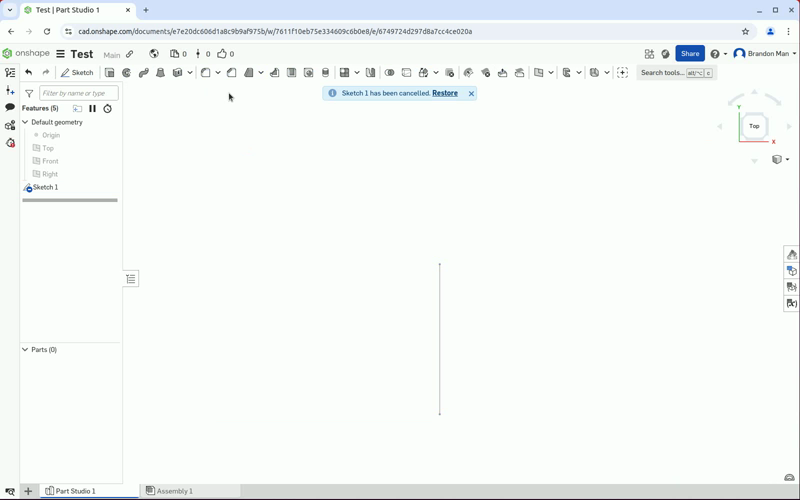
key(shift+h)
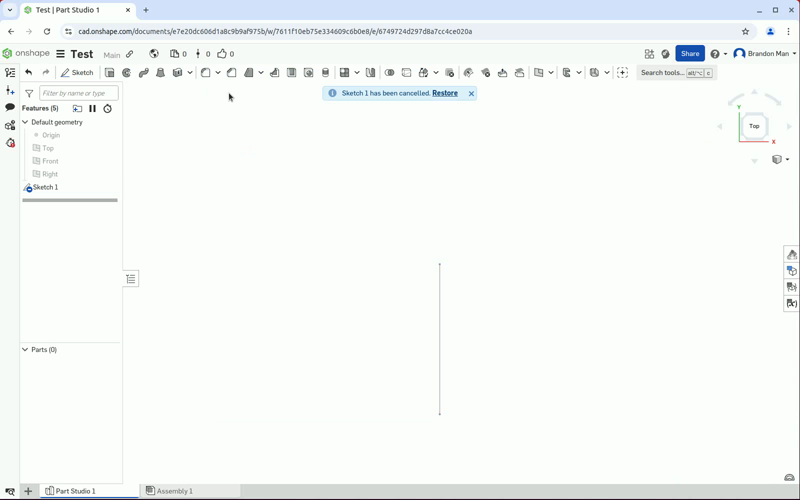
key(shift+s)
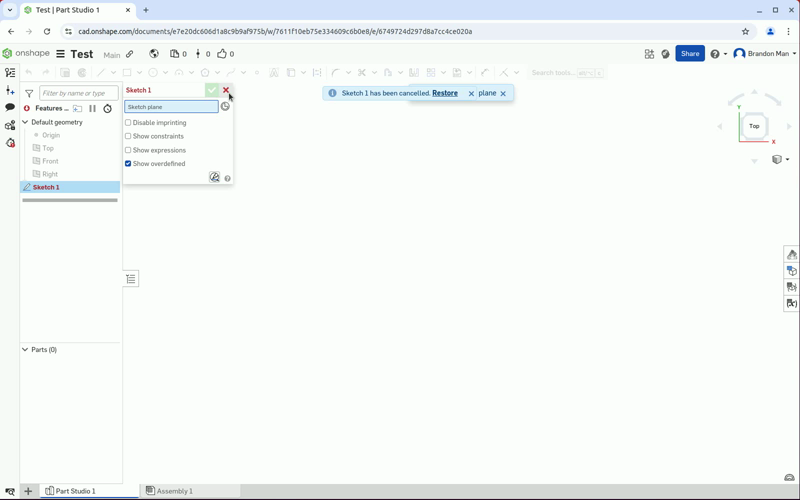
mouse_move(73, 150)
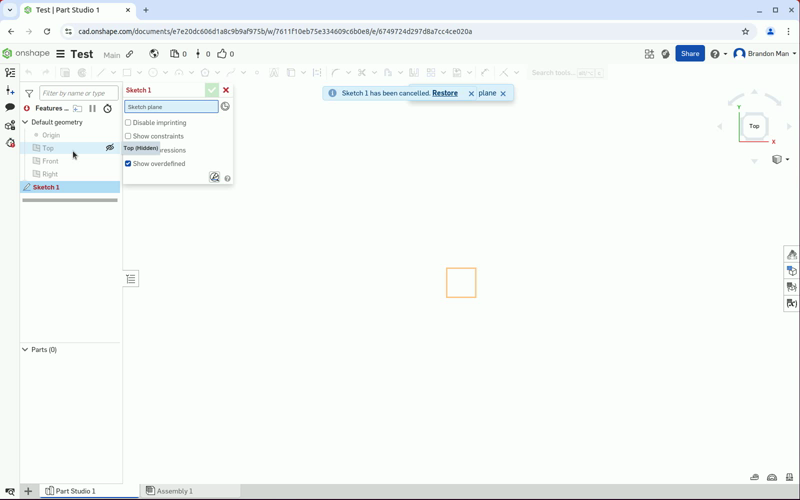
click(73, 150)
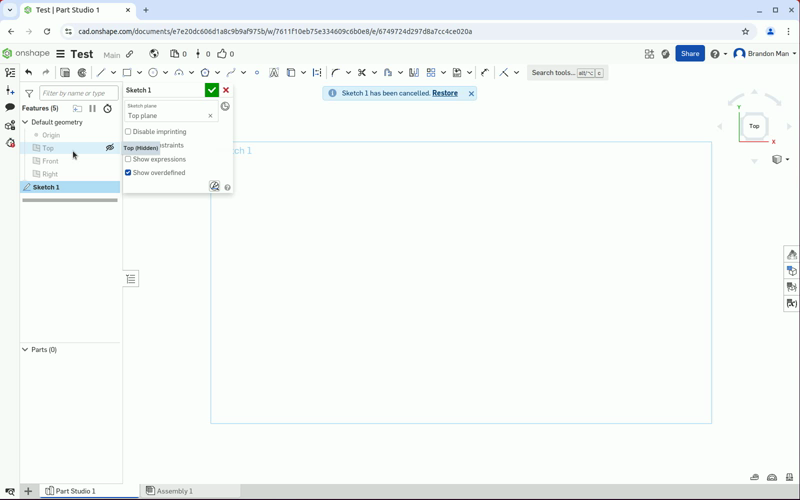
mouse_move(73, 352)
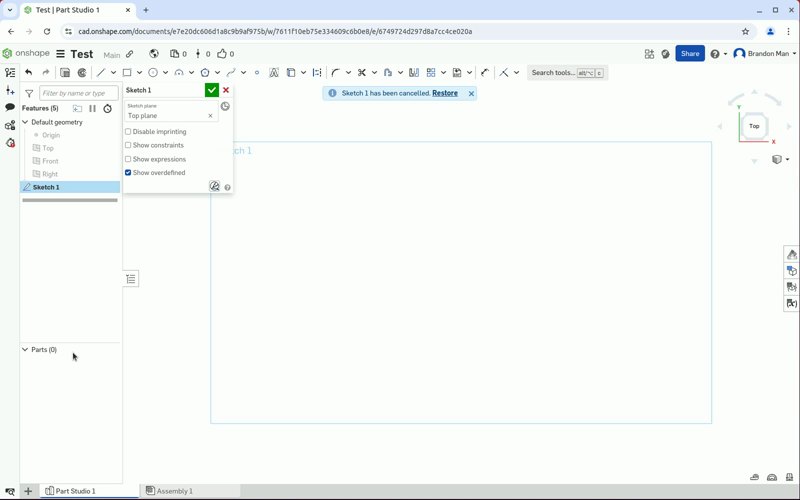
key(y)
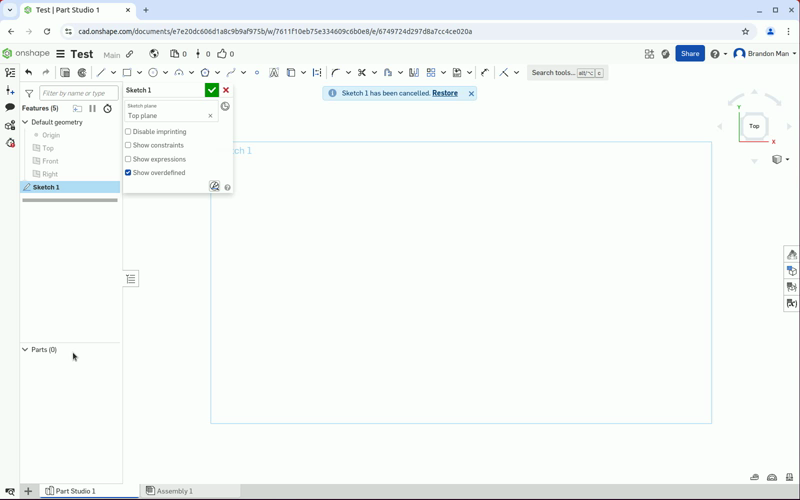
key(l)
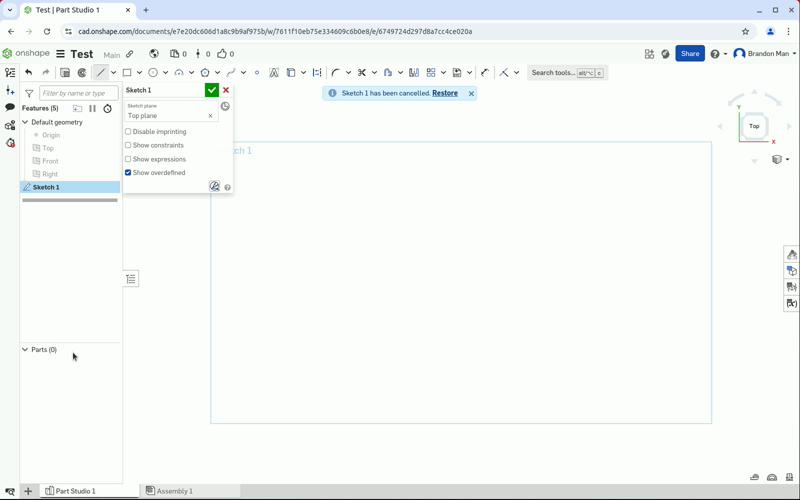
key_down(shift)
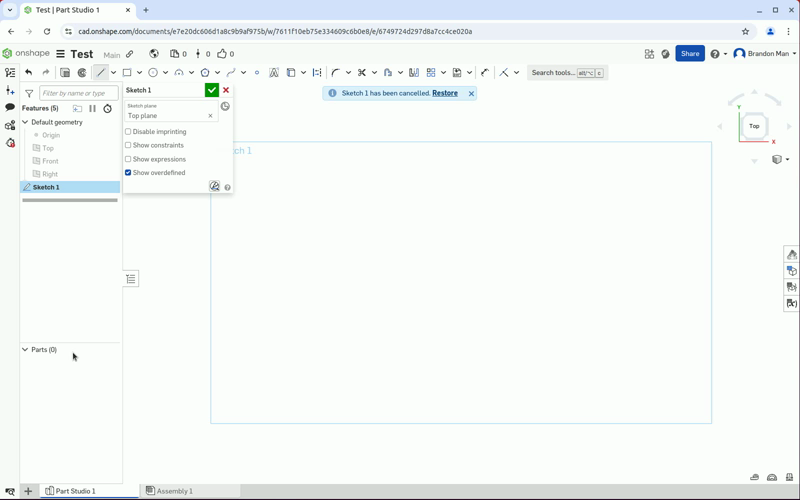
mouse_move(460, 282)
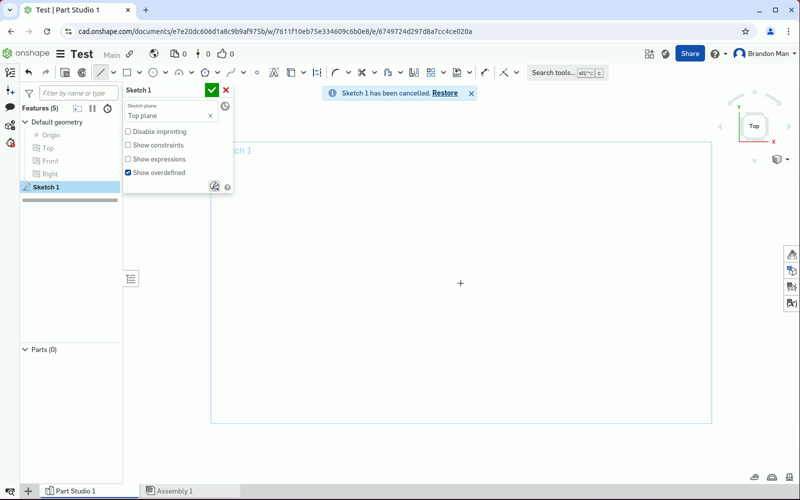
click(460, 282)
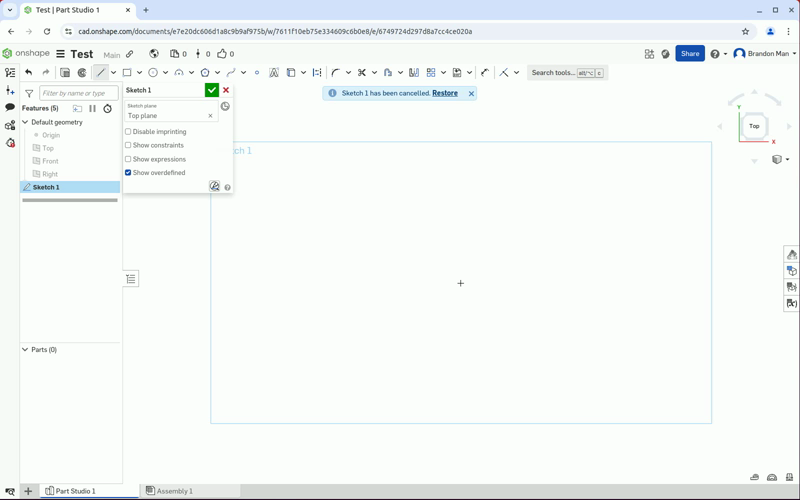
key_up(shift)
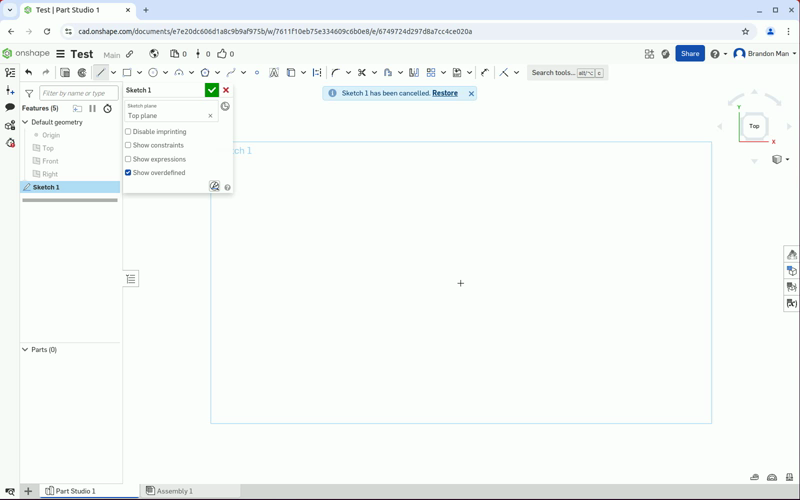
key_down(shift)
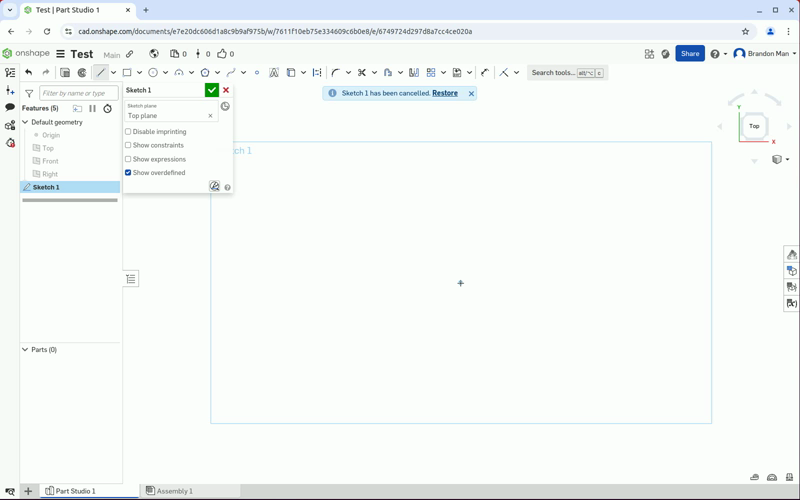
mouse_move(490, 282)
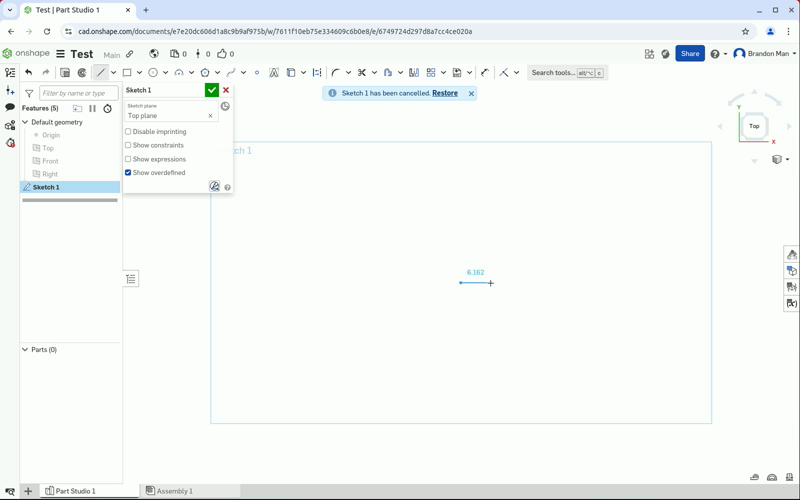
mouse_move(476, 282)
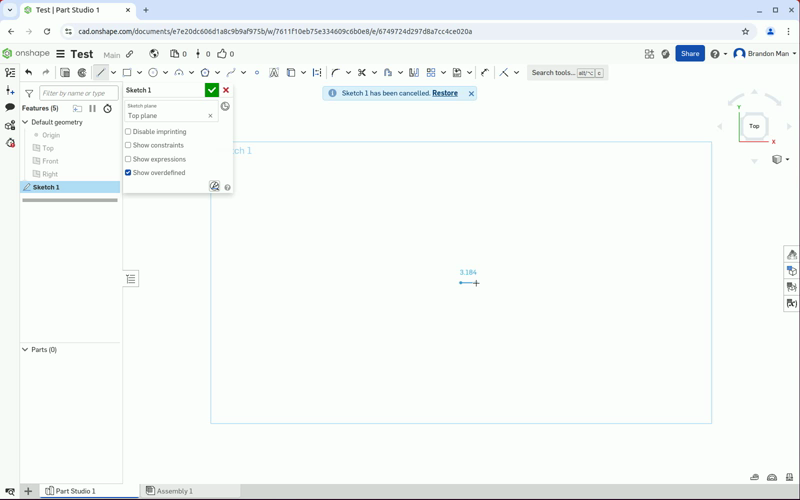
click(476, 282)
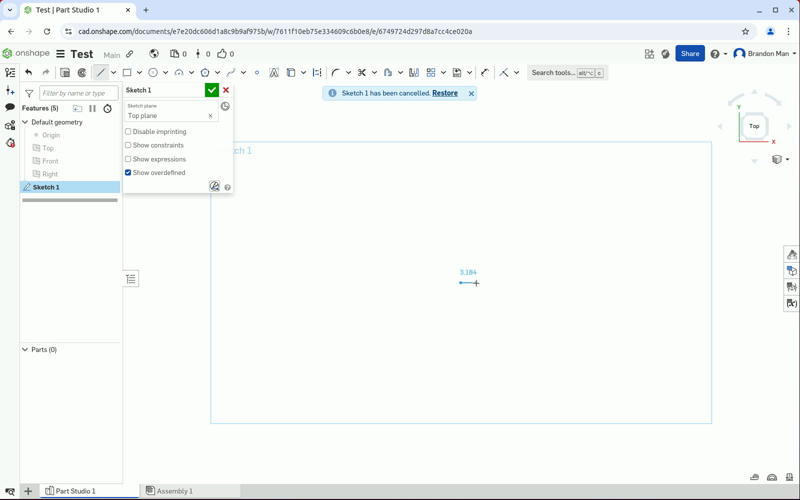
key_up(shift)
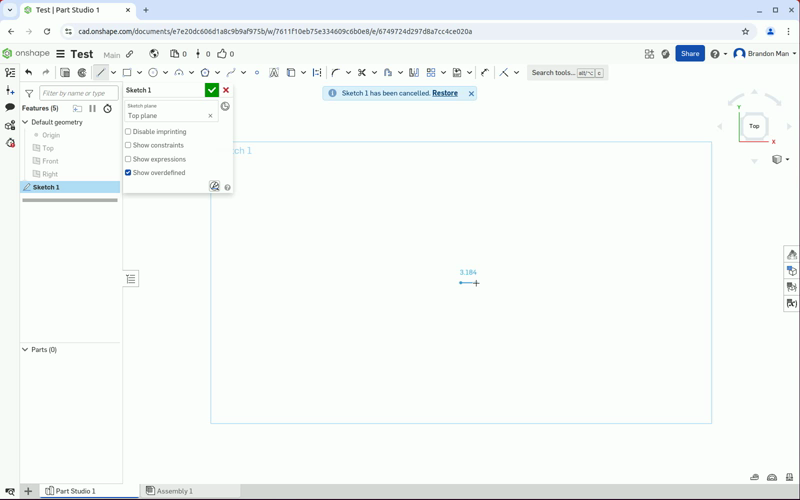
key_down(shift)
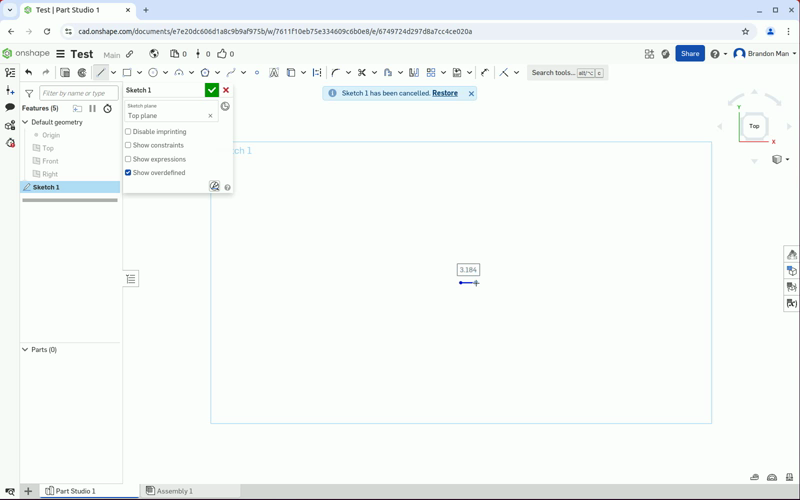
mouse_move(476, 170)
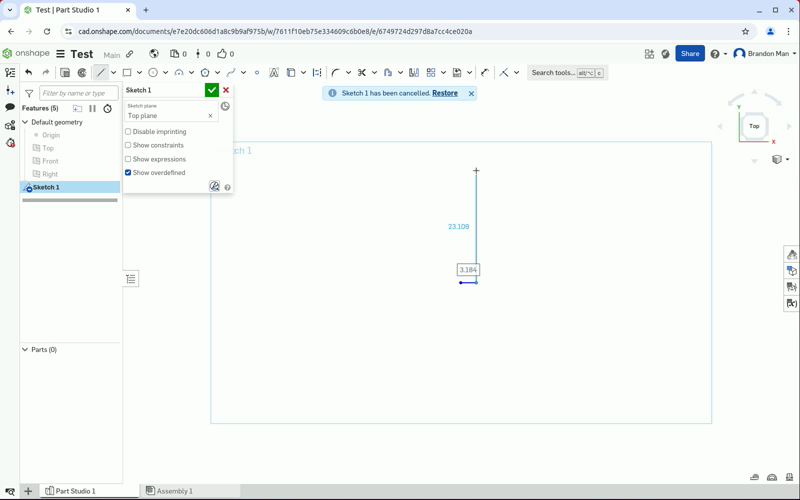
click(476, 170)
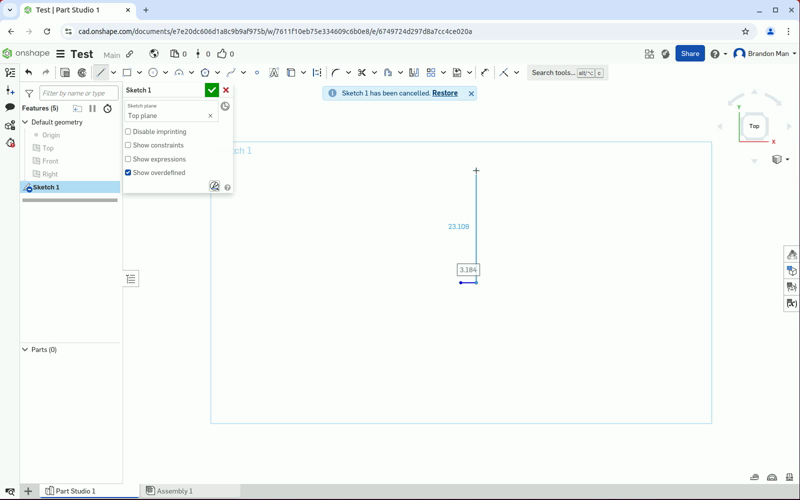
key_up(shift)
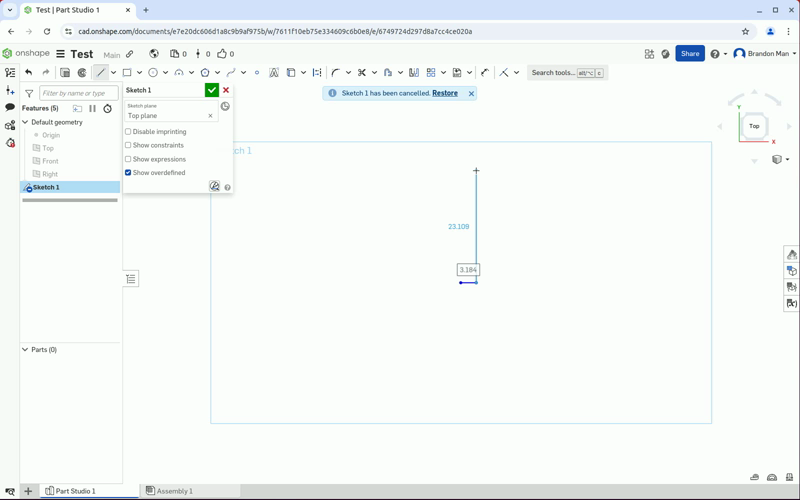
key_down(shift)
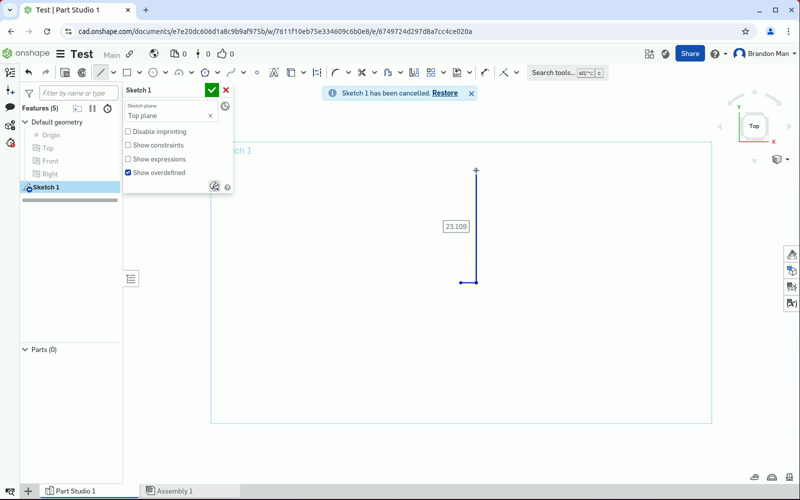
mouse_move(506, 170)
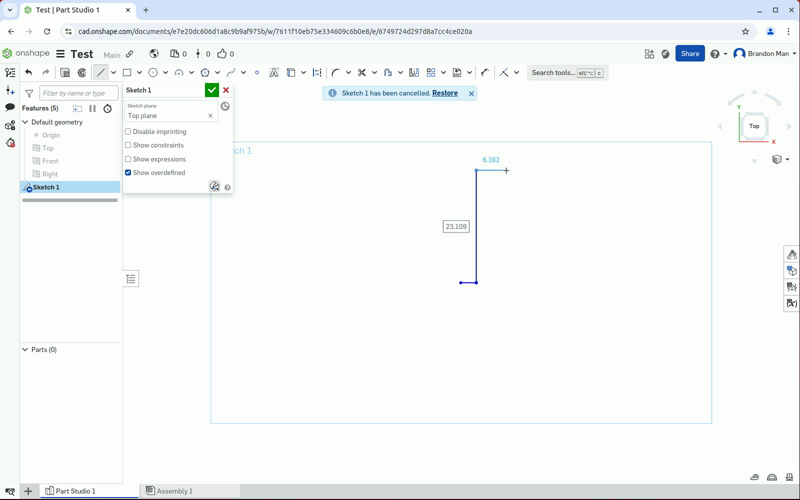
mouse_move(460, 170)
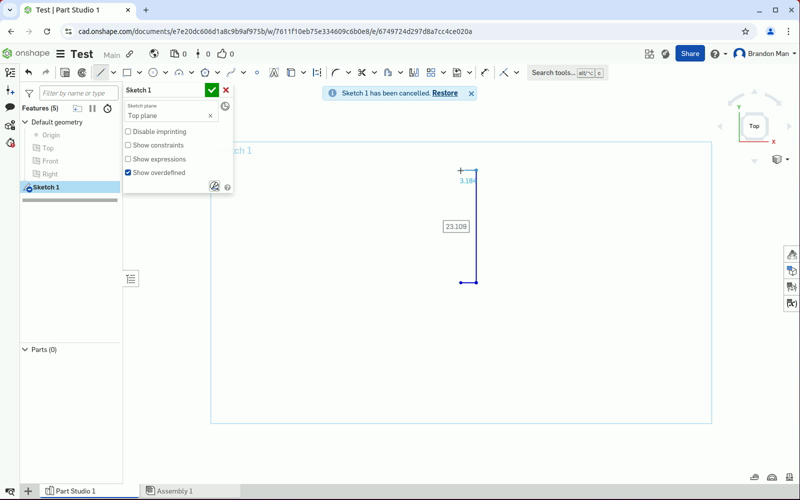
click(460, 170)
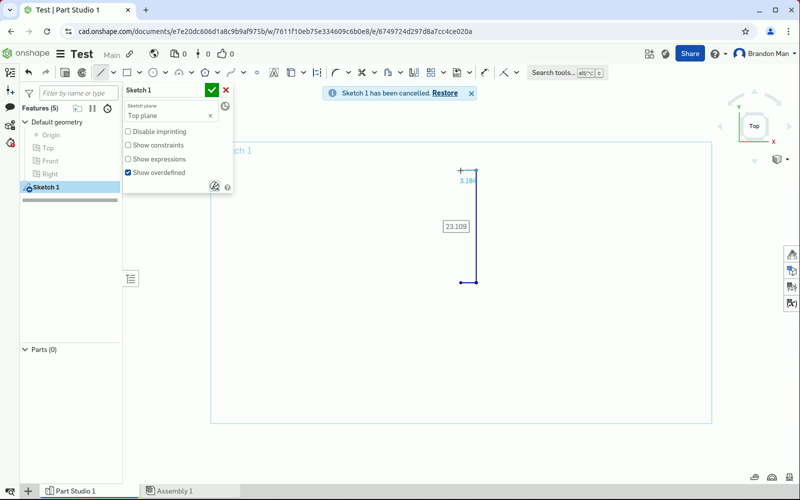
key_up(shift)
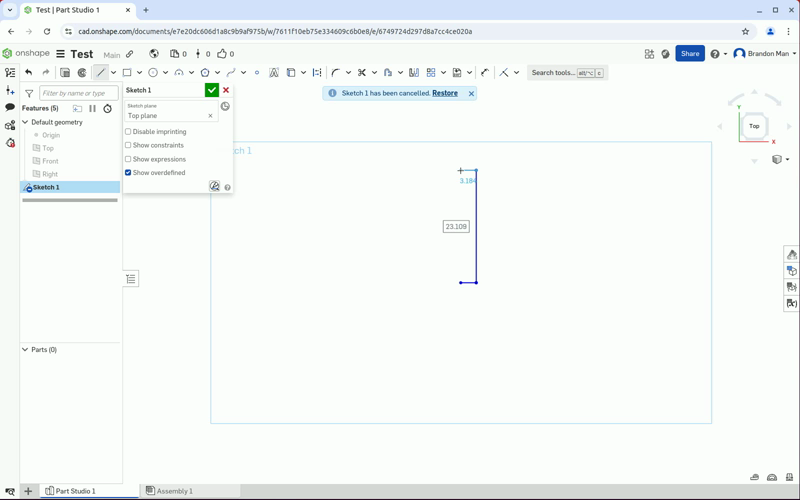
key_down(shift)
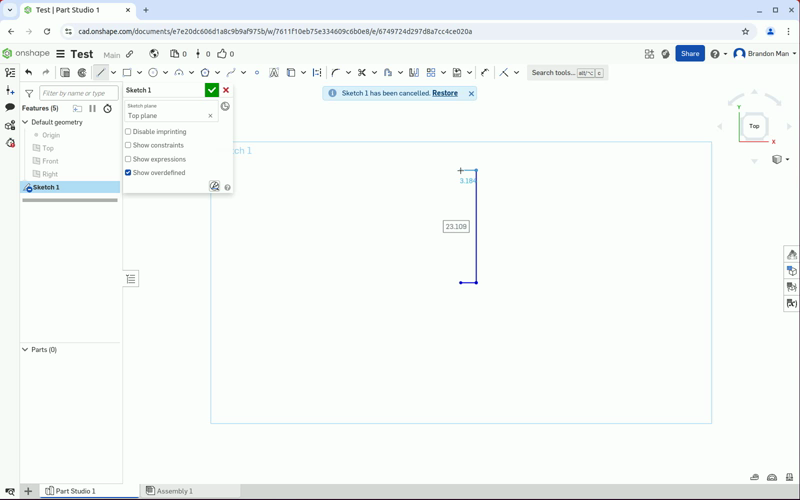
mouse_move(460, 282)
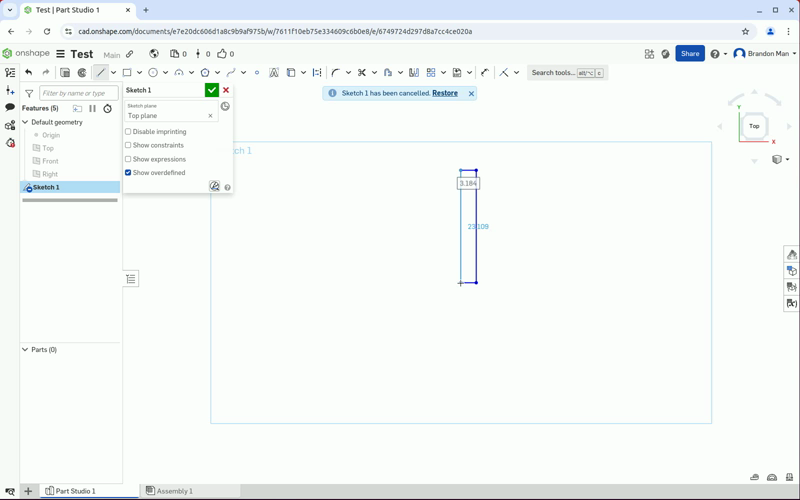
key_up(shift)
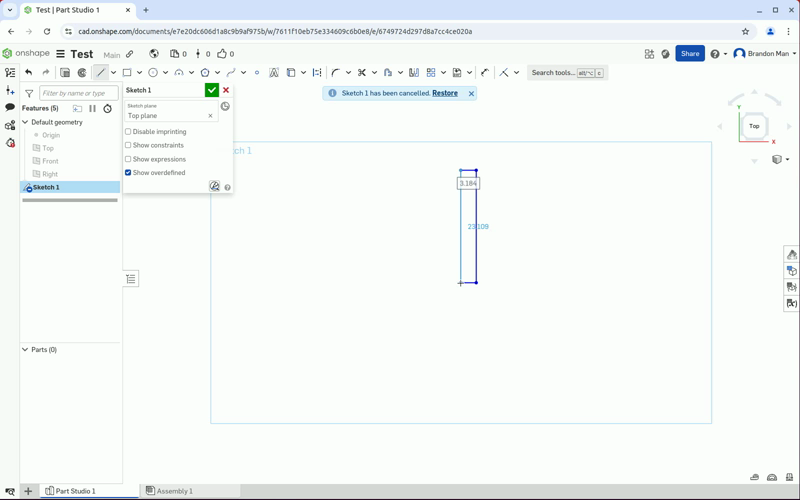
click(460, 282)
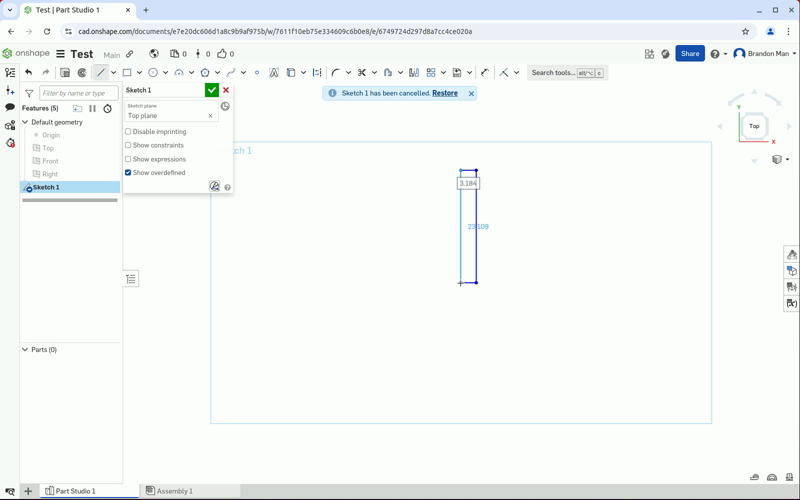
key(esc)
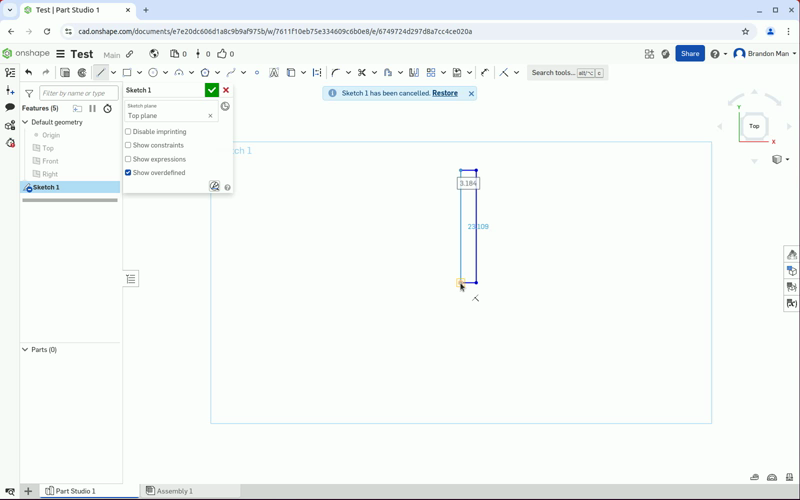
mouse_move(469, 214)
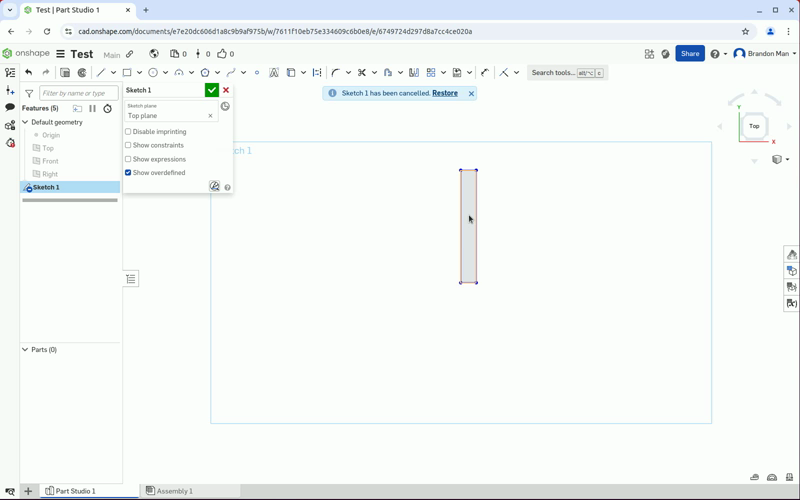
scroll(6)
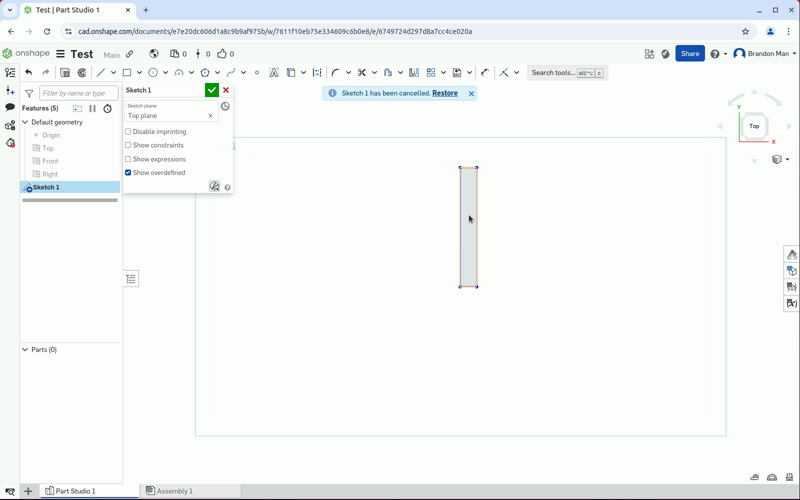
scroll(6)
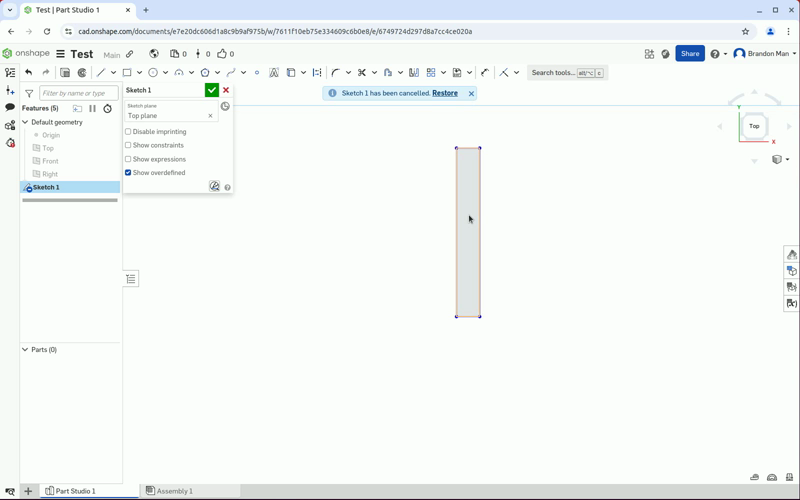
scroll(6)
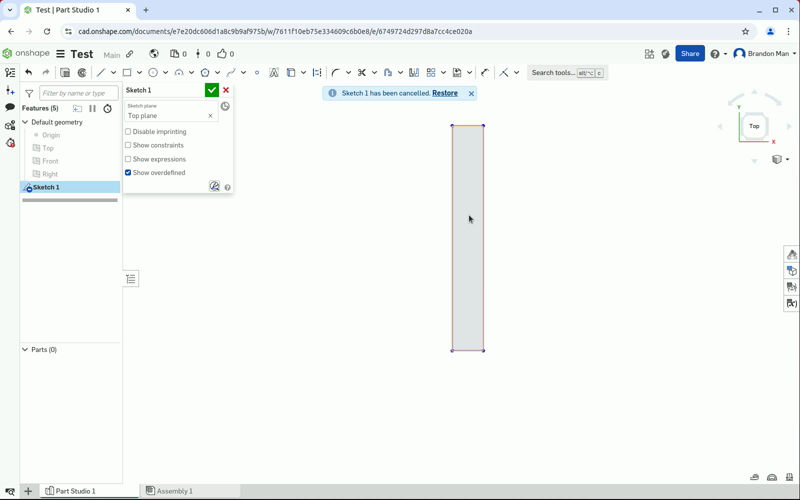
scroll(6)
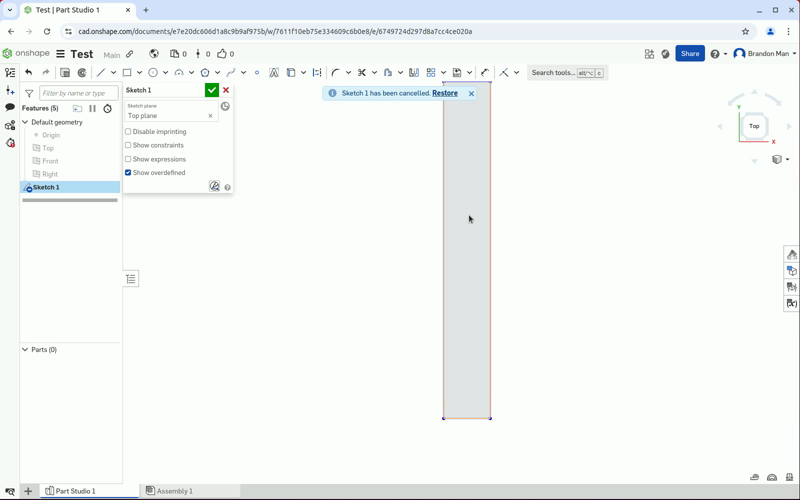
scroll(6)
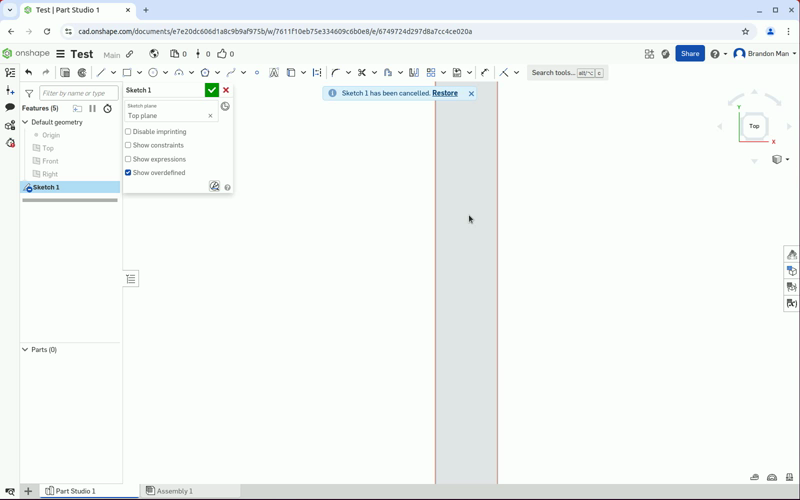
scroll(6)
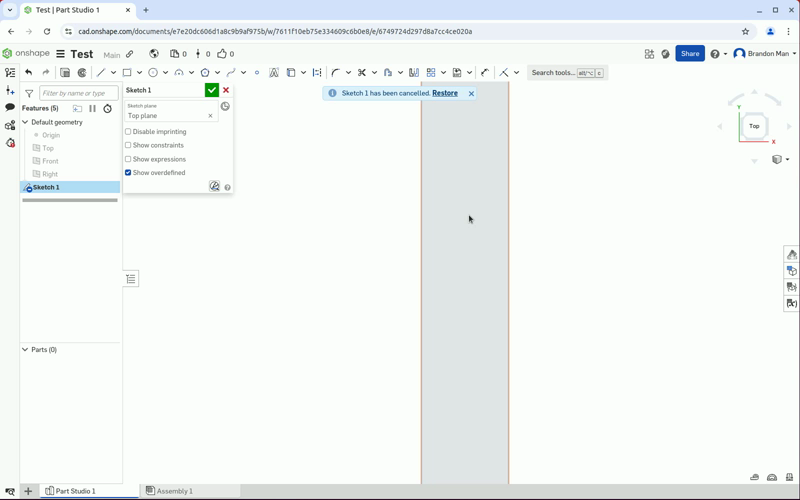
scroll(6)
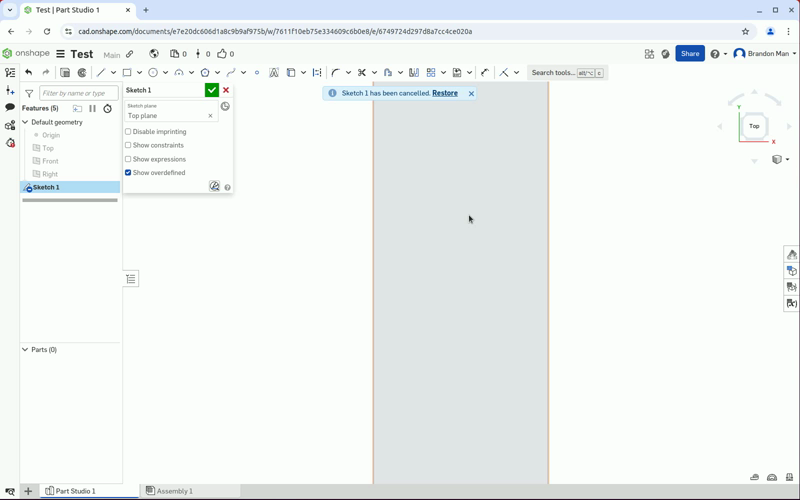
click(469, 214)
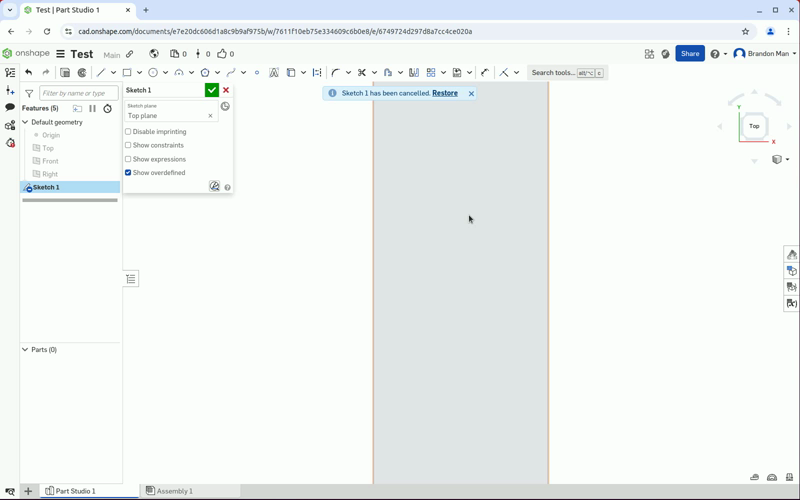
scroll(-6)
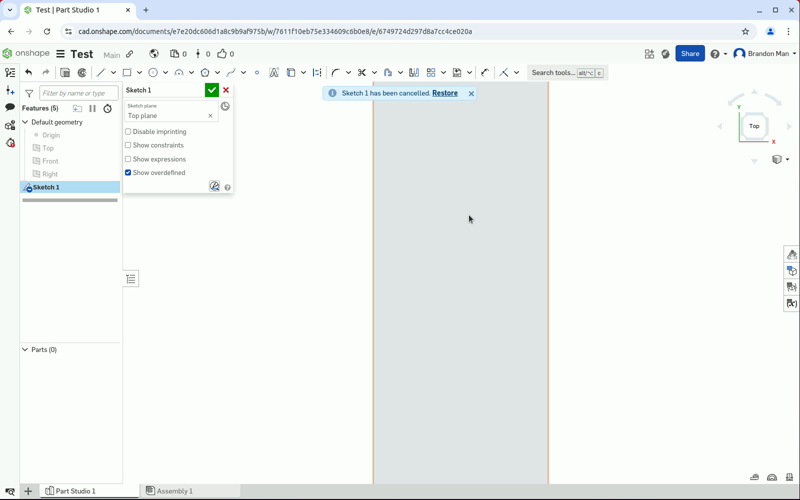
scroll(-6)
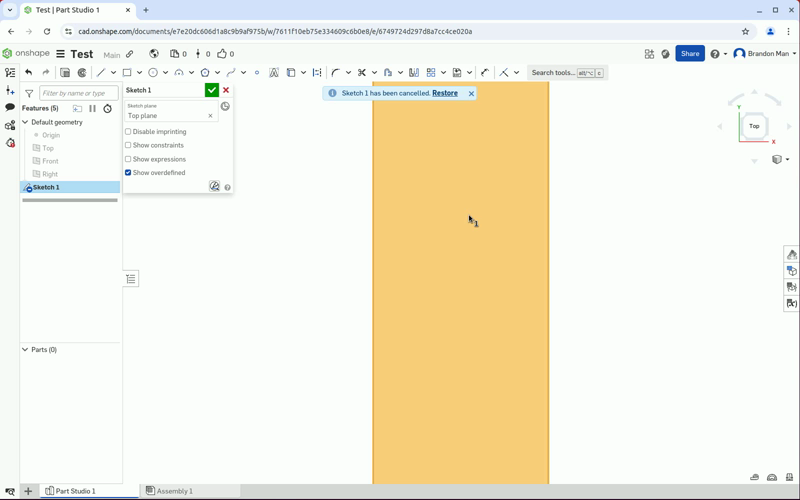
scroll(-6)
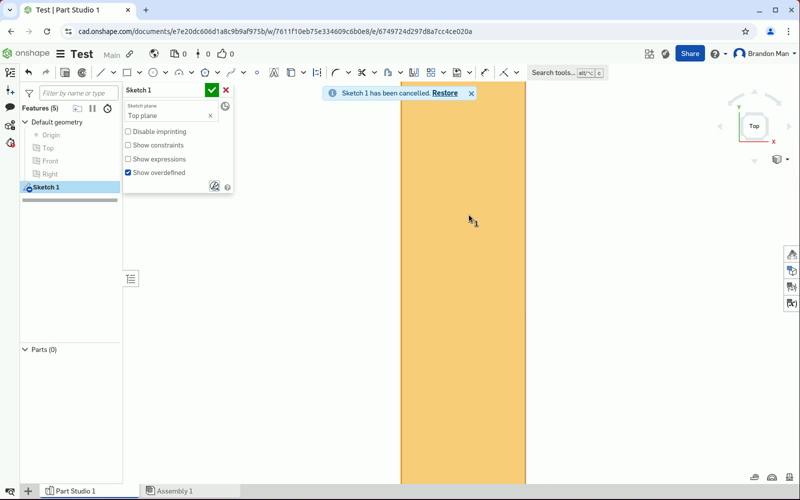
scroll(-6)
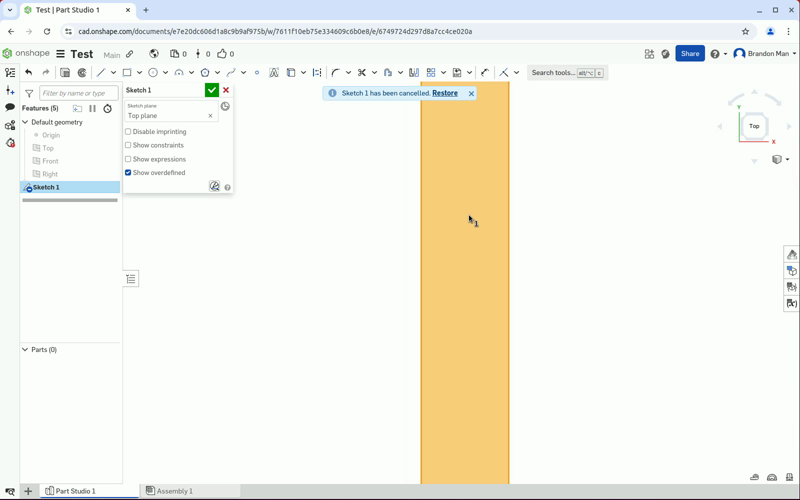
scroll(-6)
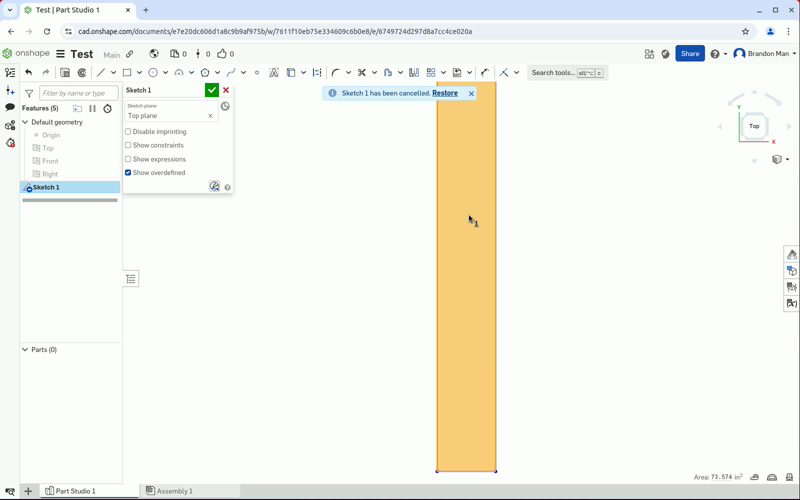
scroll(-6)
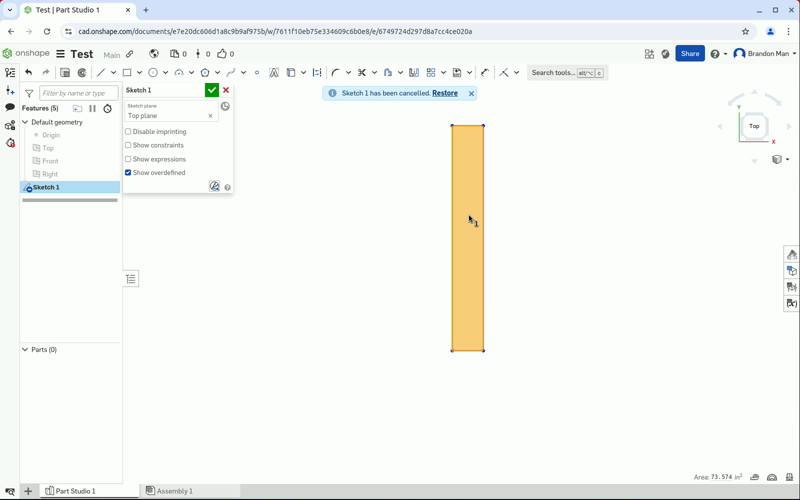
scroll(-6)
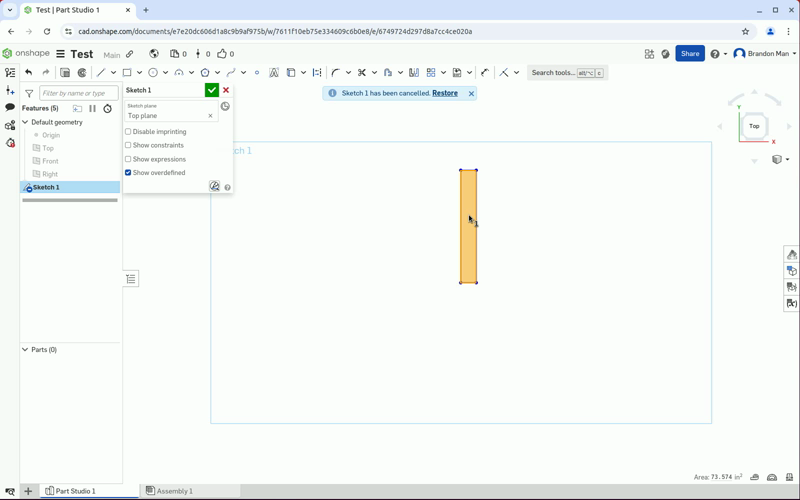
mouse_move(73, 352)
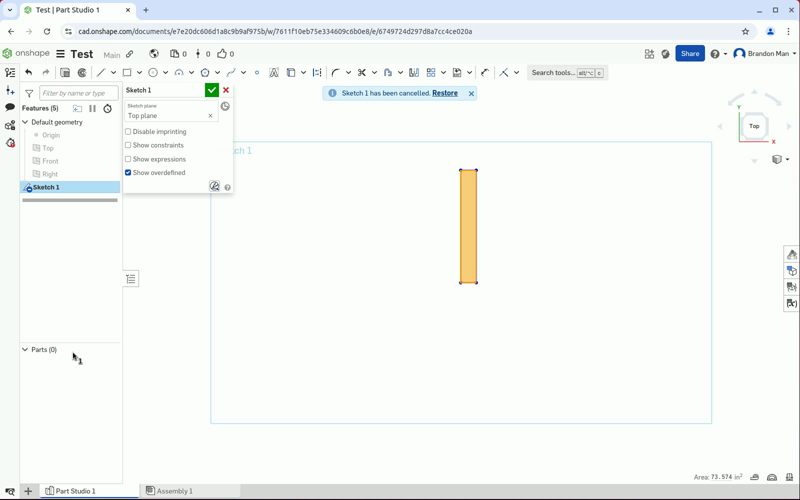
key(shift+y)
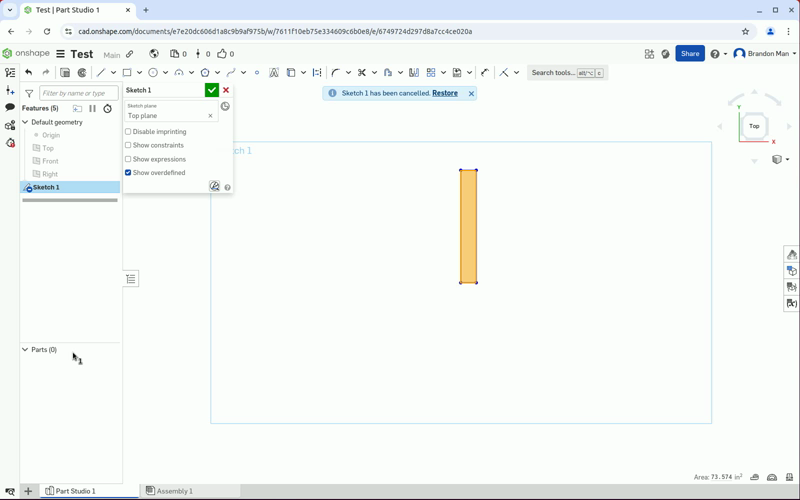
key(shift+e)
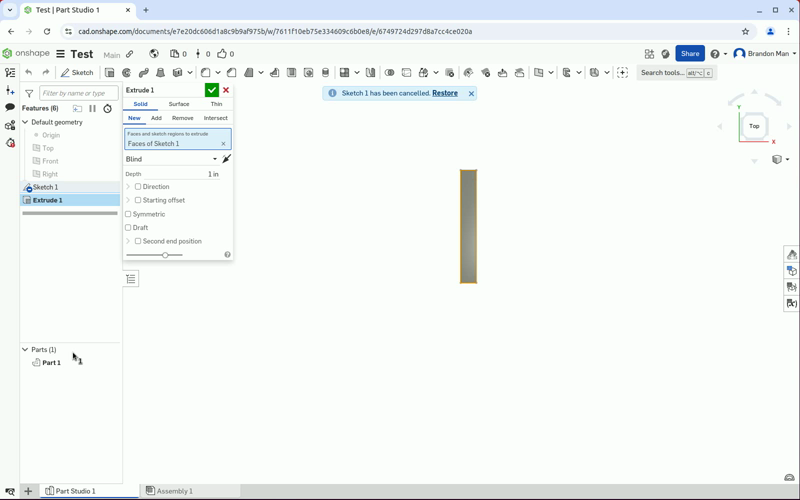
mouse_move(143, 106)
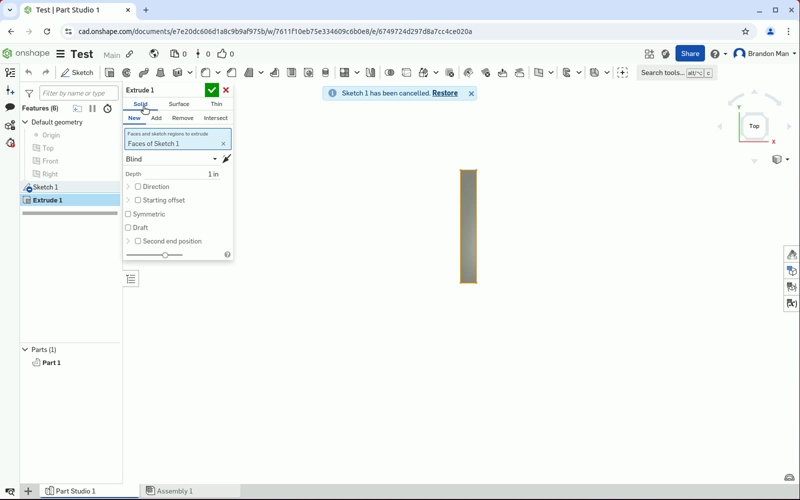
click(143, 106)
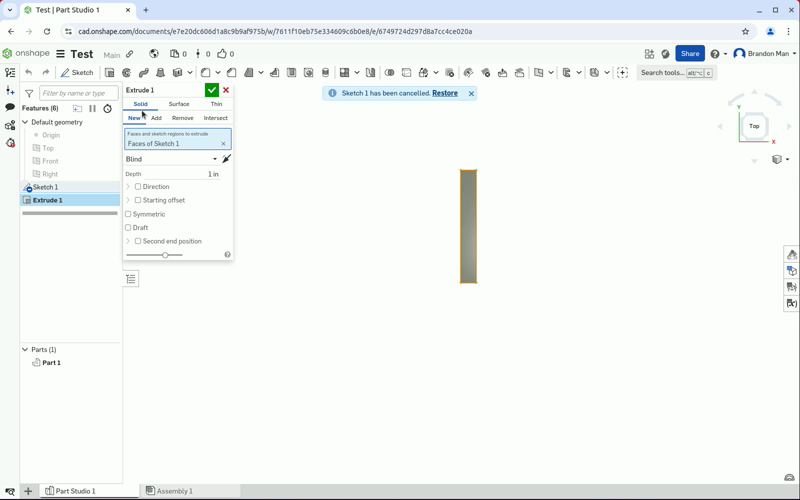
mouse_move(137, 120)
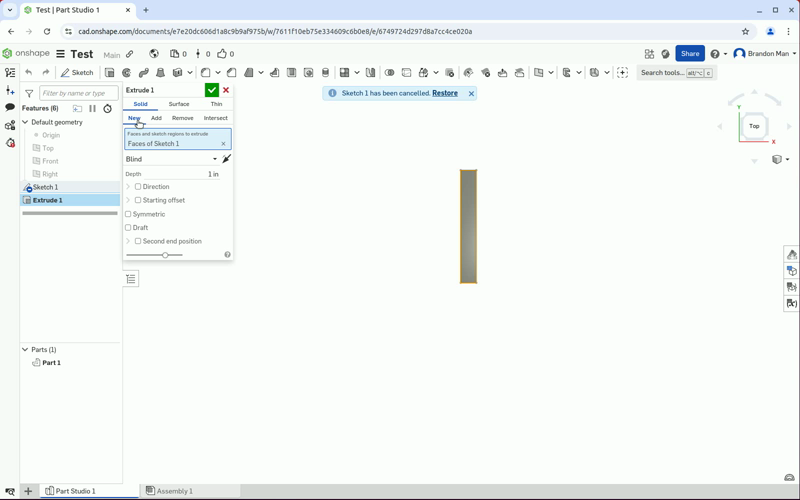
click(137, 120)
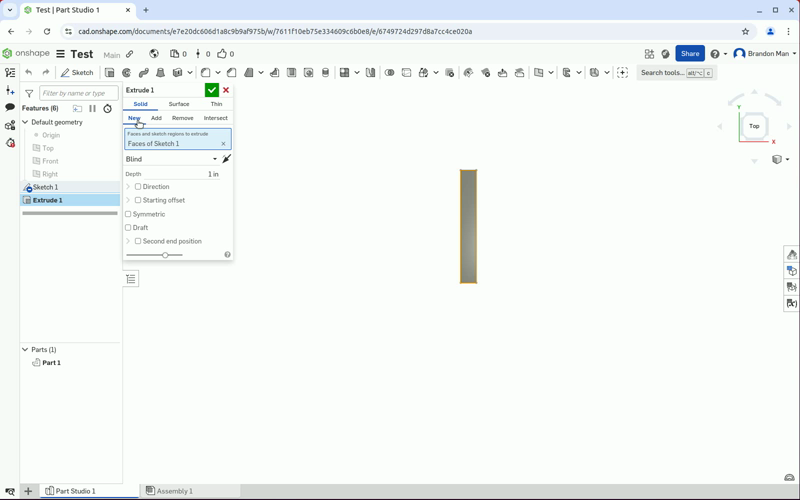
key(tab, 4)
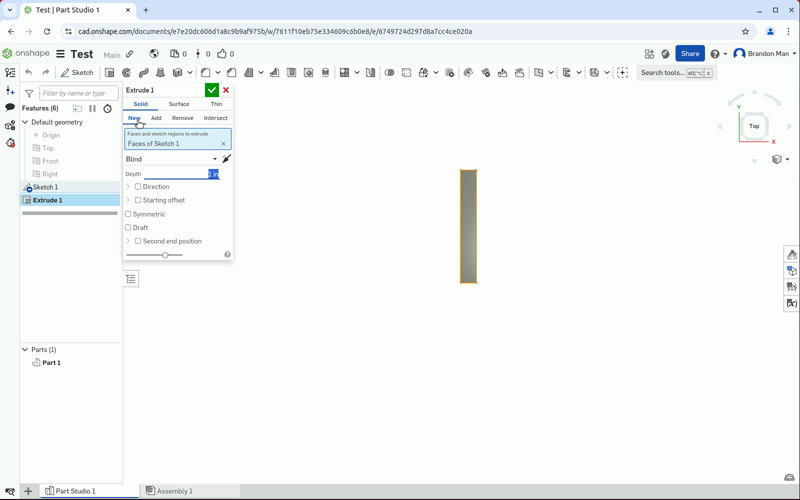
text(0.481)
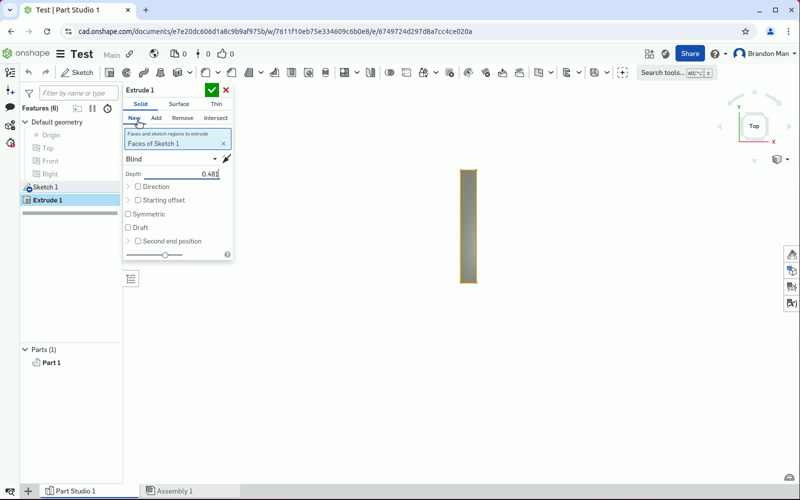
key(enter)
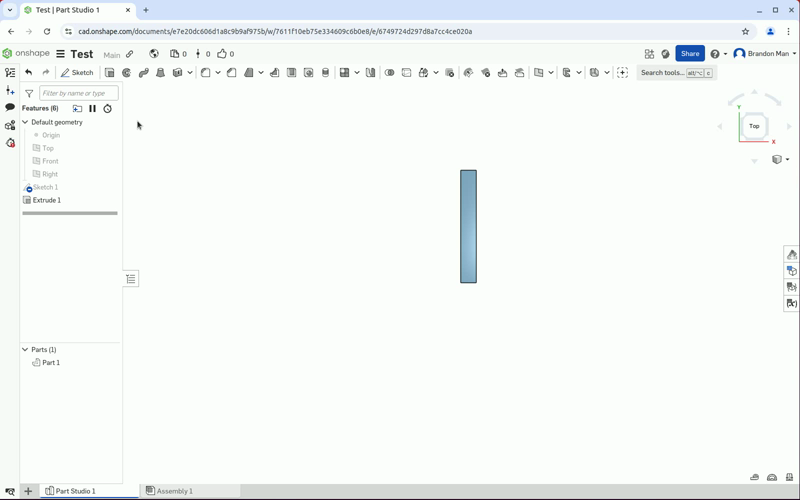
key(shift+h)
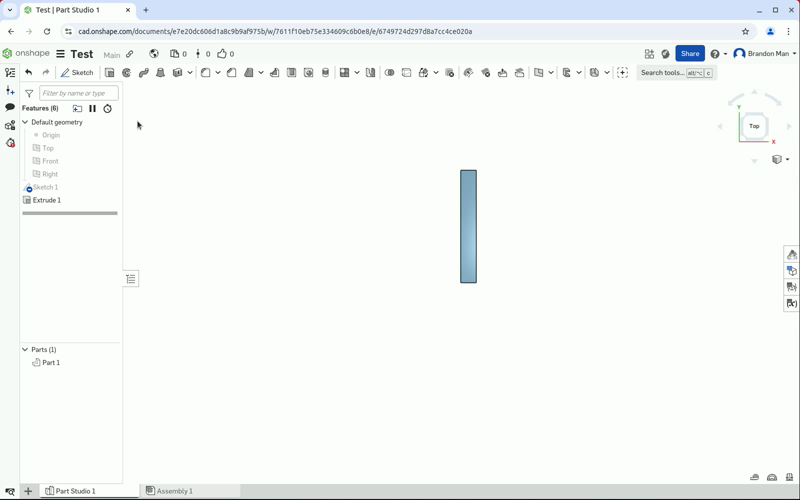
key(shift+h)
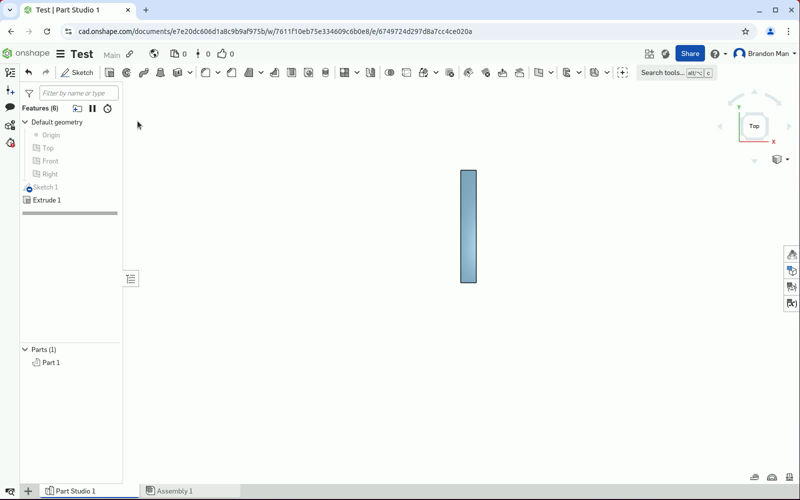
mouse_move(73, 189)
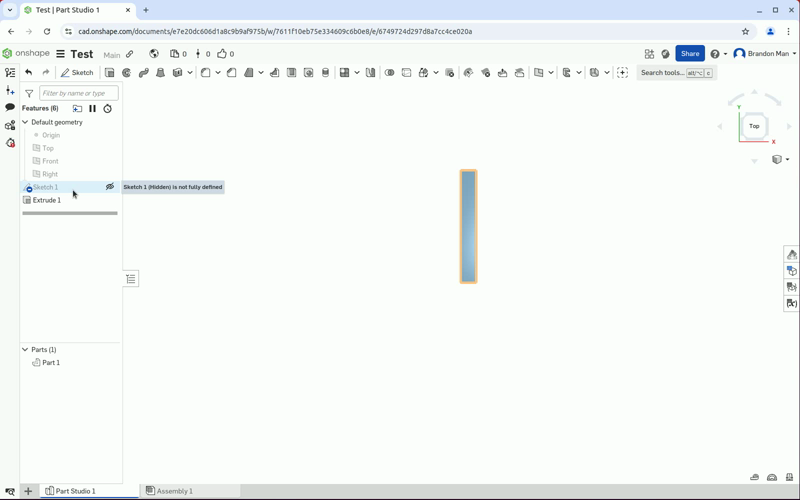
click(73, 189)
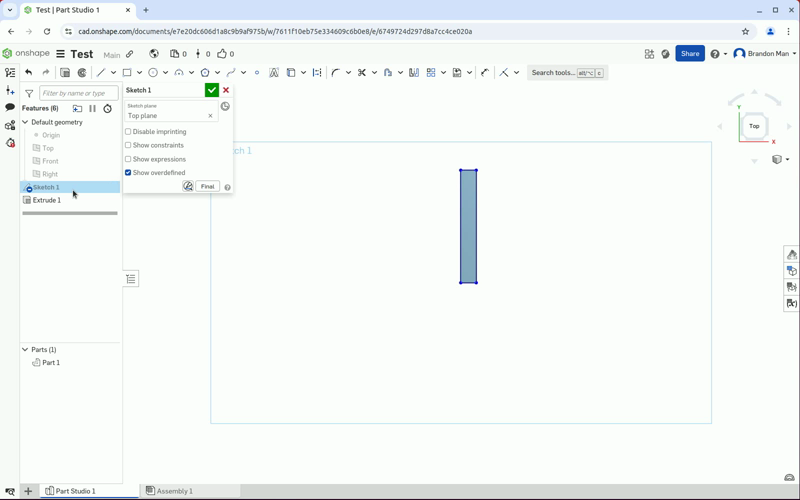
mouse_move(229, 92)
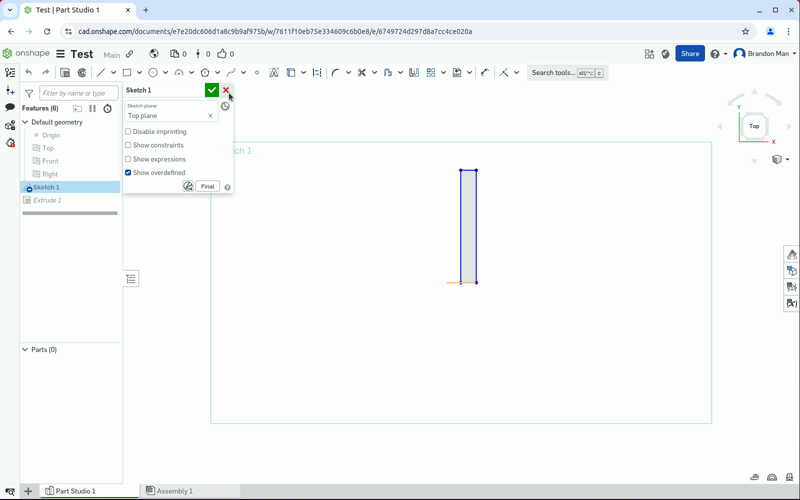
click(229, 92)
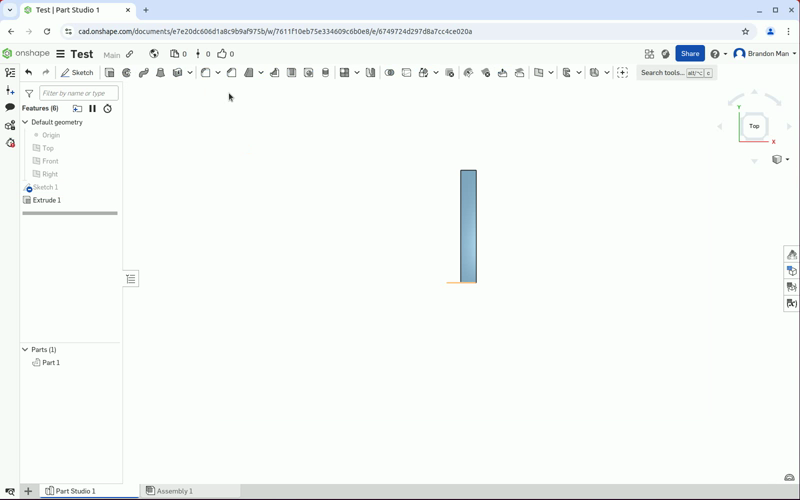
mouse_move(73, 352)
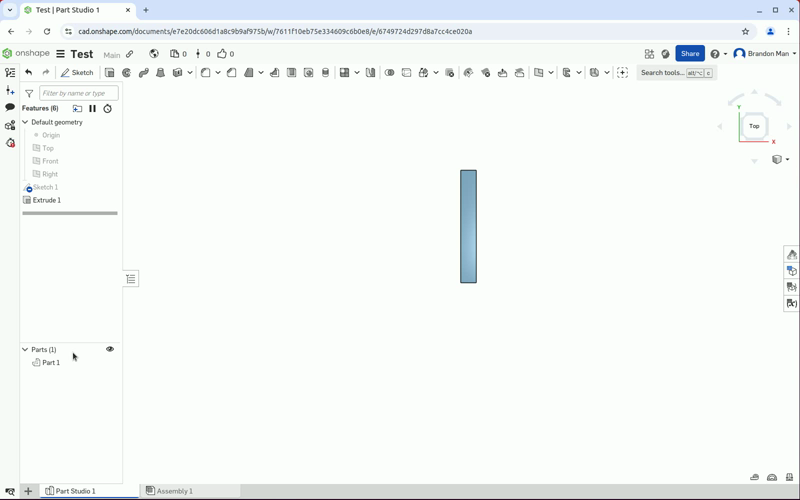
key(y)
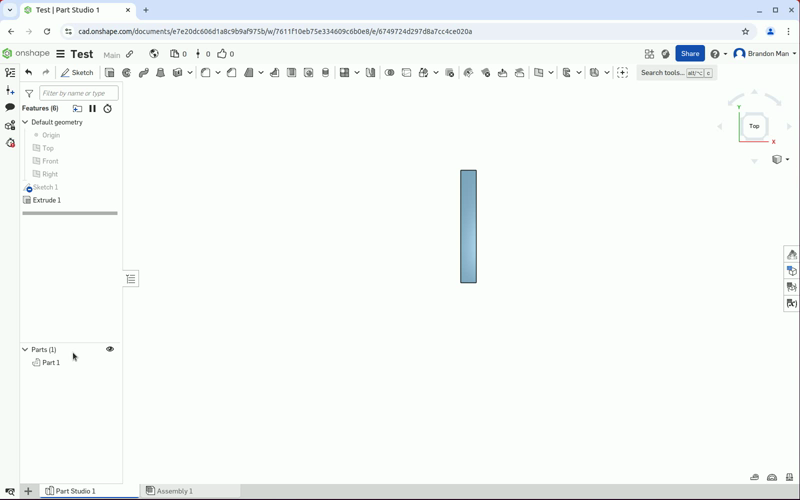
key(shift+p)
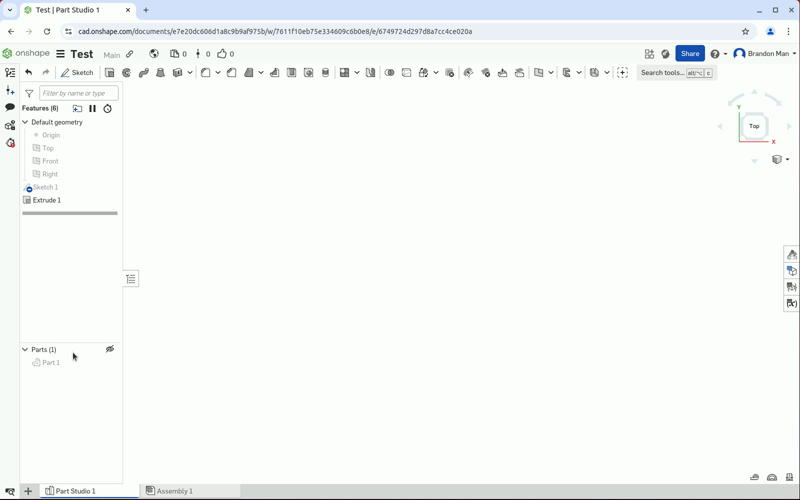
key(space)
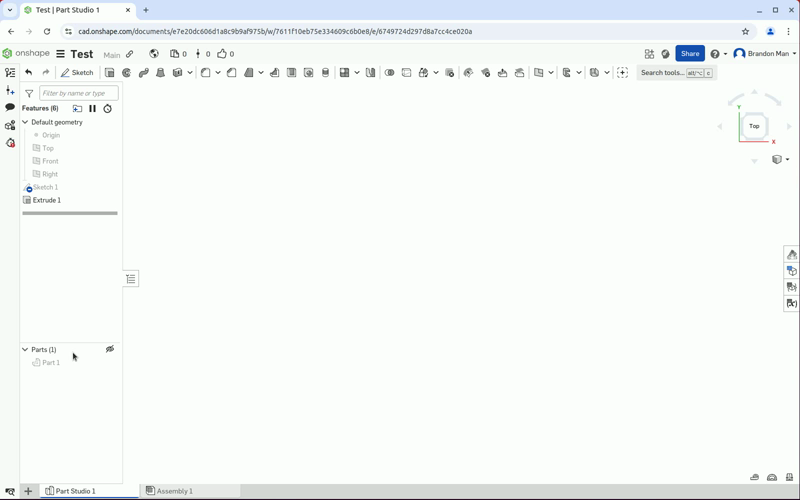
key_down(shift)
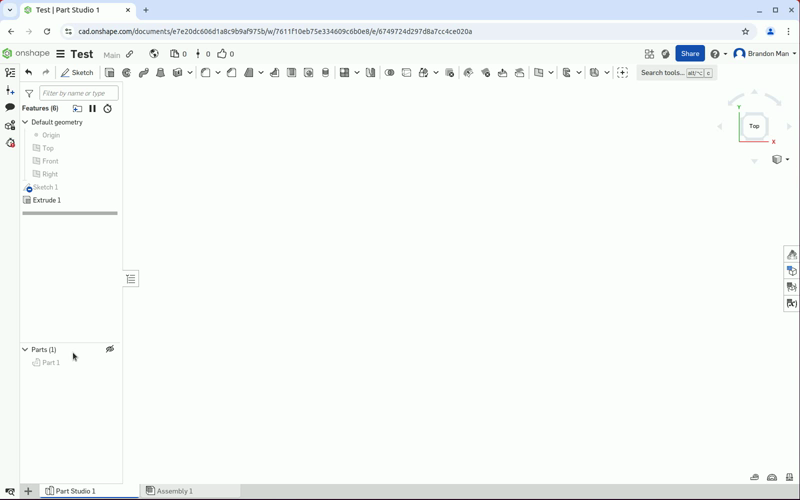
key(up)
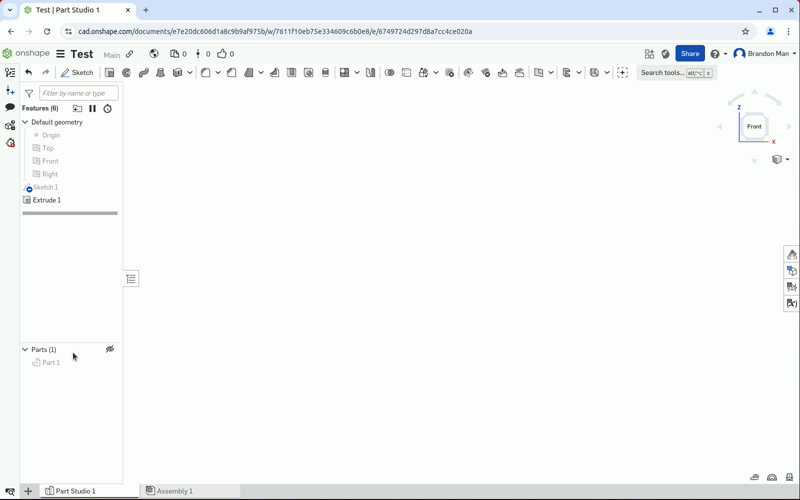
key_up(shift)
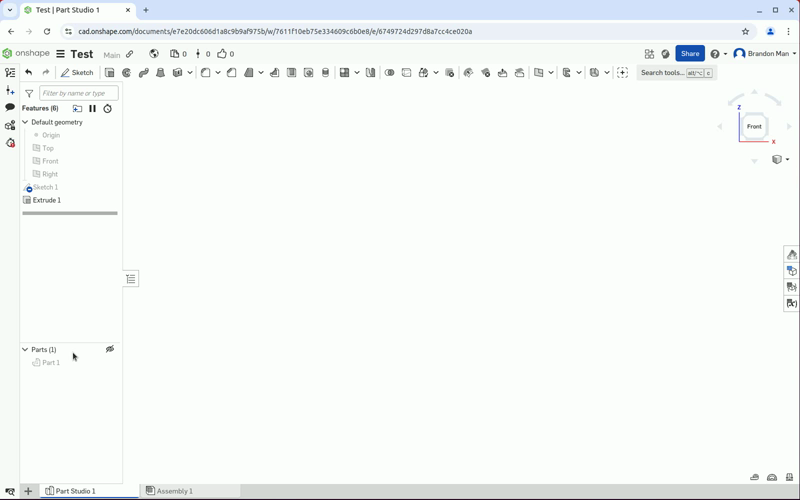
key(space)
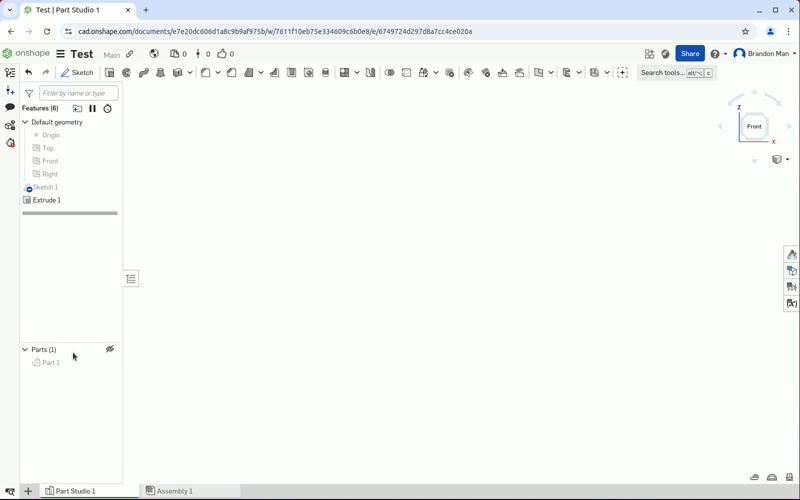
key_down(shift)
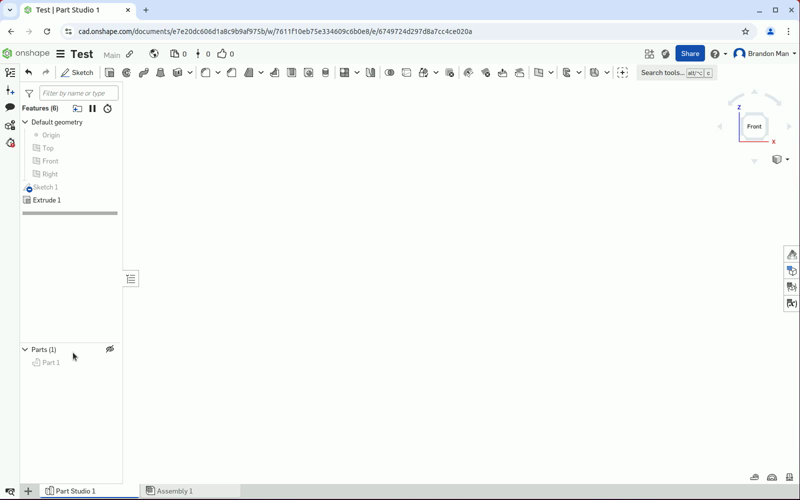
key(left)
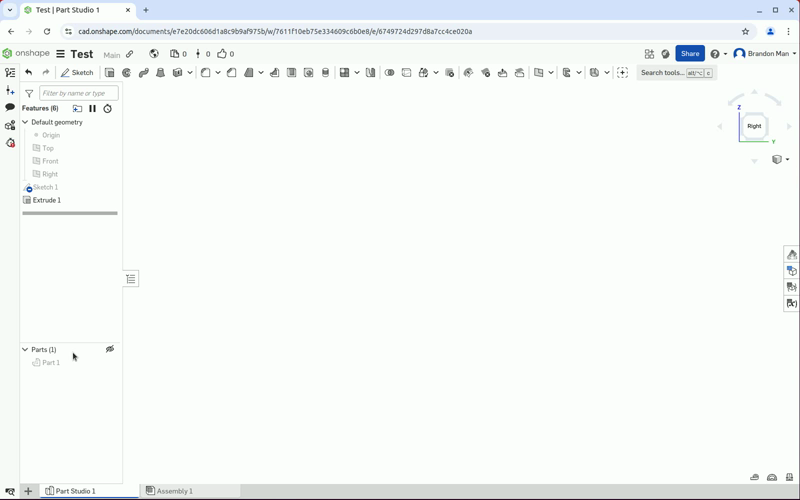
key_up(shift)
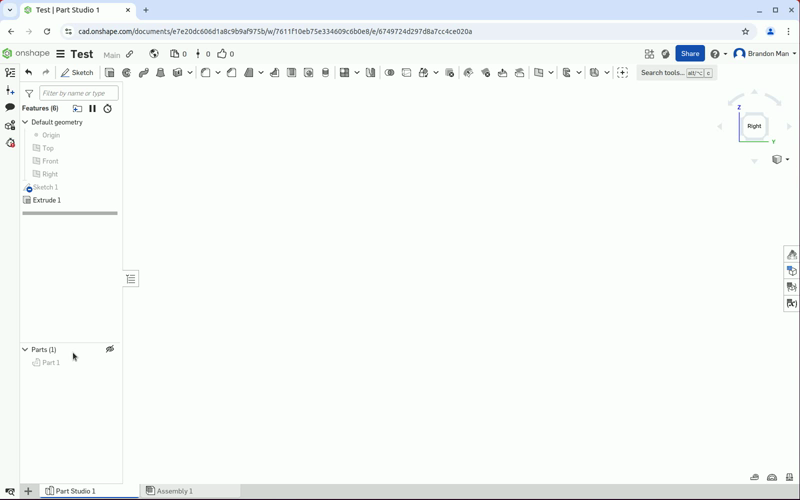
mouse_move(73, 352)
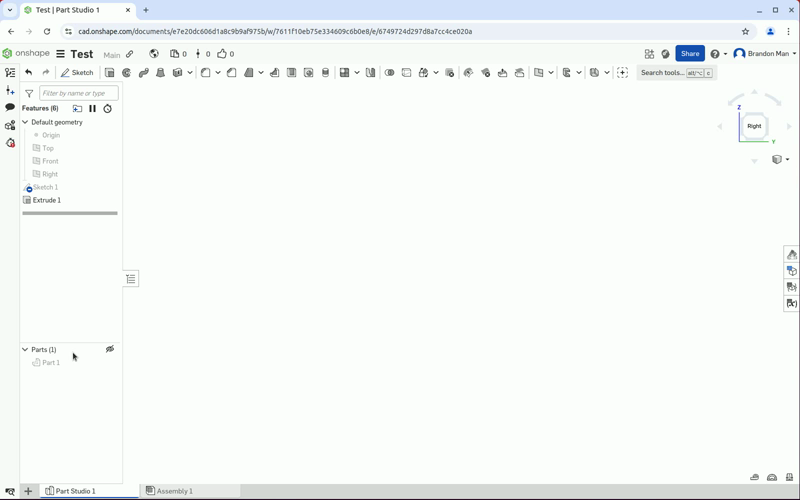
key(shift+y)
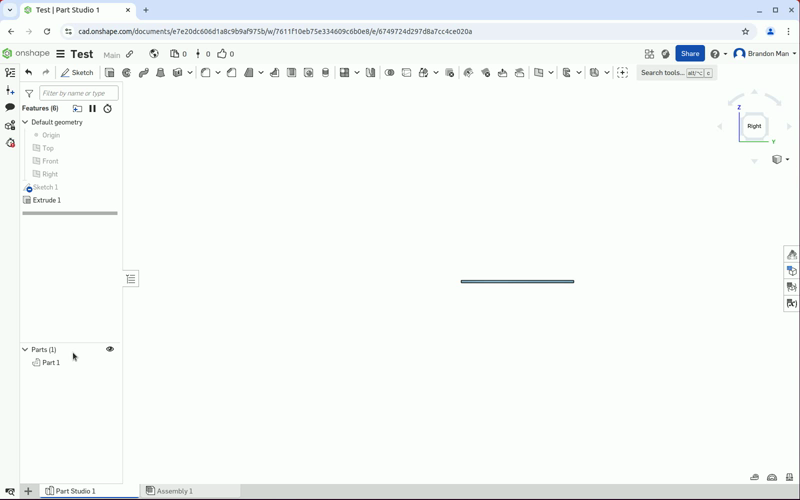
mouse_move(541, 75)
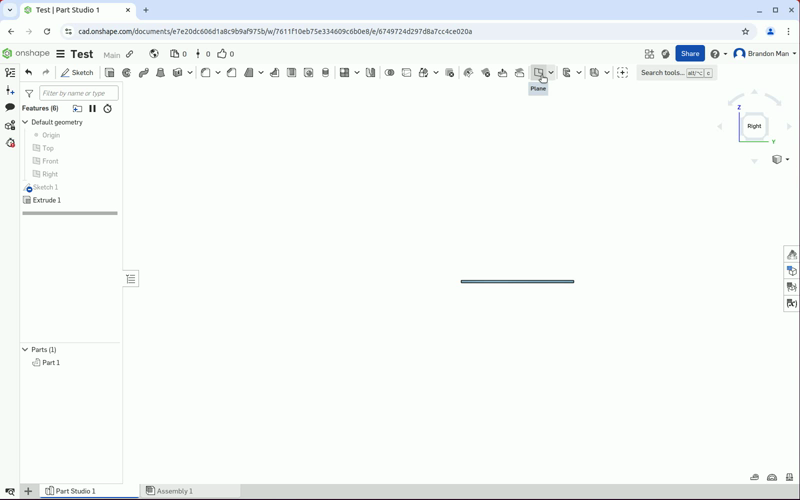
click(541, 75)
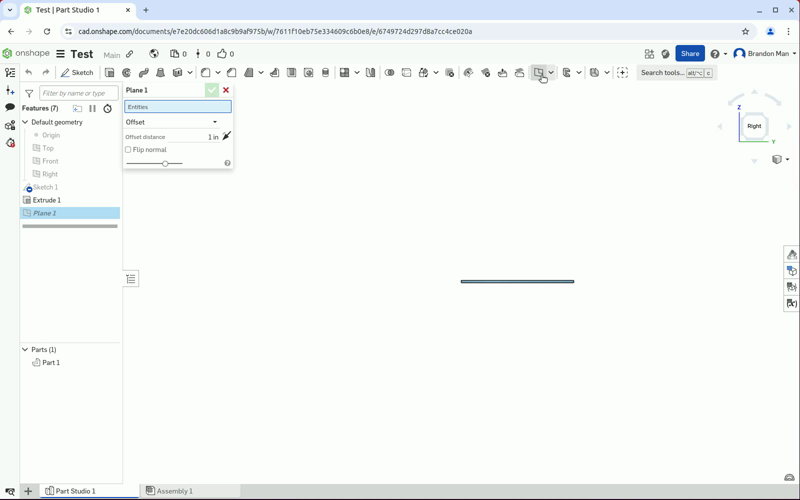
mouse_move(73, 176)
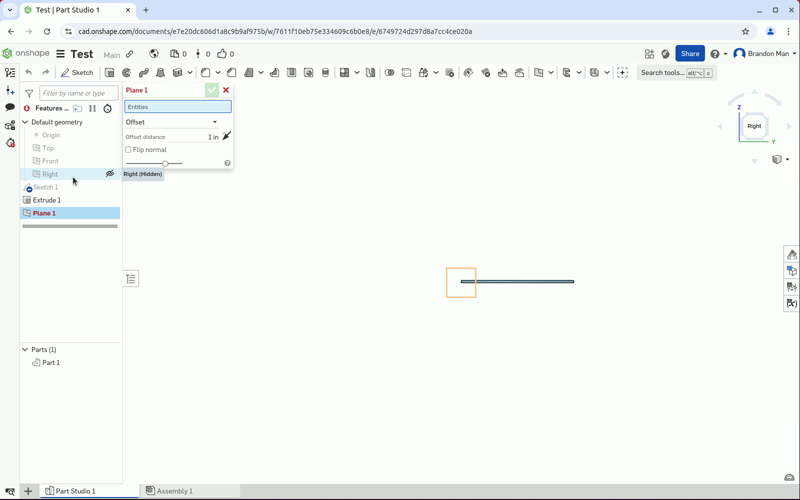
click(73, 176)
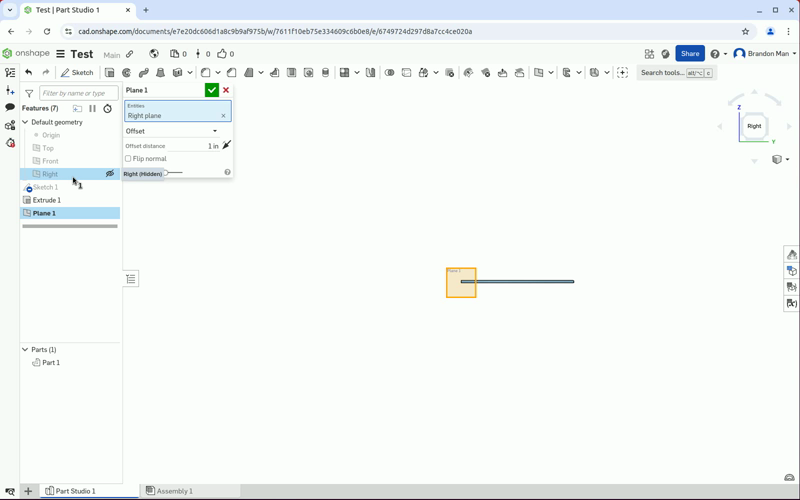
key(tab, 2)
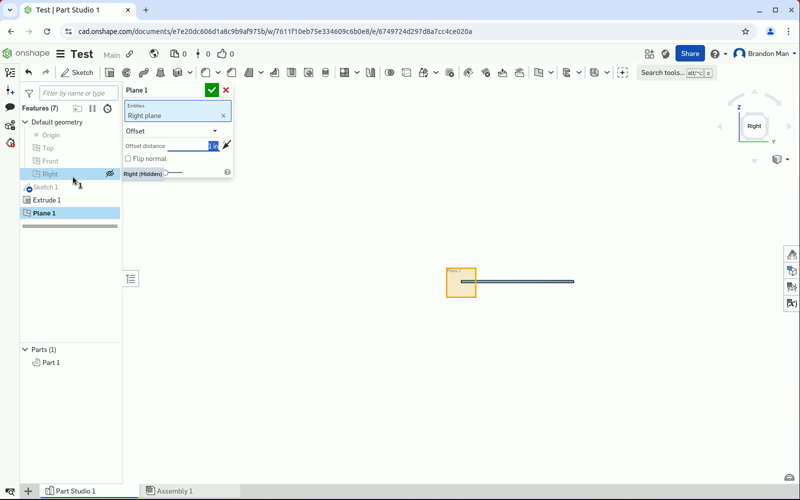
text(3.143)
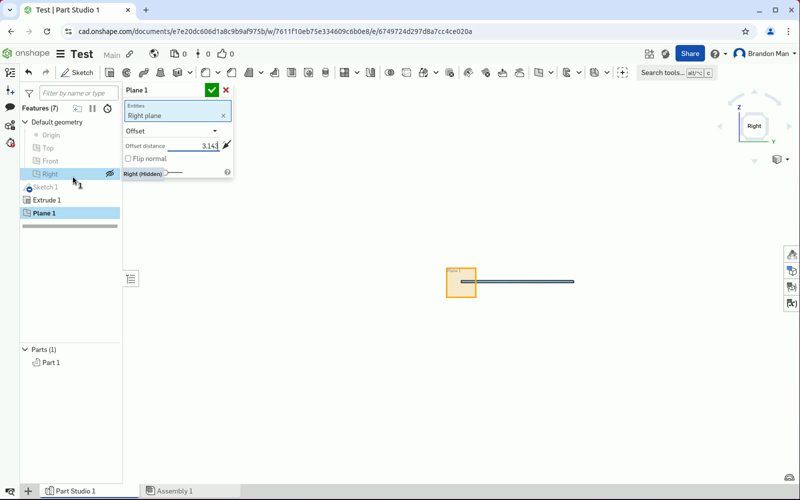
key(enter, 2)
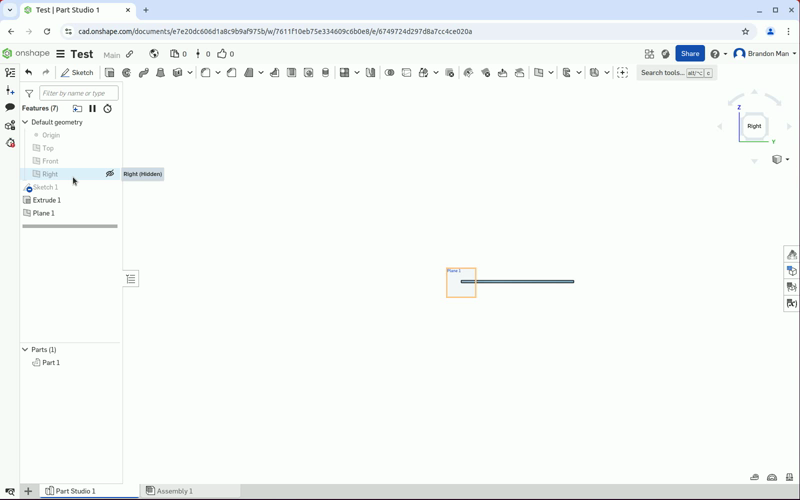
key(shift+s)
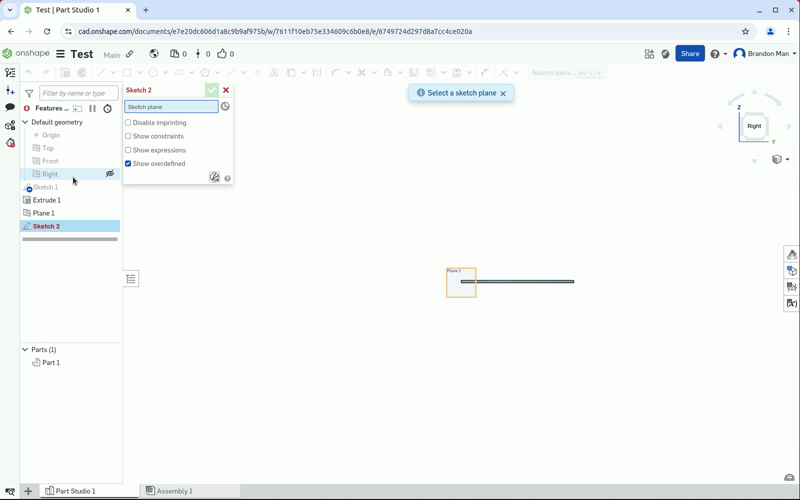
mouse_move(73, 215)
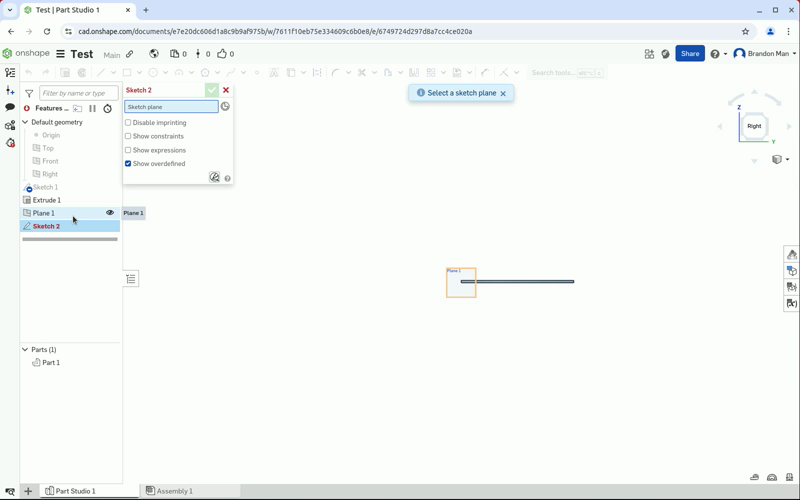
click(73, 215)
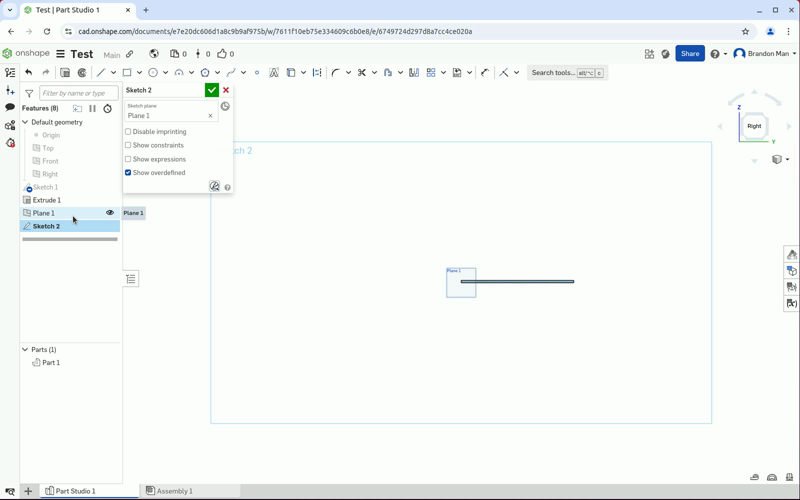
mouse_move(73, 352)
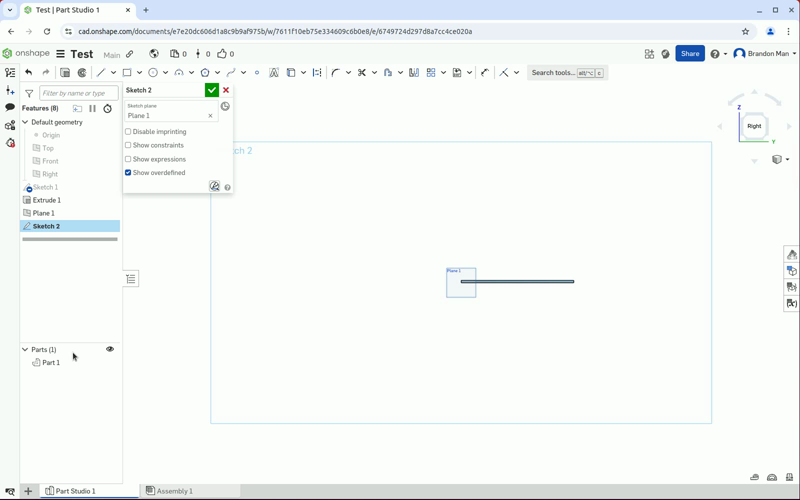
key(y)
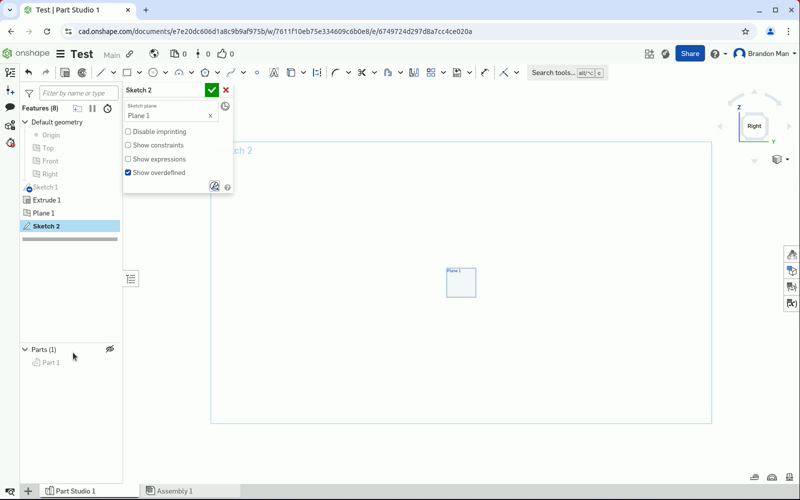
key(l)
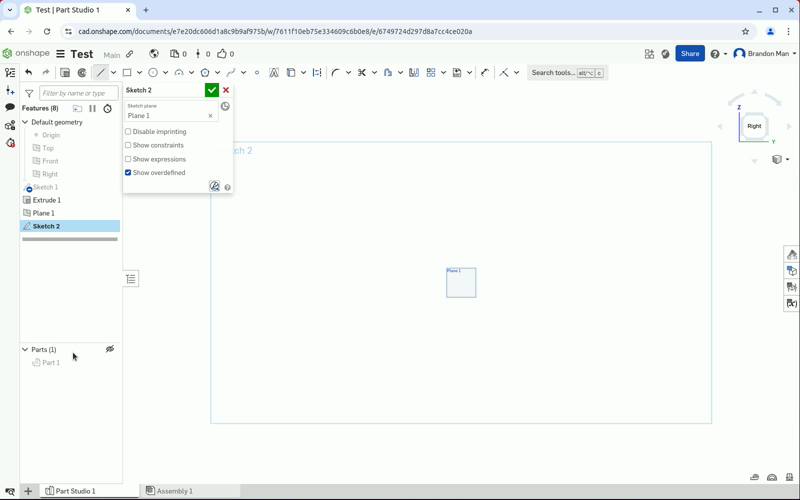
key_down(shift)
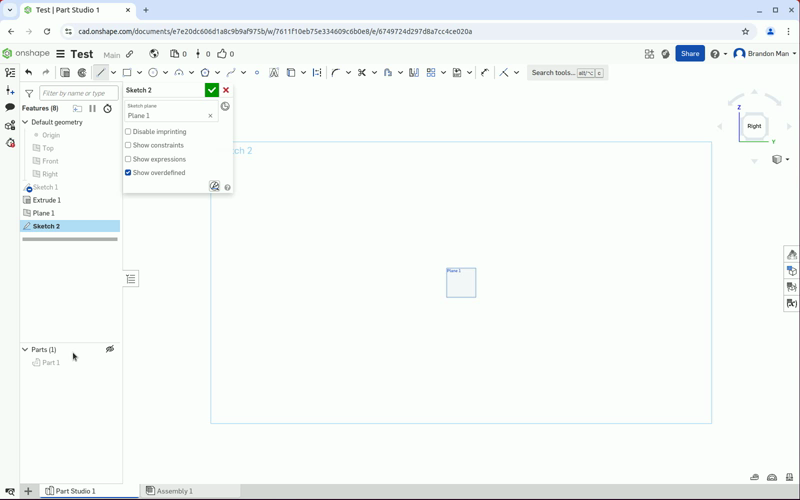
mouse_move(471, 282)
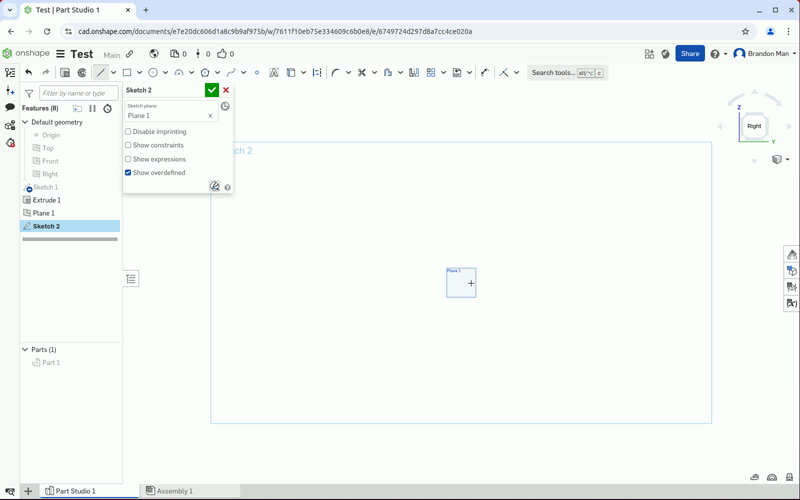
click(471, 282)
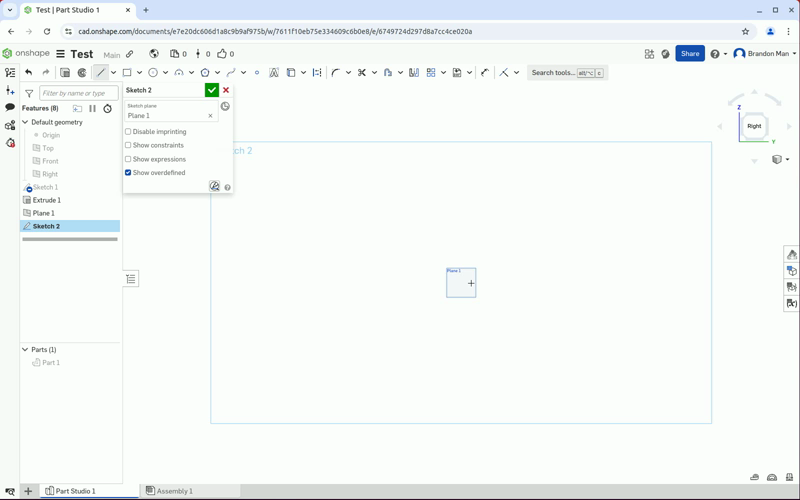
key_up(shift)
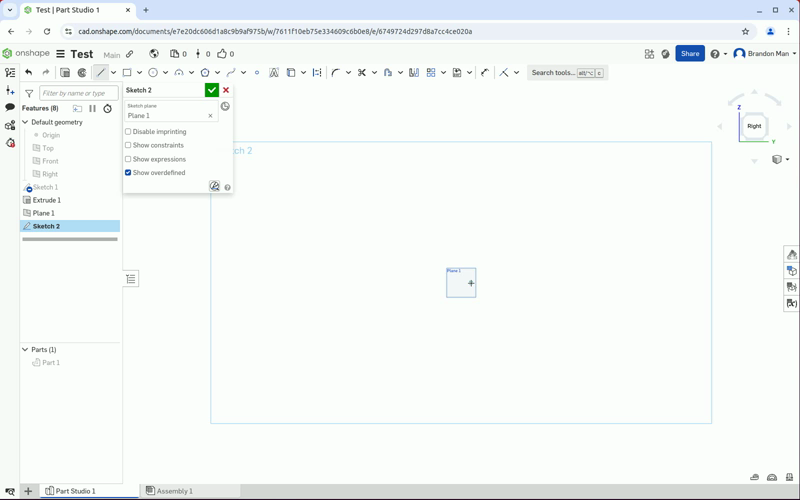
key_down(shift)
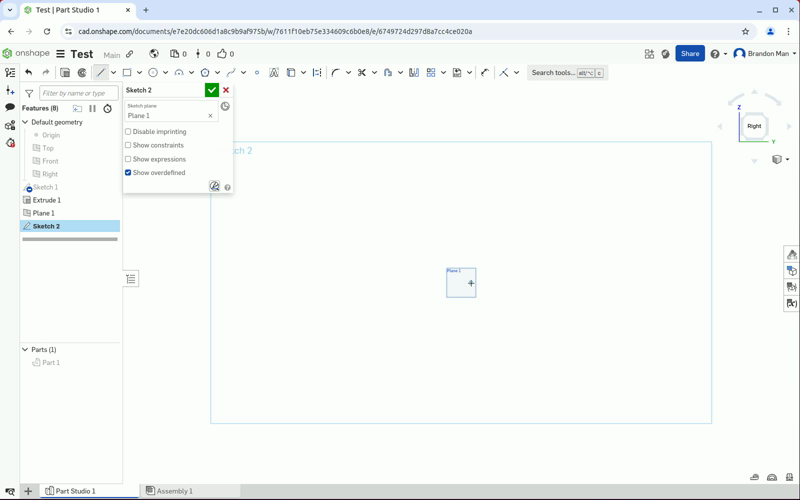
mouse_move(501, 282)
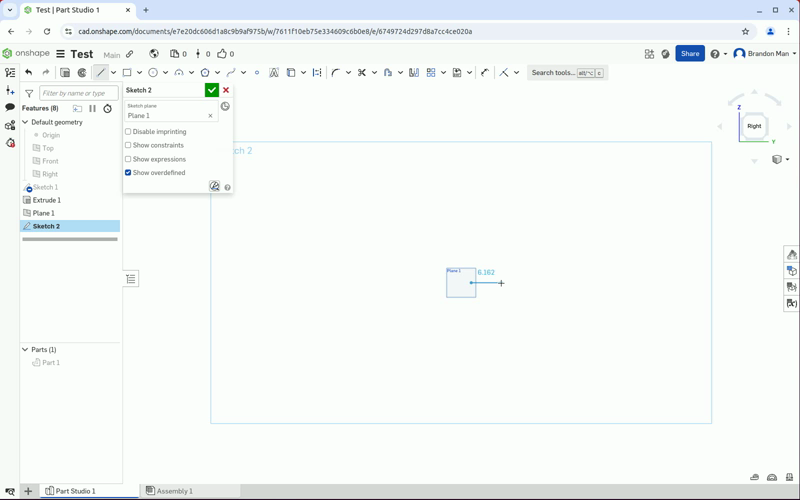
mouse_move(483, 282)
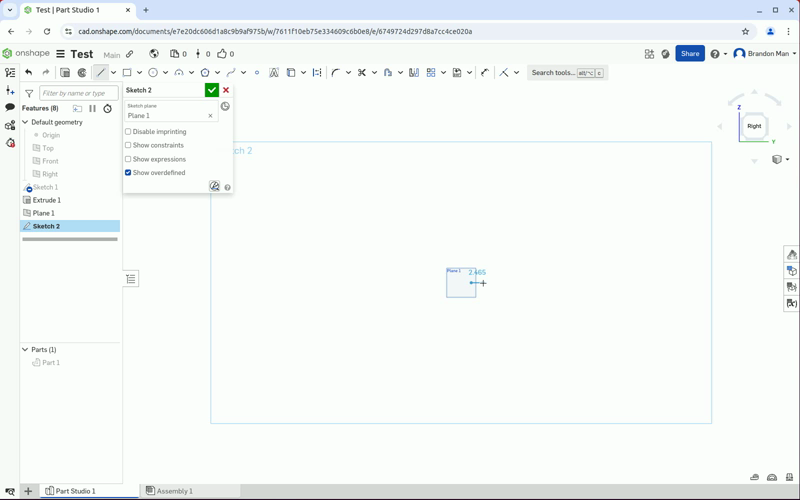
click(483, 282)
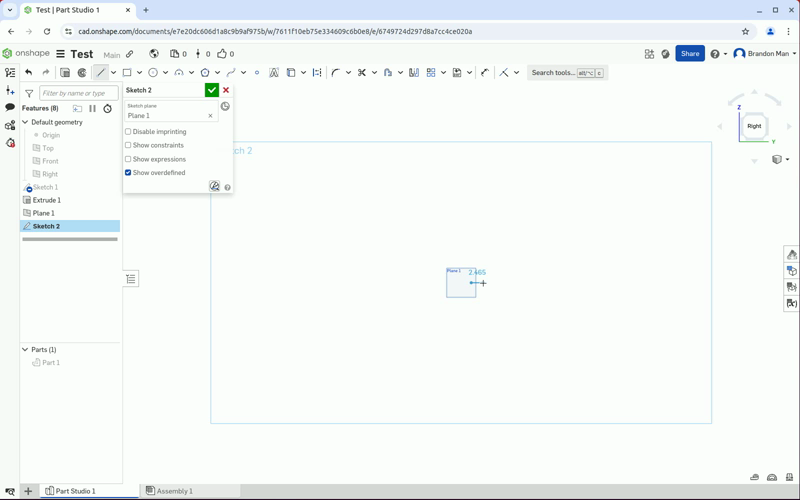
key_up(shift)
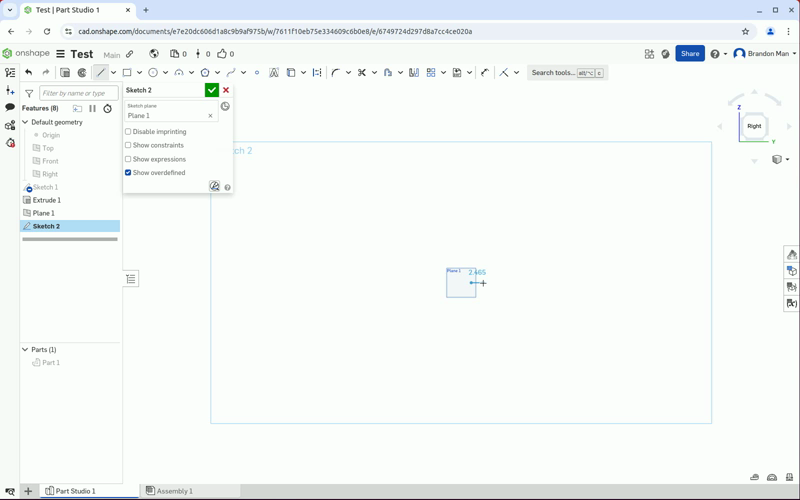
key_down(shift)
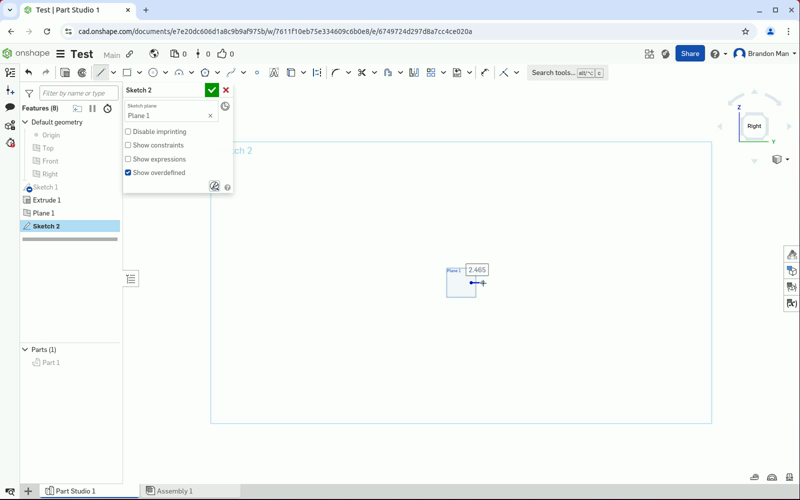
mouse_move(513, 282)
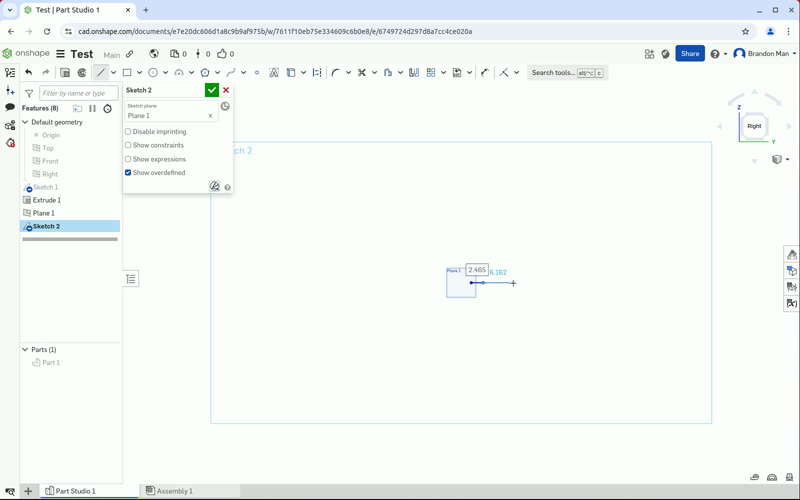
mouse_move(483, 279)
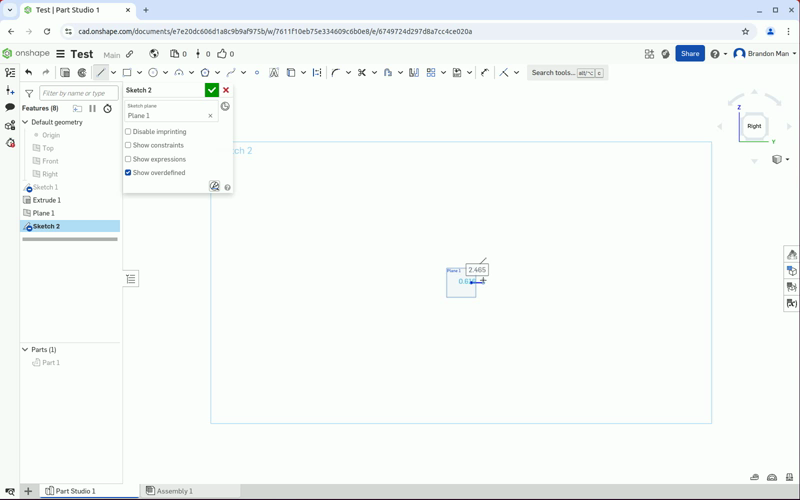
scroll(6)
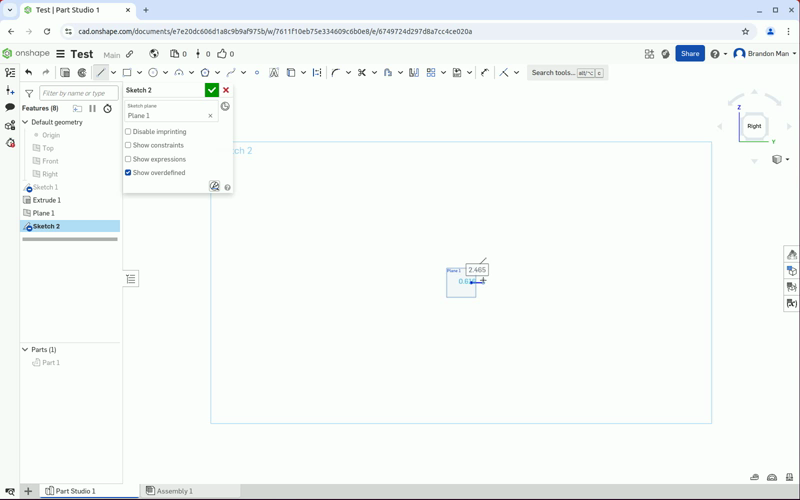
scroll(6)
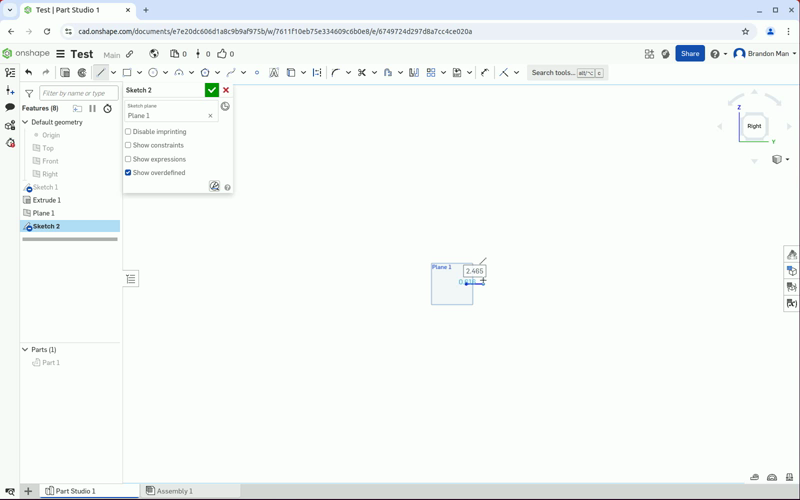
scroll(6)
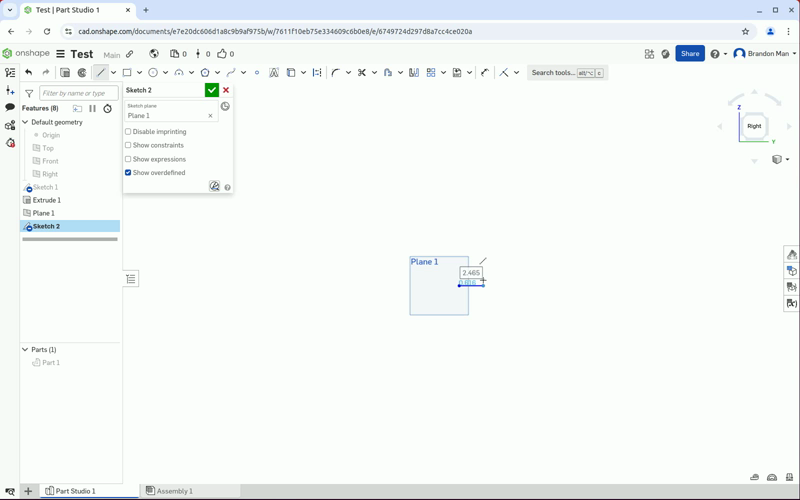
scroll(6)
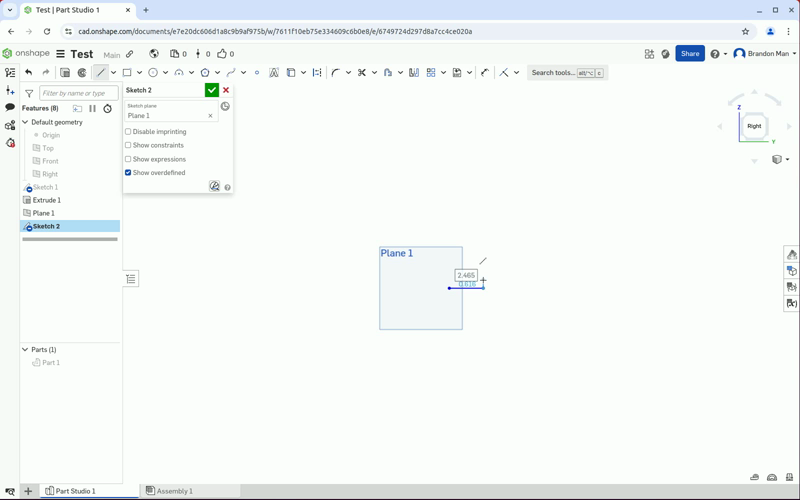
scroll(6)
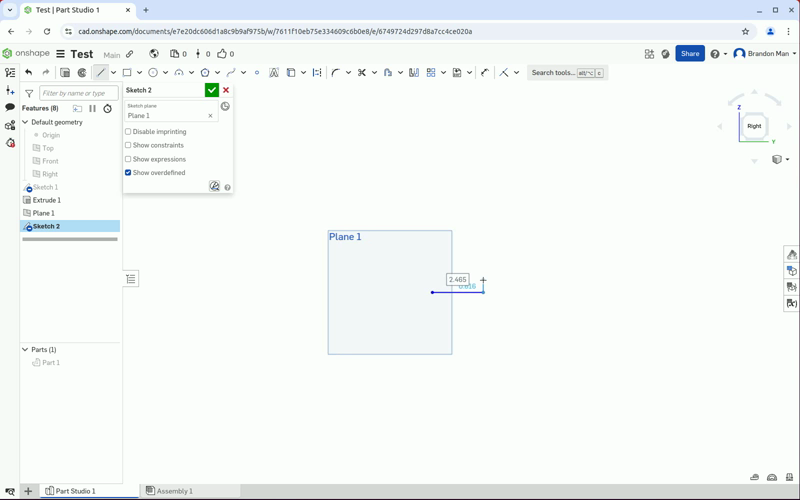
scroll(6)
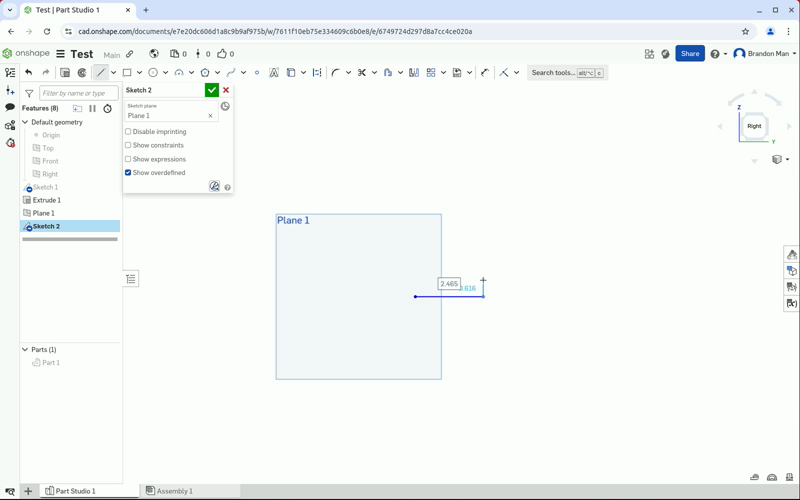
scroll(6)
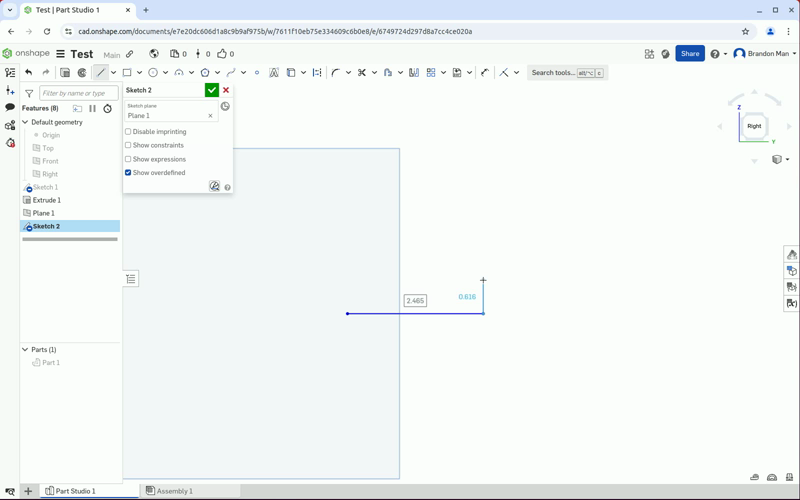
click(483, 279)
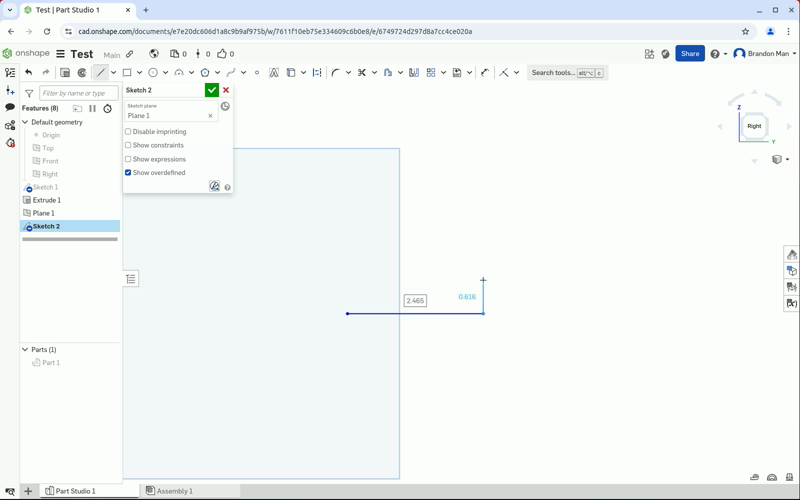
scroll(-6)
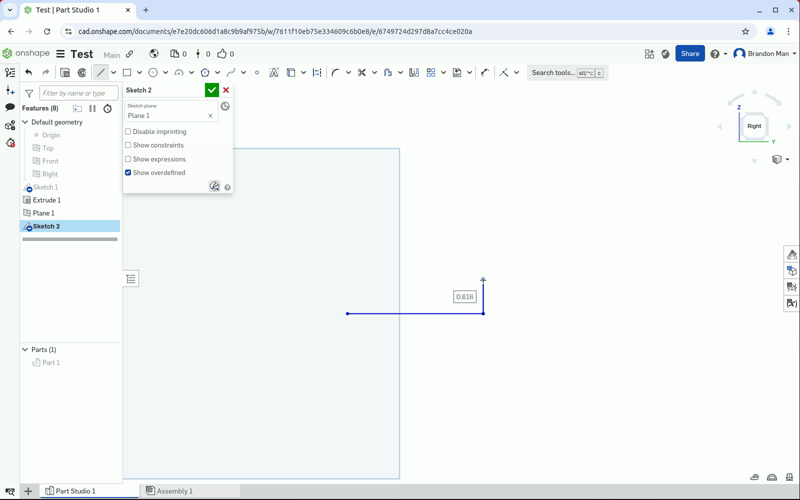
scroll(-6)
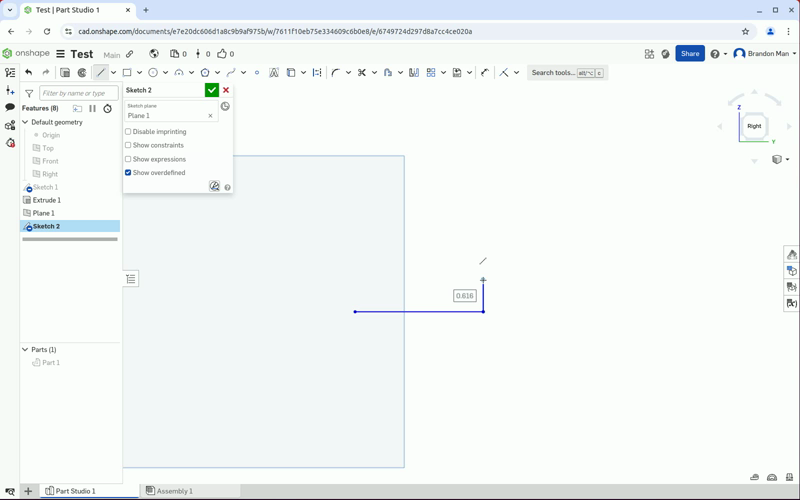
scroll(-6)
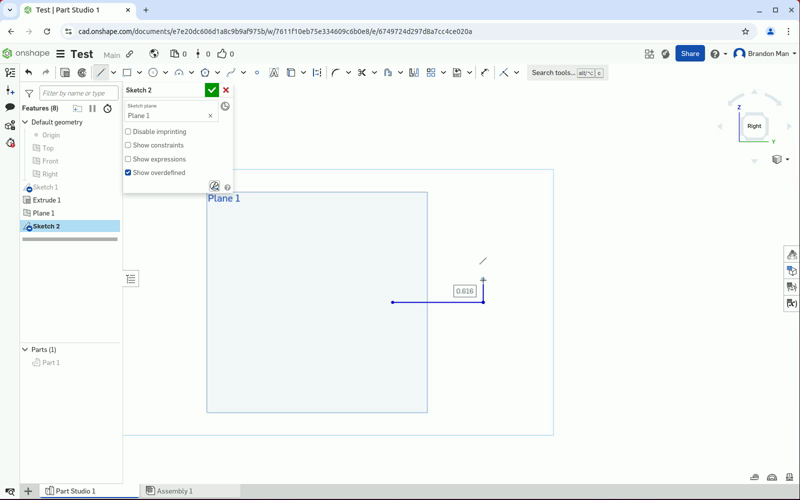
scroll(-6)
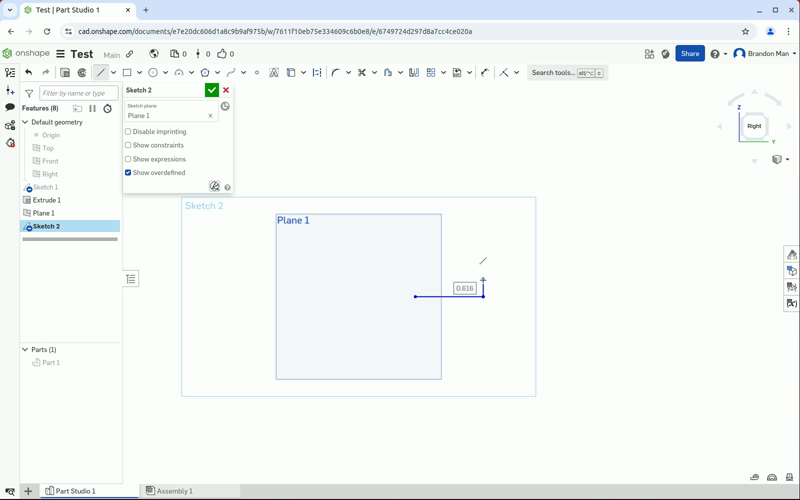
scroll(-6)
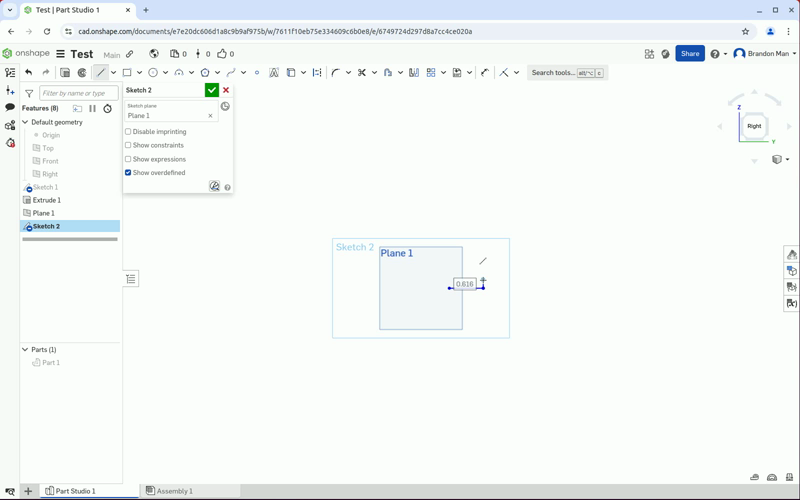
scroll(-6)
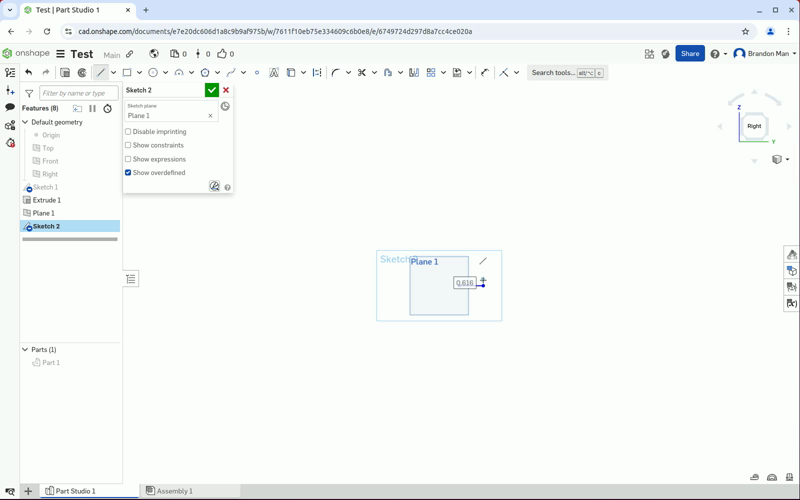
scroll(-6)
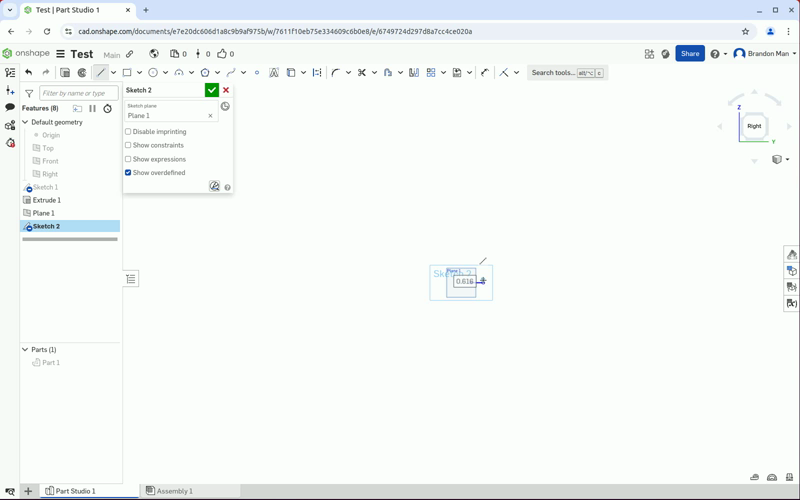
key_up(shift)
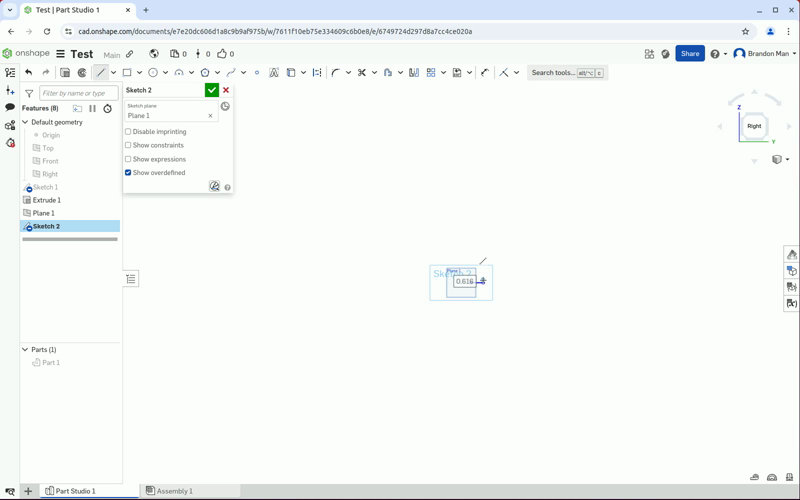
key_down(shift)
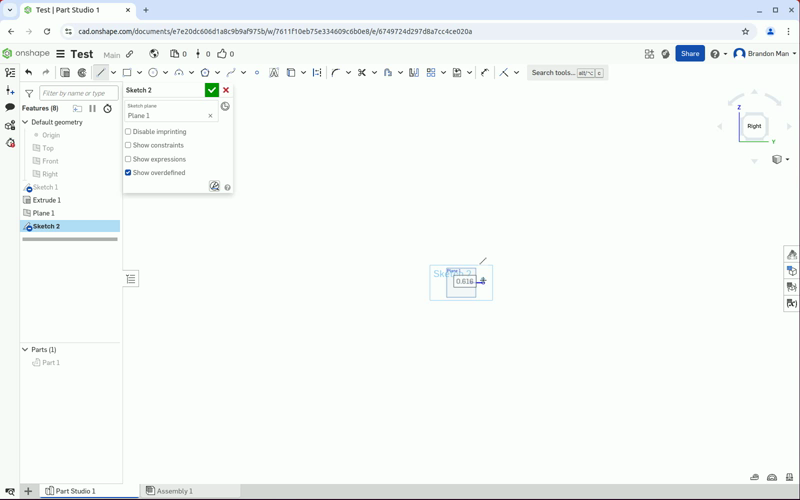
mouse_move(513, 279)
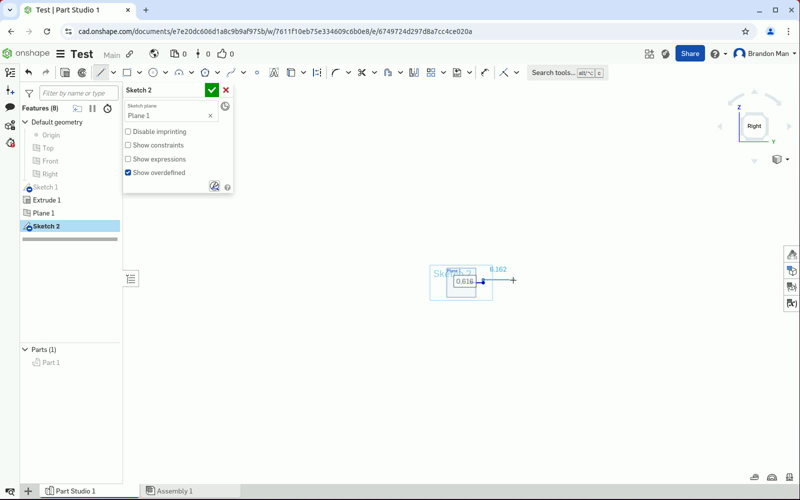
mouse_move(471, 279)
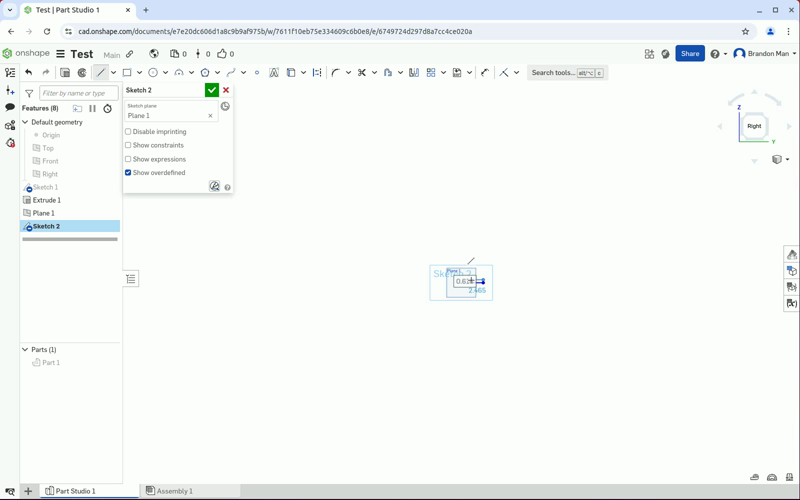
scroll(6)
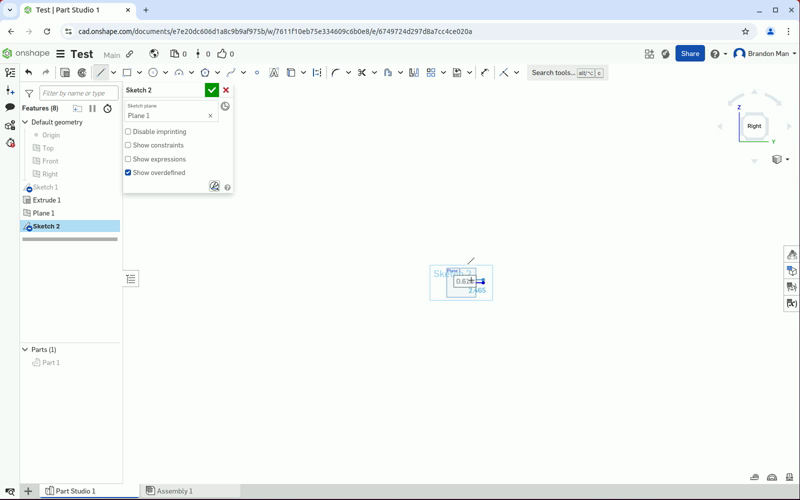
scroll(6)
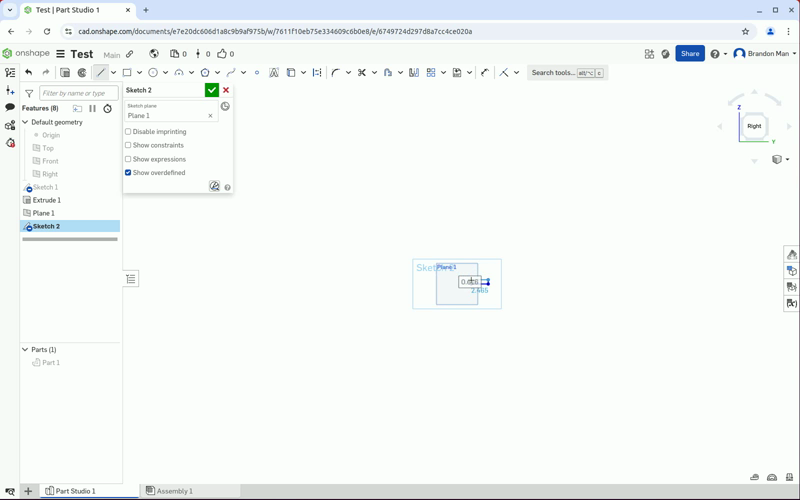
scroll(6)
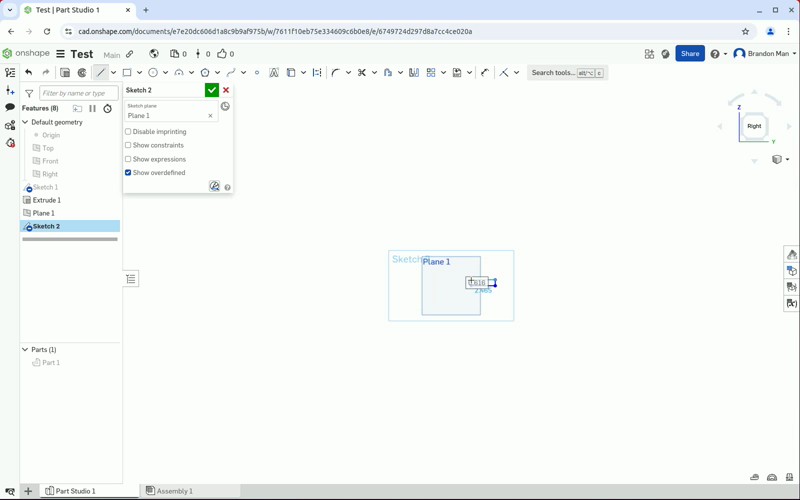
scroll(6)
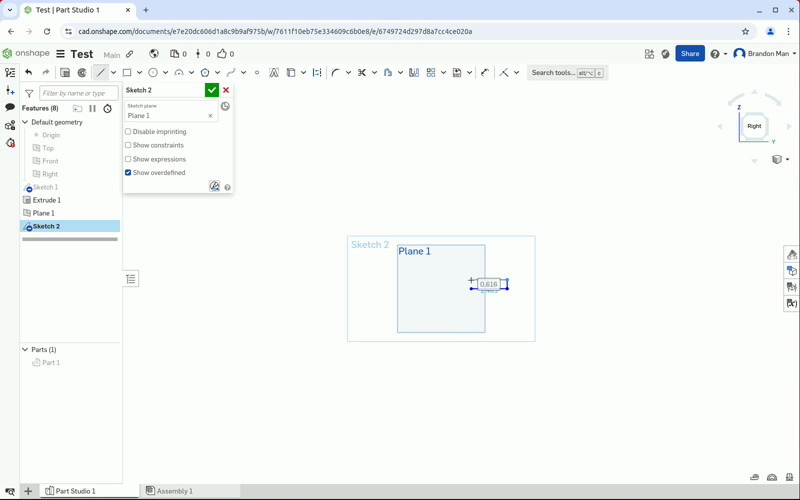
scroll(6)
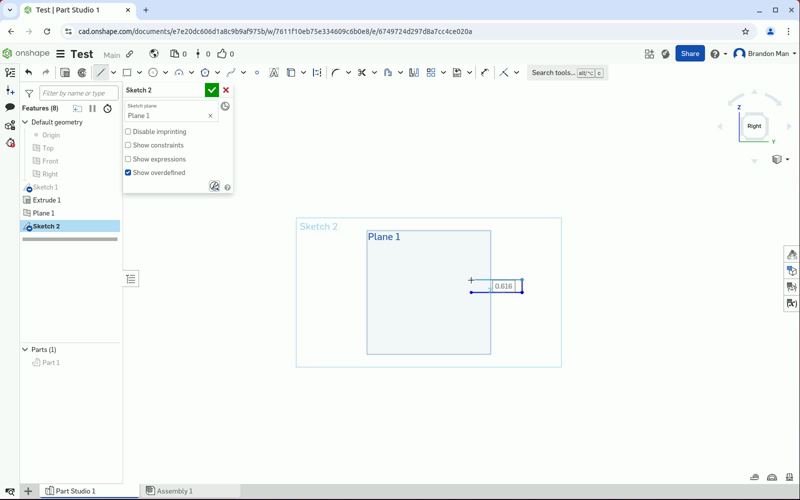
scroll(6)
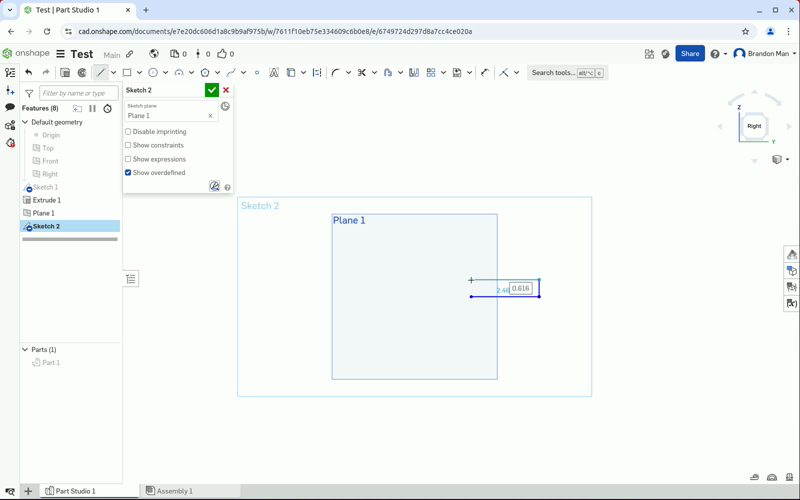
scroll(6)
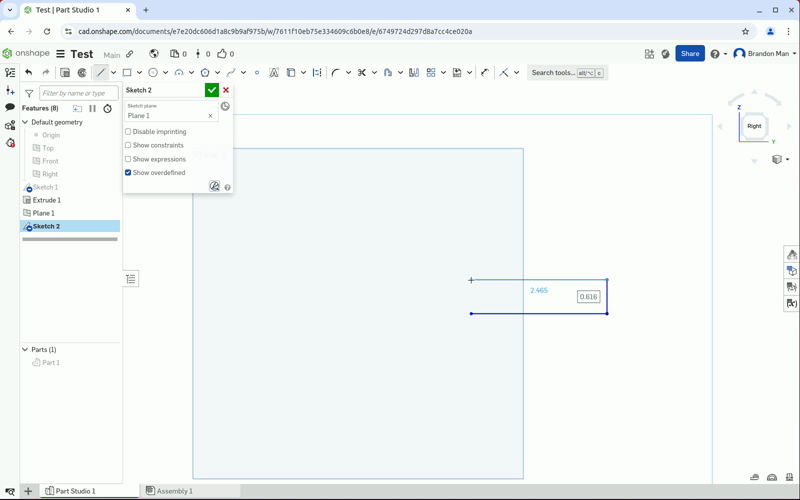
click(471, 279)
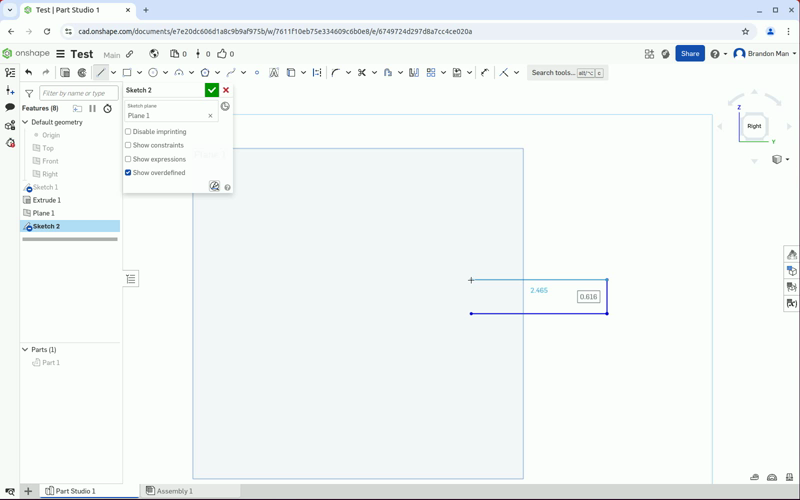
scroll(-6)
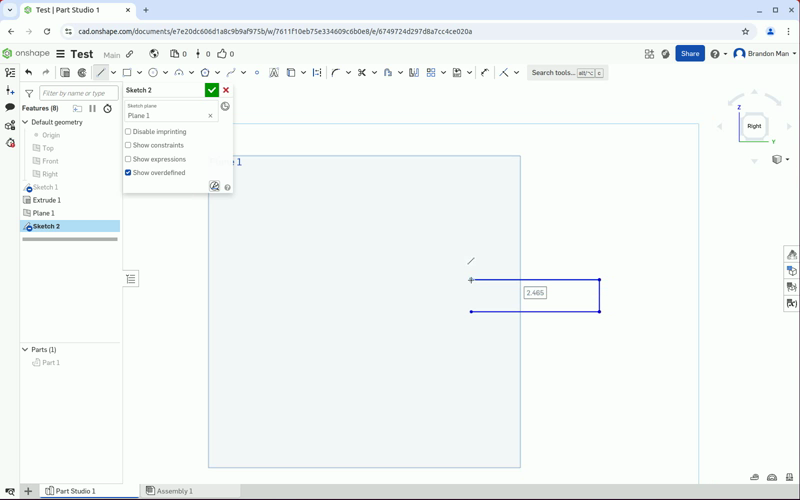
scroll(-6)
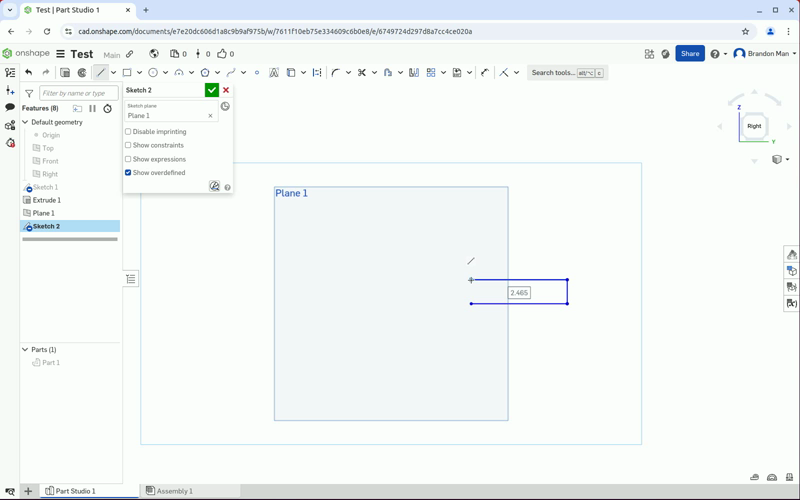
scroll(-6)
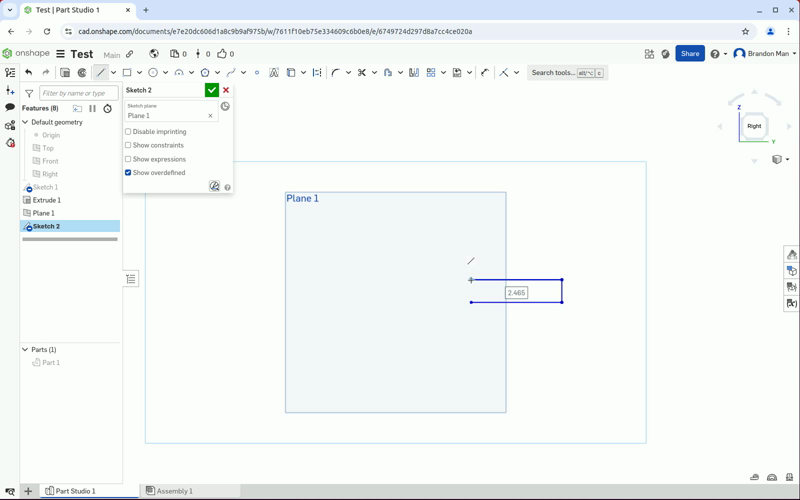
scroll(-6)
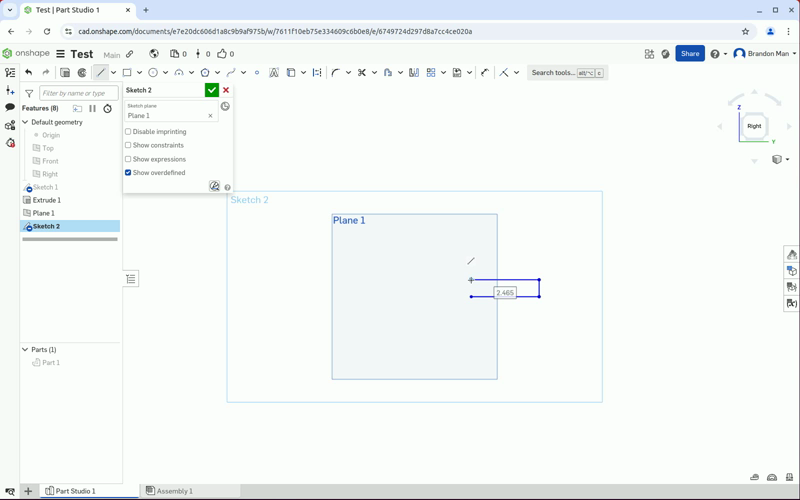
scroll(-6)
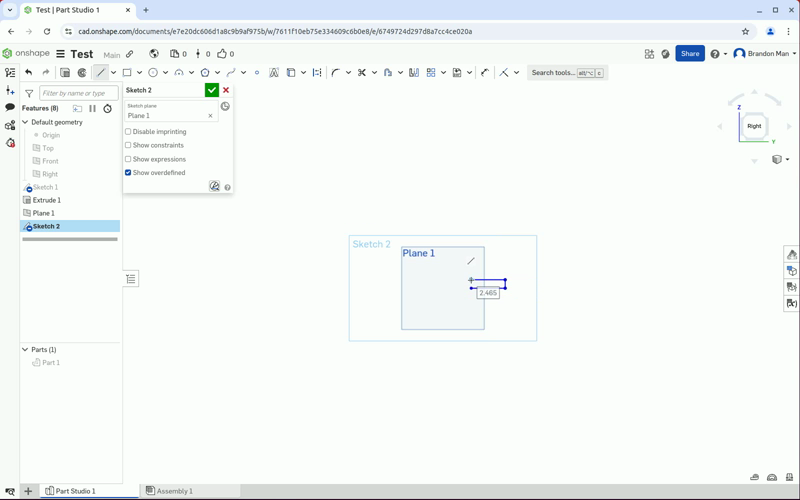
scroll(-6)
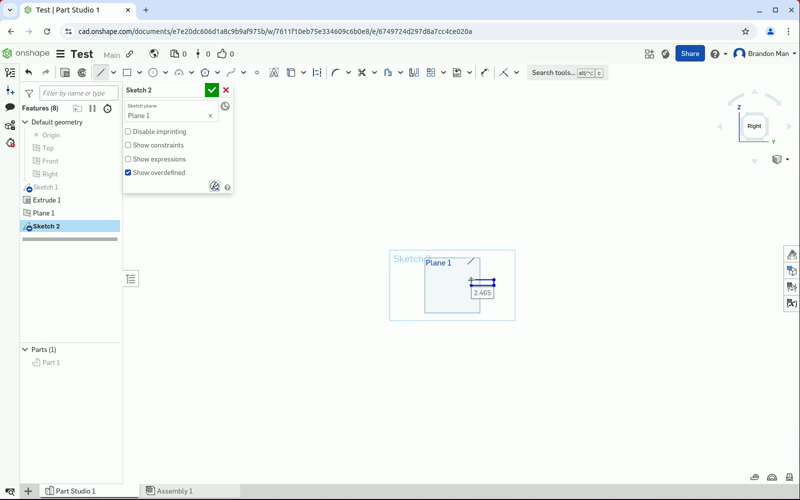
scroll(-6)
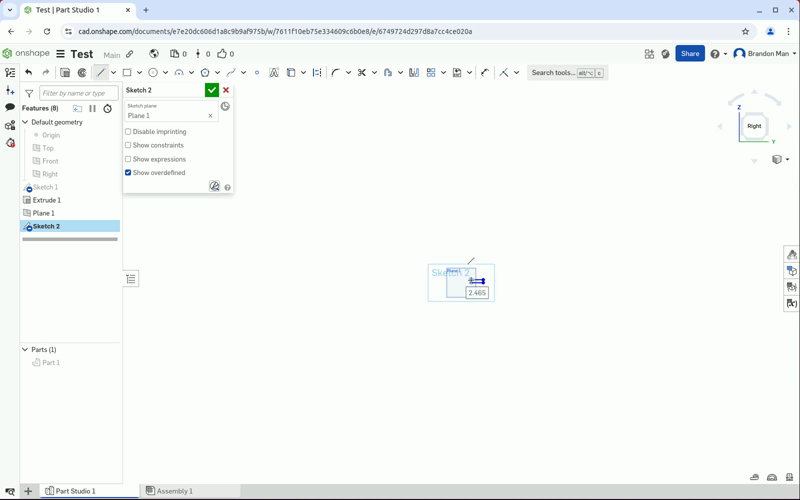
key_up(shift)
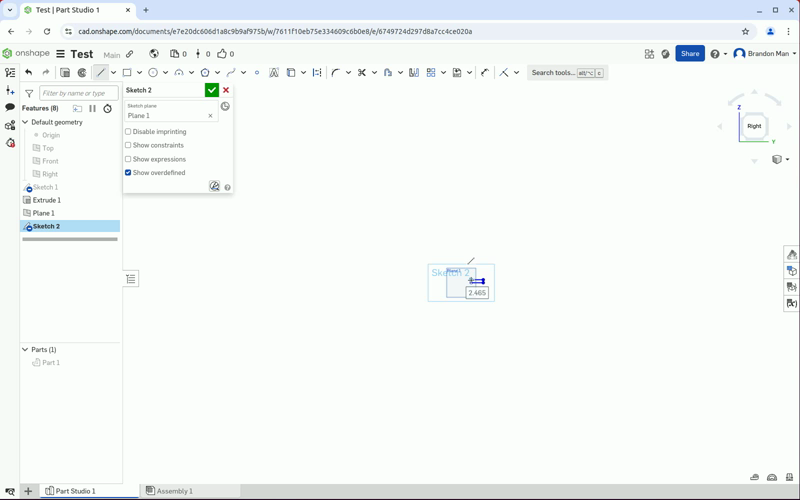
mouse_move(501, 279)
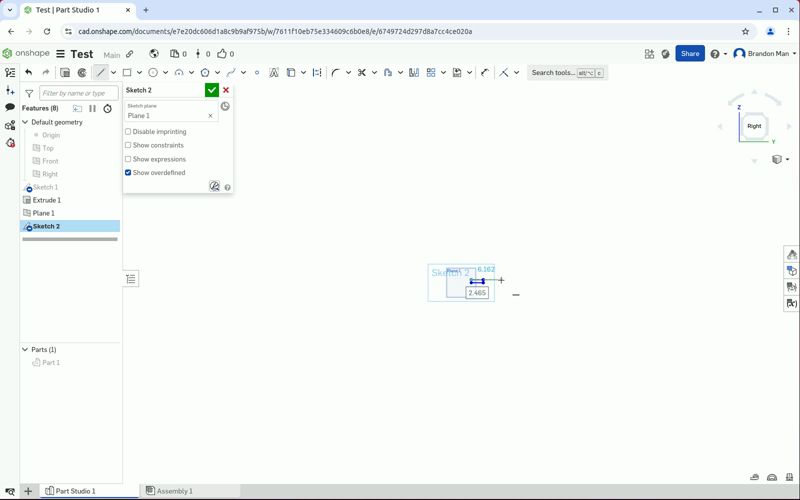
key_down(shift)
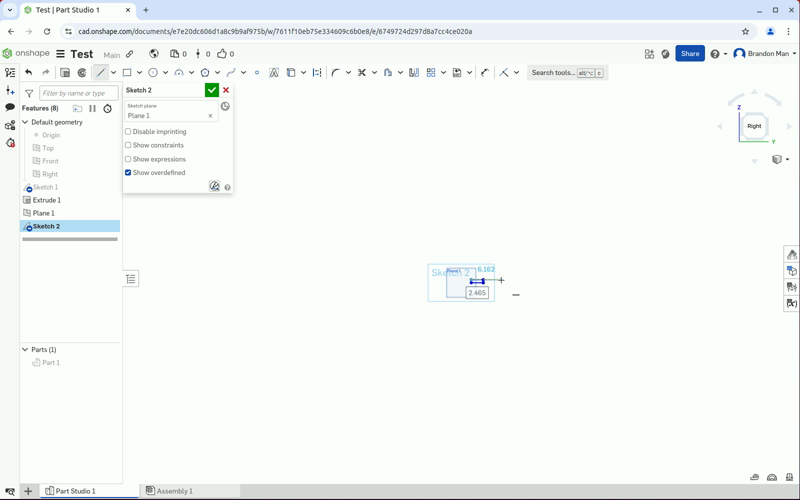
mouse_move(471, 282)
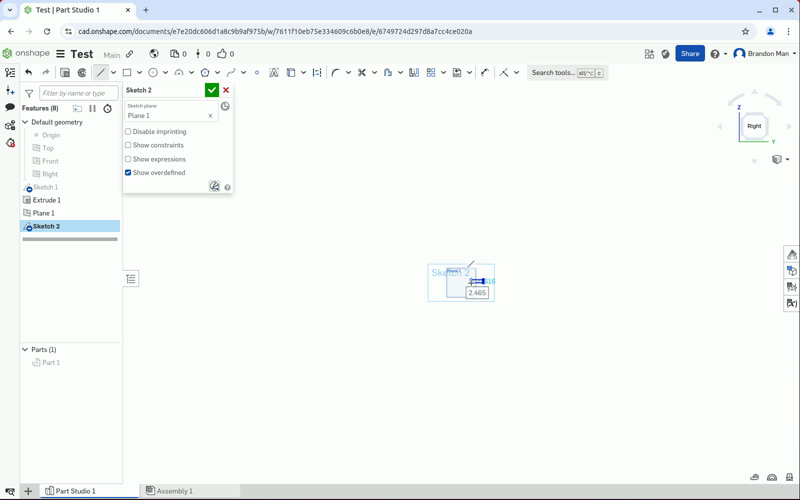
scroll(6)
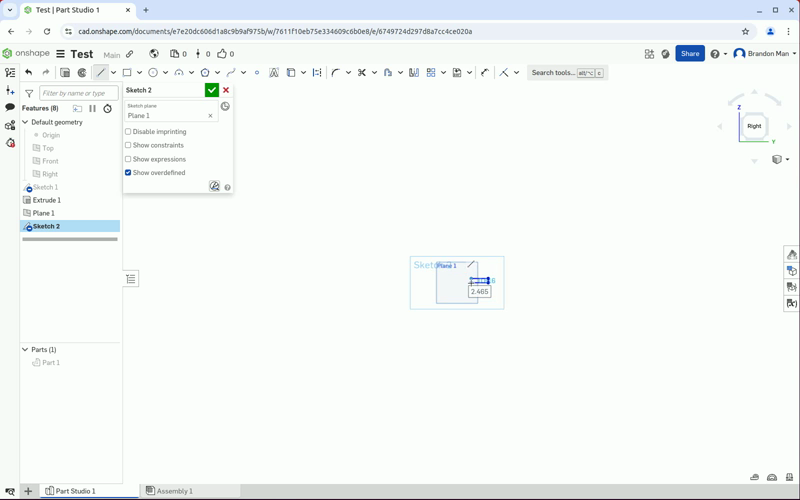
scroll(6)
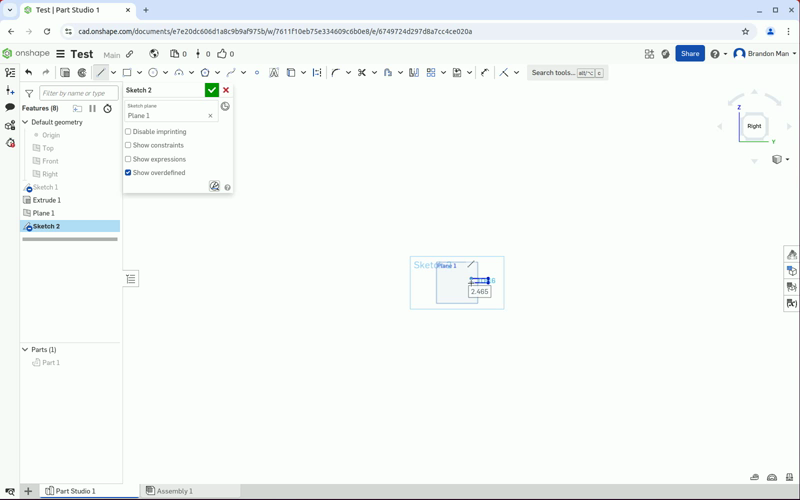
scroll(6)
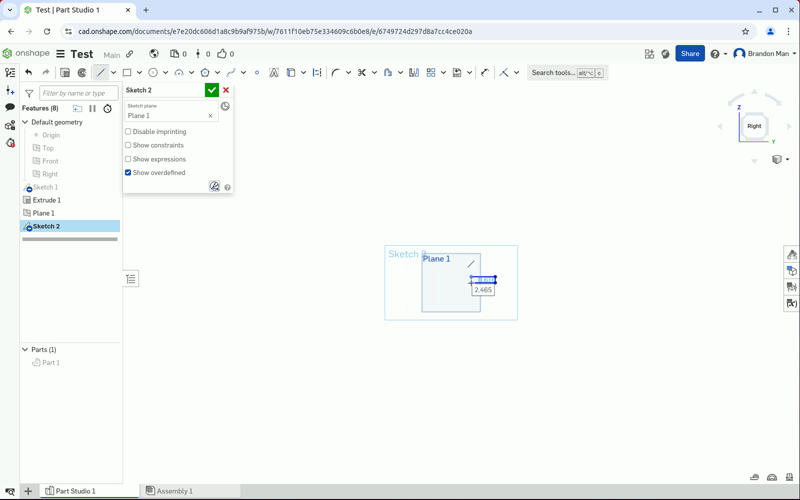
scroll(6)
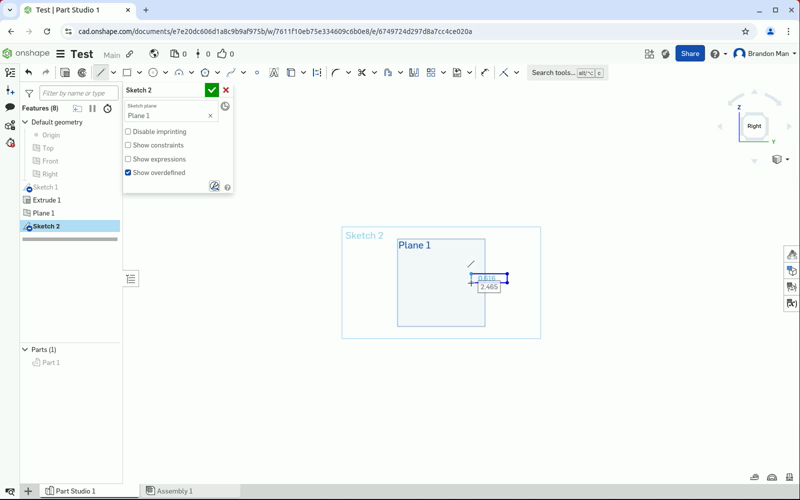
scroll(6)
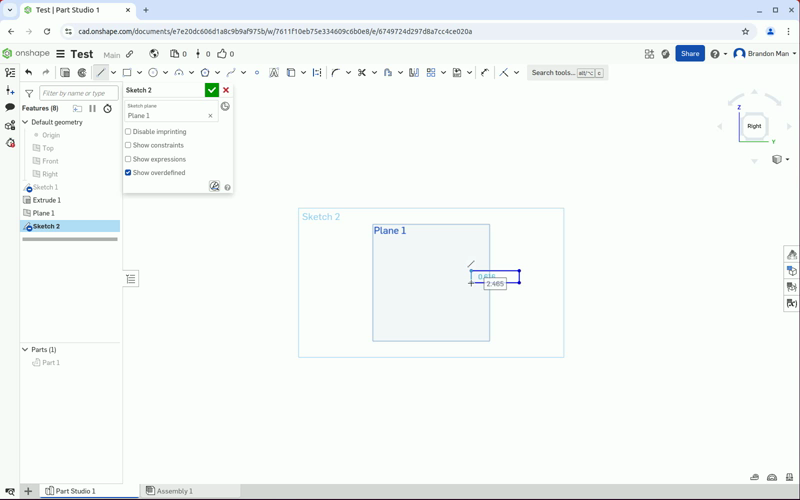
scroll(6)
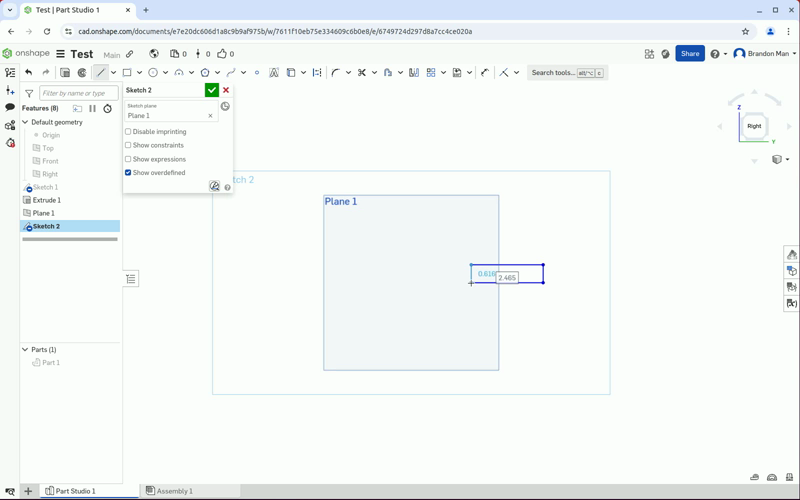
scroll(6)
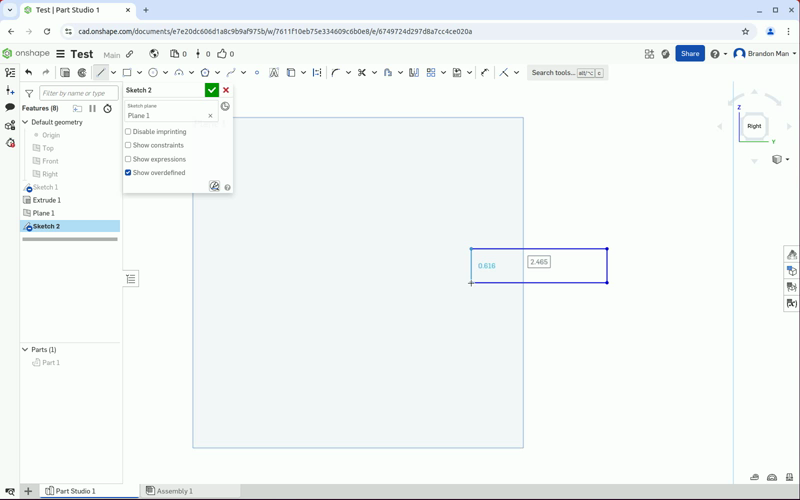
key_up(shift)
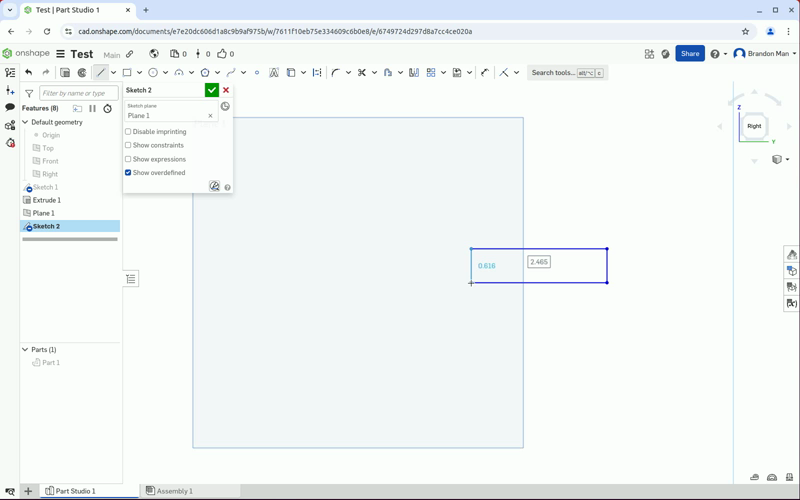
click(471, 282)
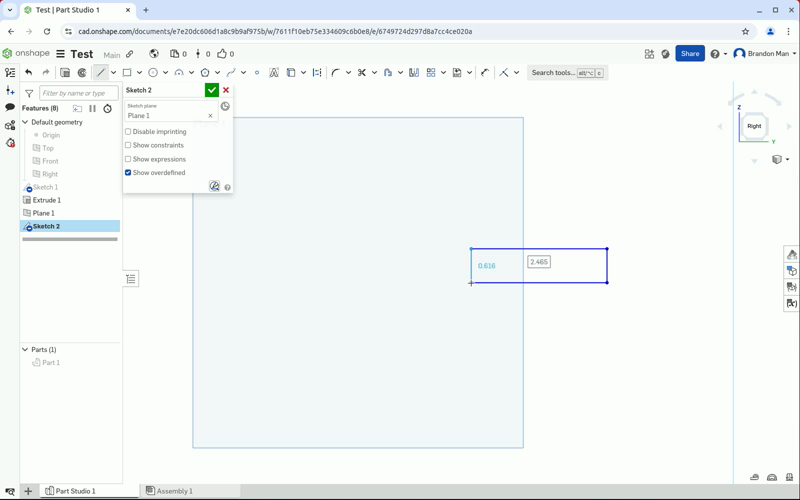
scroll(-6)
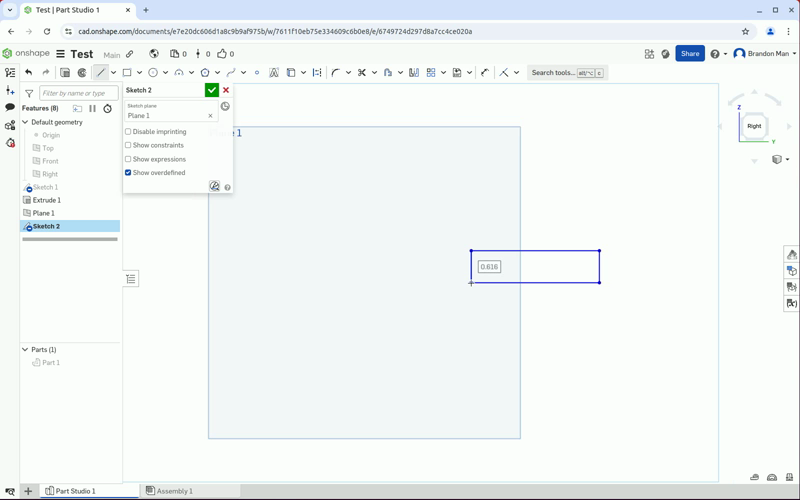
scroll(-6)
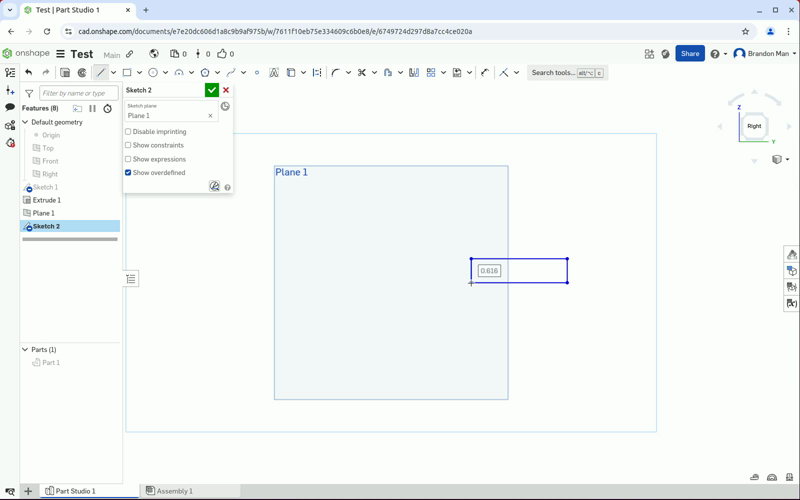
scroll(-6)
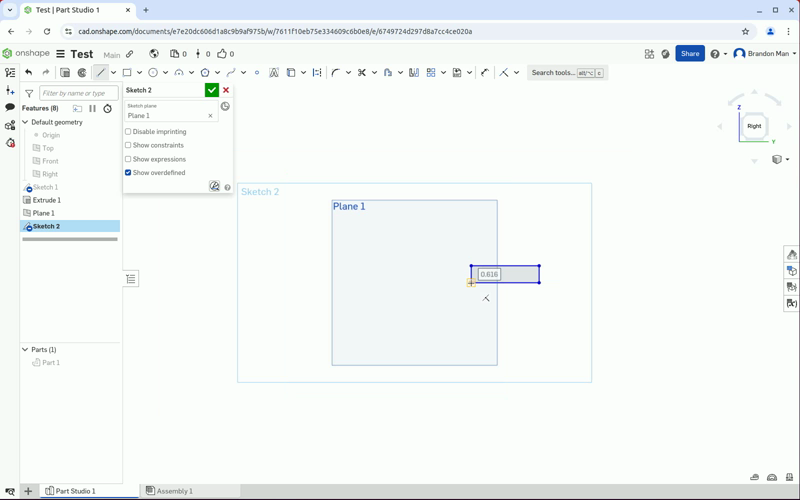
scroll(-6)
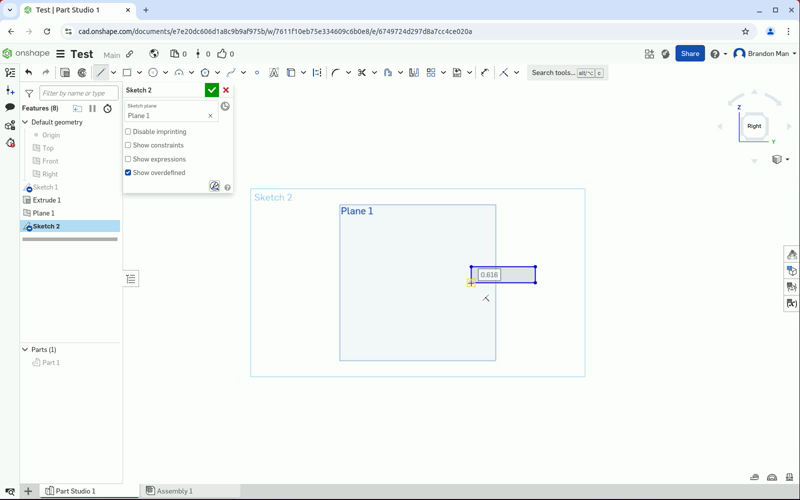
scroll(-6)
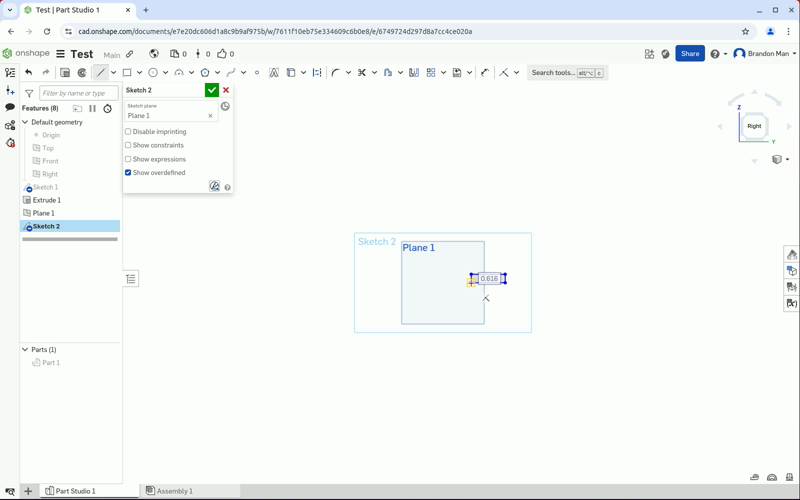
scroll(-6)
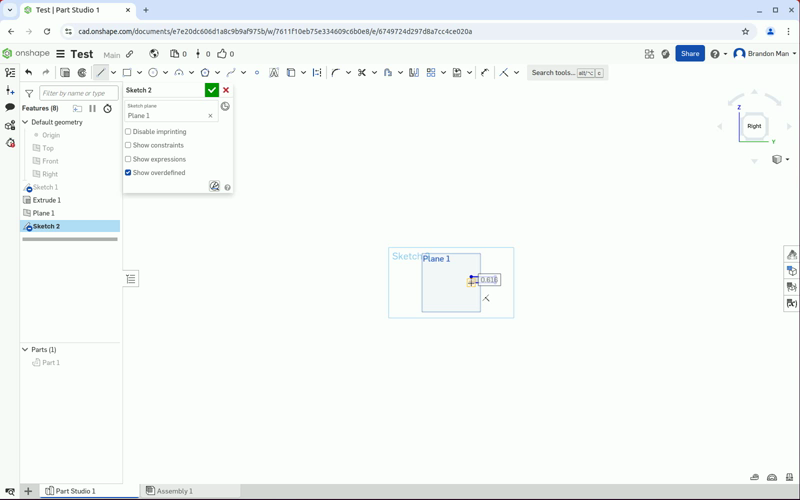
scroll(-6)
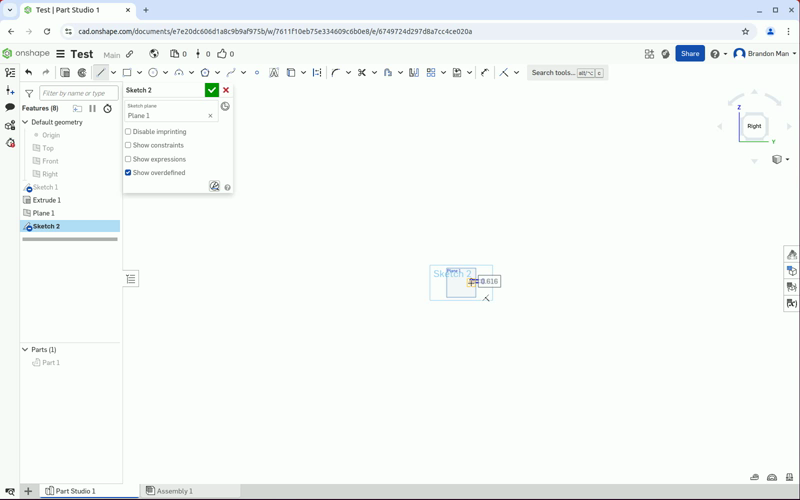
key(esc)
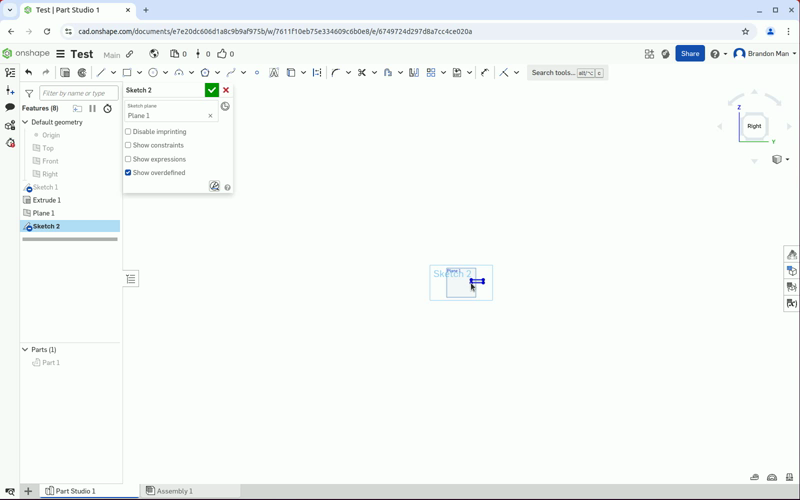
mouse_move(481, 279)
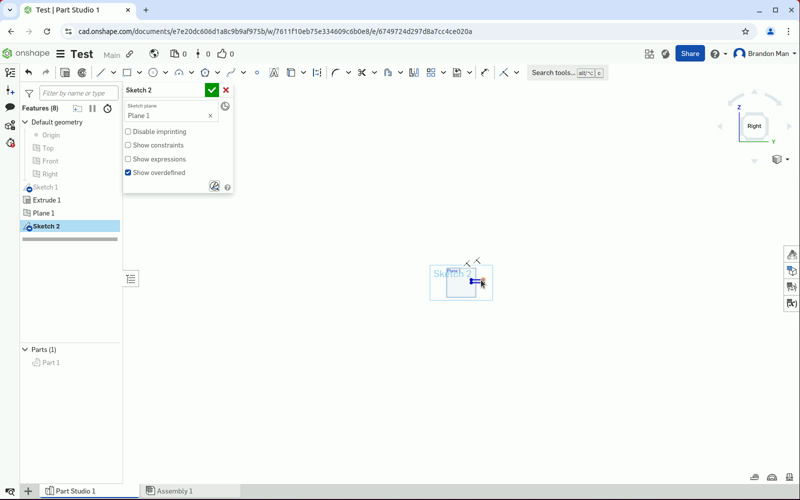
scroll(6)
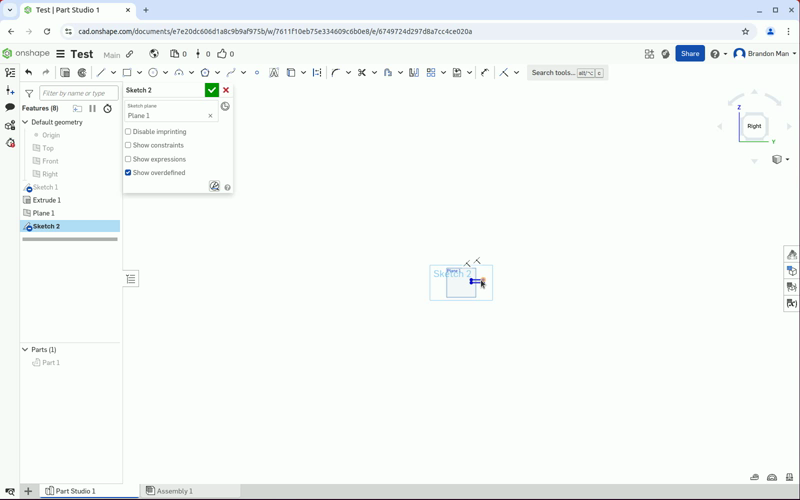
scroll(6)
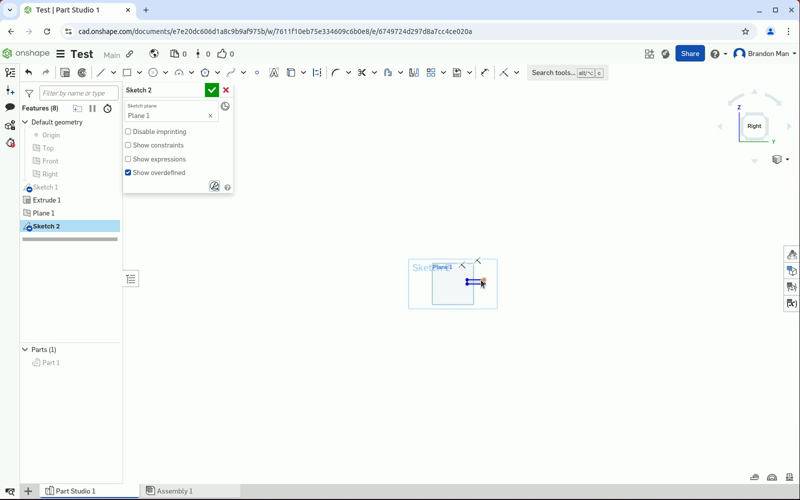
scroll(6)
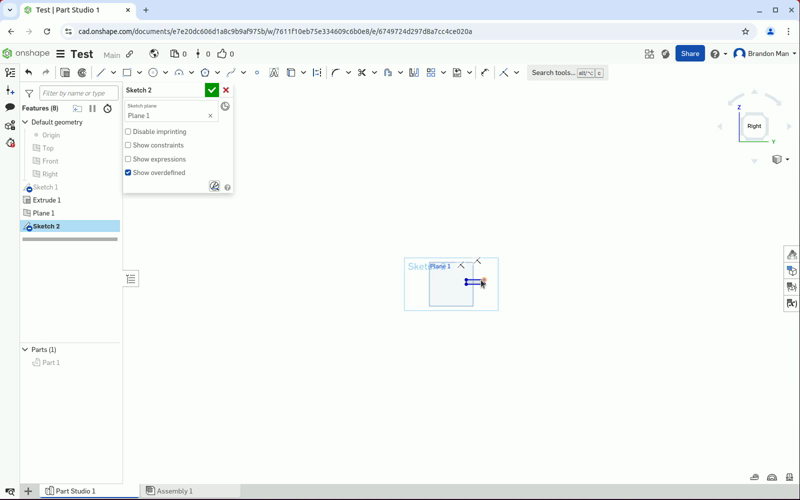
scroll(6)
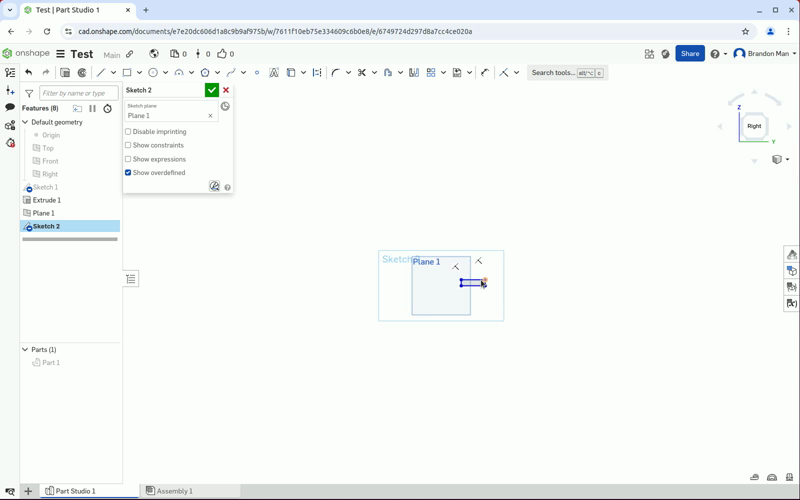
scroll(6)
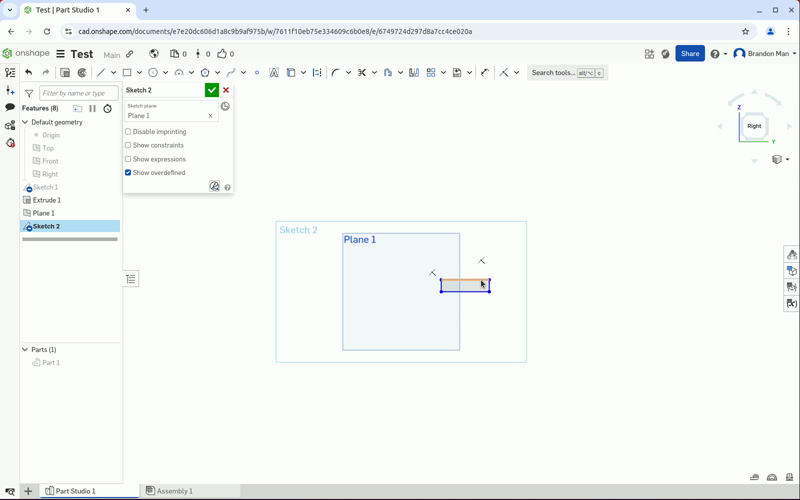
scroll(6)
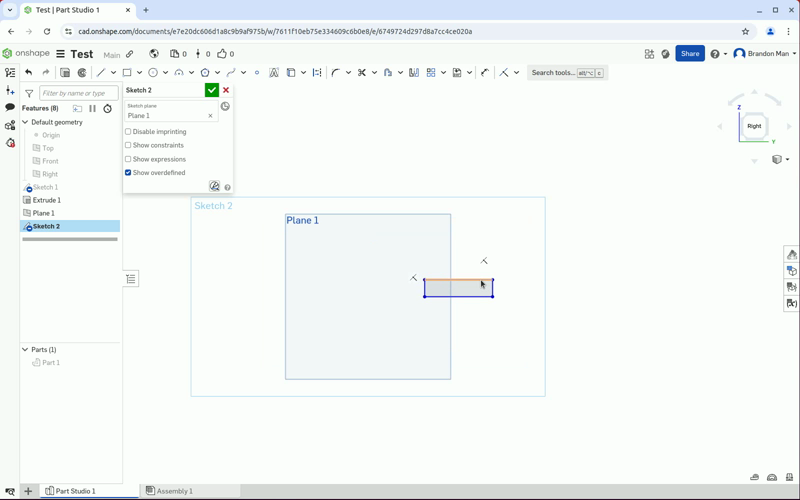
scroll(6)
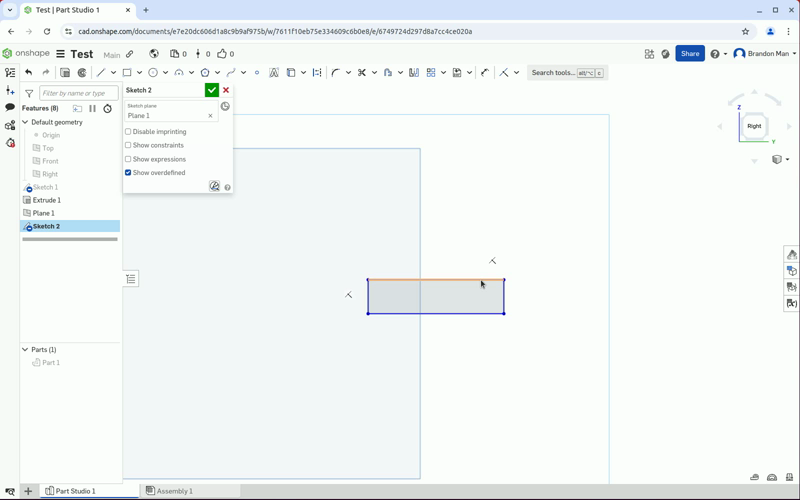
click(481, 279)
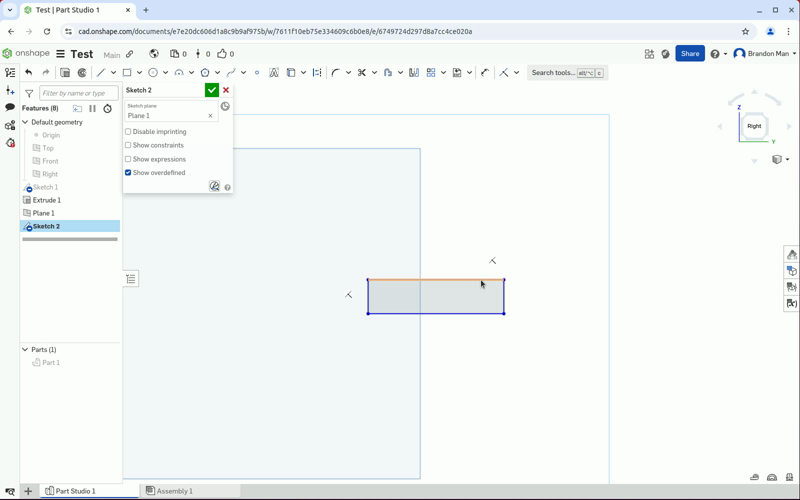
scroll(-6)
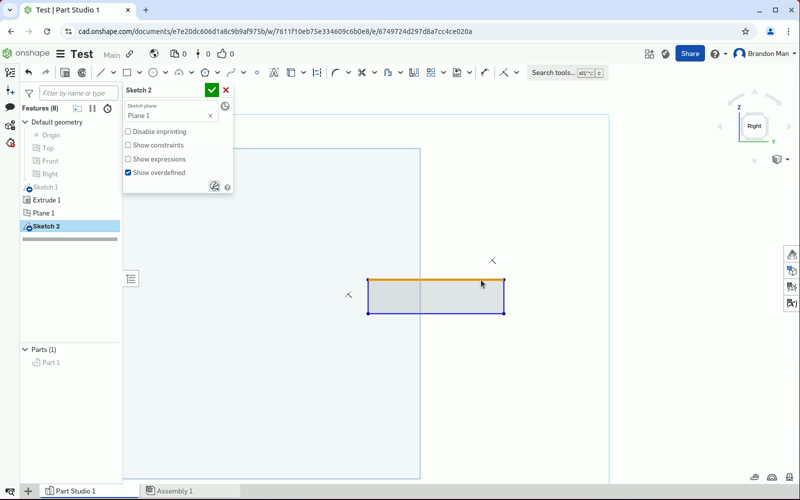
scroll(-6)
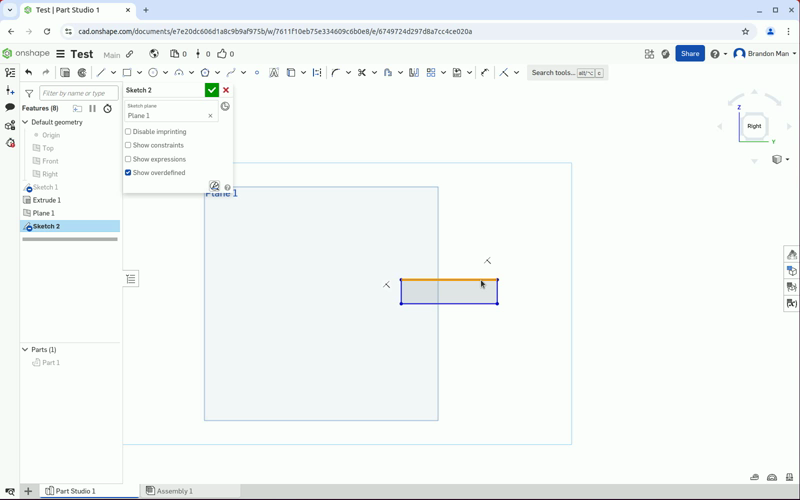
scroll(-6)
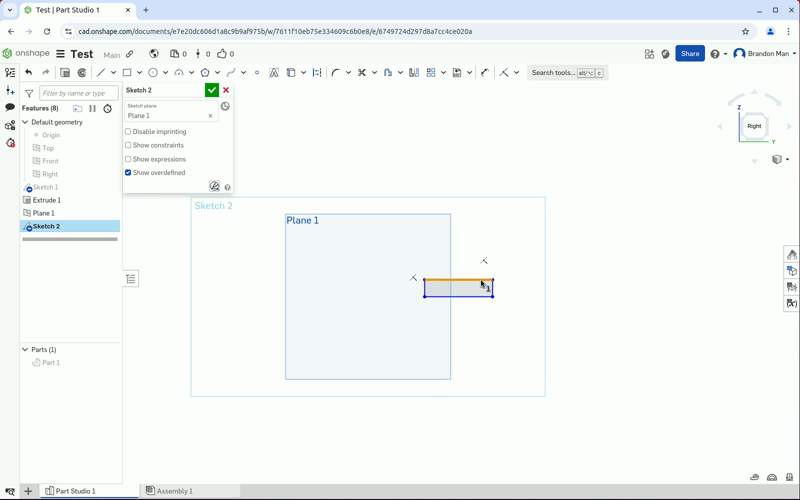
scroll(-6)
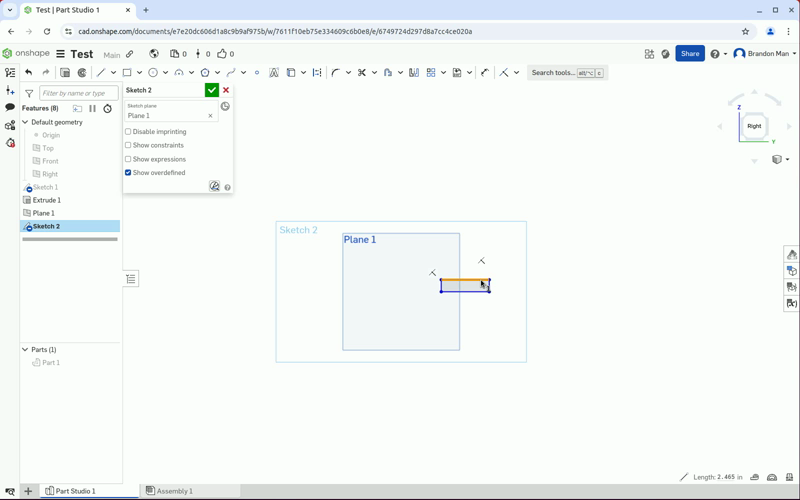
scroll(-6)
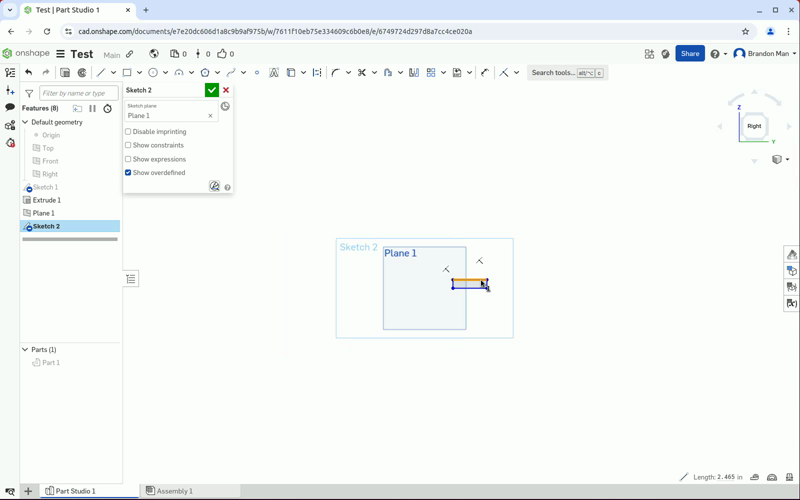
scroll(-6)
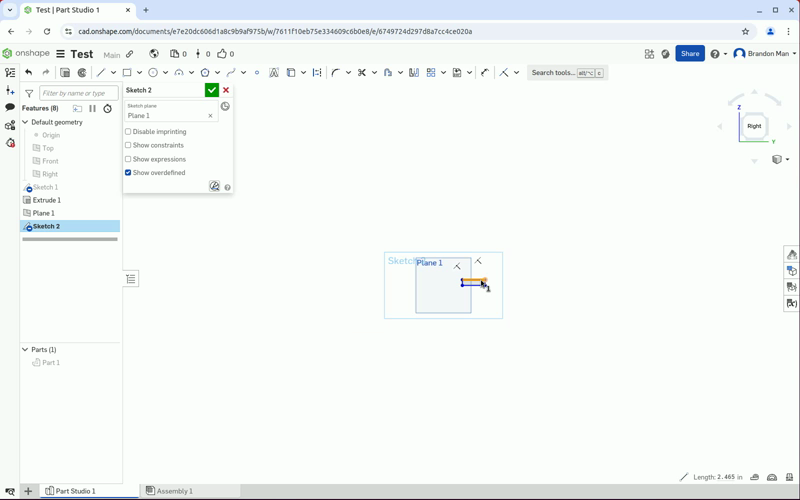
scroll(-6)
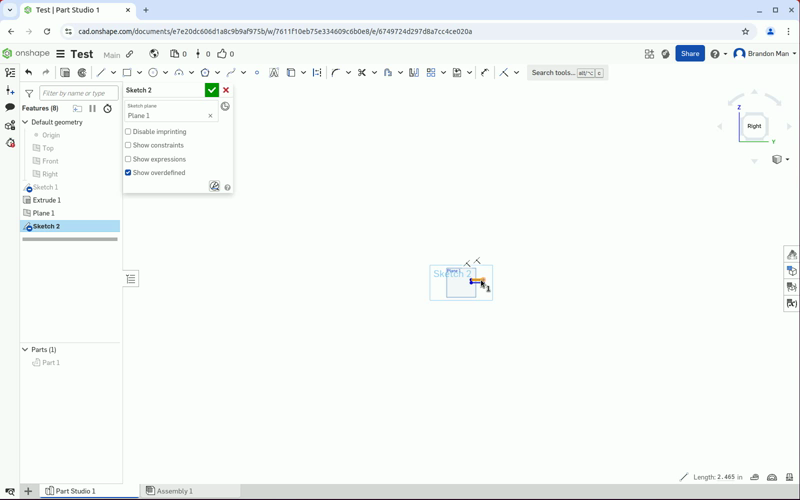
mouse_move(73, 352)
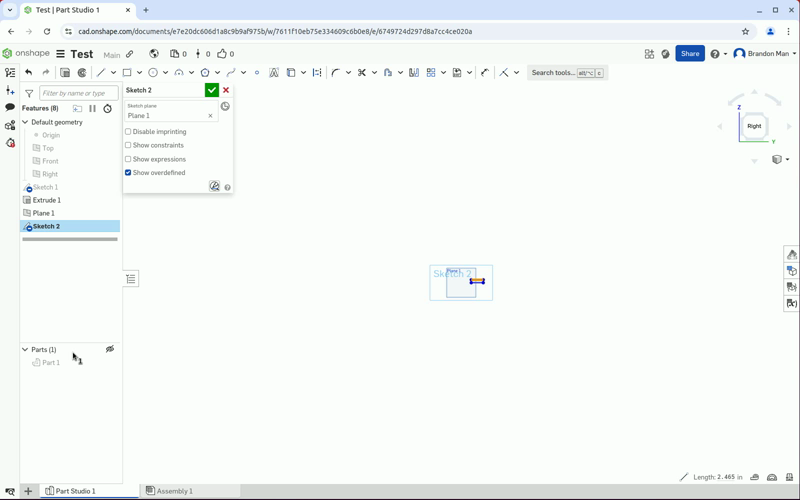
key(shift+y)
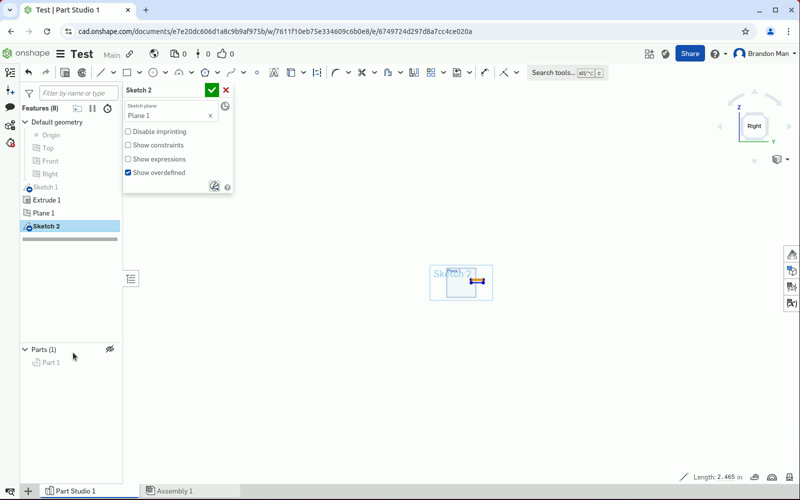
key(shift+e)
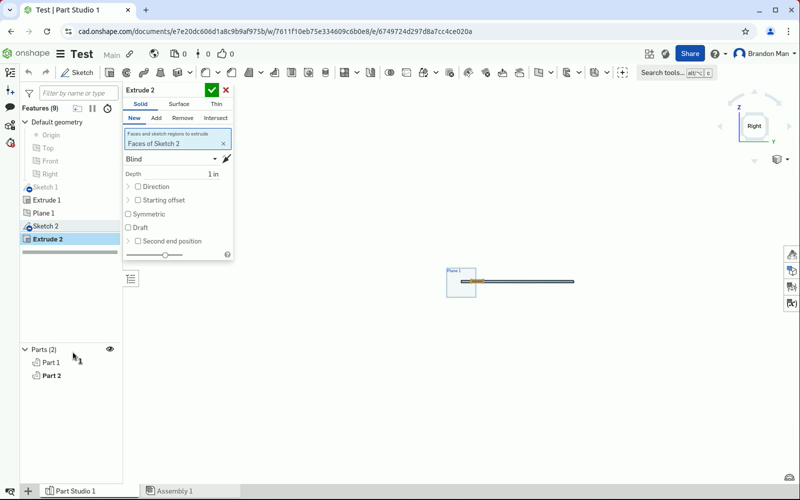
mouse_move(143, 106)
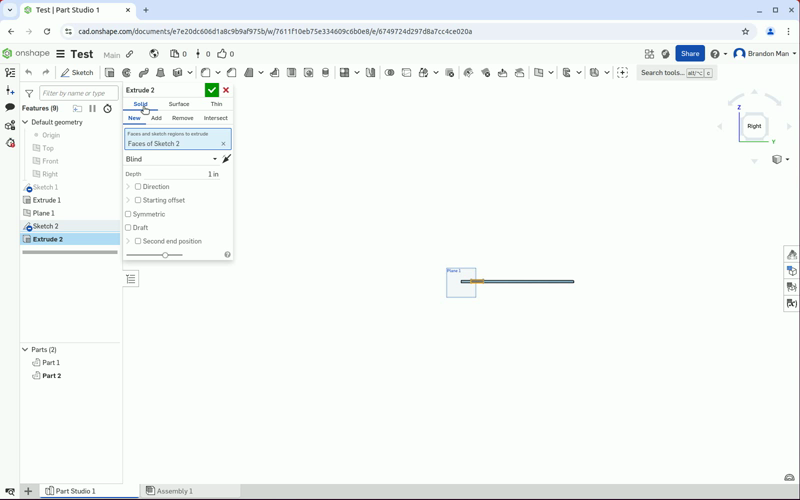
click(143, 106)
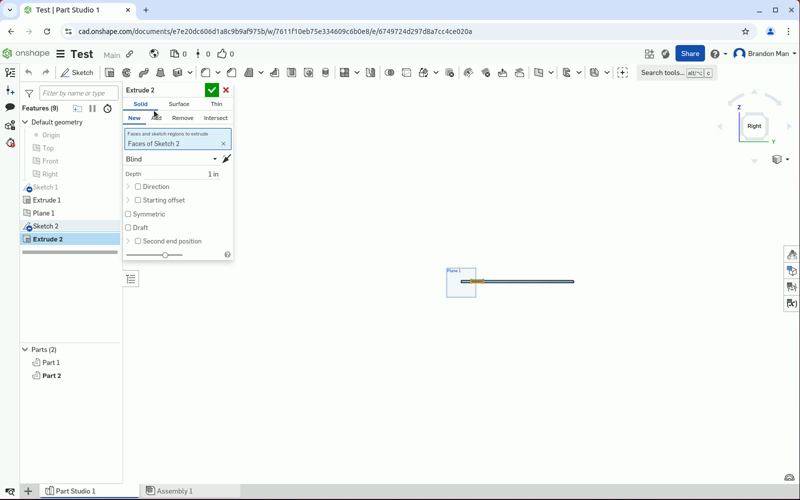
mouse_move(186, 120)
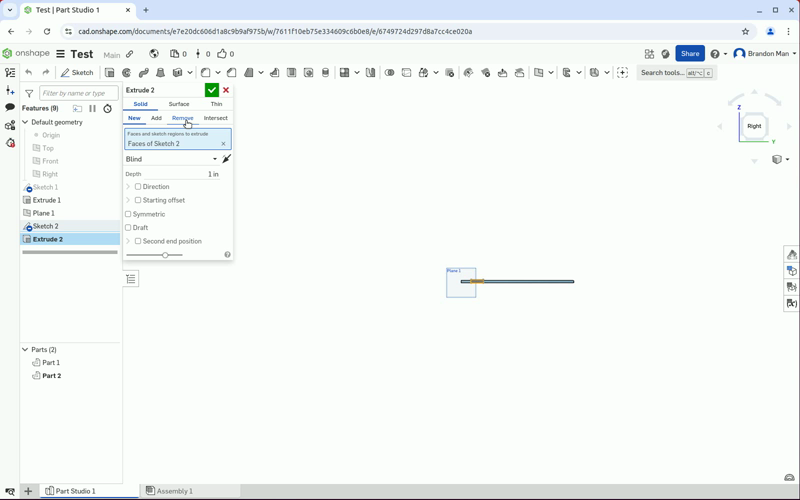
click(186, 120)
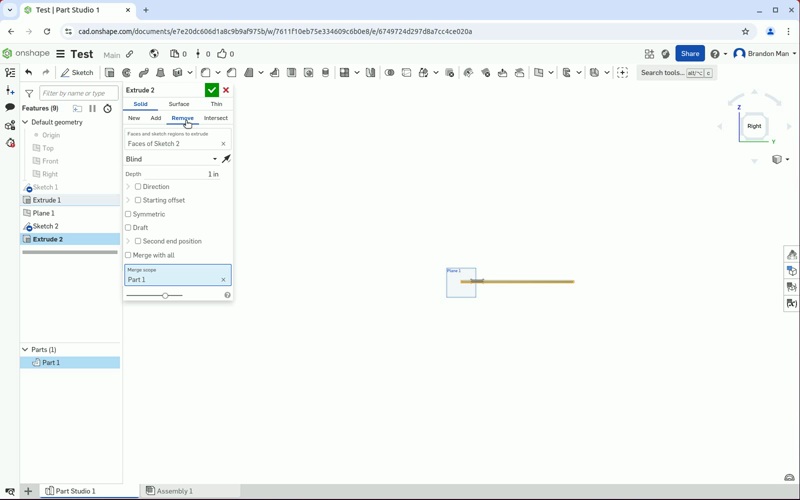
key(tab, 4)
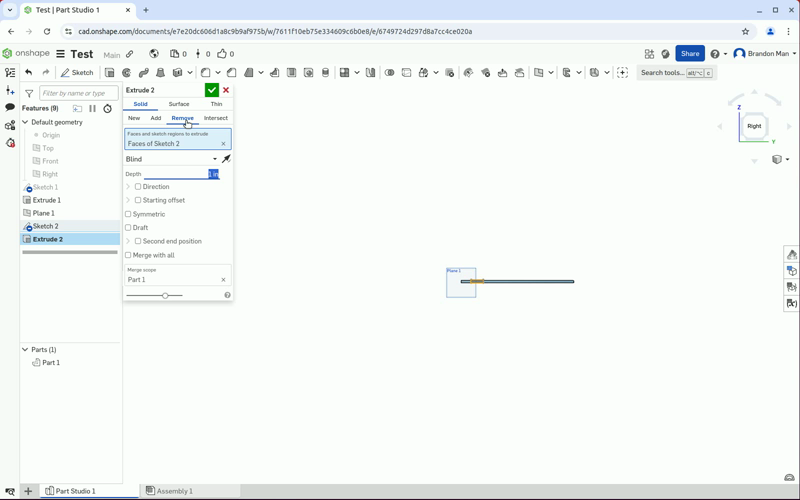
text(0.481)
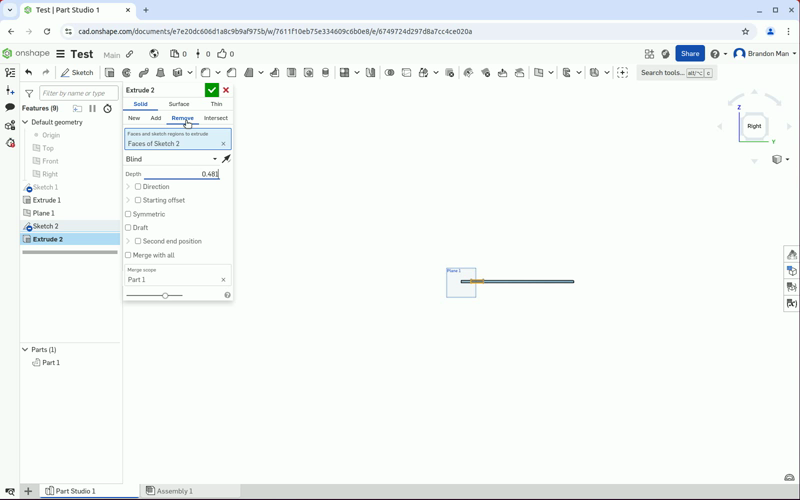
key(tab, 6)
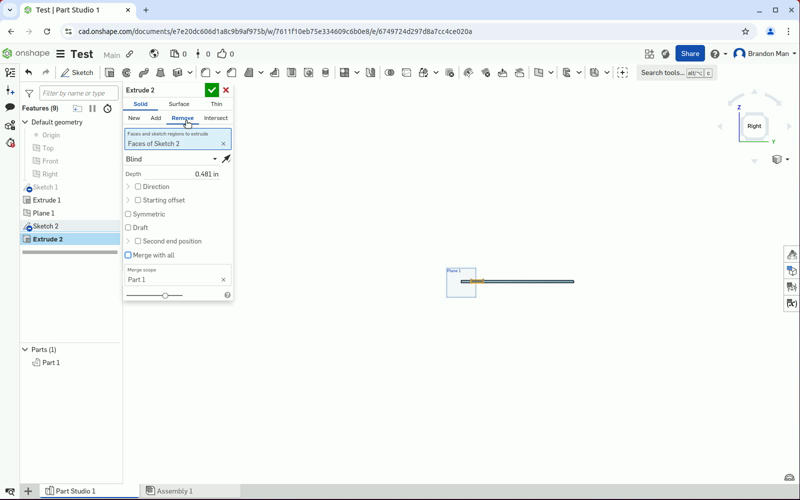
key(space)
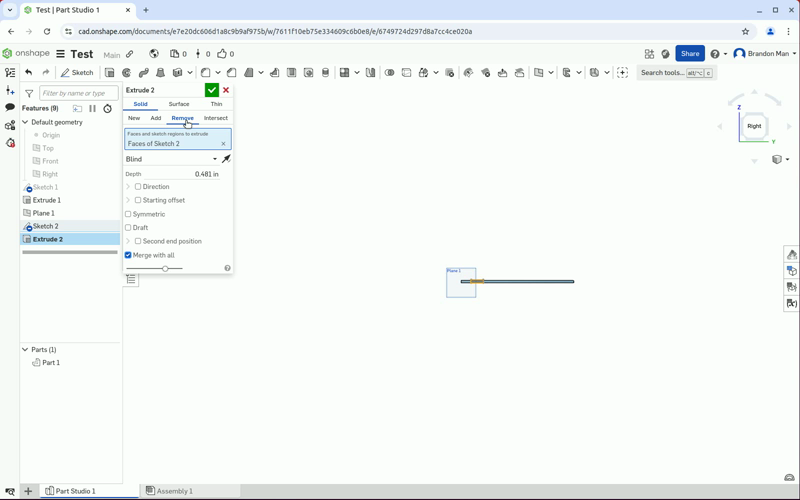
key(enter)
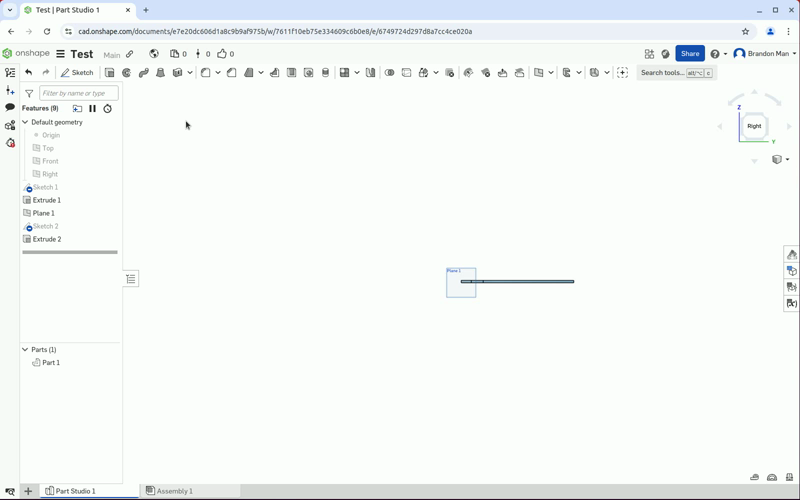
key(shift+h)
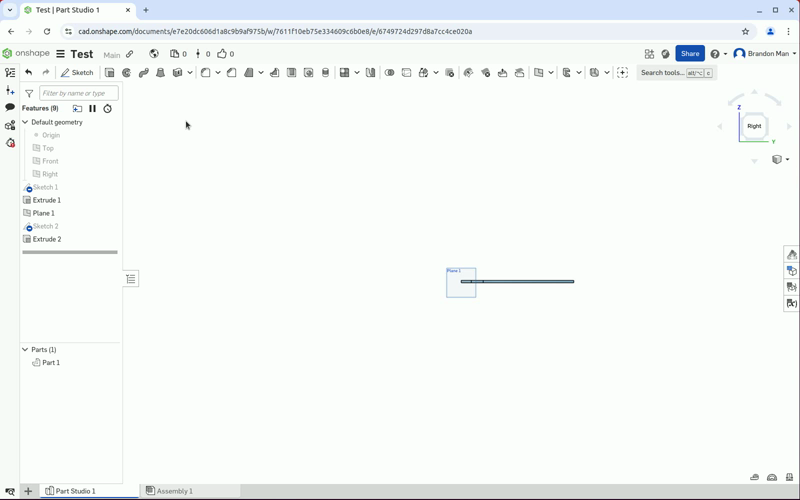
key(shift+h)
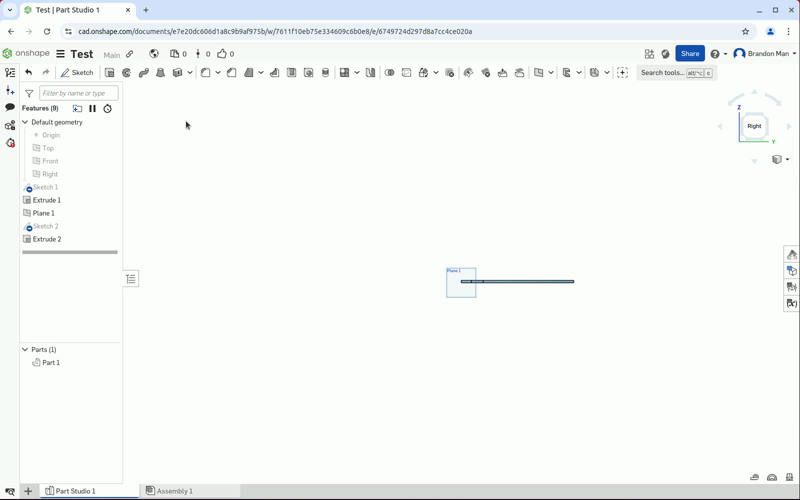
mouse_move(73, 189)
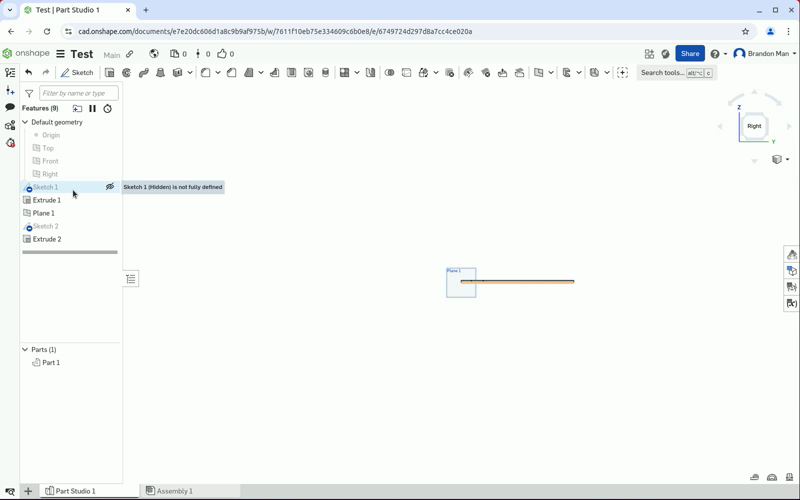
click(73, 189)
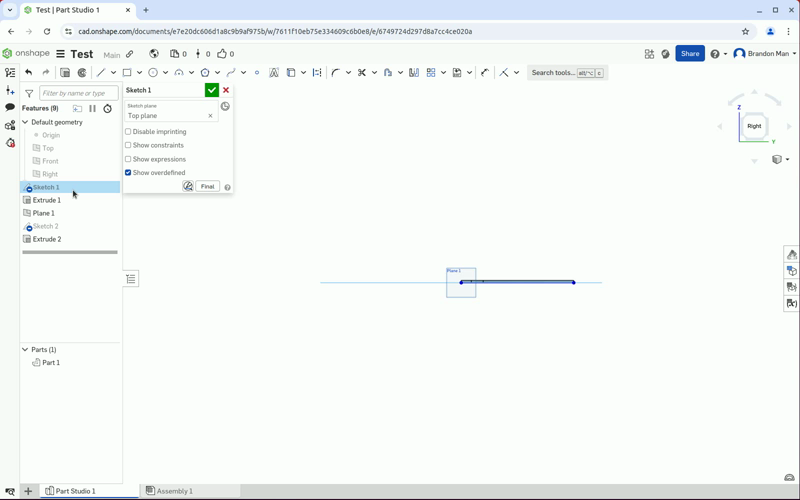
mouse_move(229, 92)
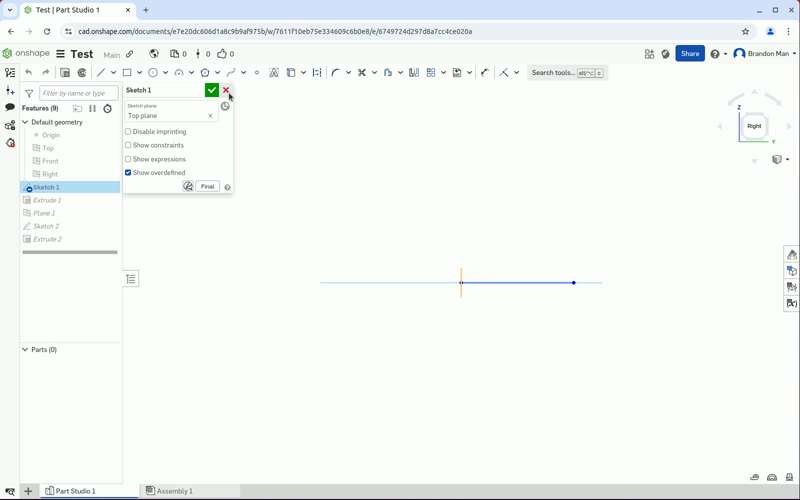
click(229, 92)
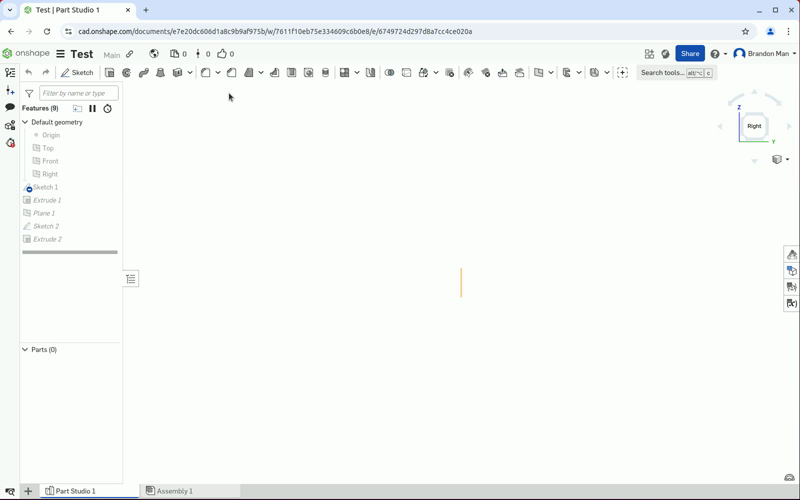
key(shift+s)
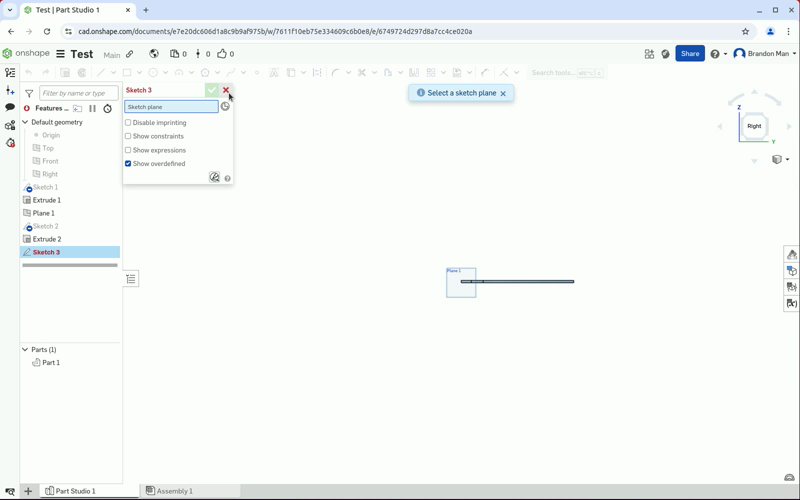
mouse_move(73, 215)
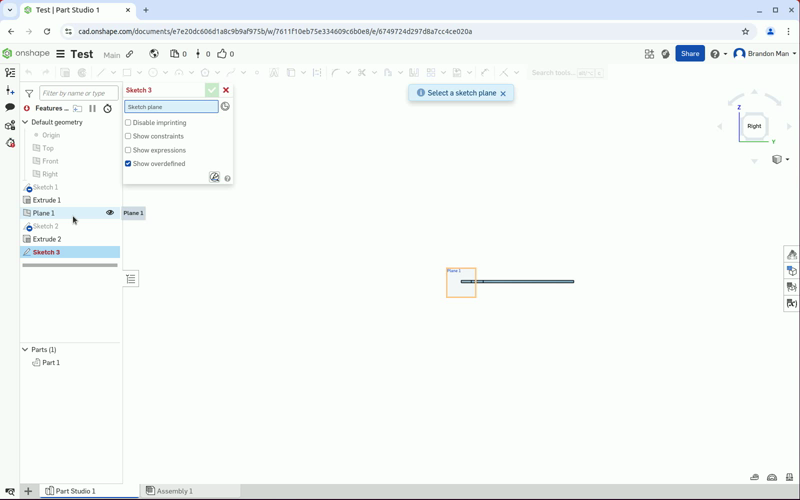
click(73, 215)
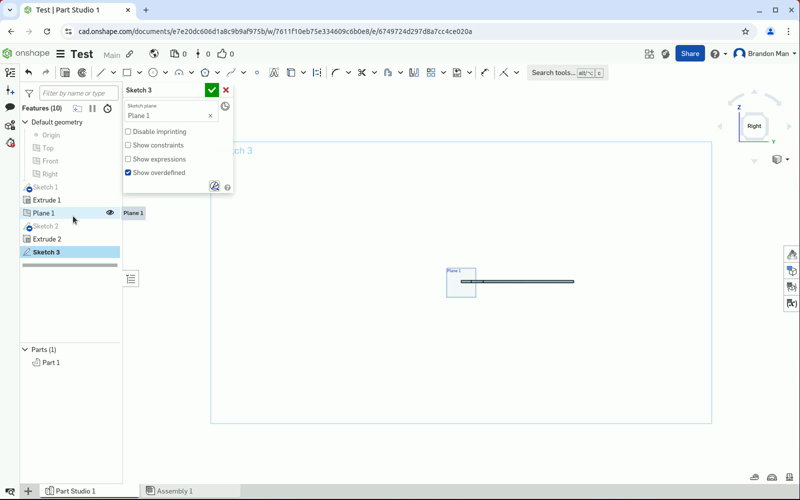
mouse_move(73, 352)
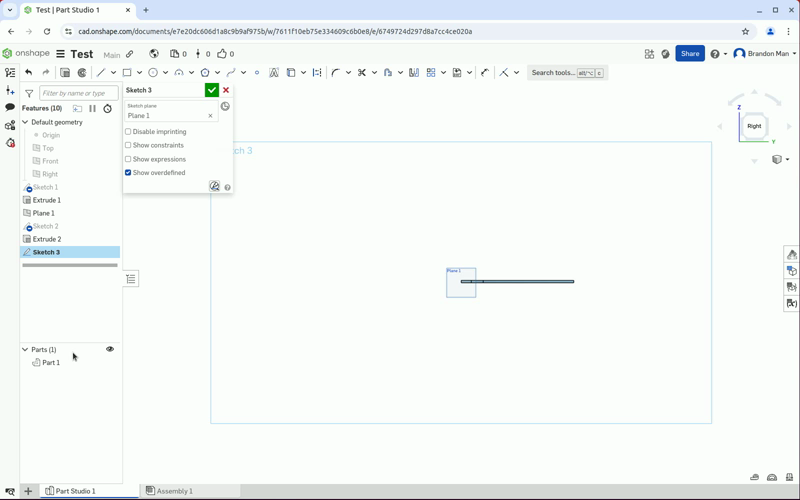
key(y)
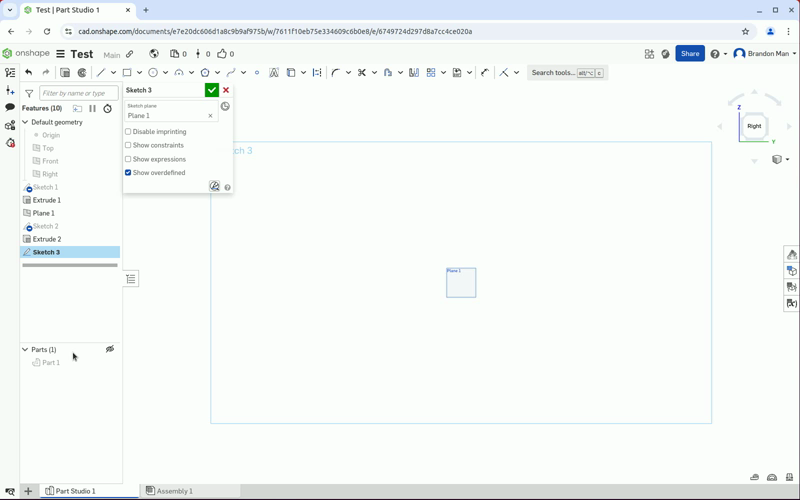
key(l)
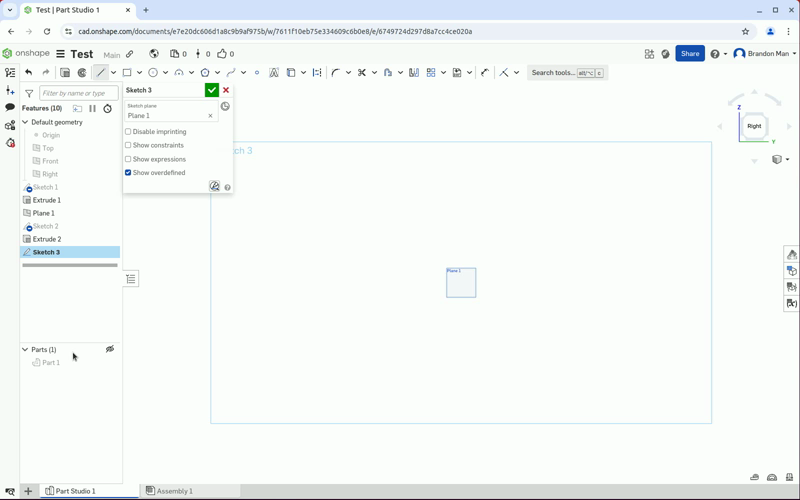
key_down(shift)
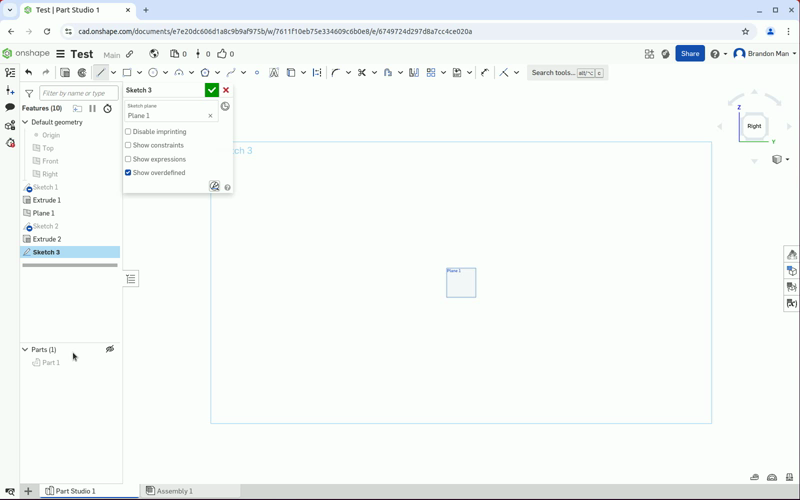
mouse_move(491, 282)
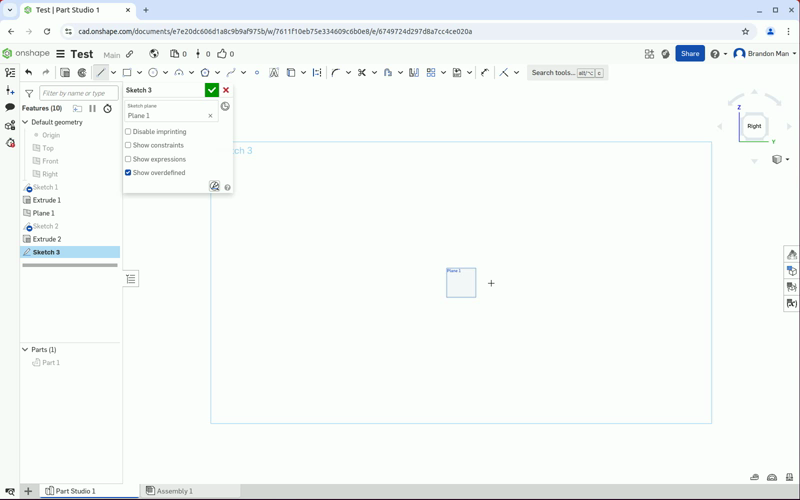
click(491, 282)
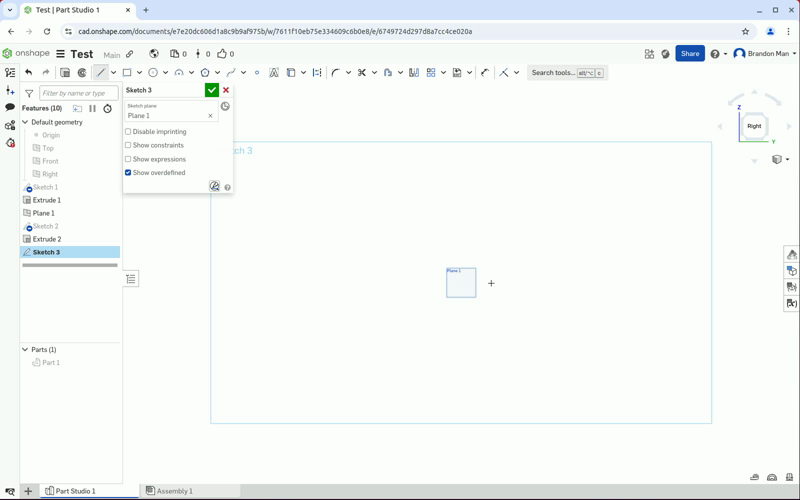
key_up(shift)
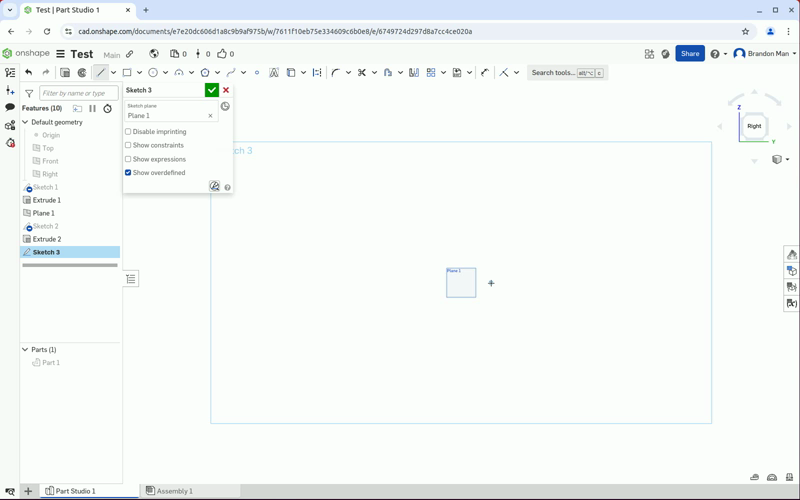
key_down(shift)
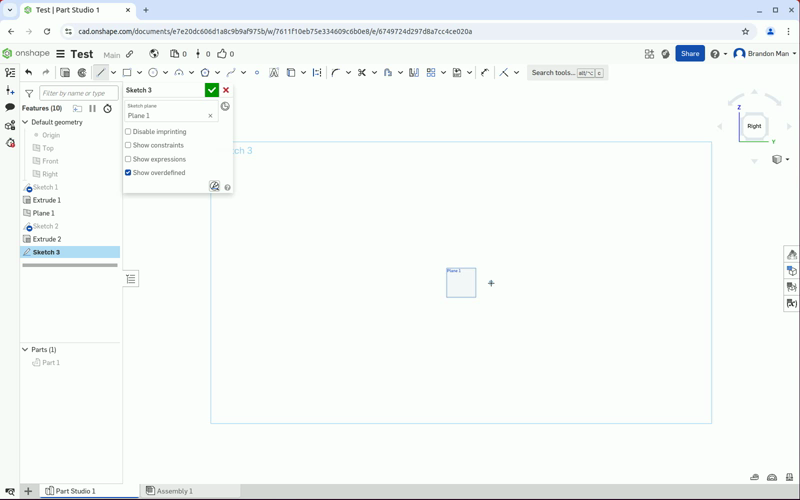
mouse_move(521, 282)
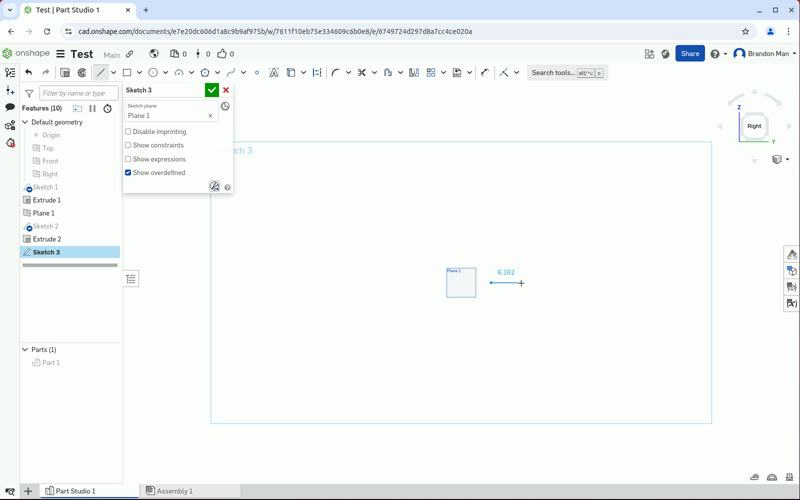
mouse_move(502, 282)
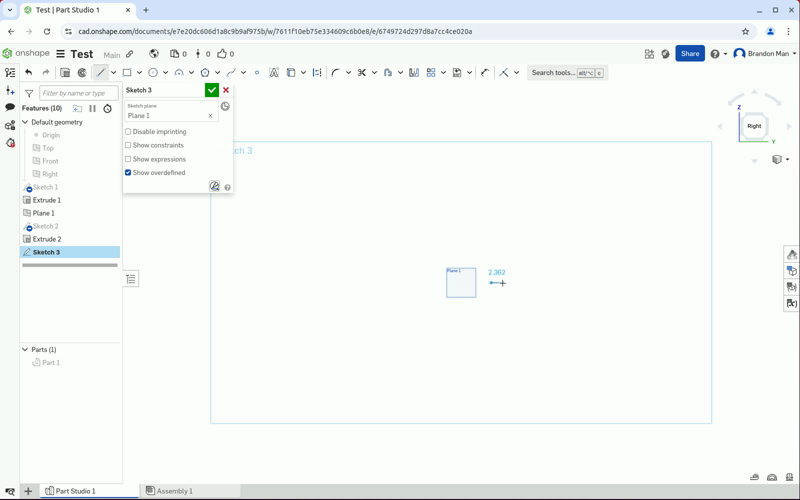
click(502, 282)
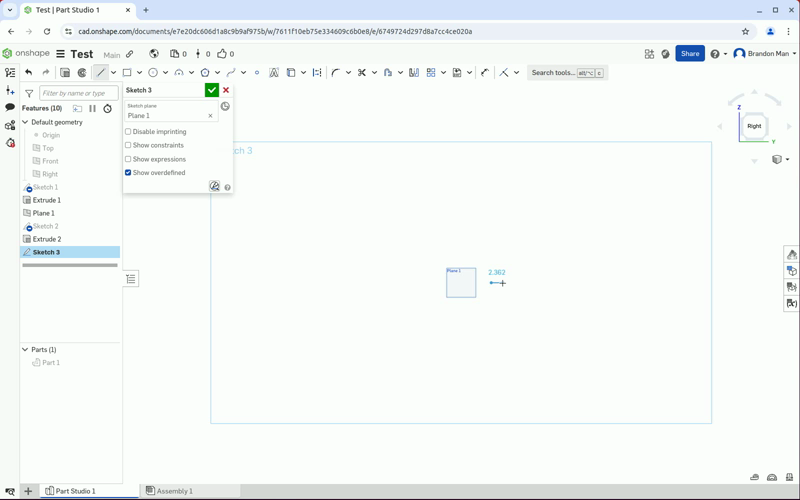
key_up(shift)
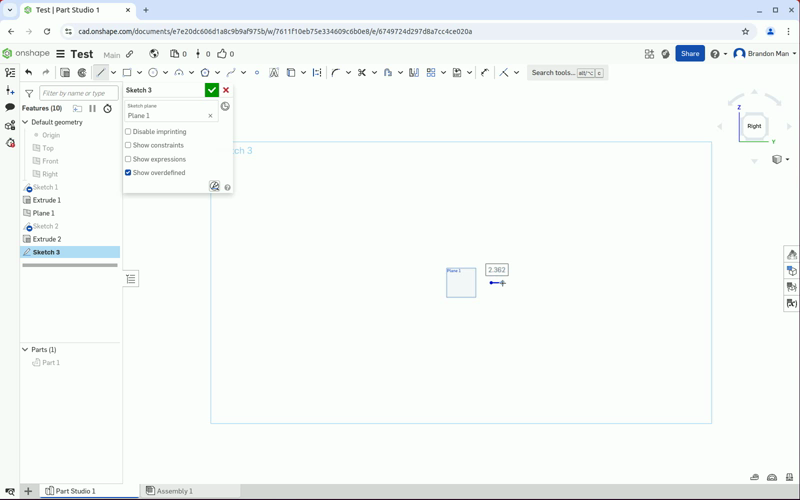
key_down(shift)
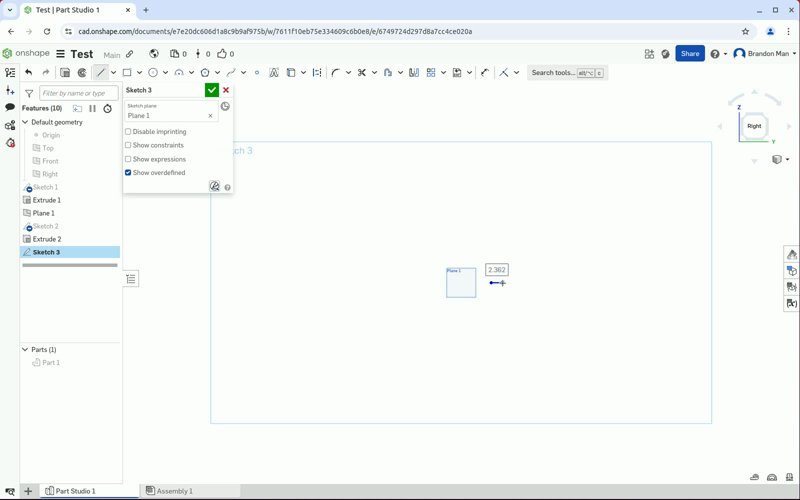
mouse_move(532, 282)
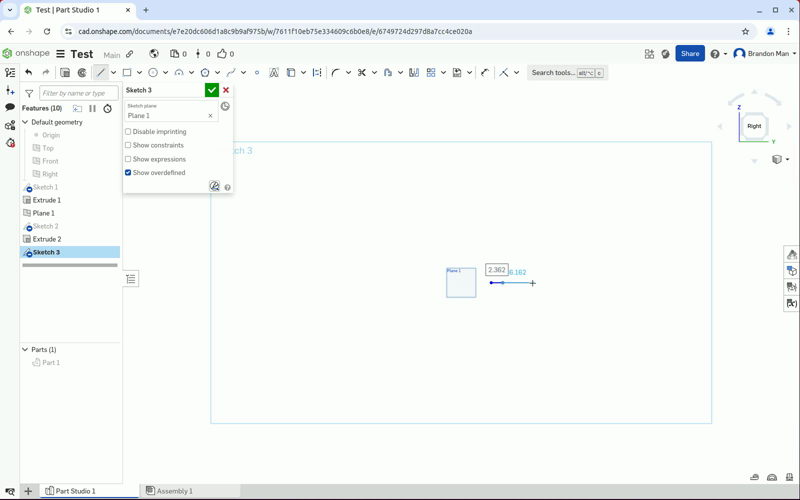
mouse_move(502, 279)
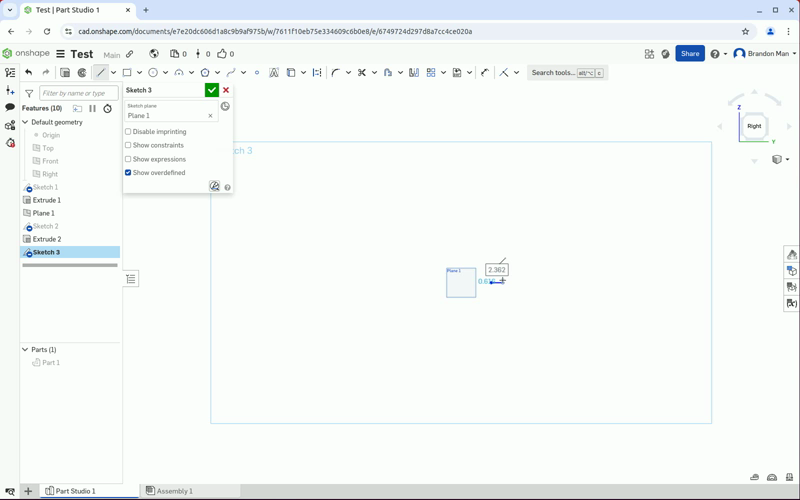
scroll(6)
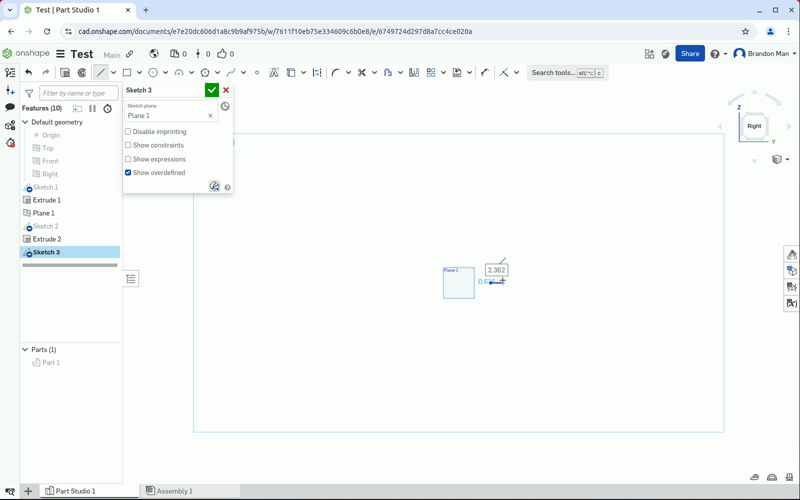
scroll(6)
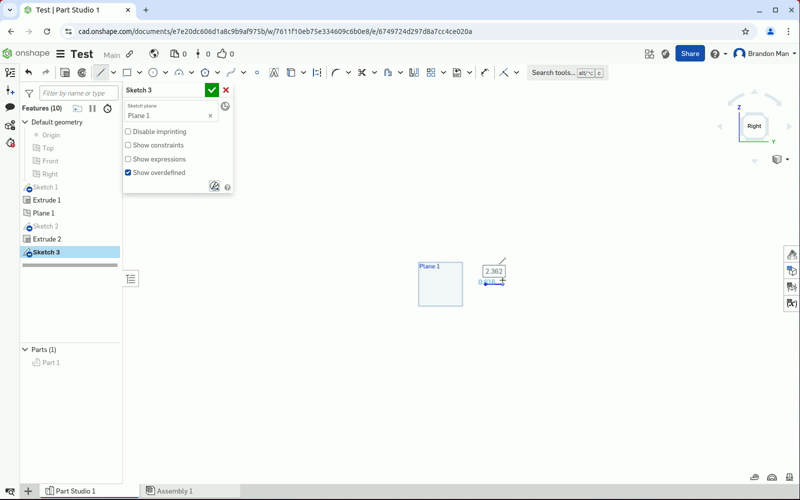
scroll(6)
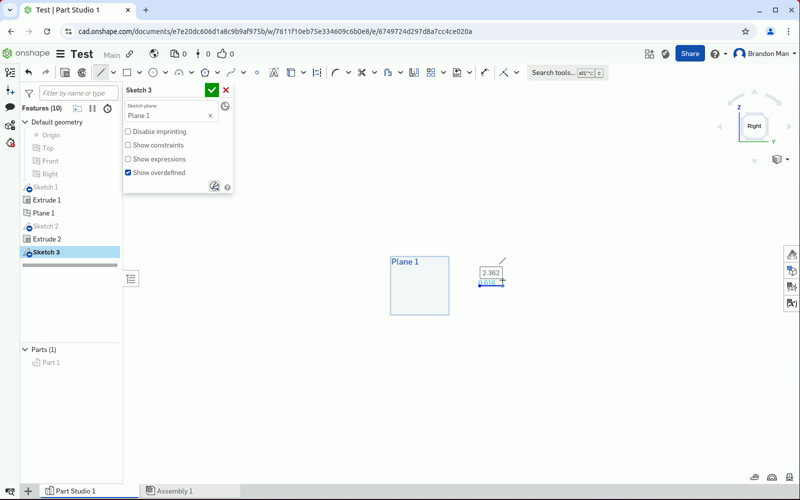
scroll(6)
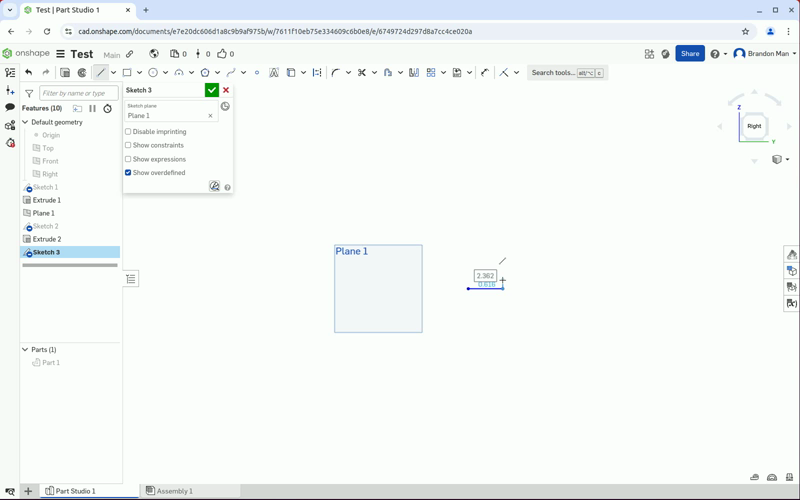
scroll(6)
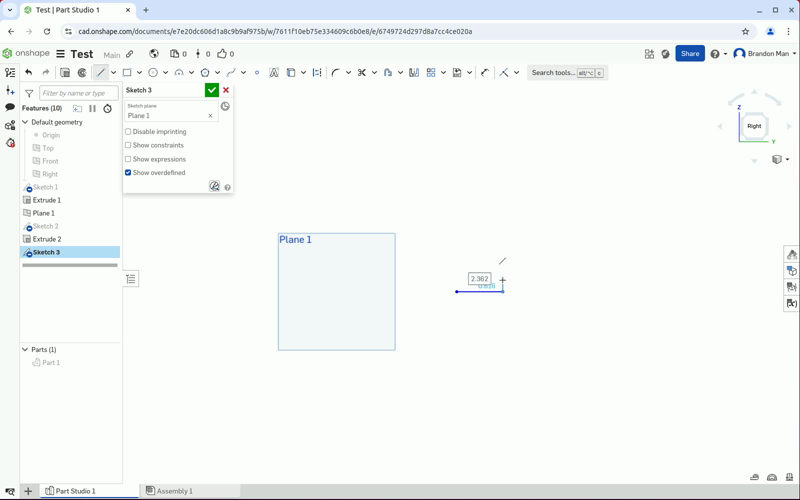
scroll(6)
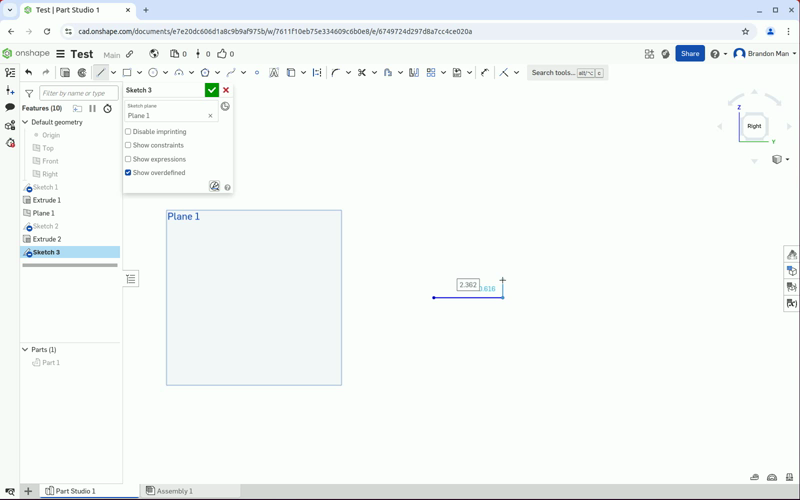
scroll(6)
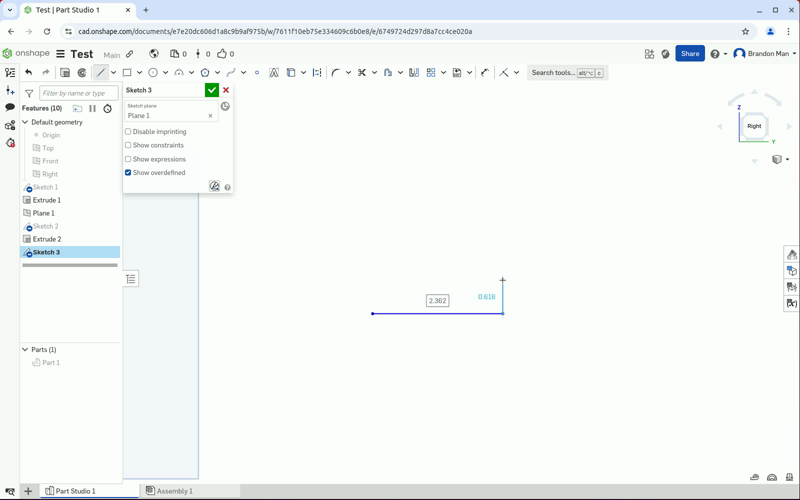
click(502, 279)
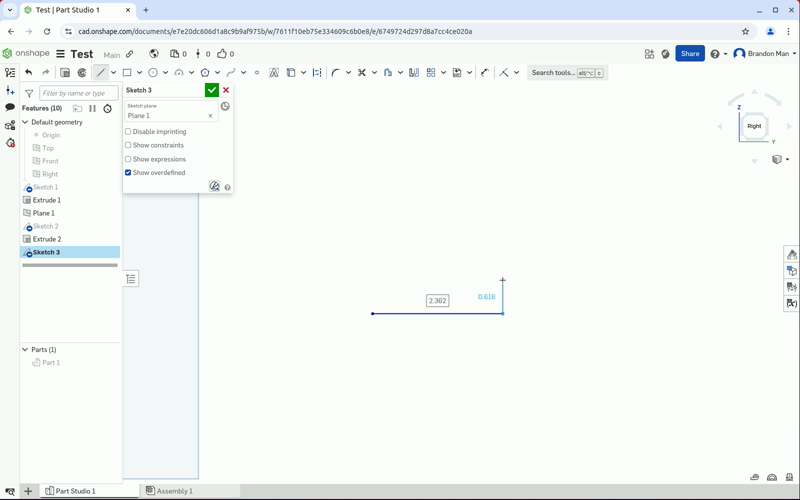
scroll(-6)
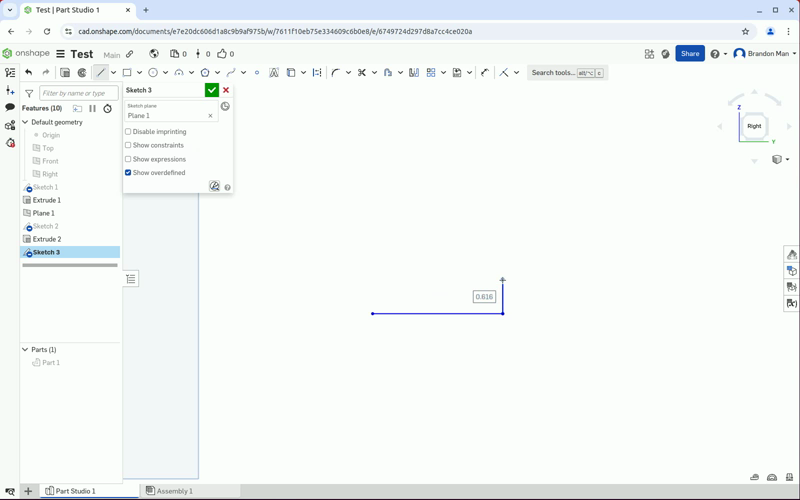
scroll(-6)
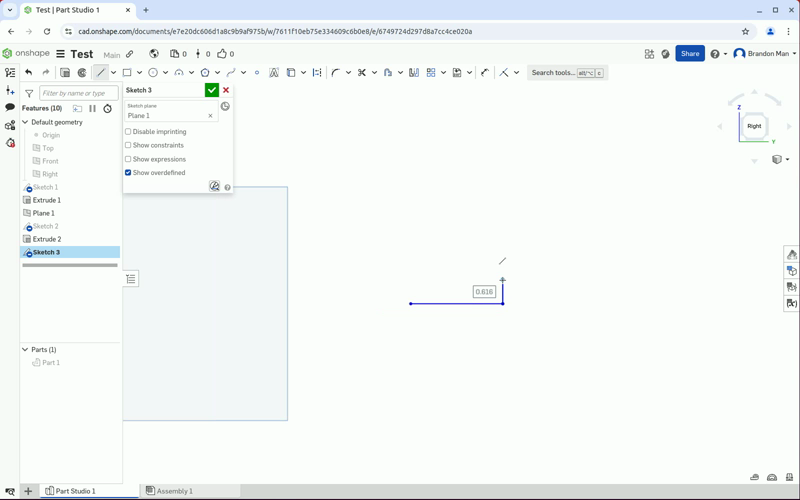
scroll(-6)
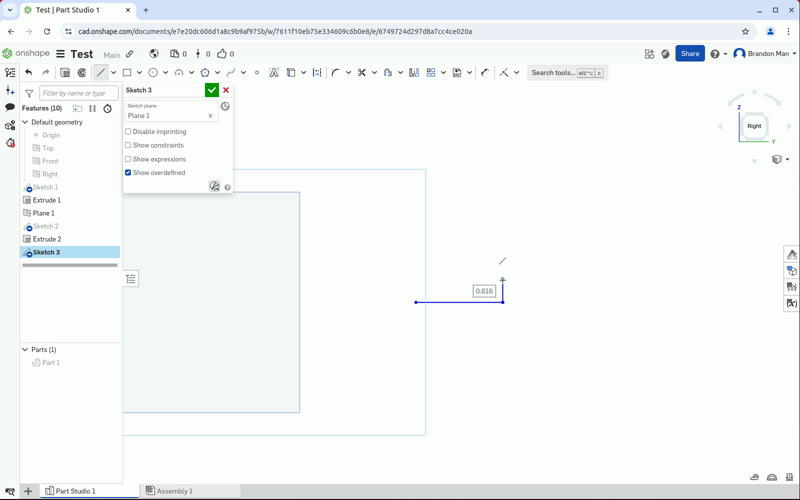
scroll(-6)
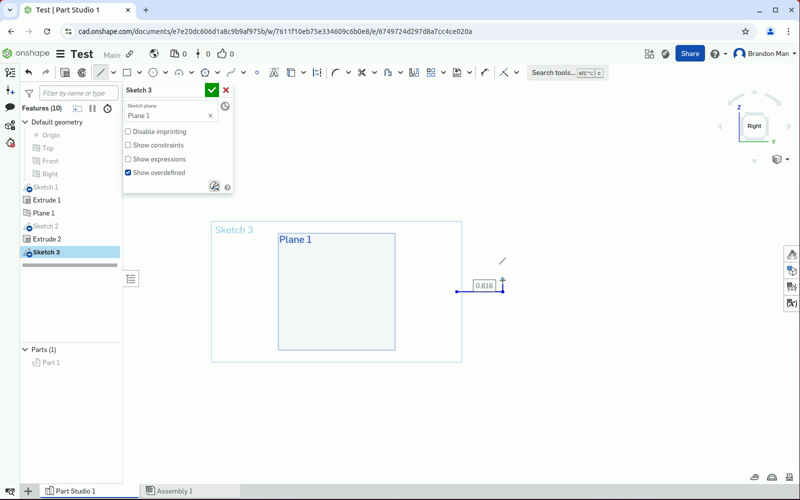
scroll(-6)
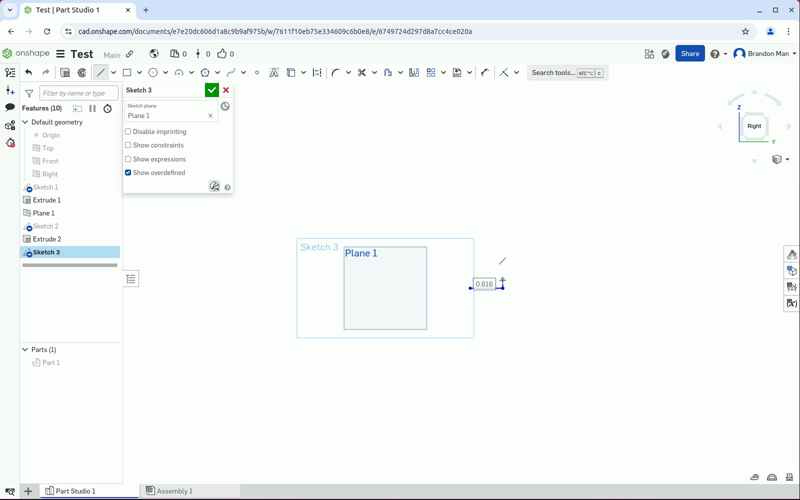
scroll(-6)
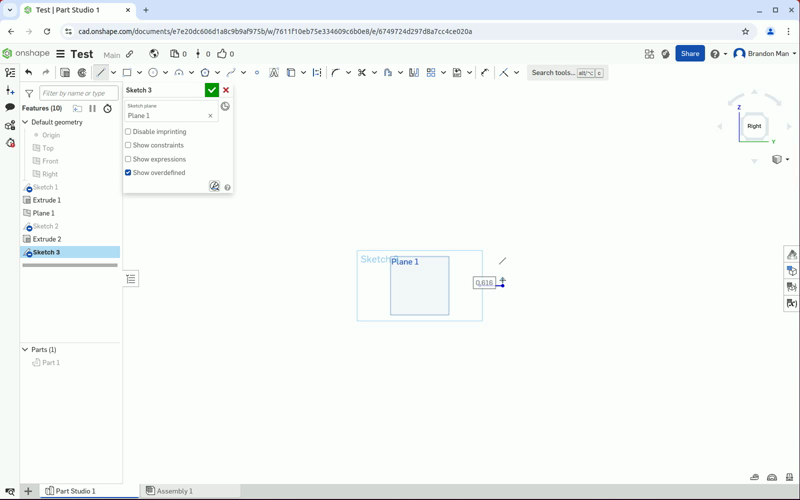
scroll(-6)
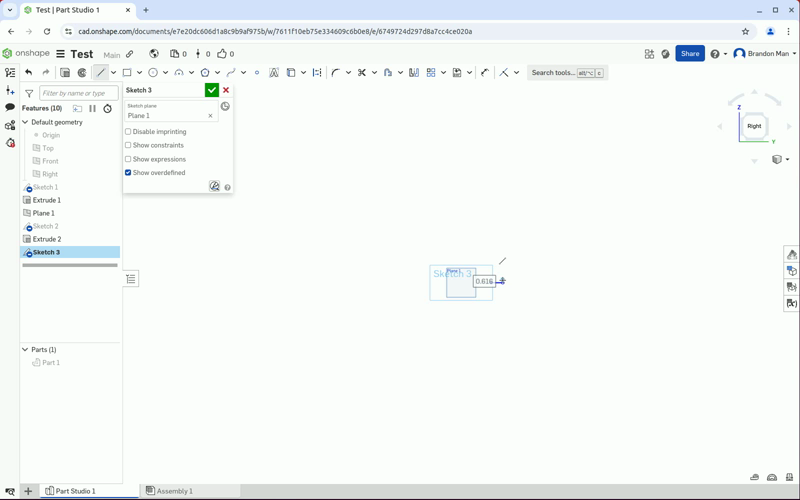
key_up(shift)
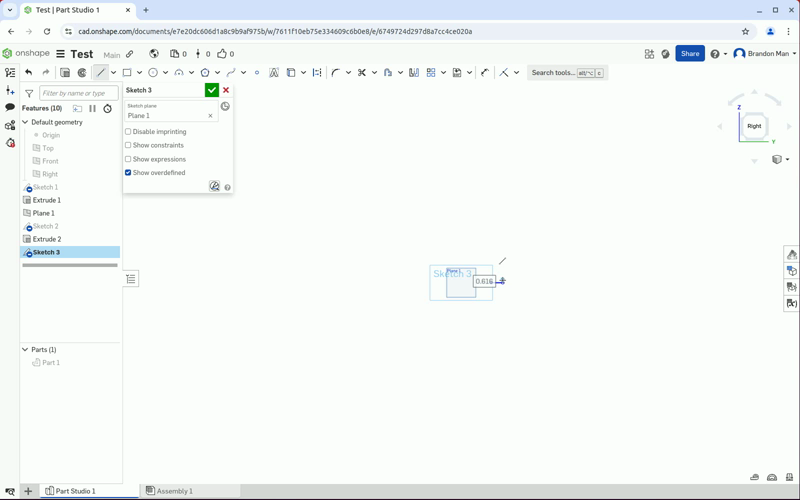
key_down(shift)
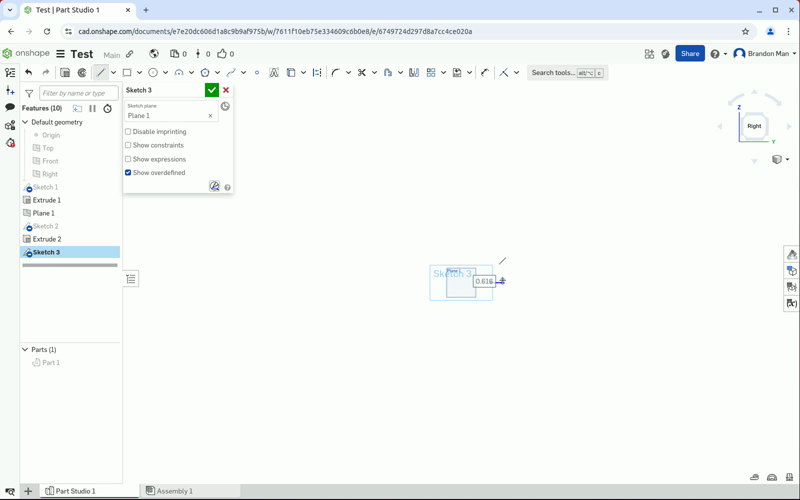
mouse_move(532, 279)
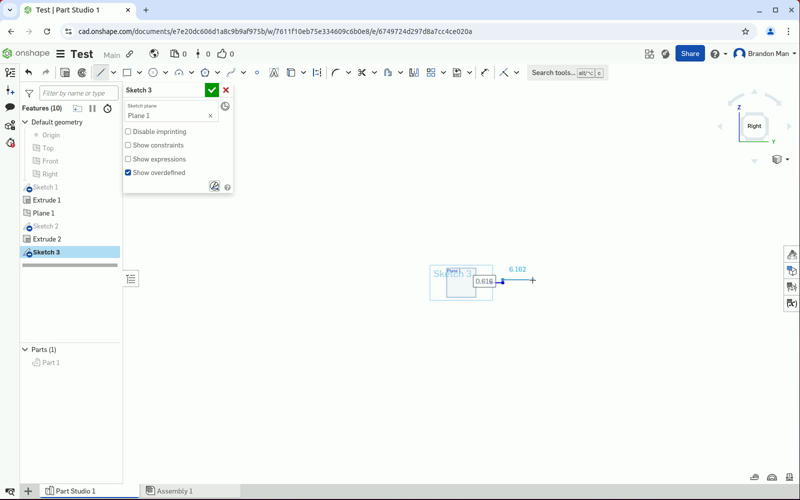
mouse_move(491, 279)
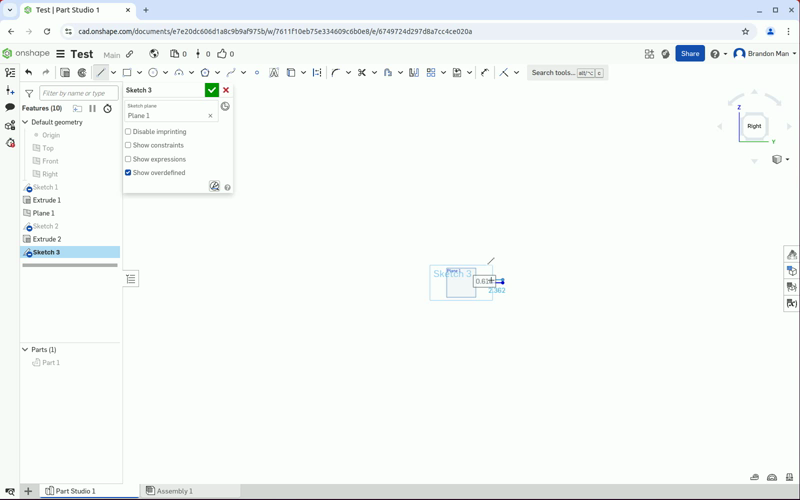
scroll(6)
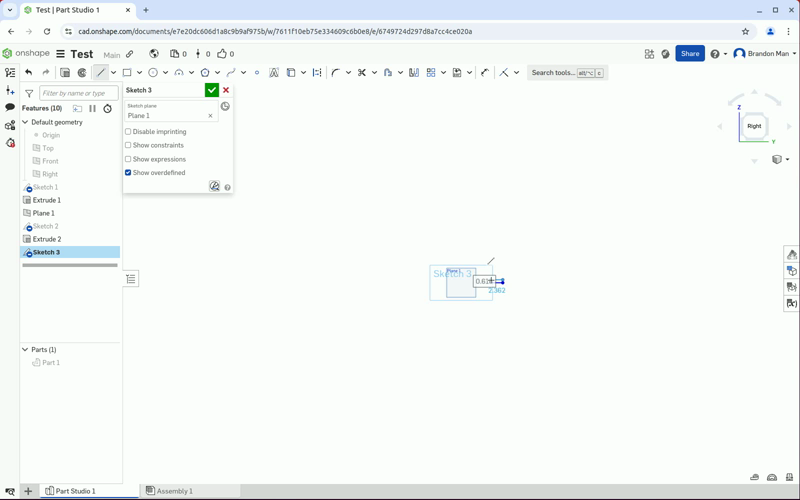
scroll(6)
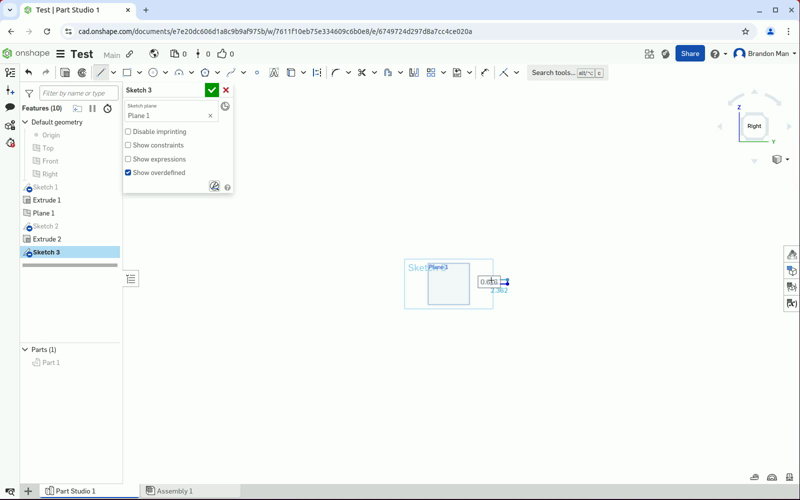
scroll(6)
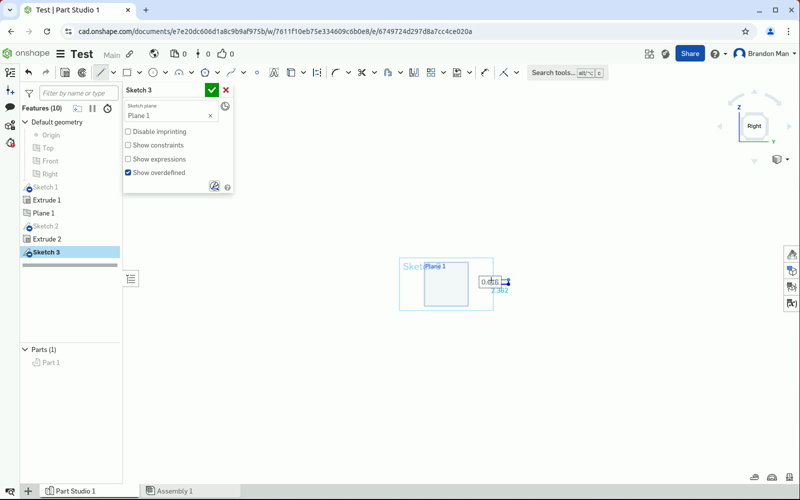
scroll(6)
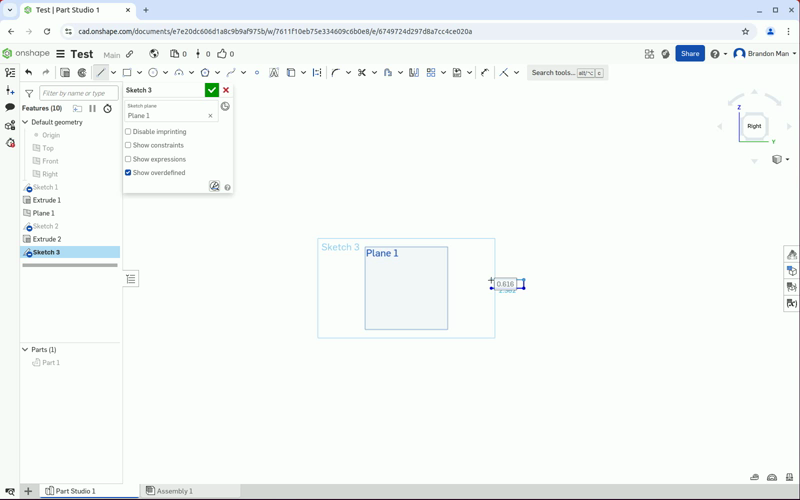
scroll(6)
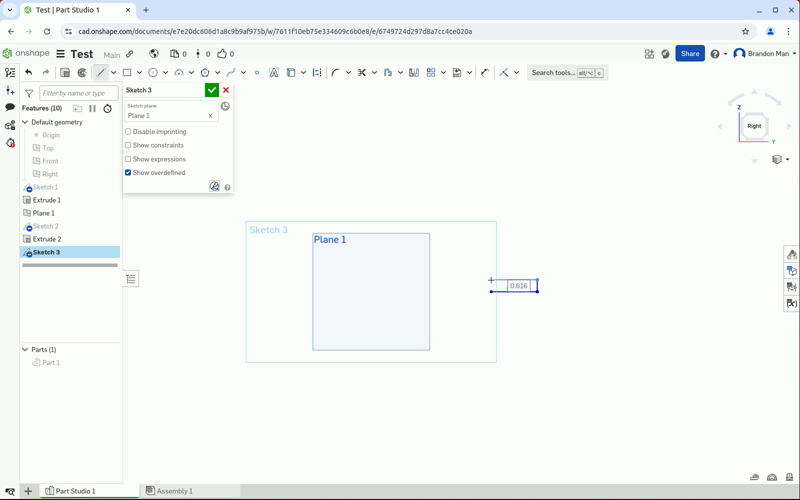
scroll(6)
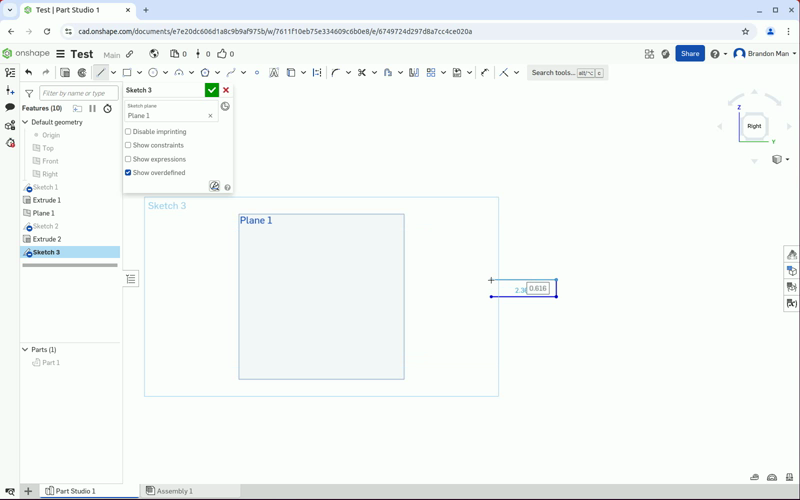
scroll(6)
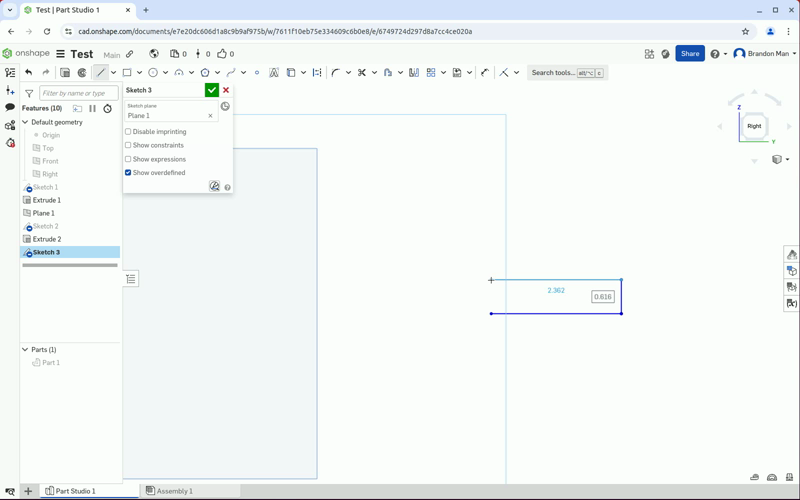
click(491, 279)
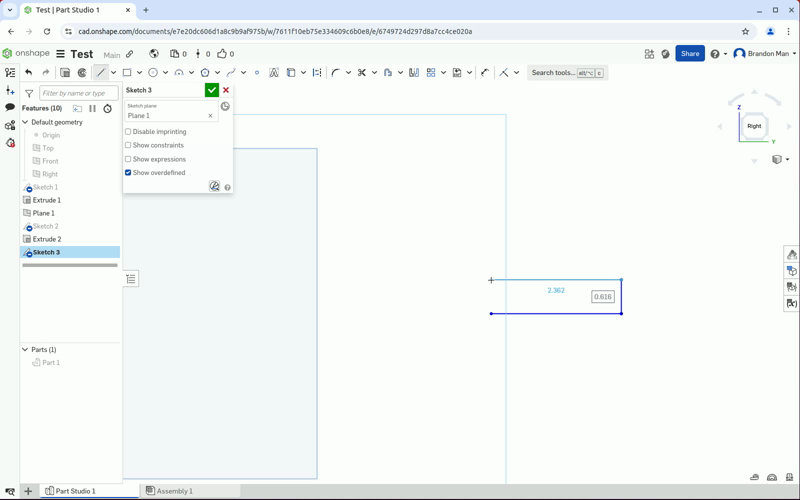
scroll(-6)
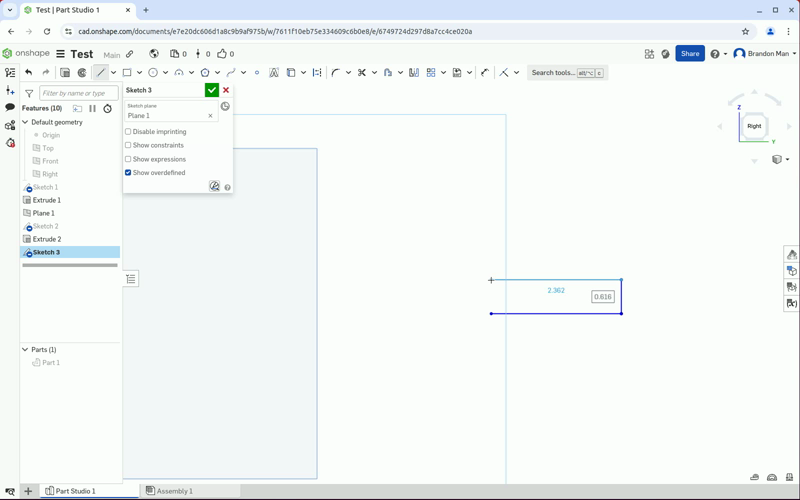
scroll(-6)
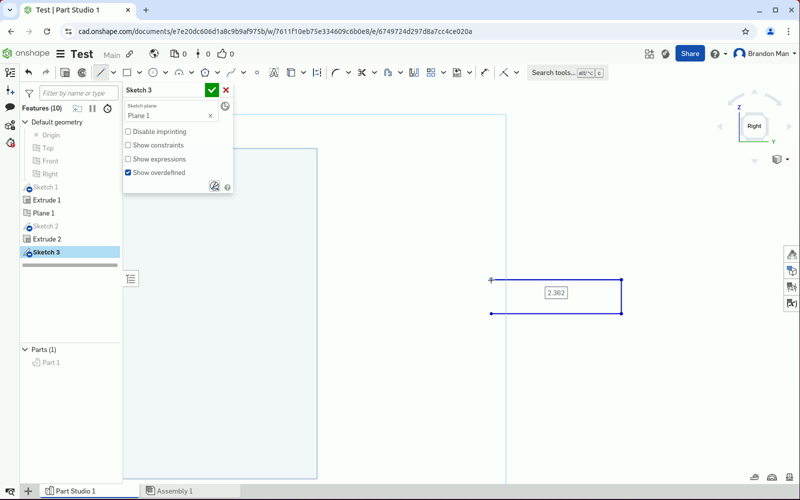
scroll(-6)
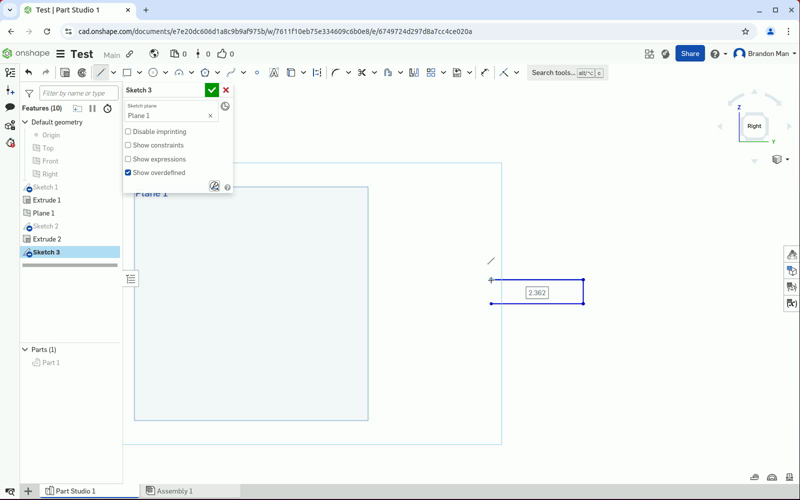
scroll(-6)
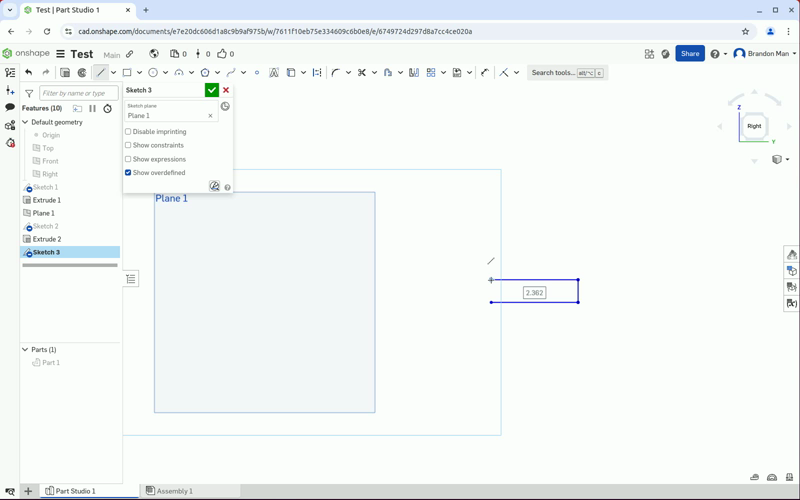
scroll(-6)
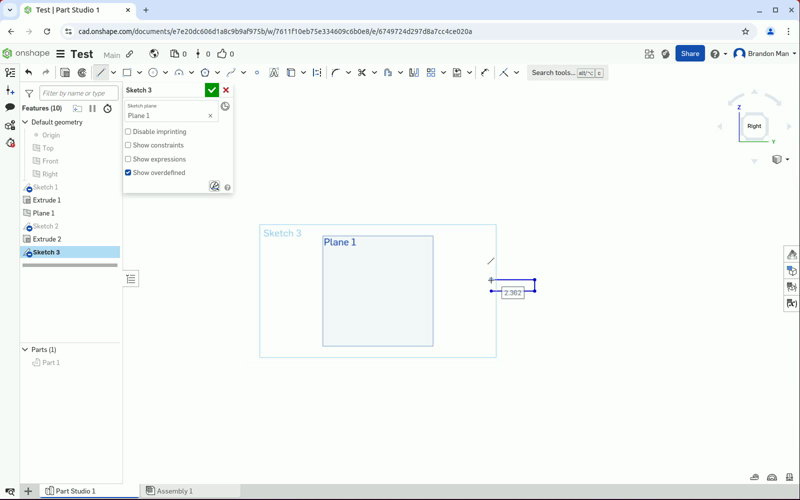
scroll(-6)
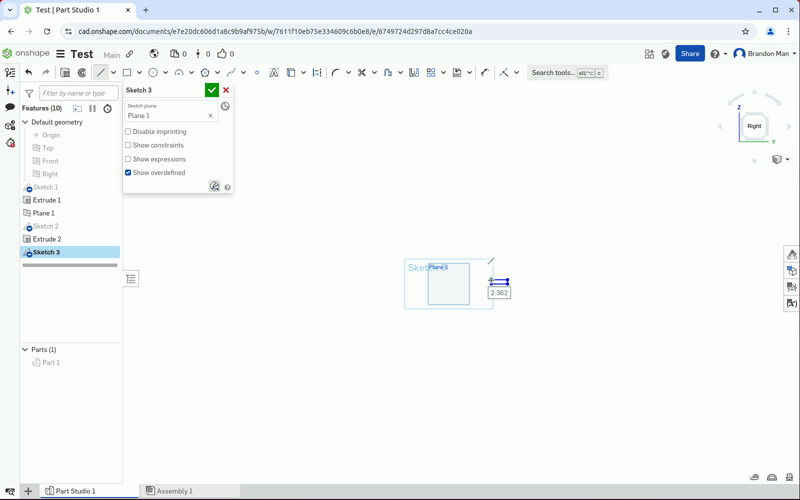
scroll(-6)
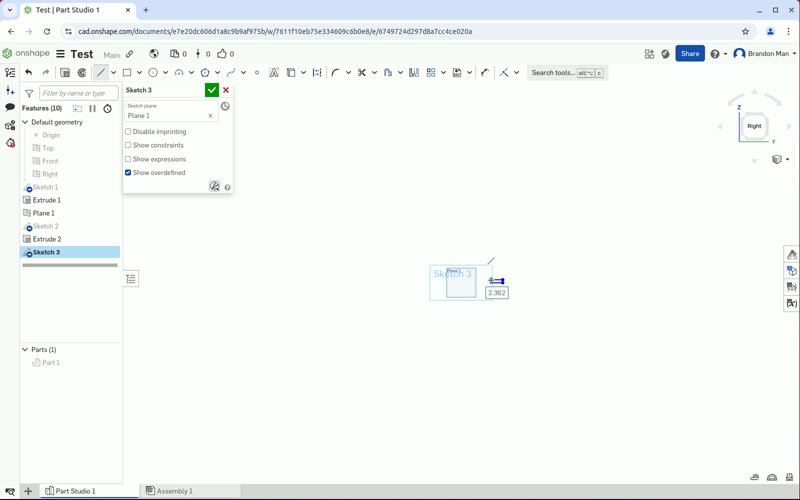
key_up(shift)
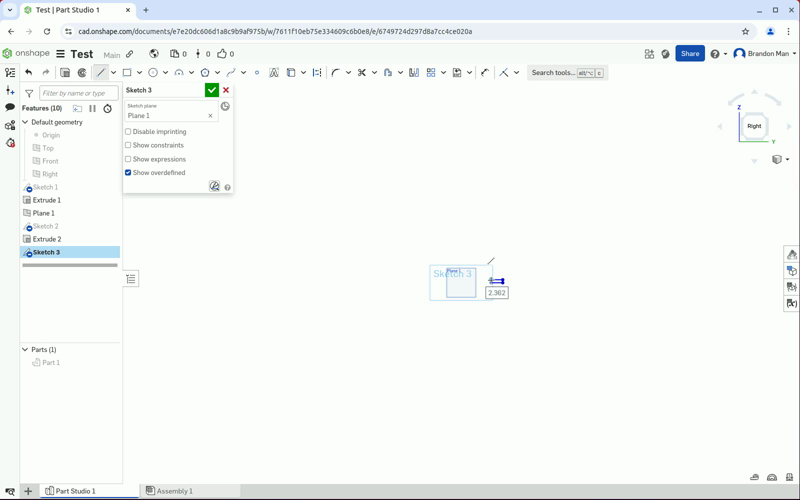
mouse_move(521, 279)
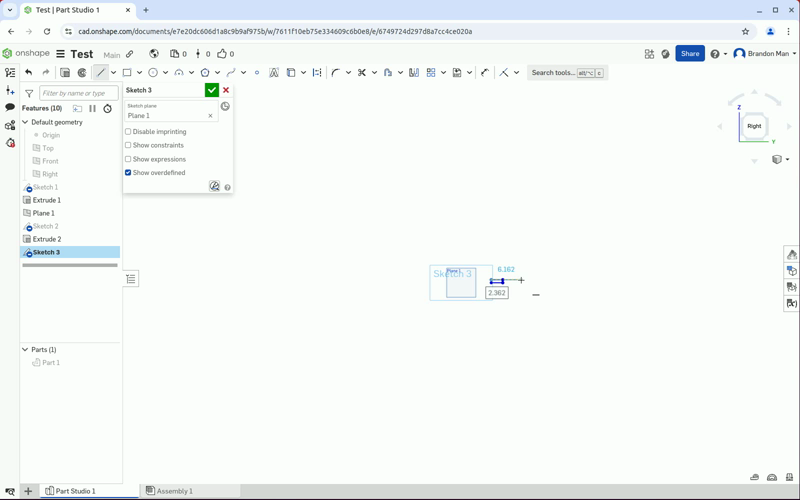
key_down(shift)
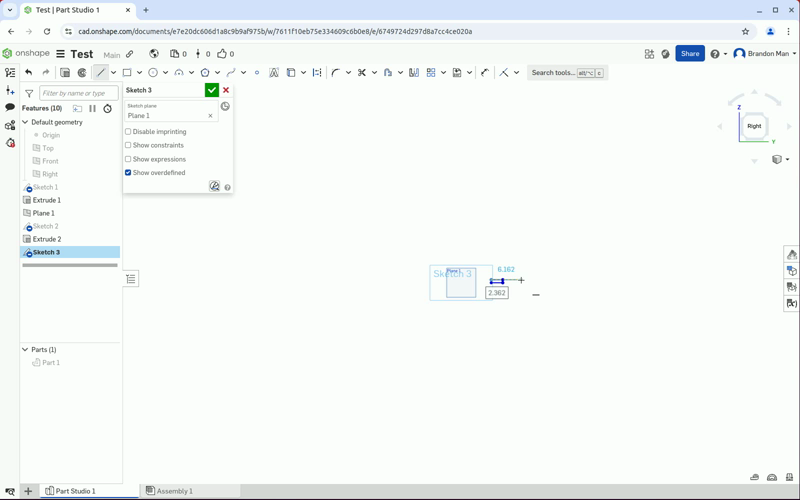
mouse_move(491, 282)
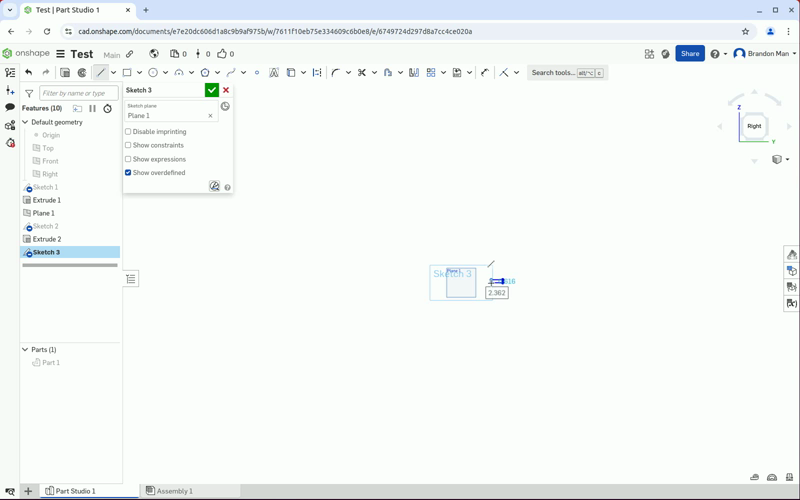
scroll(6)
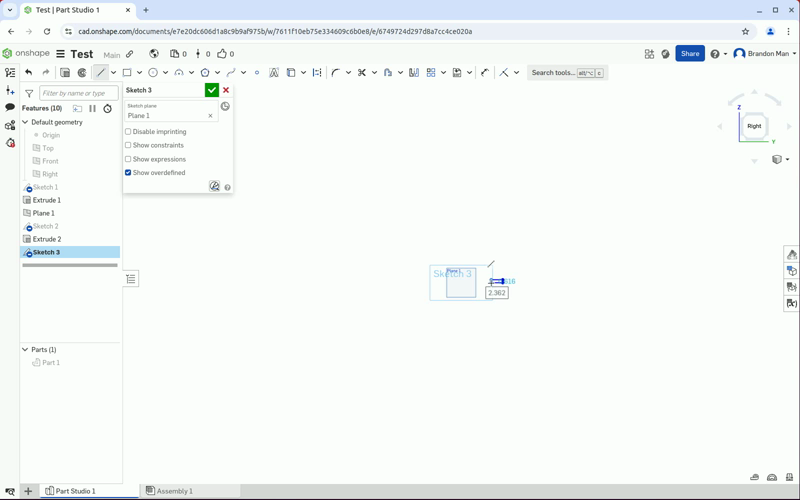
scroll(6)
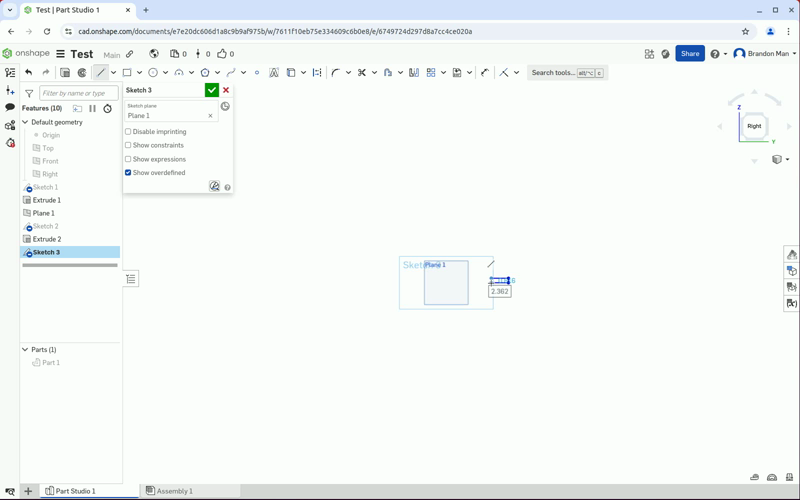
scroll(6)
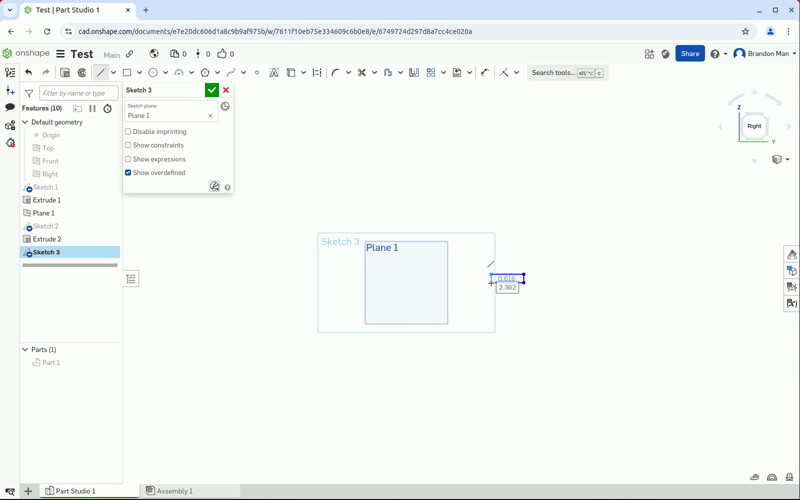
scroll(6)
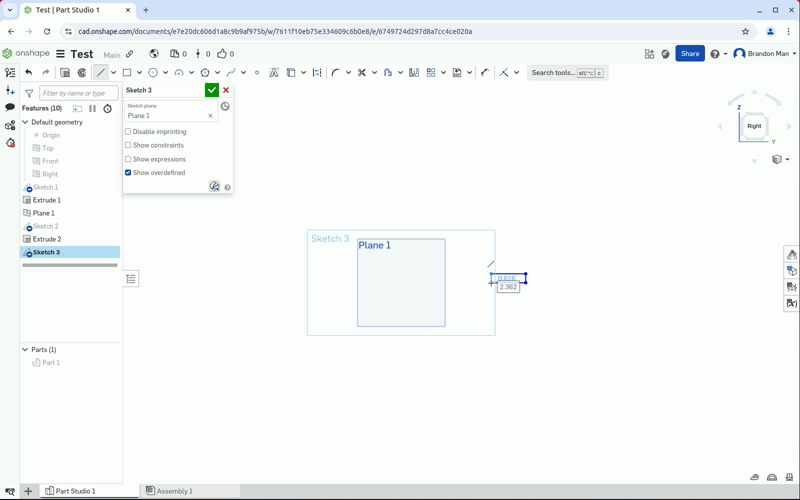
scroll(6)
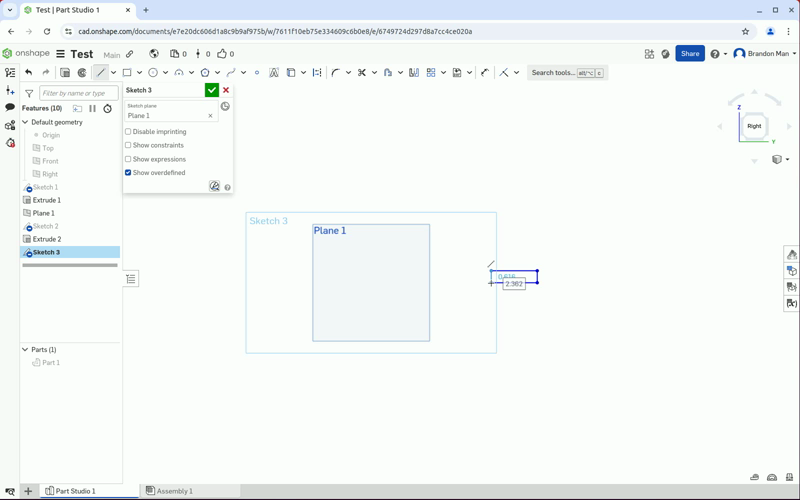
scroll(6)
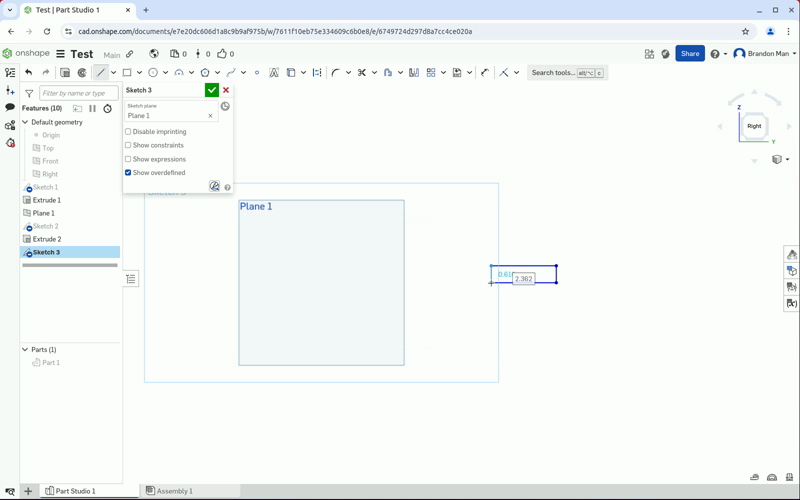
scroll(6)
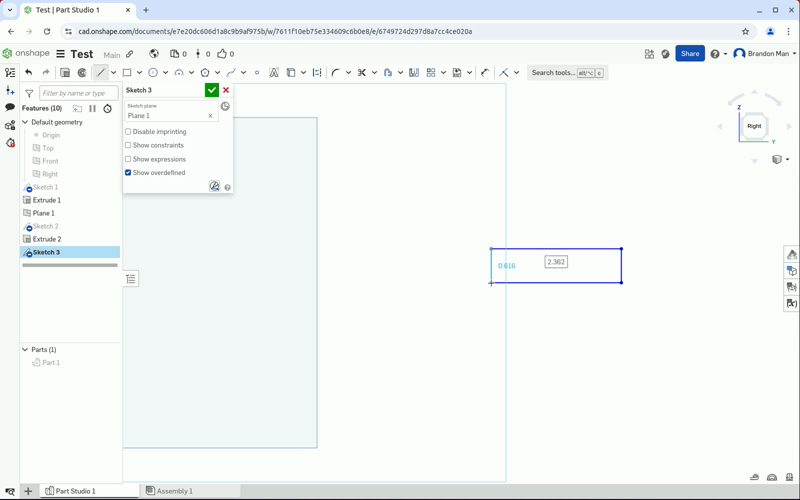
key_up(shift)
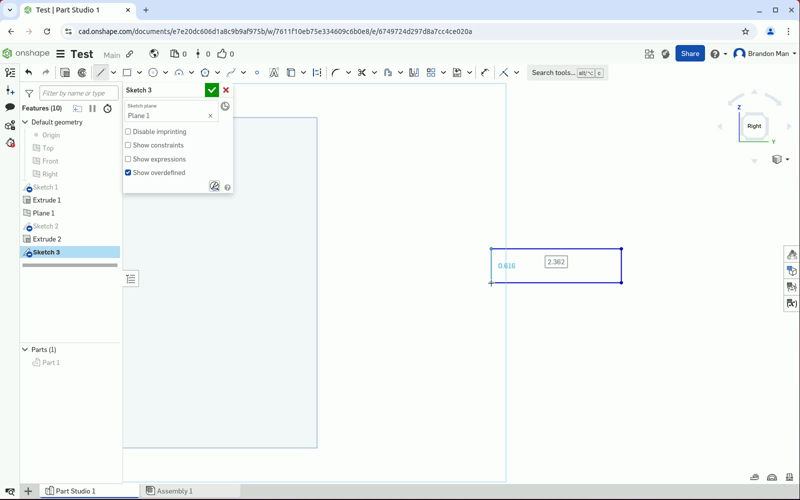
click(491, 282)
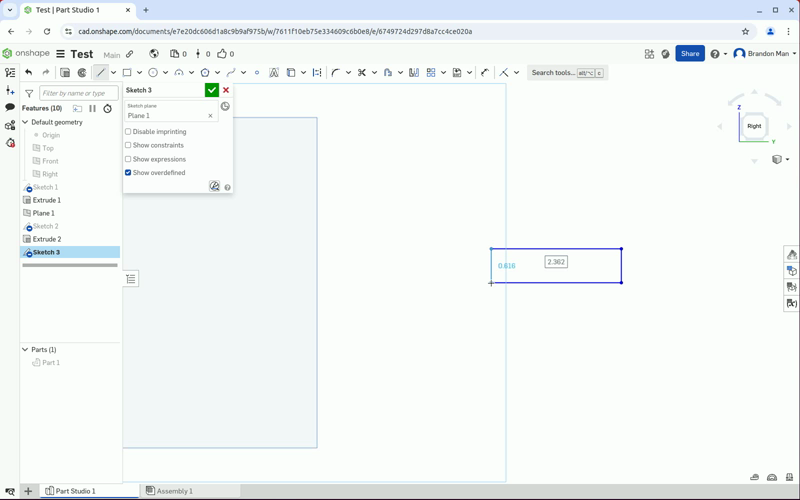
scroll(-6)
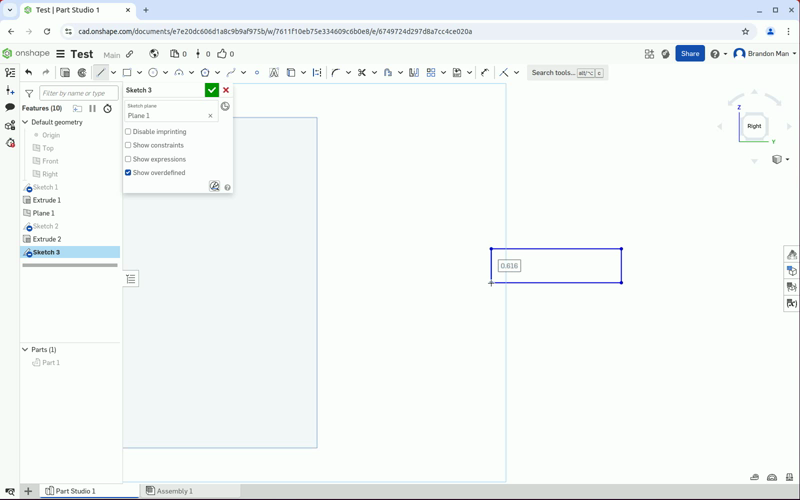
scroll(-6)
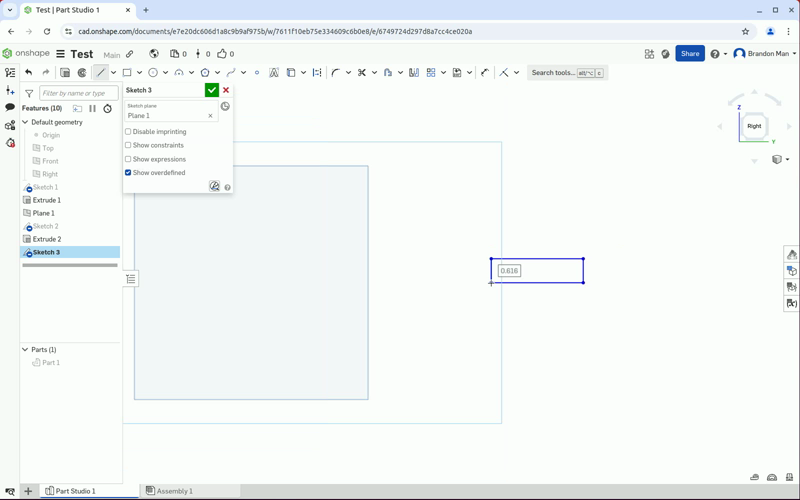
scroll(-6)
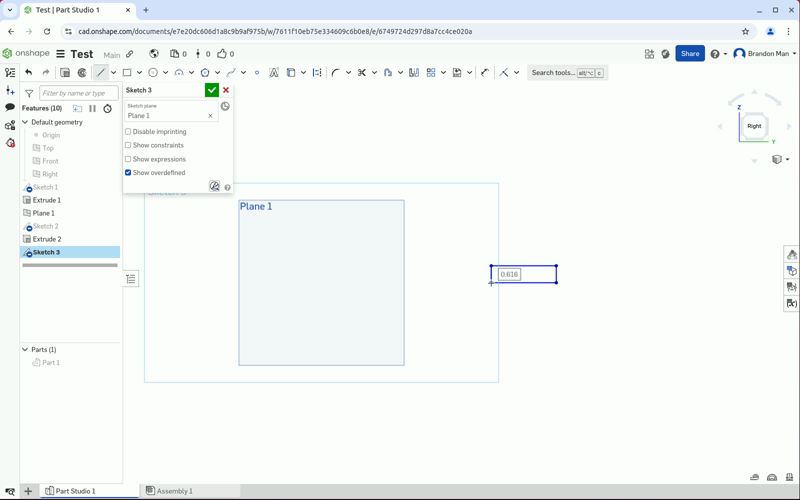
scroll(-6)
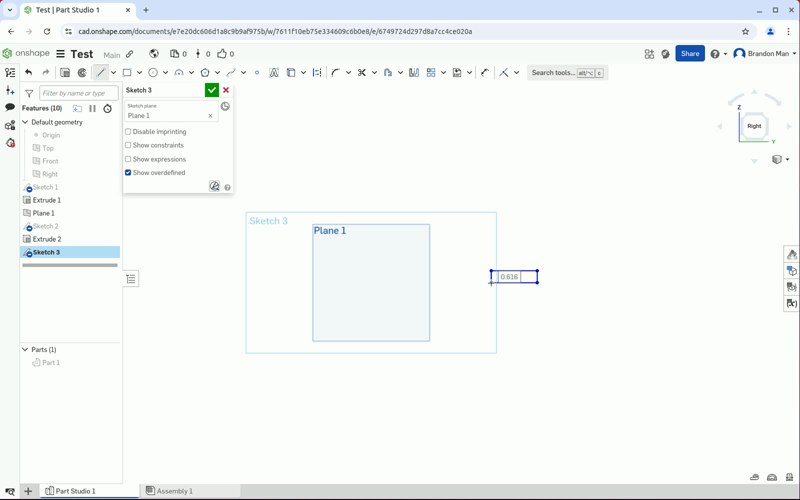
scroll(-6)
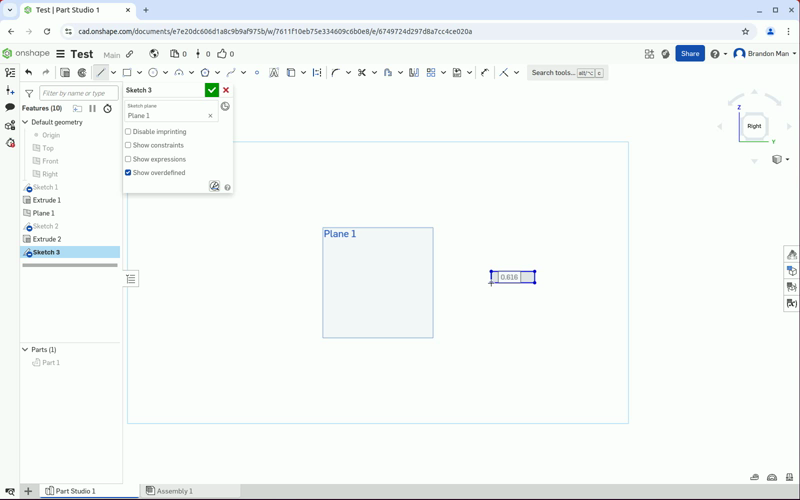
scroll(-6)
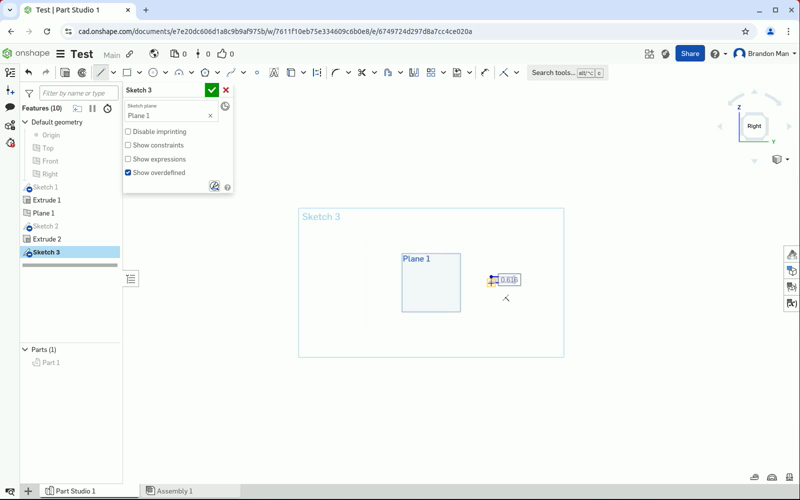
scroll(-6)
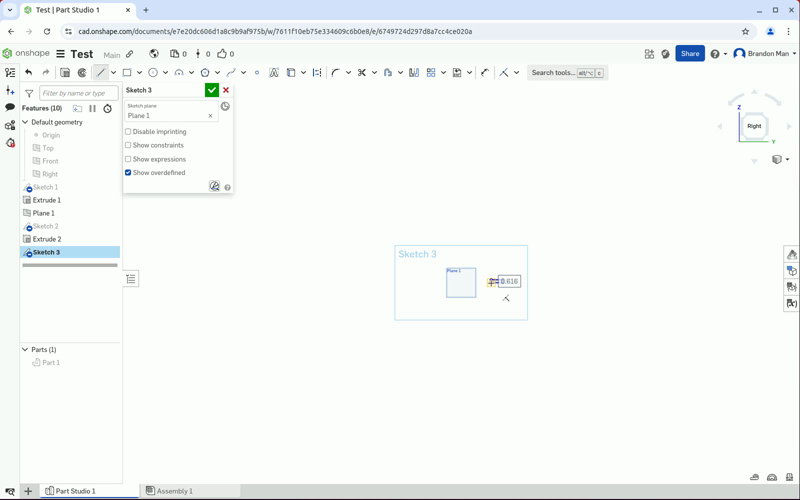
key(esc)
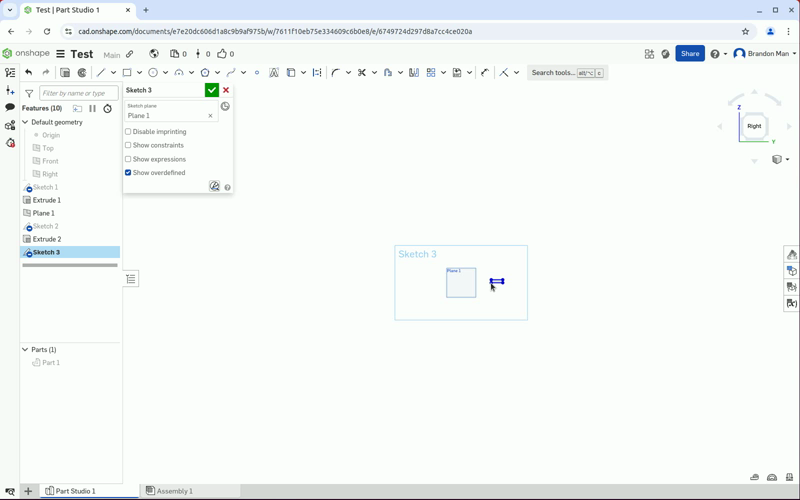
mouse_move(491, 281)
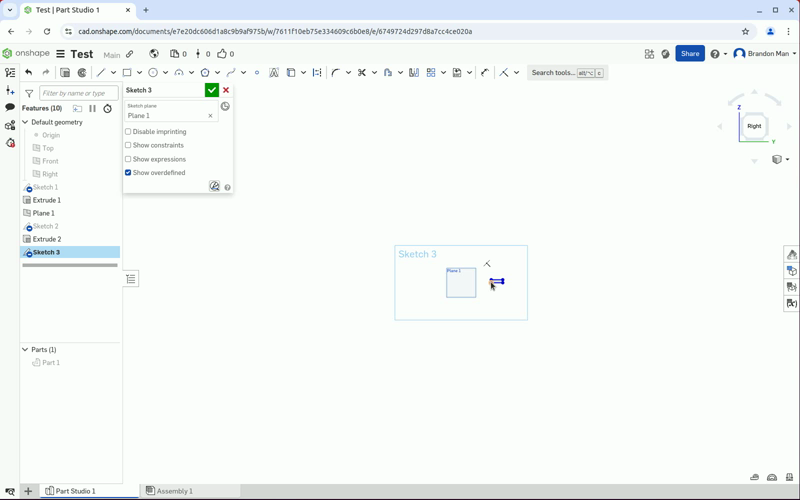
scroll(6)
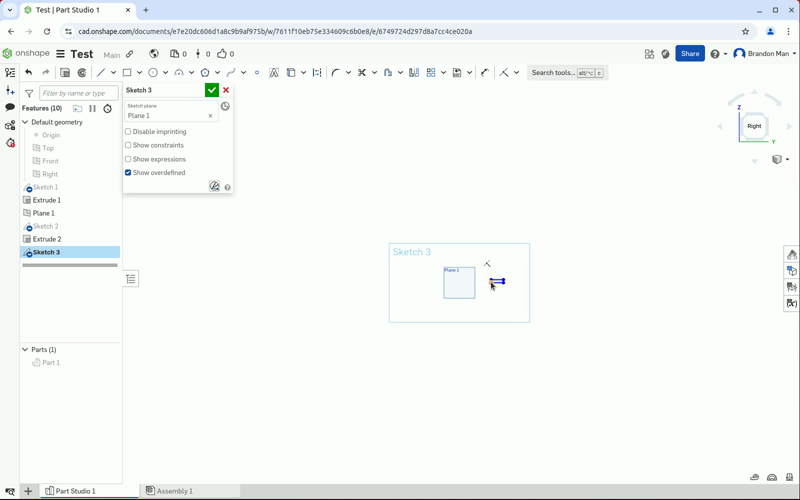
scroll(6)
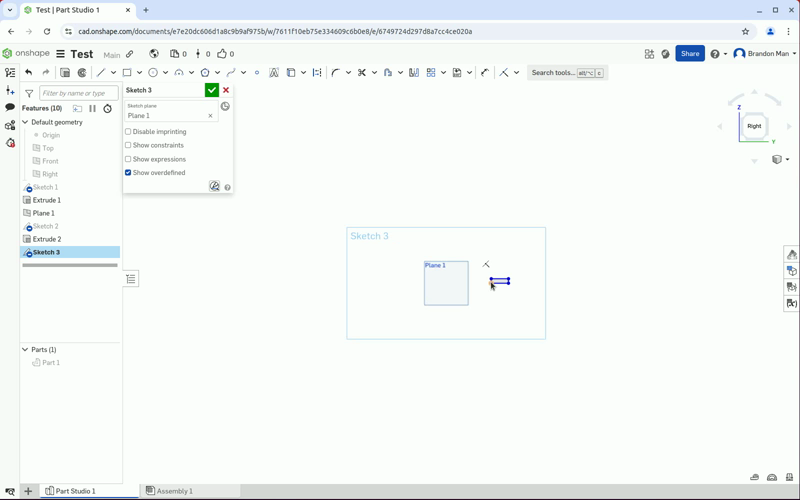
scroll(6)
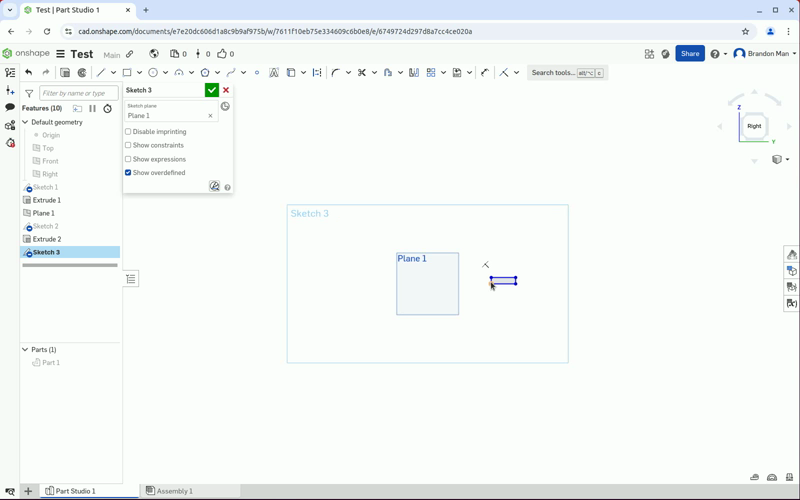
scroll(6)
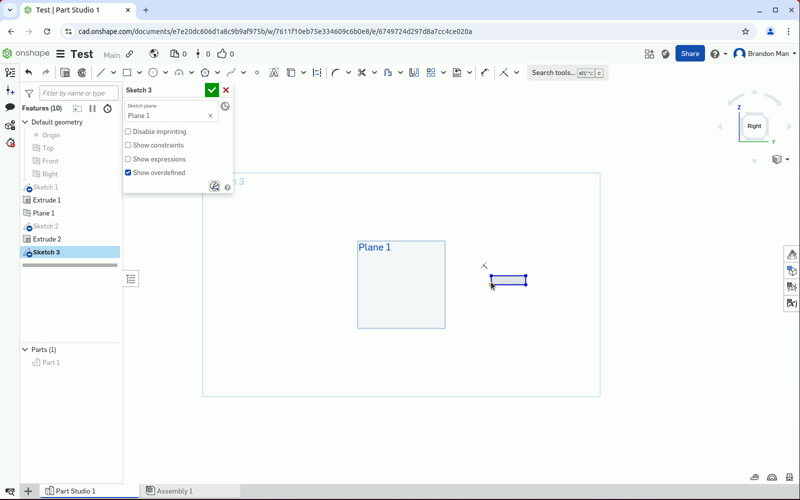
scroll(6)
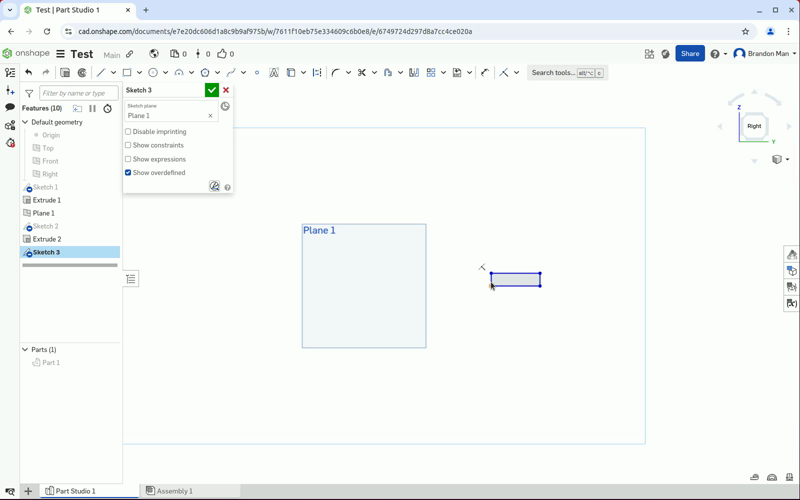
scroll(6)
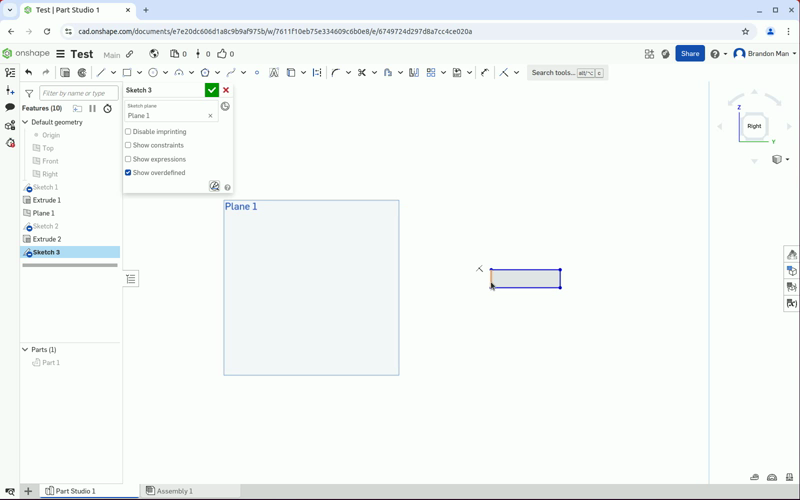
scroll(6)
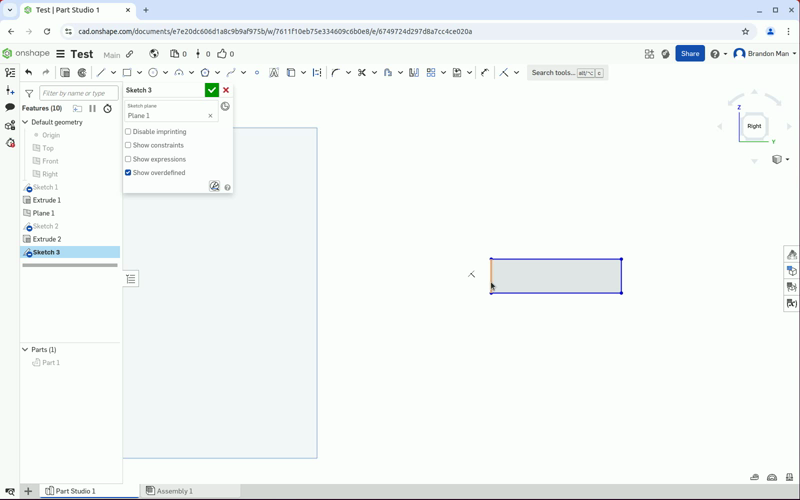
click(491, 281)
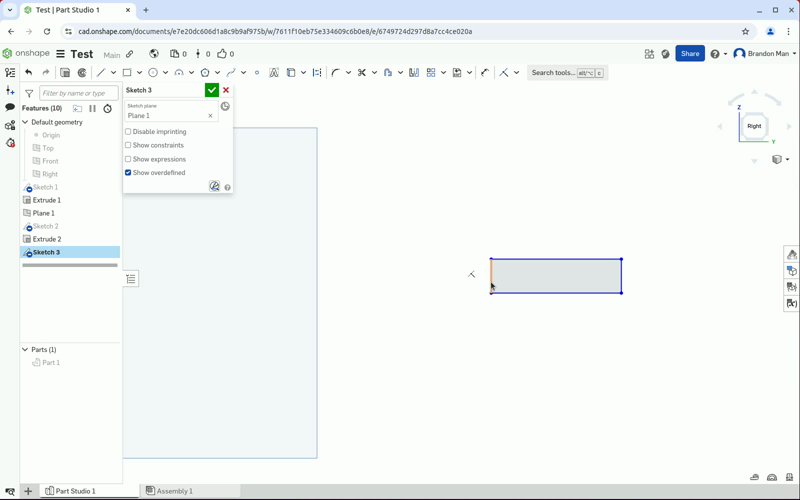
scroll(-6)
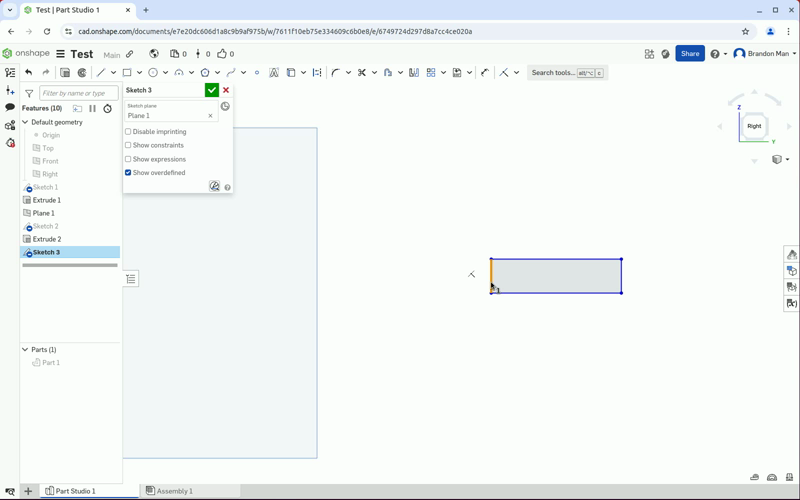
scroll(-6)
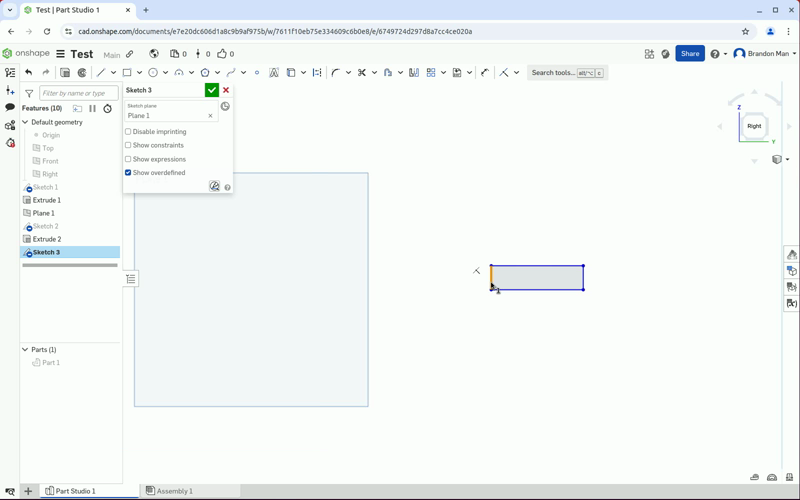
scroll(-6)
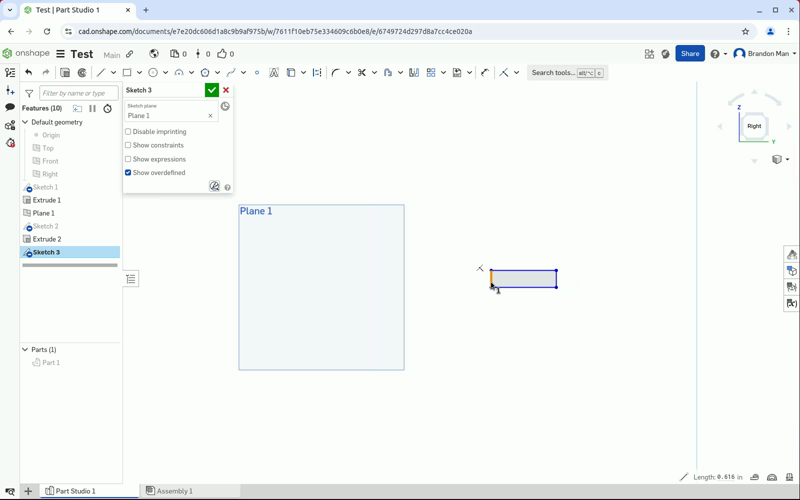
scroll(-6)
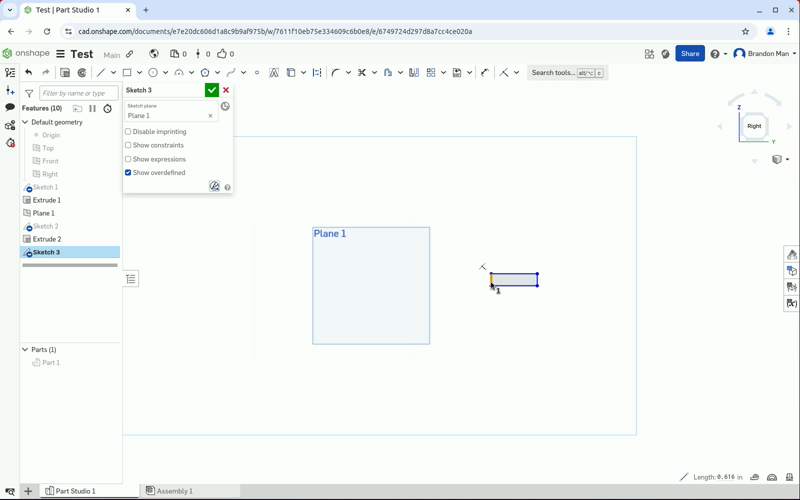
scroll(-6)
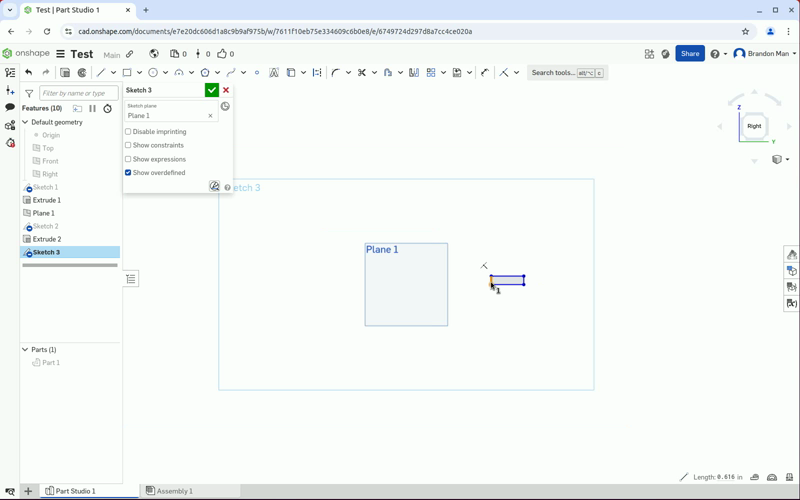
scroll(-6)
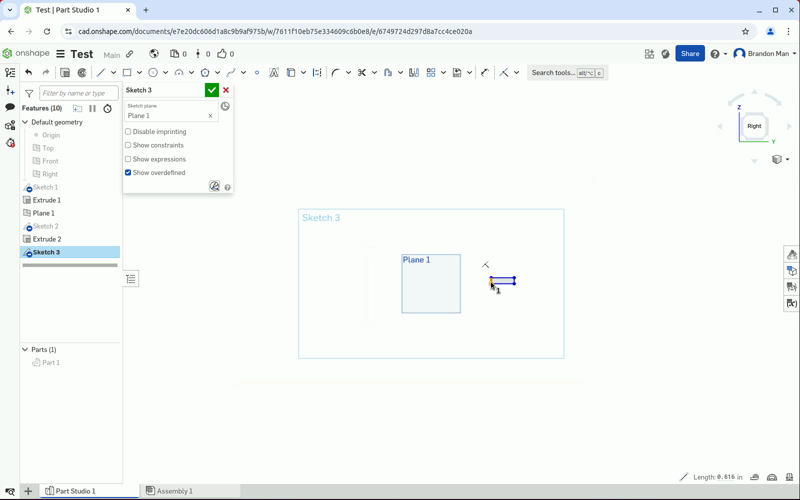
scroll(-6)
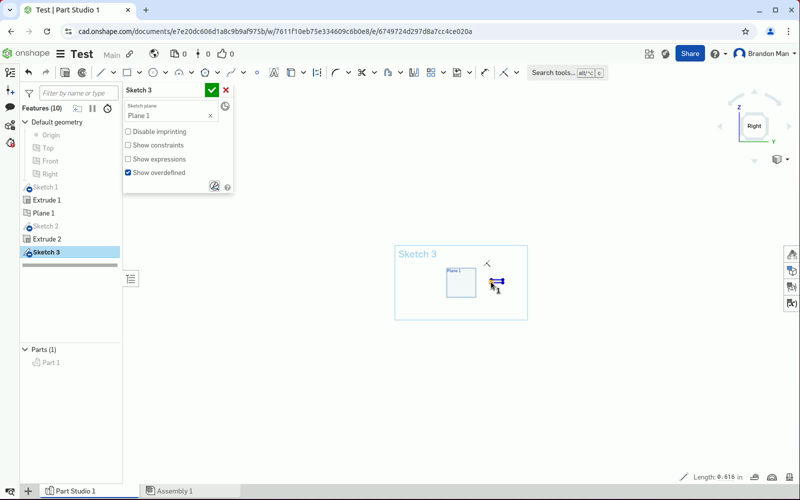
mouse_move(73, 352)
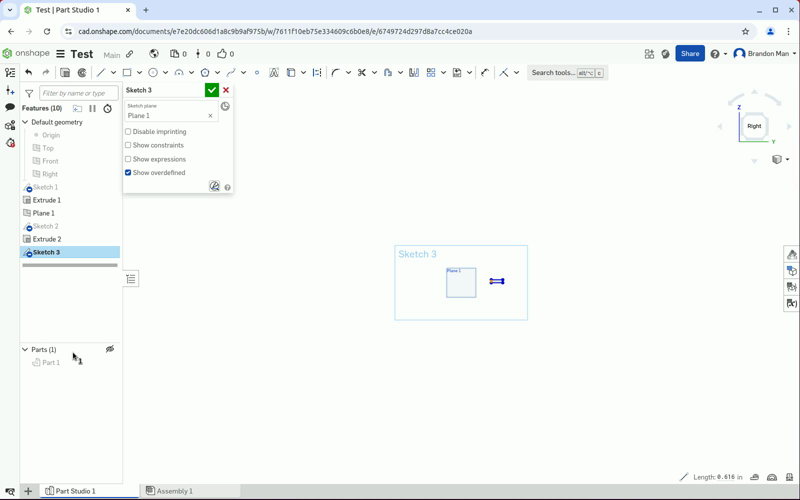
key(shift+y)
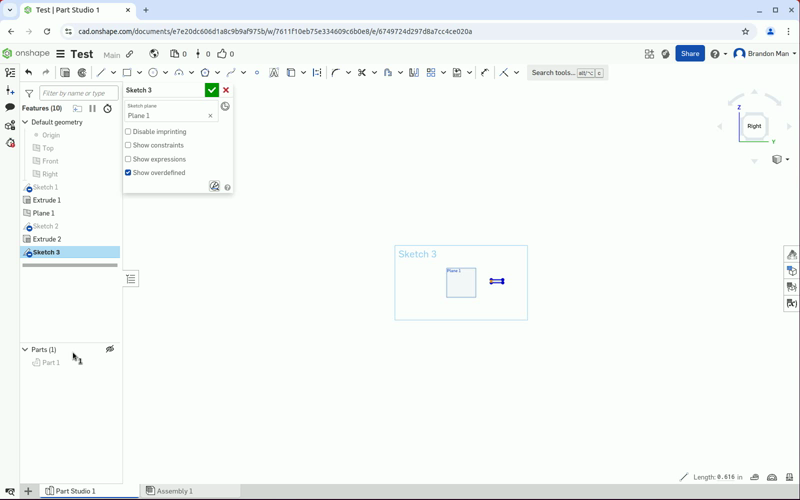
key(shift+e)
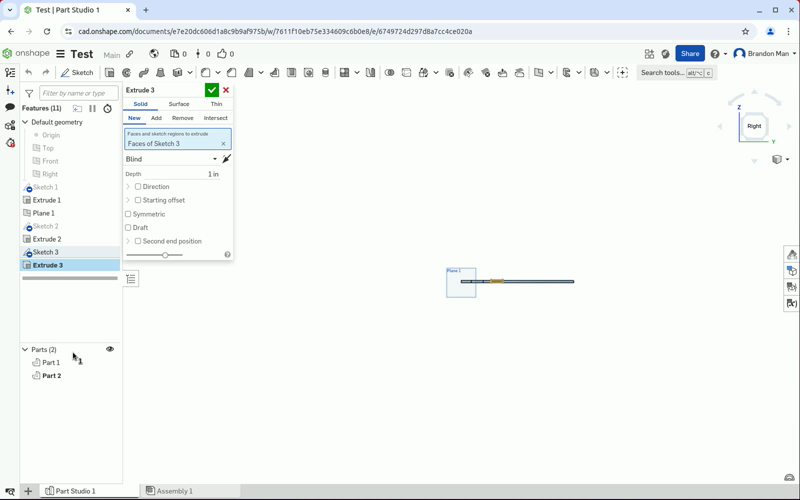
mouse_move(143, 106)
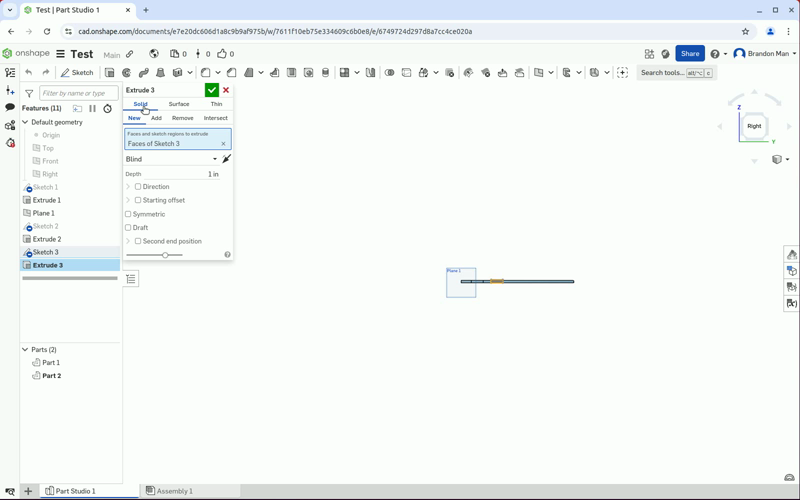
click(143, 106)
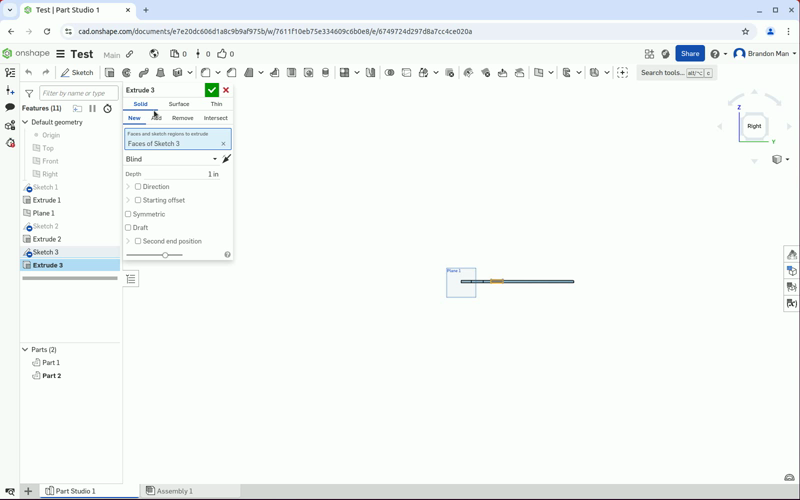
mouse_move(186, 120)
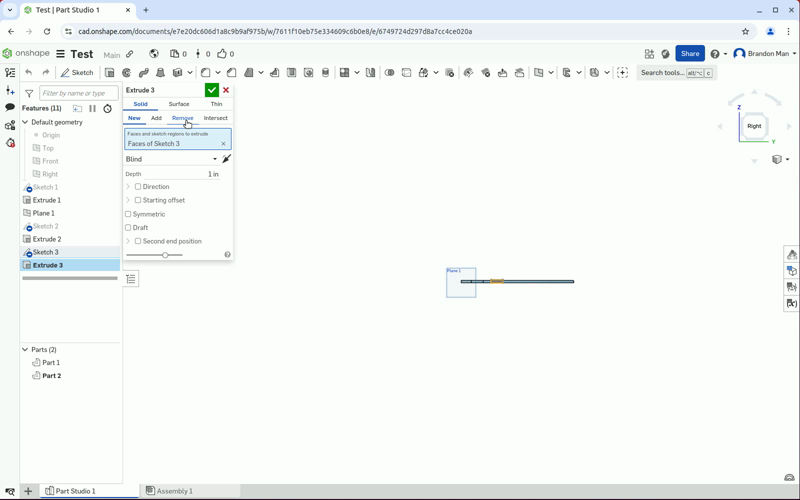
click(186, 120)
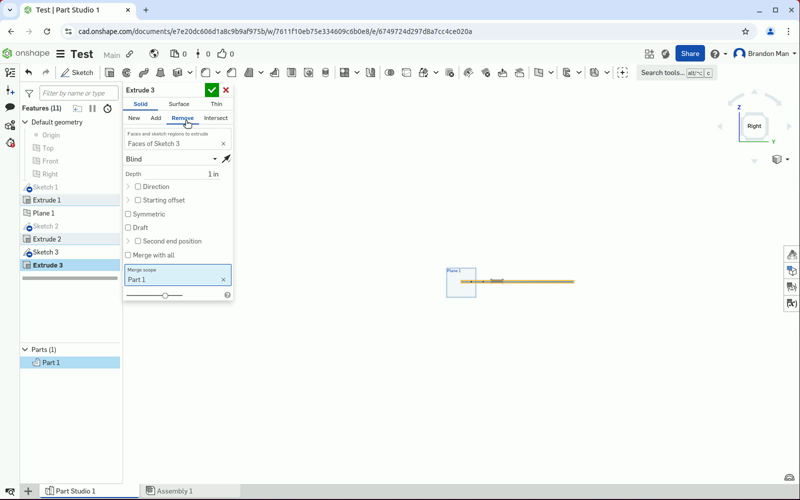
key(tab, 4)
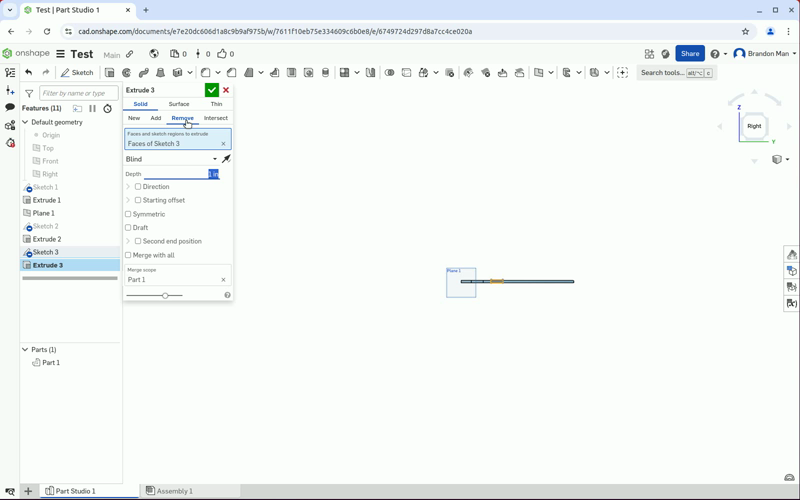
text(0.481)
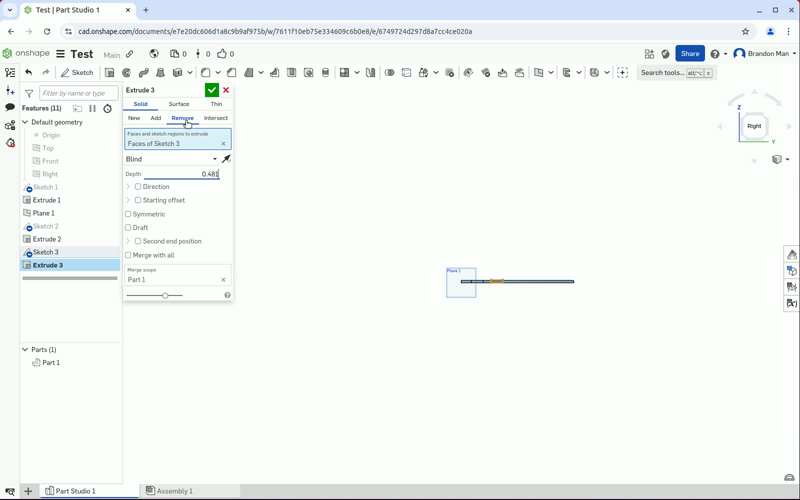
key(tab, 6)
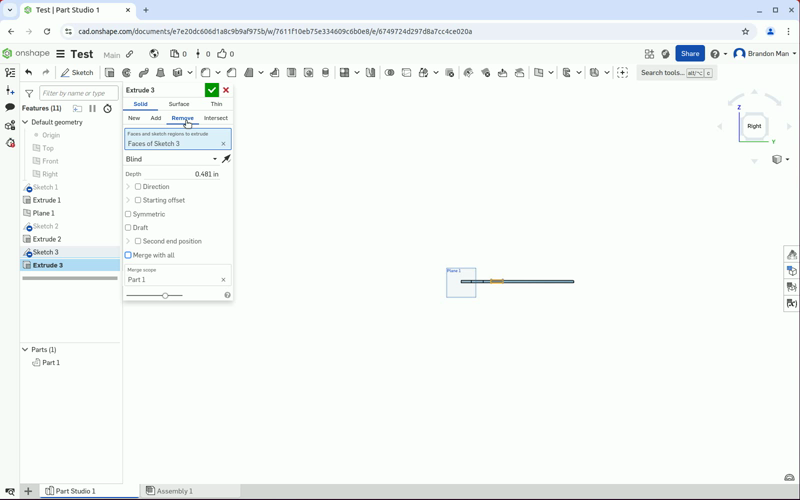
key(space)
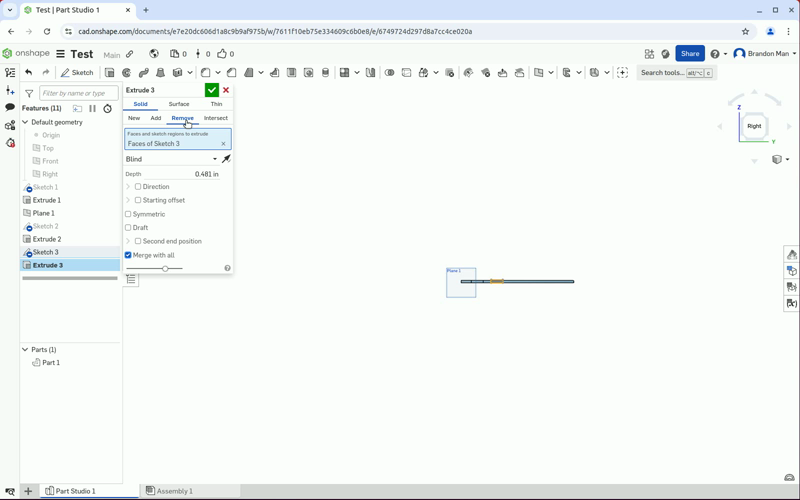
key(enter)
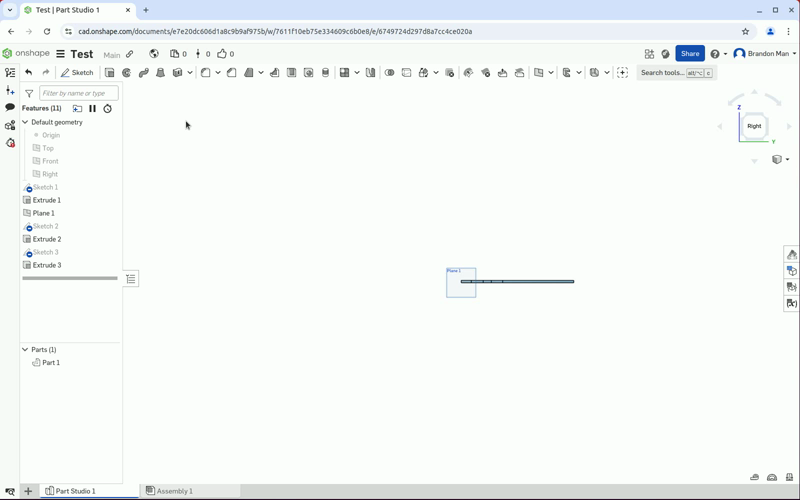
key(shift+h)
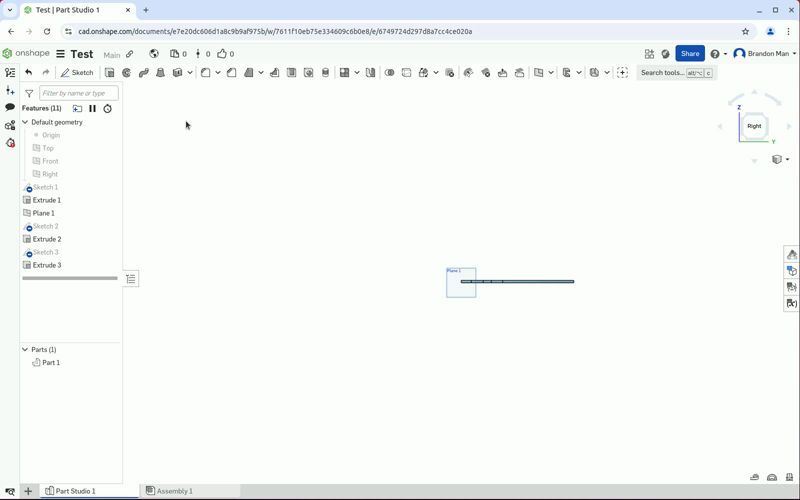
key(shift+h)
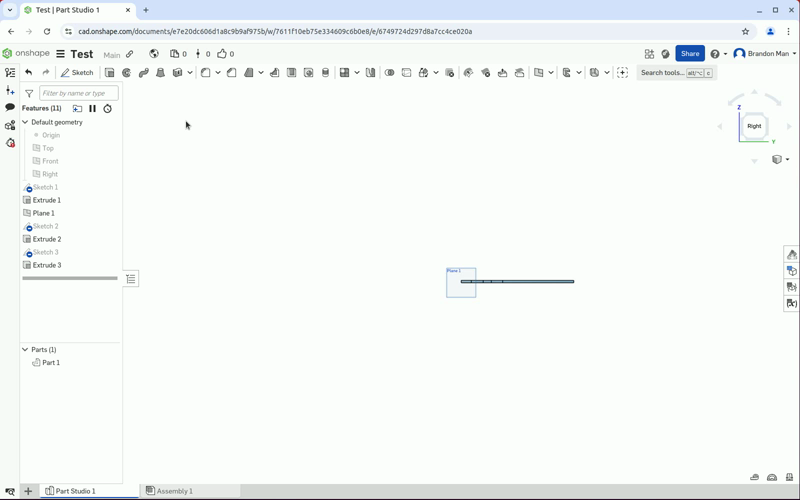
mouse_move(73, 189)
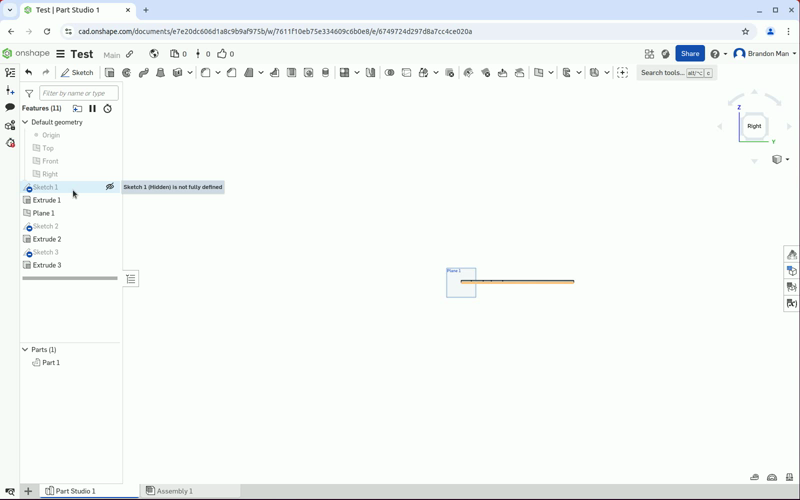
click(73, 189)
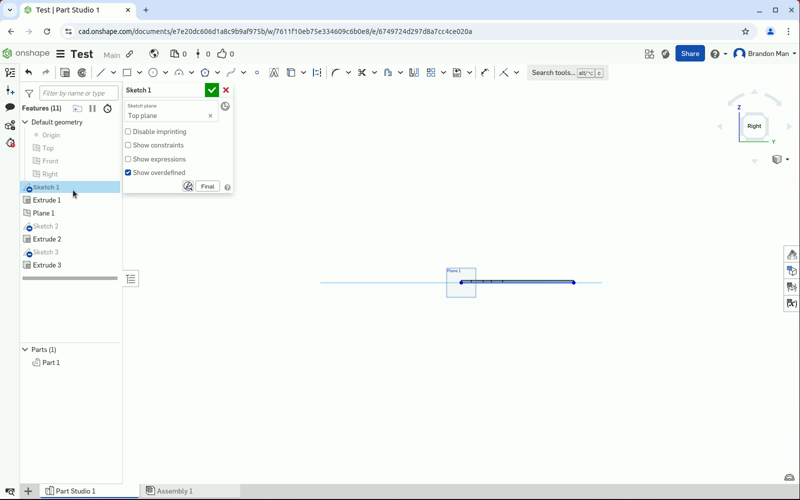
mouse_move(229, 92)
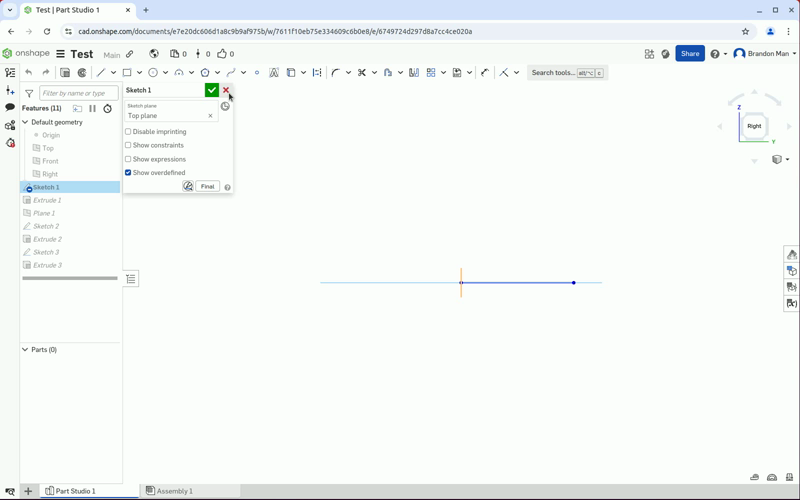
click(229, 92)
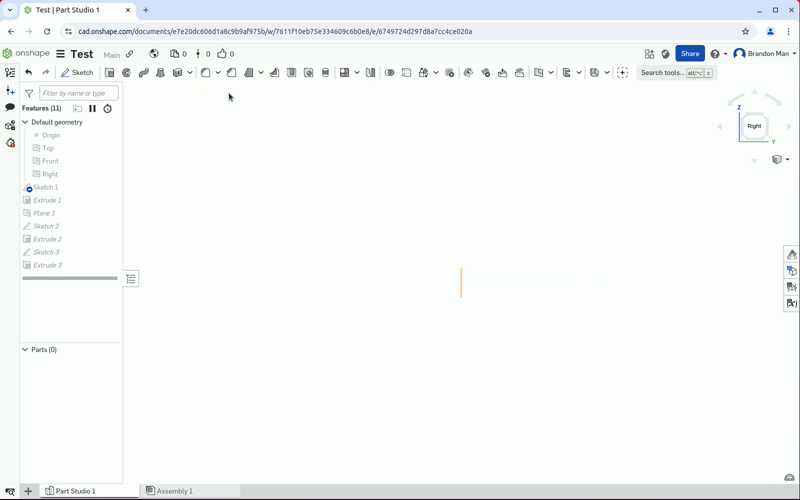
key(shift+s)
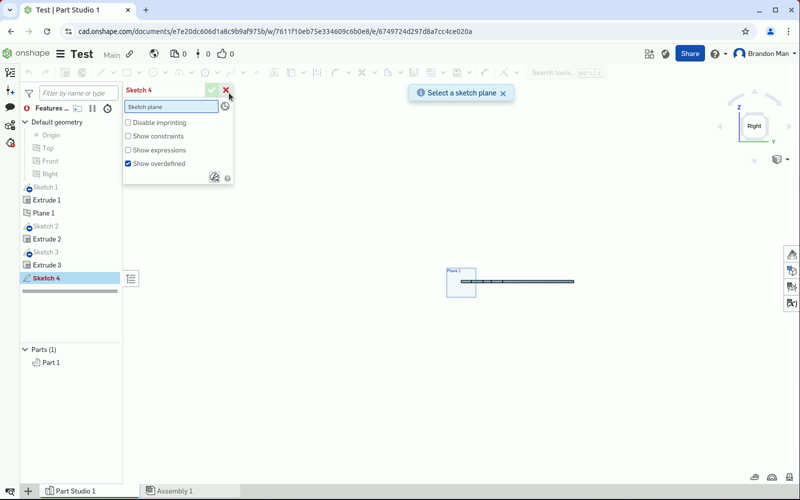
mouse_move(73, 215)
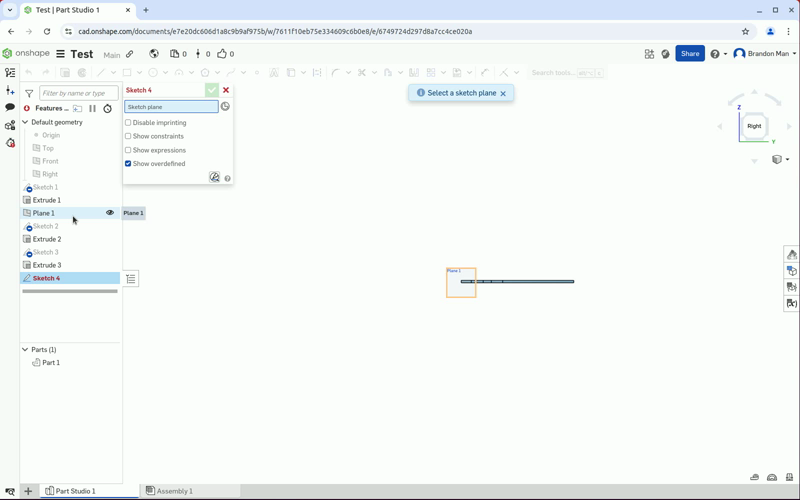
click(73, 215)
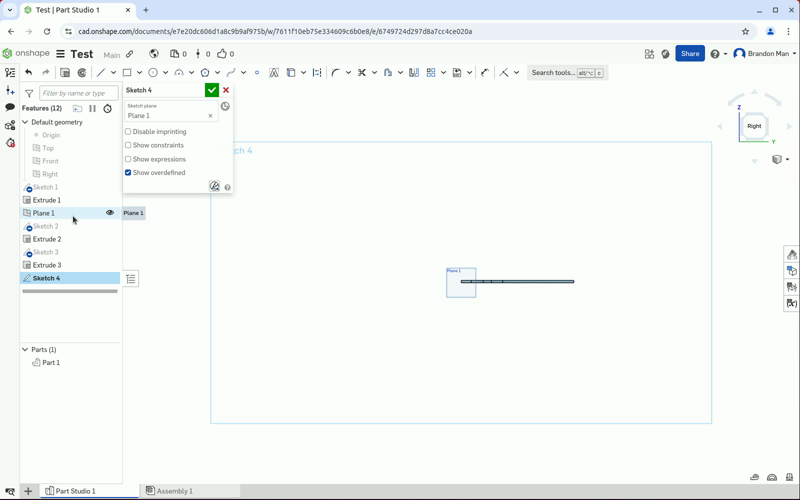
mouse_move(73, 352)
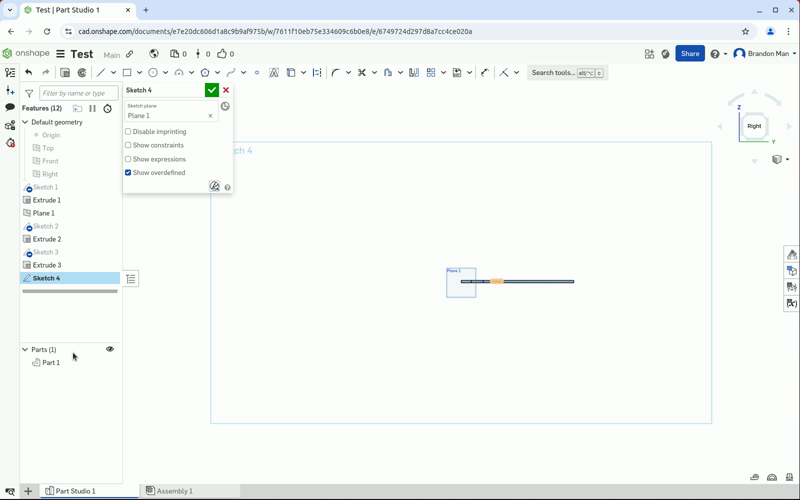
key(y)
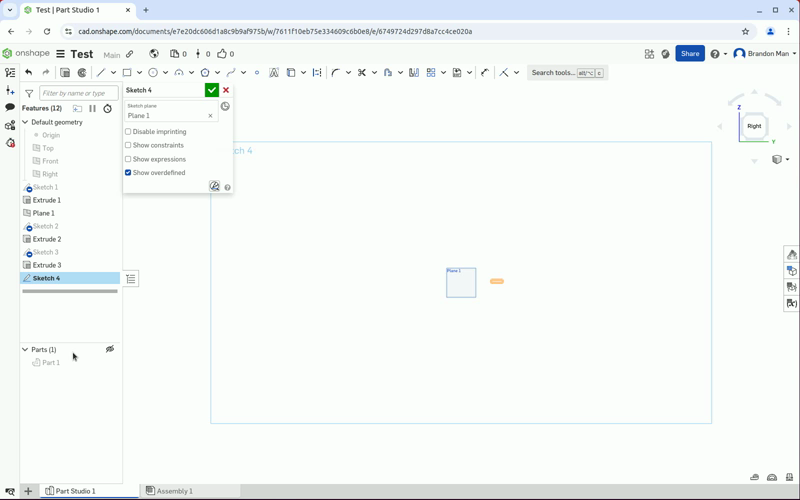
key(l)
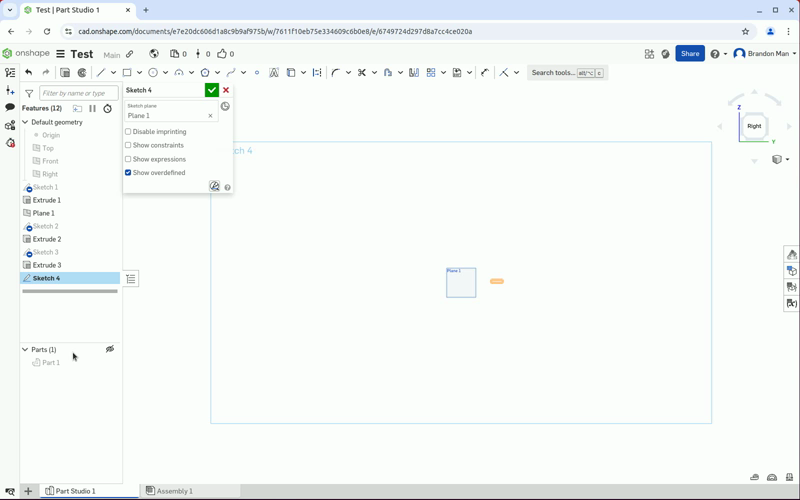
key_down(shift)
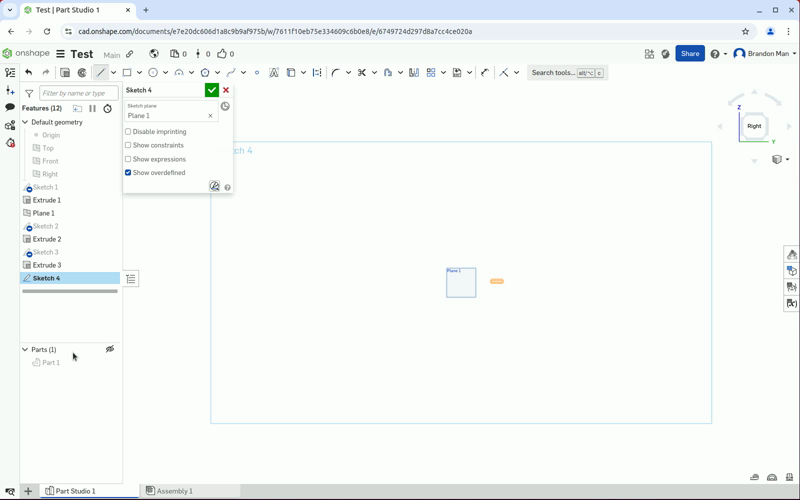
mouse_move(512, 282)
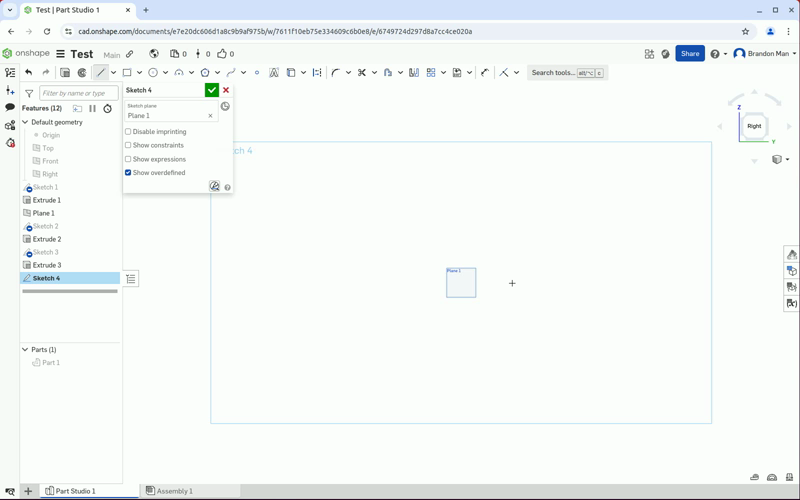
click(512, 282)
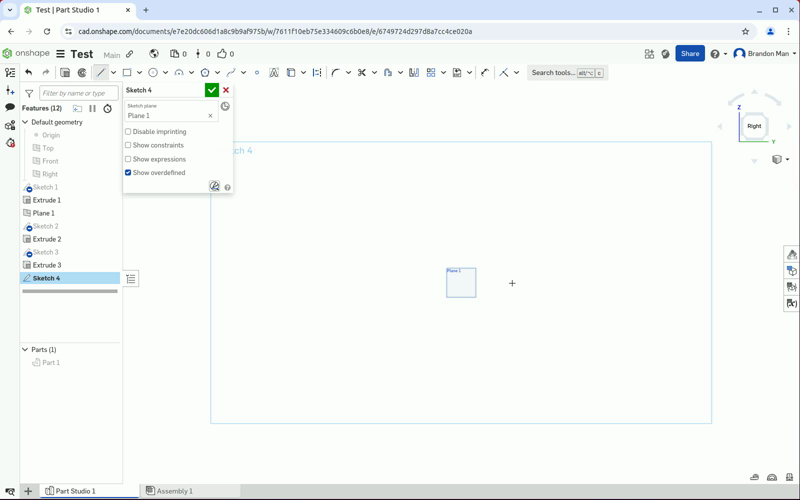
key_up(shift)
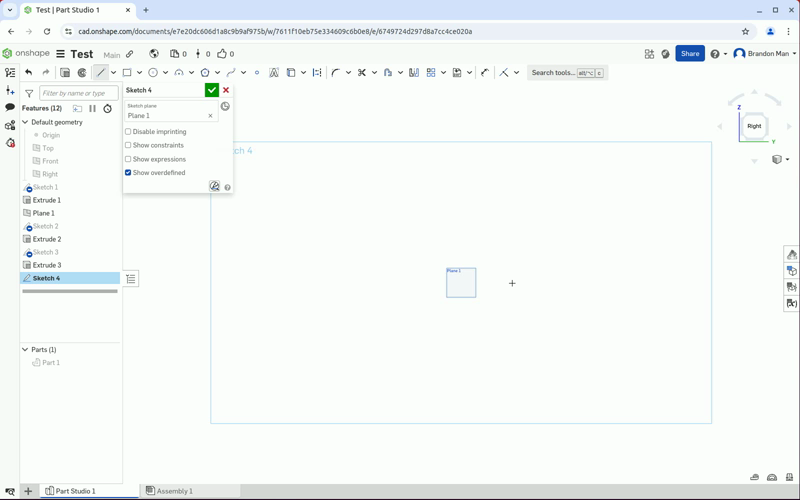
key_down(shift)
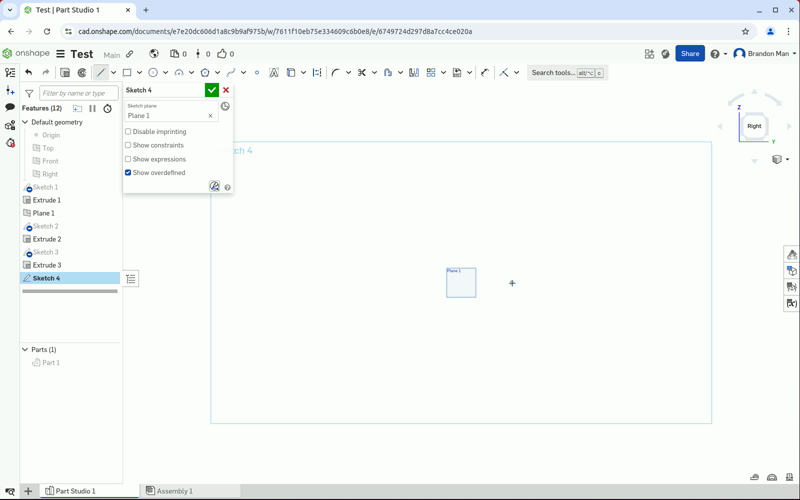
mouse_move(542, 282)
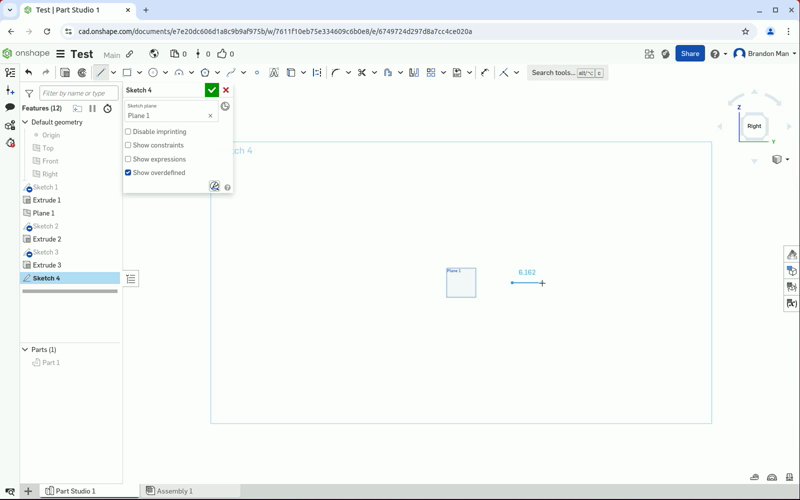
mouse_move(524, 282)
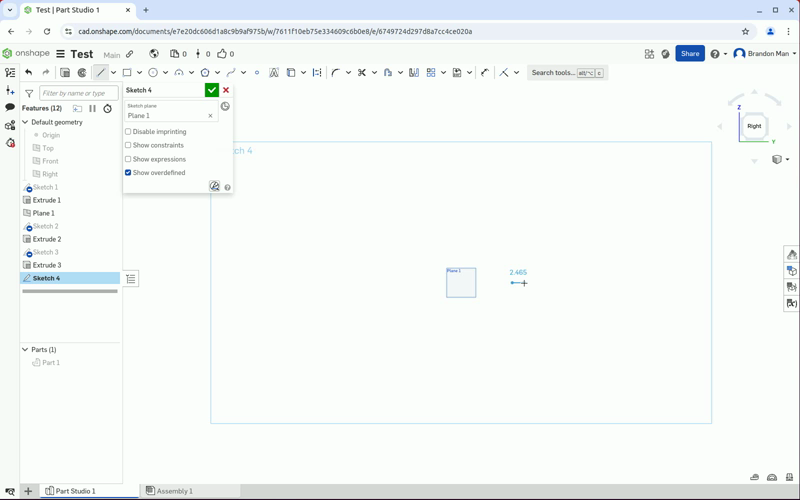
click(524, 282)
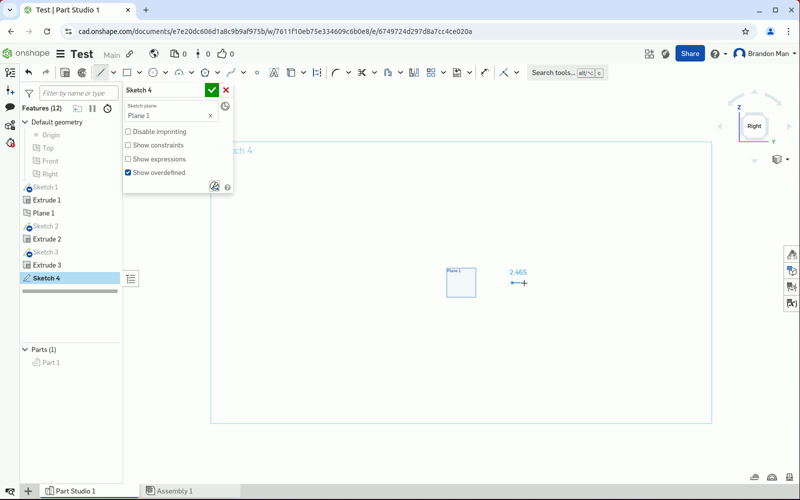
key_up(shift)
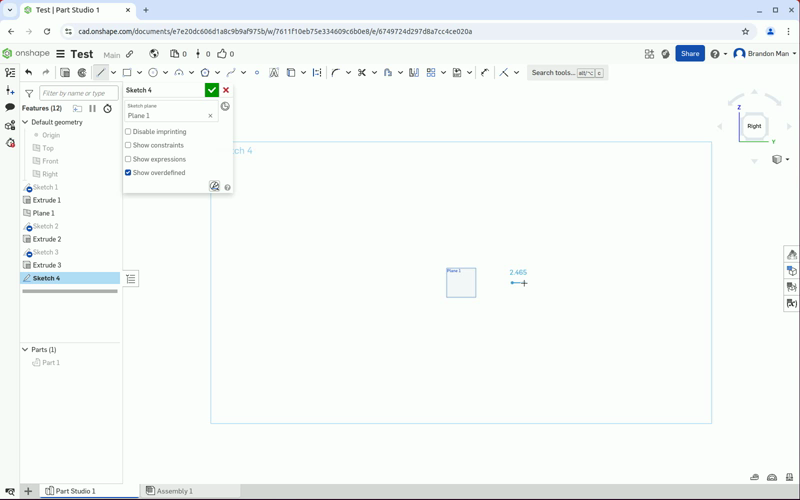
key_down(shift)
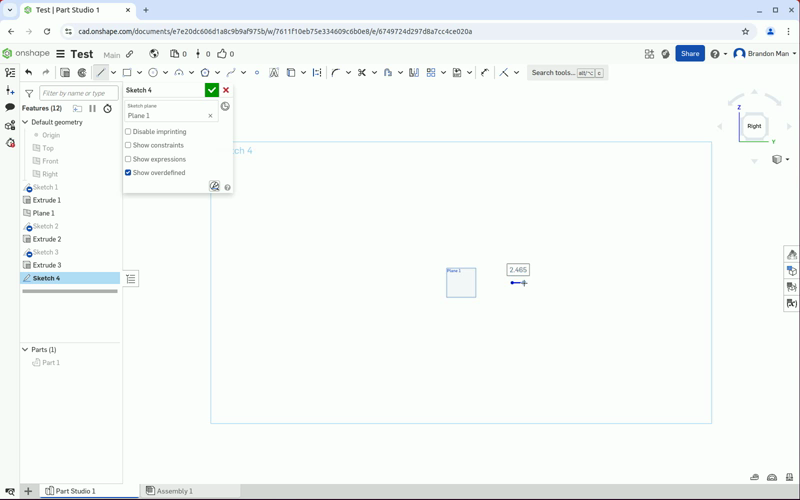
mouse_move(554, 282)
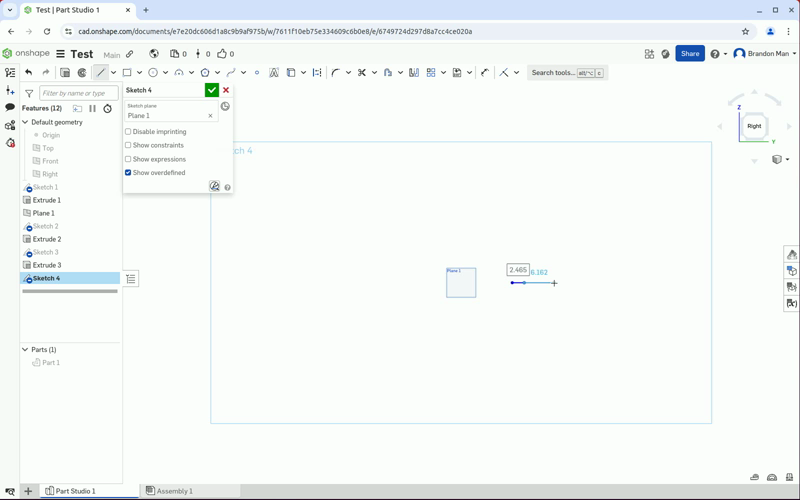
mouse_move(524, 279)
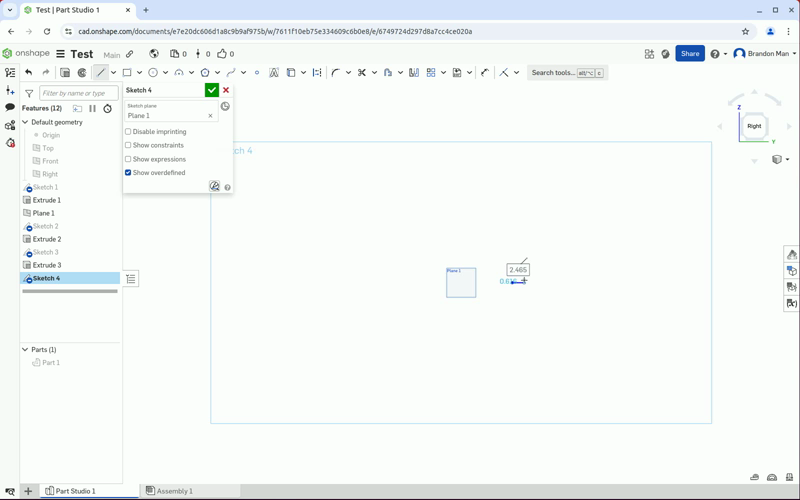
scroll(6)
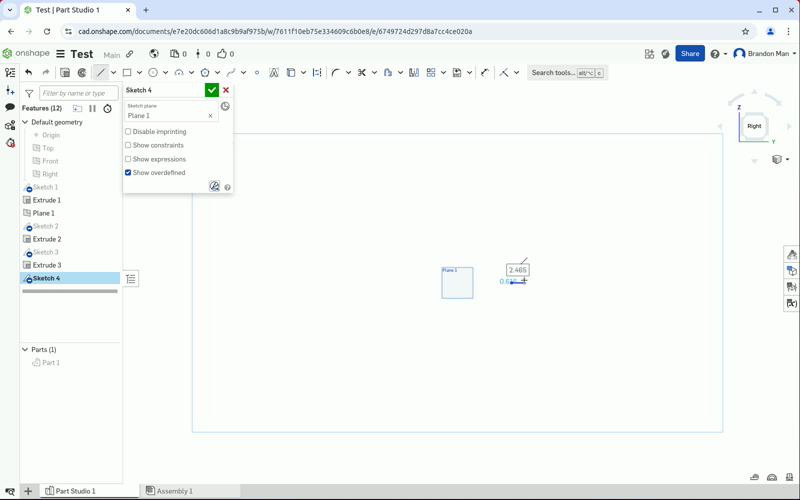
scroll(6)
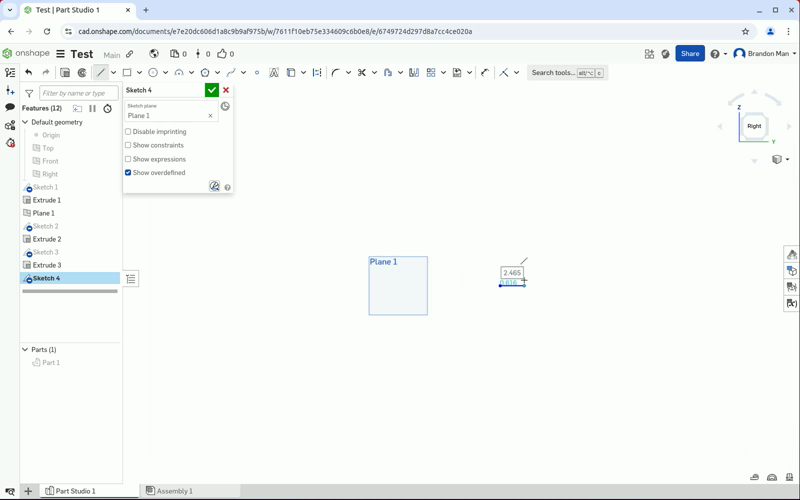
scroll(6)
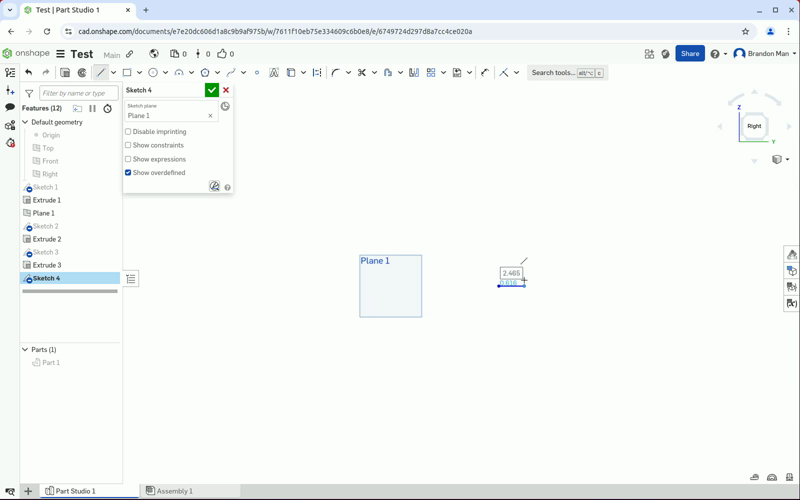
scroll(6)
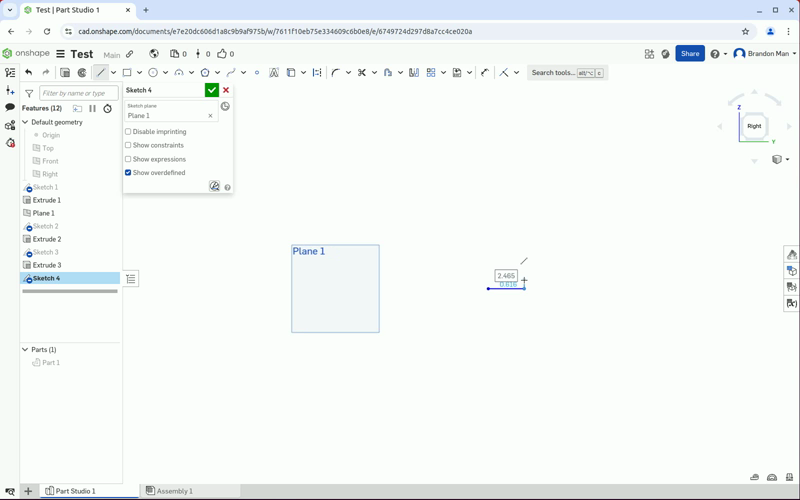
scroll(6)
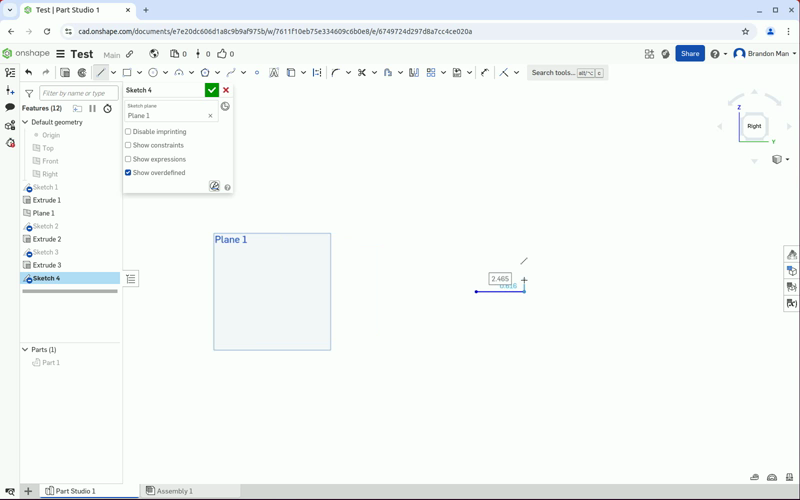
scroll(6)
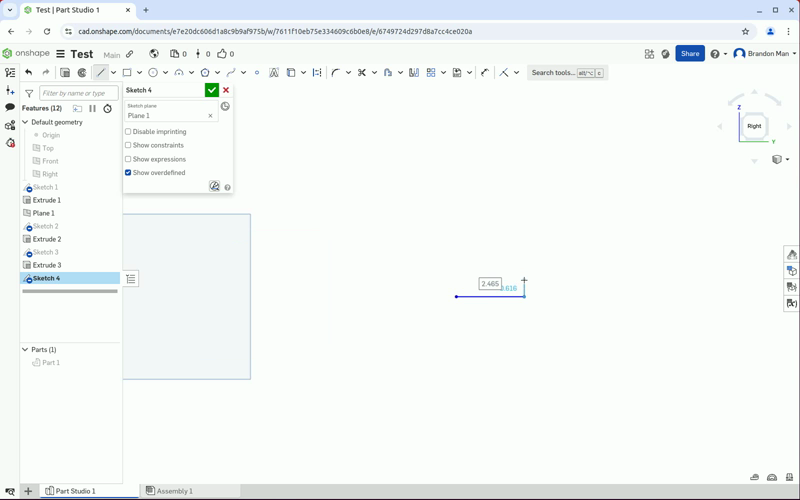
scroll(6)
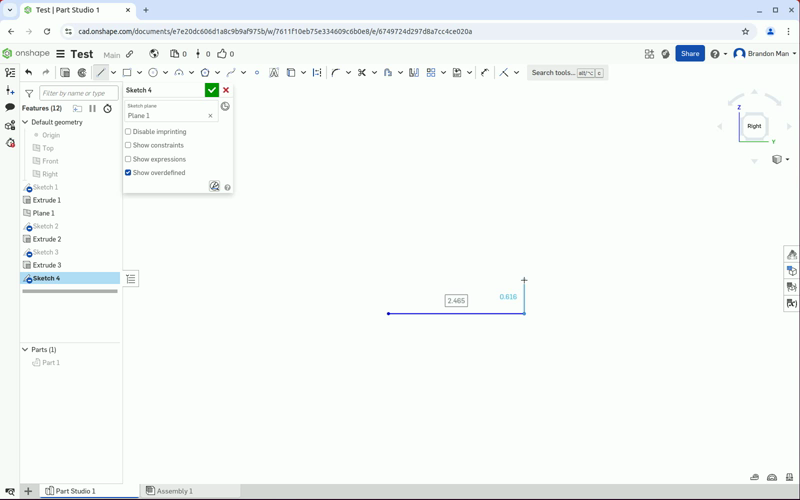
click(524, 279)
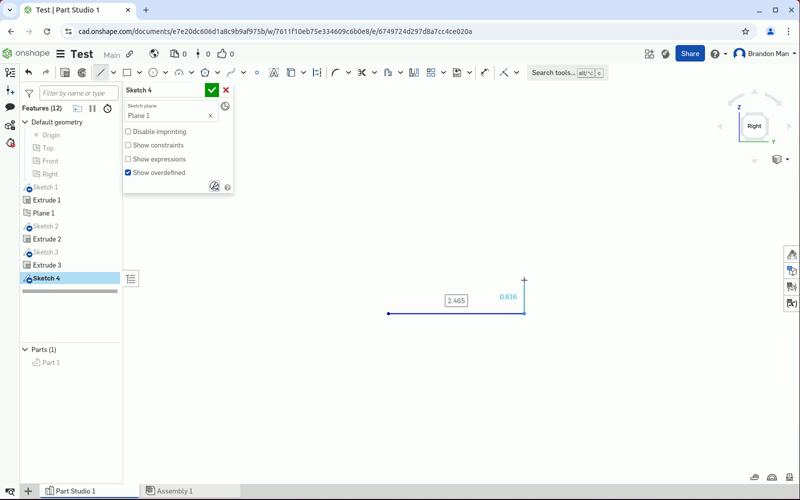
scroll(-6)
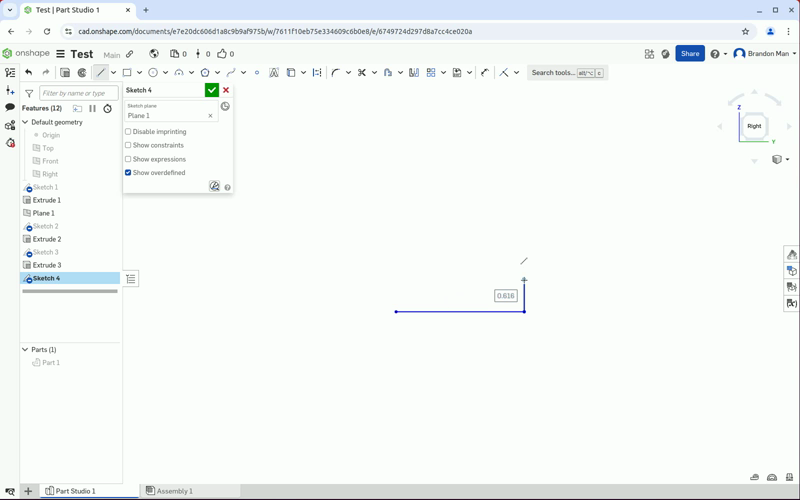
scroll(-6)
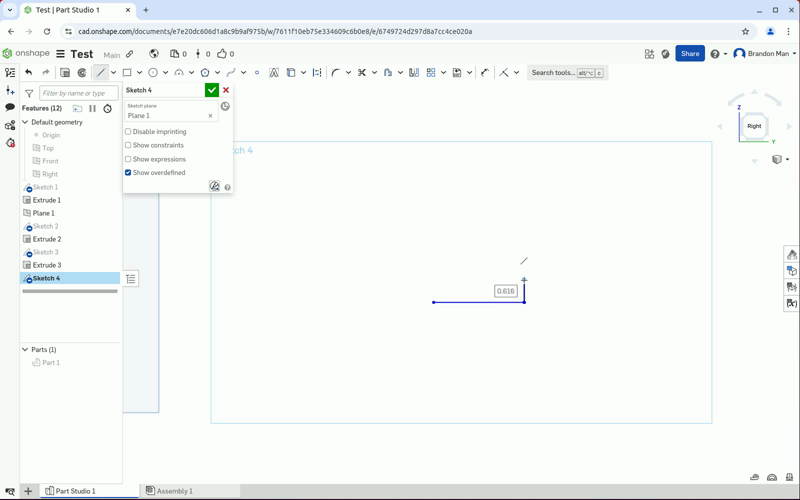
scroll(-6)
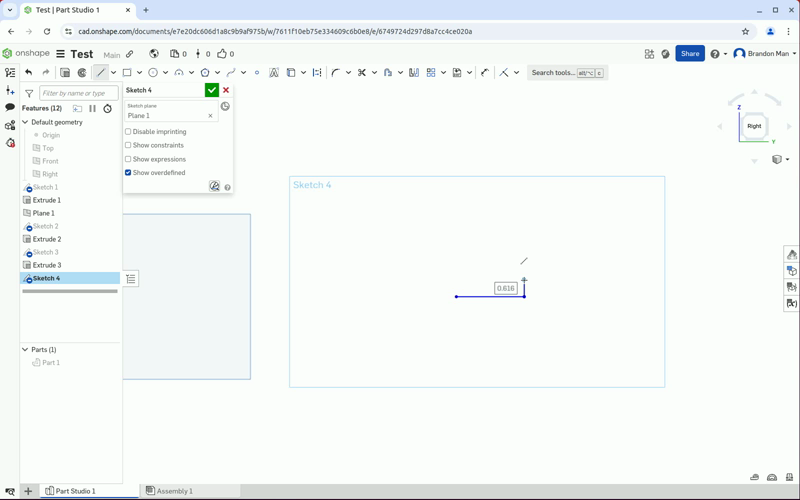
scroll(-6)
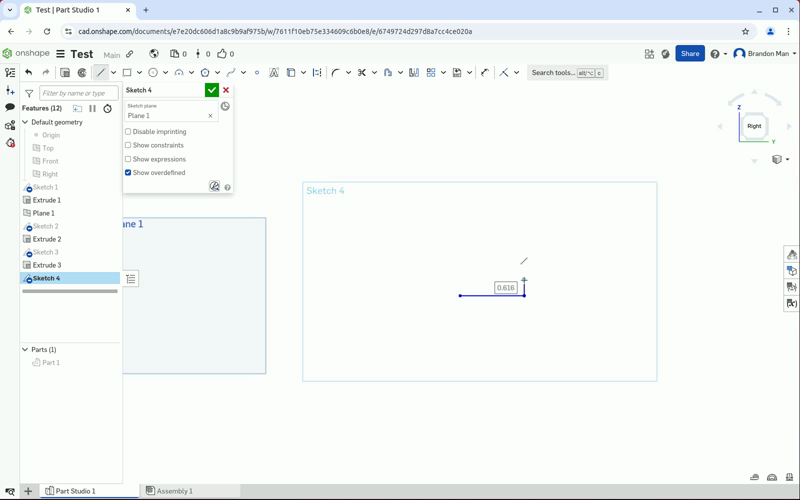
scroll(-6)
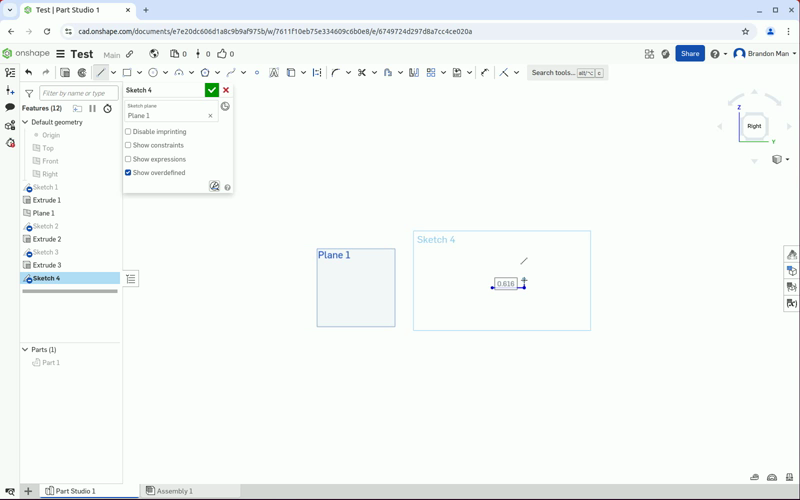
scroll(-6)
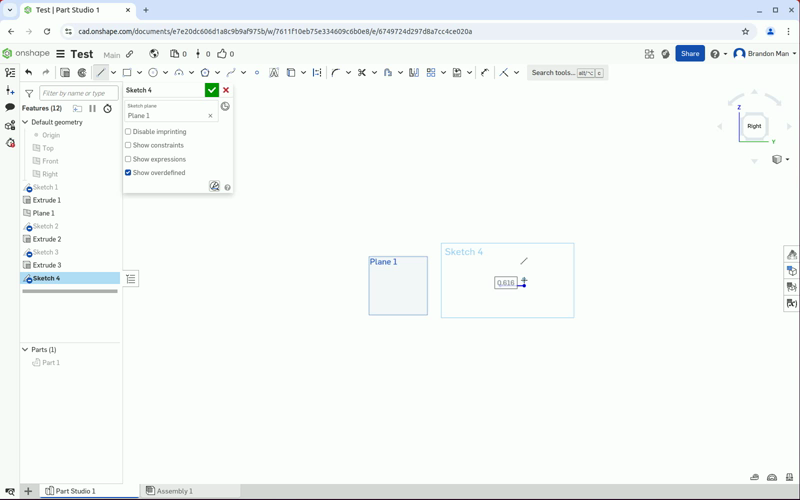
scroll(-6)
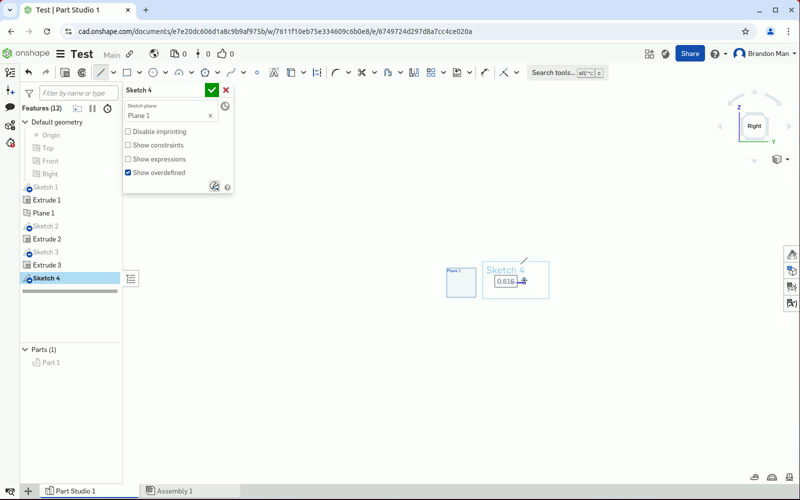
key_up(shift)
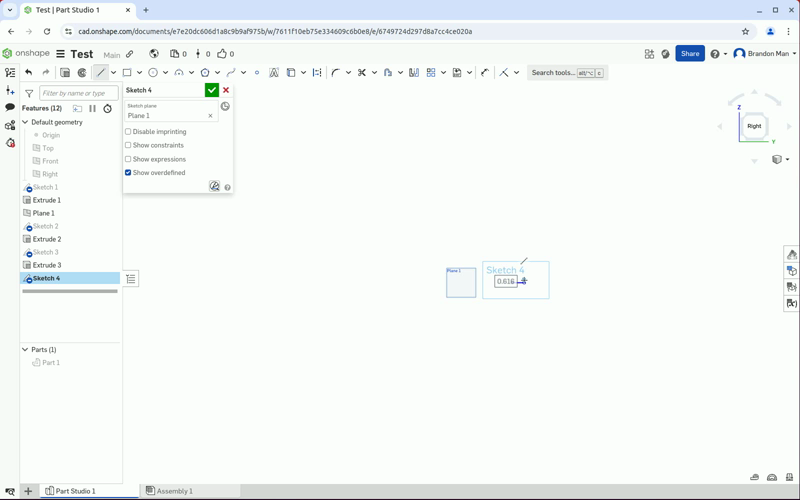
key_down(shift)
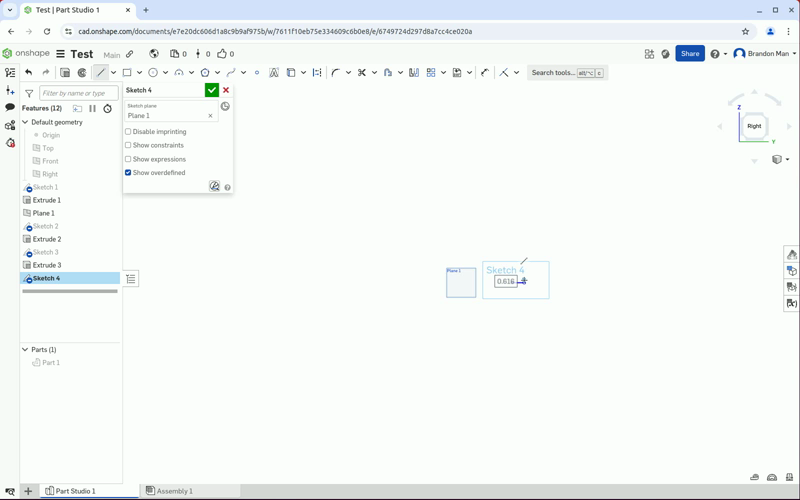
mouse_move(554, 279)
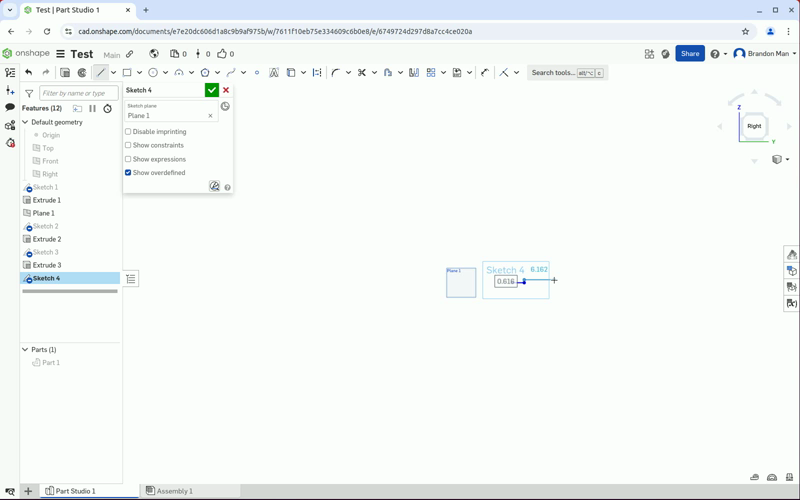
mouse_move(512, 279)
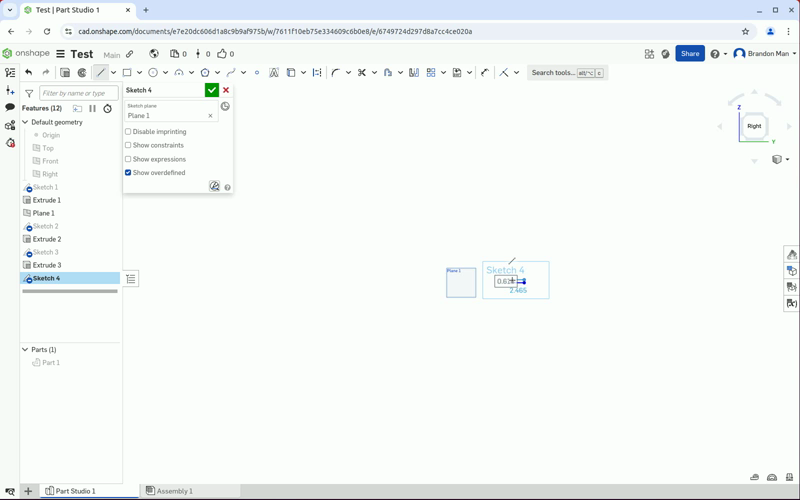
scroll(6)
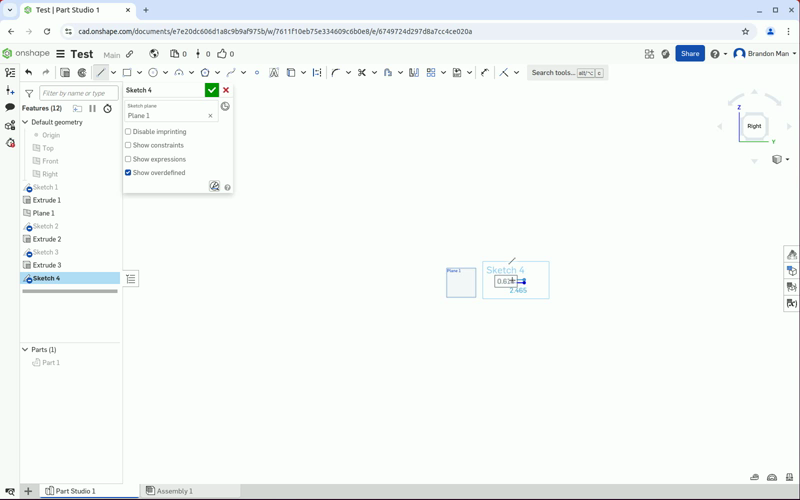
scroll(6)
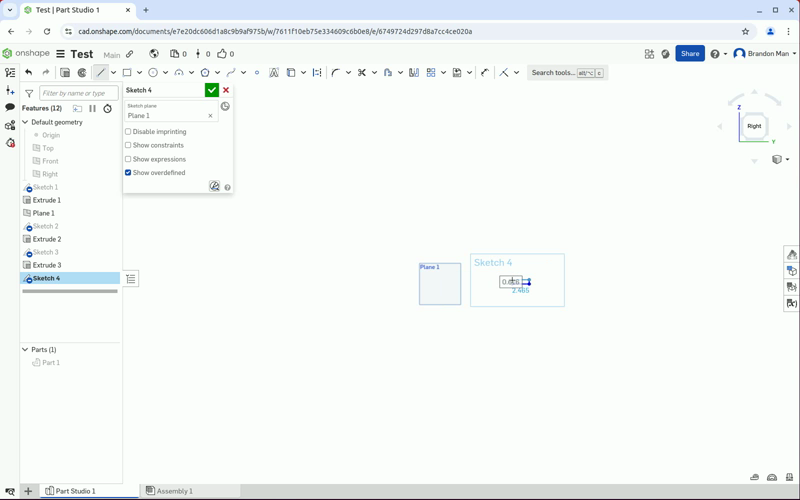
scroll(6)
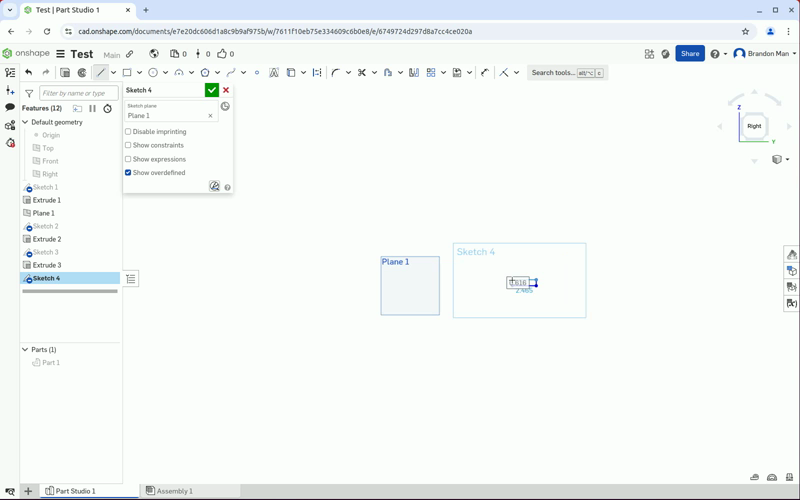
scroll(6)
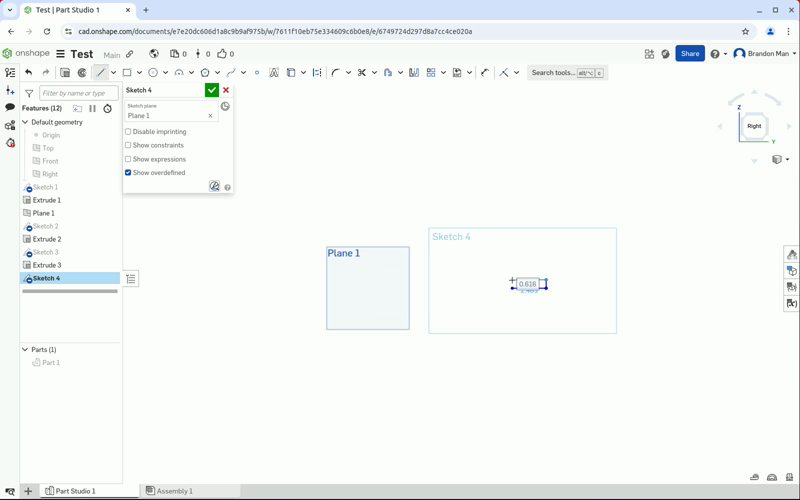
scroll(6)
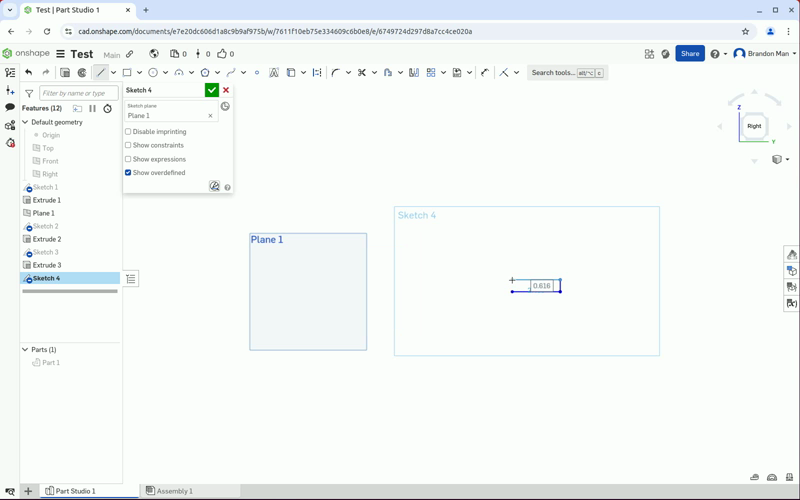
scroll(6)
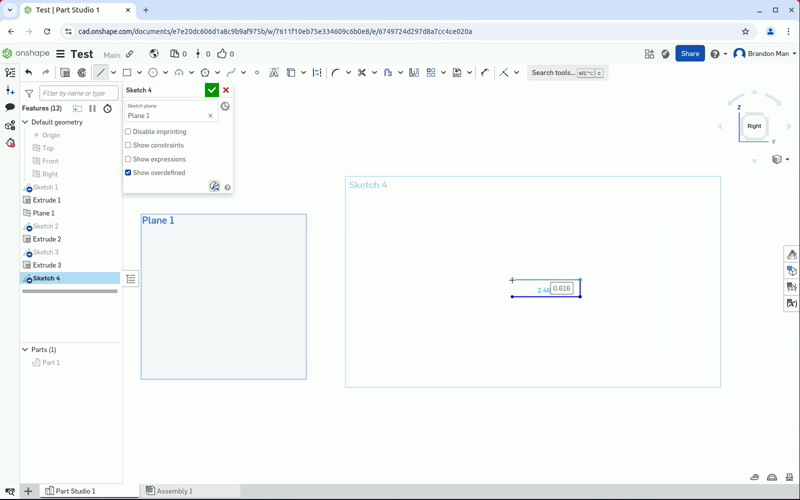
scroll(6)
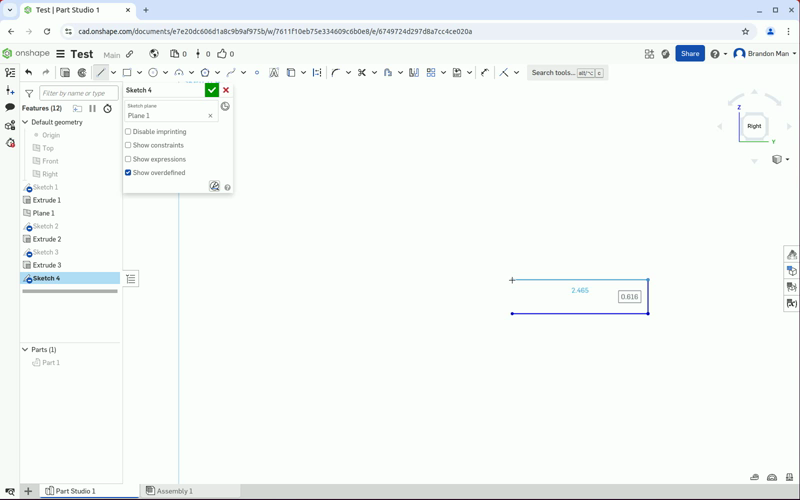
click(512, 279)
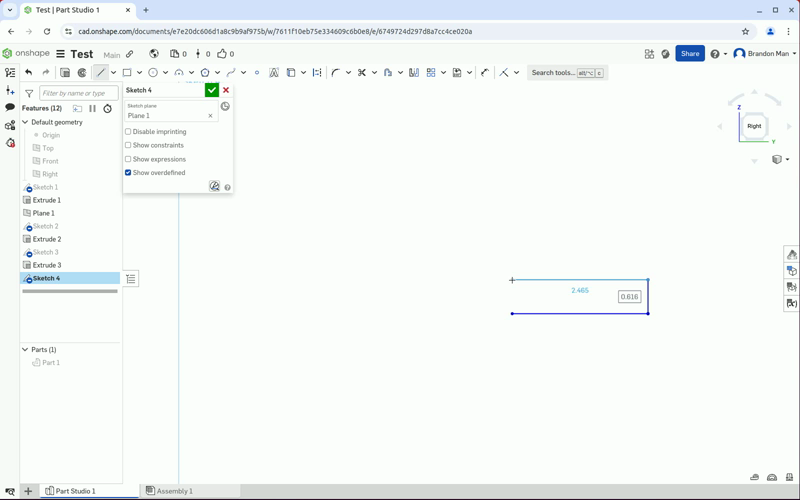
scroll(-6)
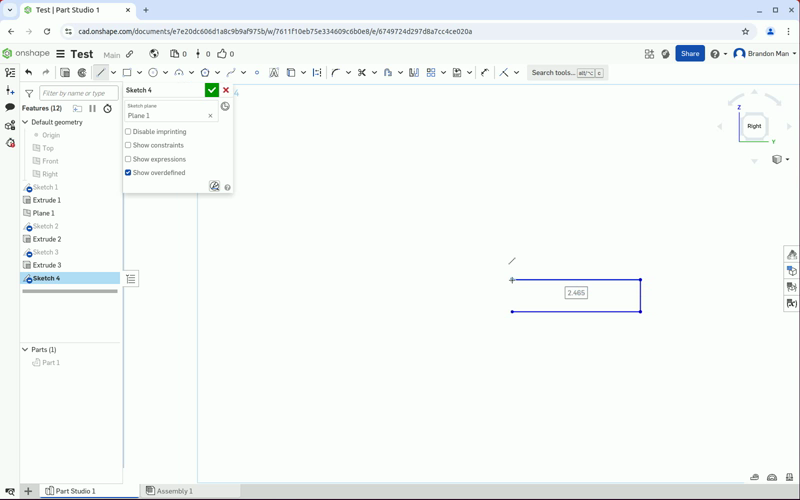
scroll(-6)
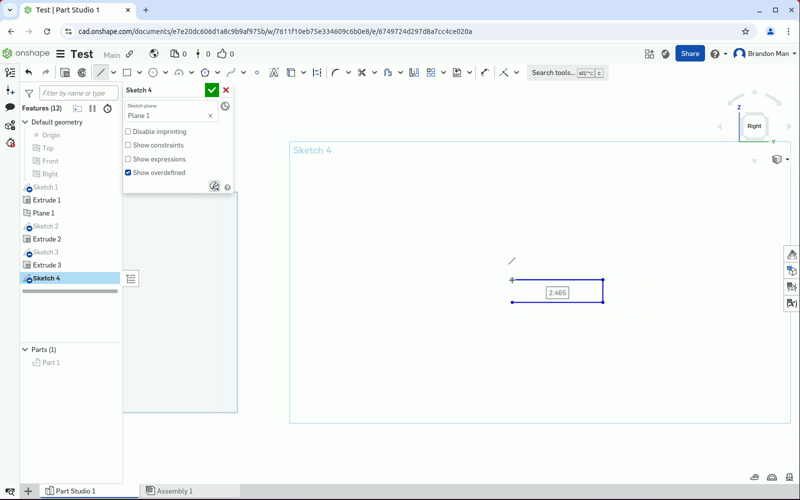
scroll(-6)
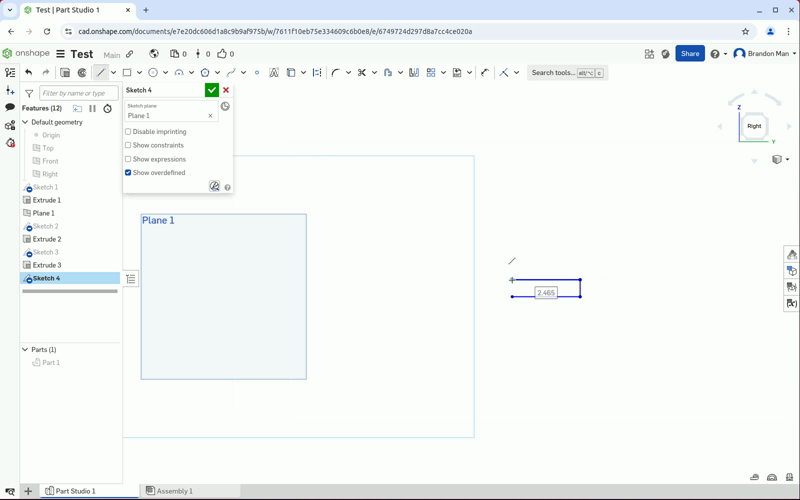
scroll(-6)
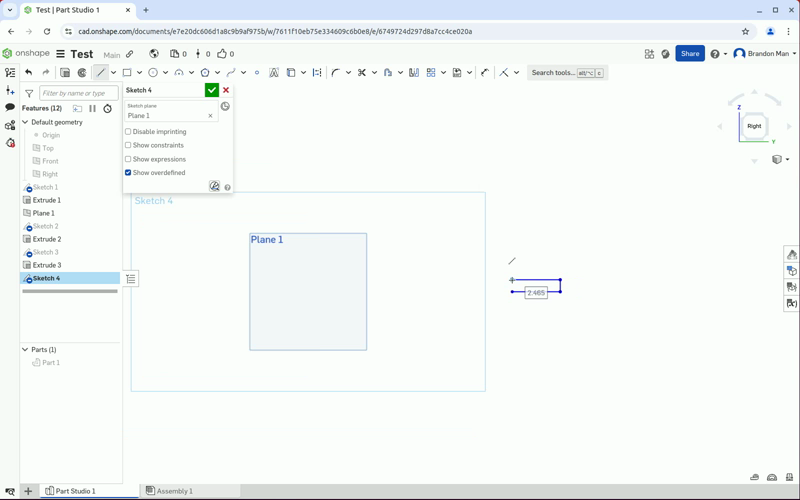
scroll(-6)
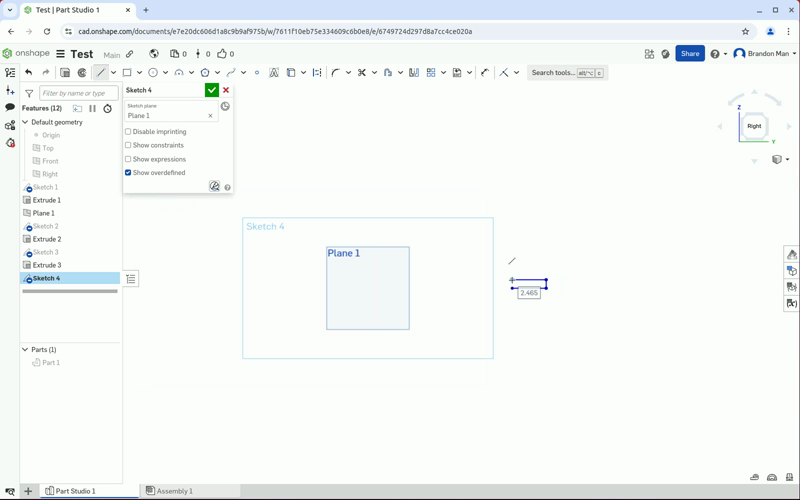
scroll(-6)
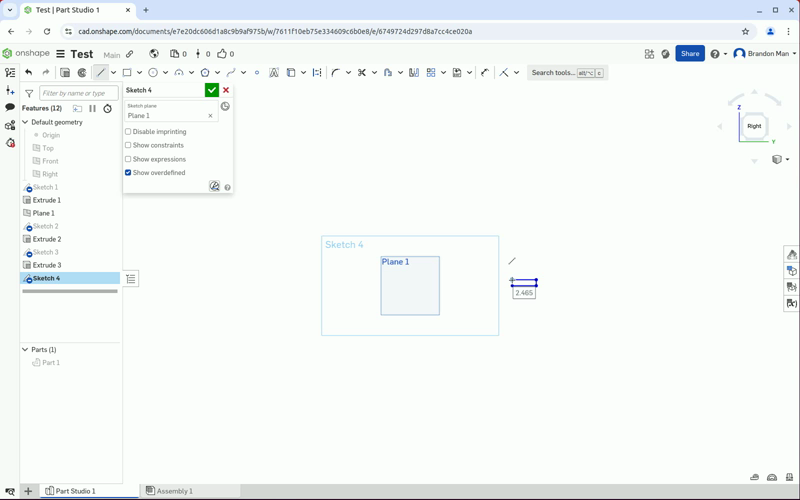
scroll(-6)
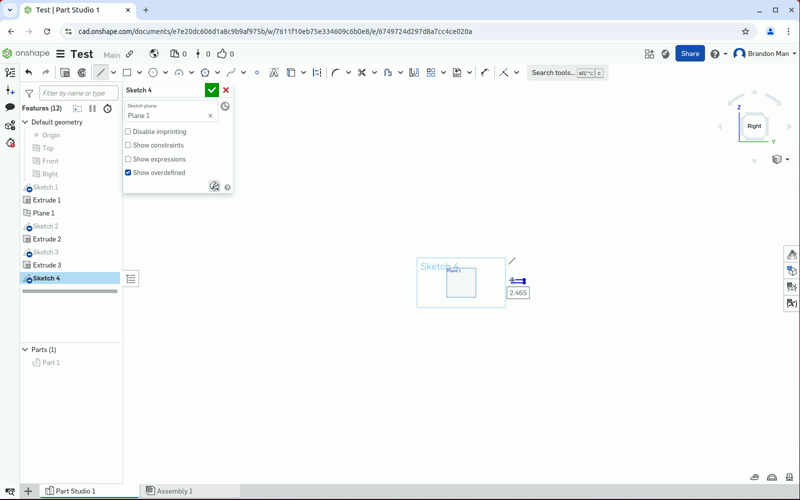
key_up(shift)
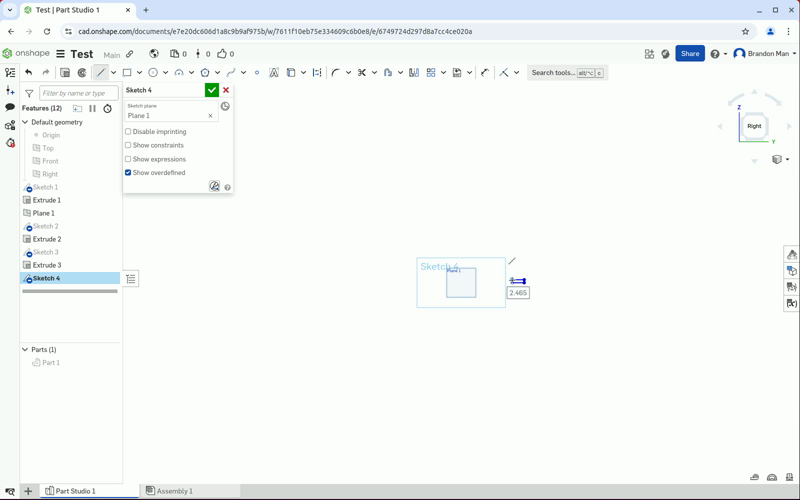
mouse_move(542, 279)
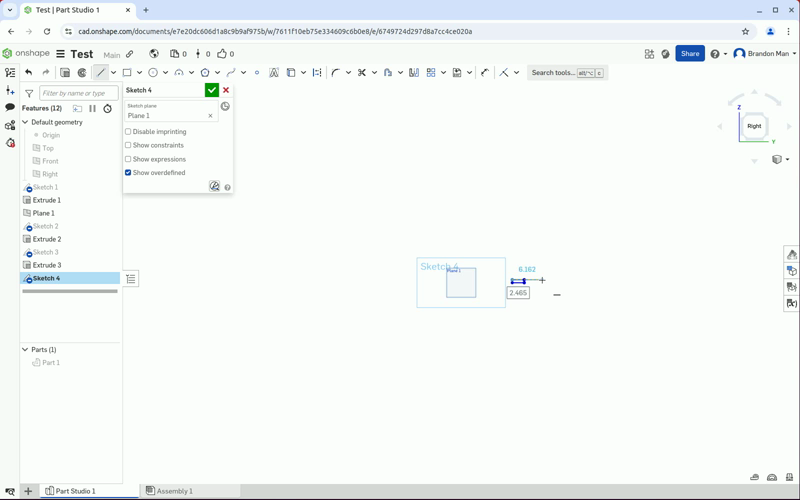
key_down(shift)
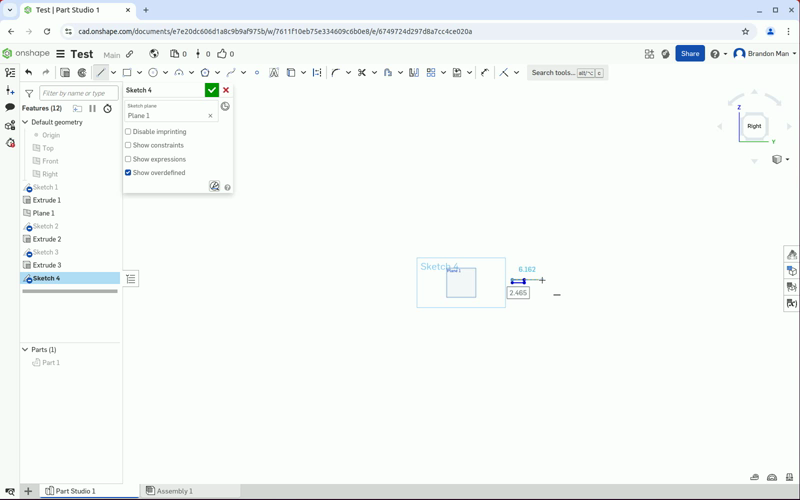
mouse_move(512, 282)
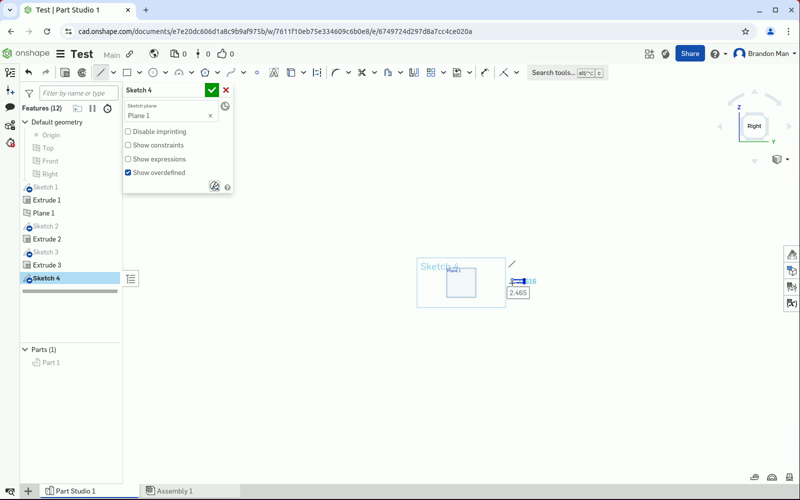
scroll(6)
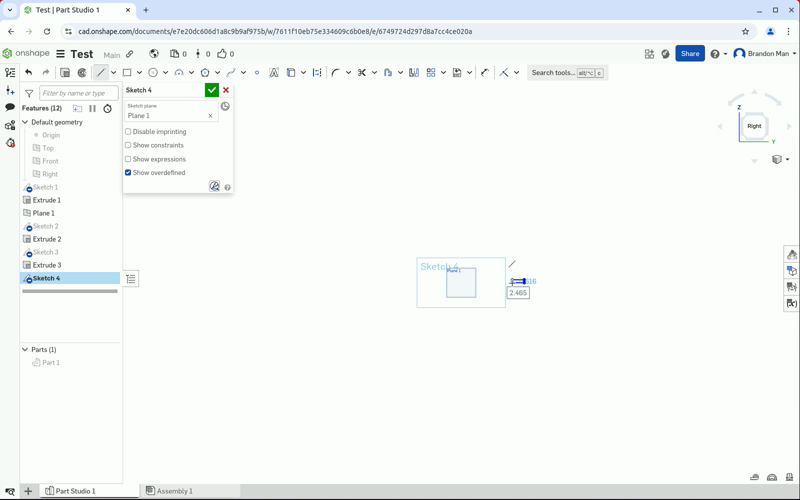
scroll(6)
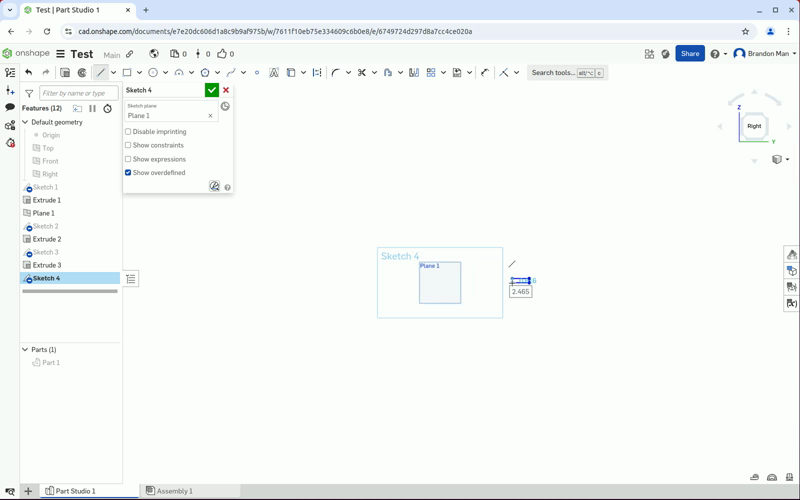
scroll(6)
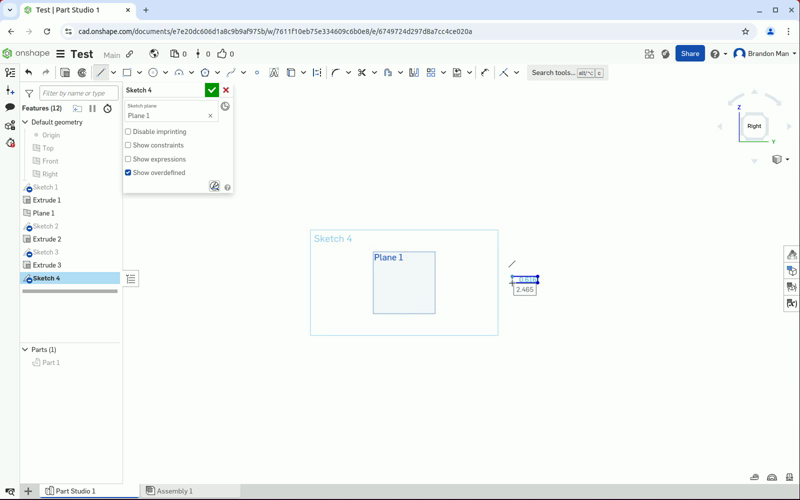
scroll(6)
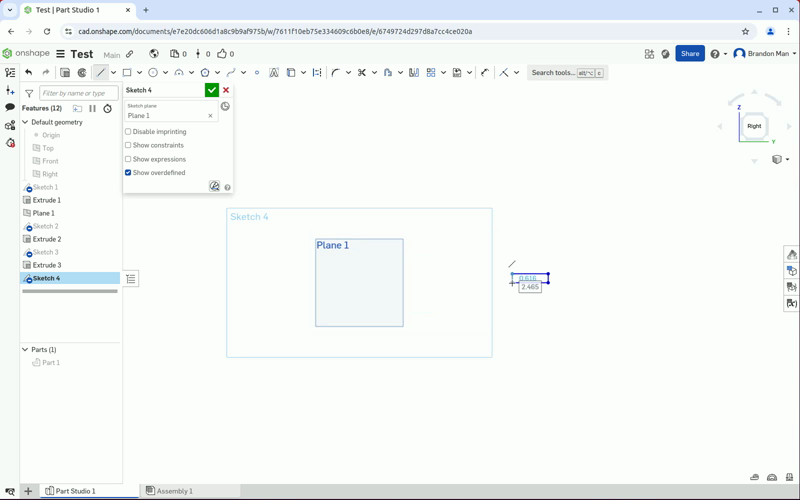
scroll(6)
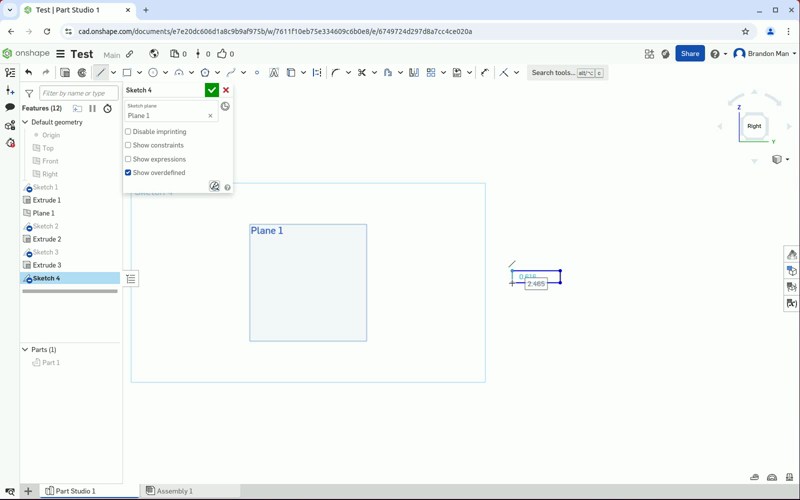
scroll(6)
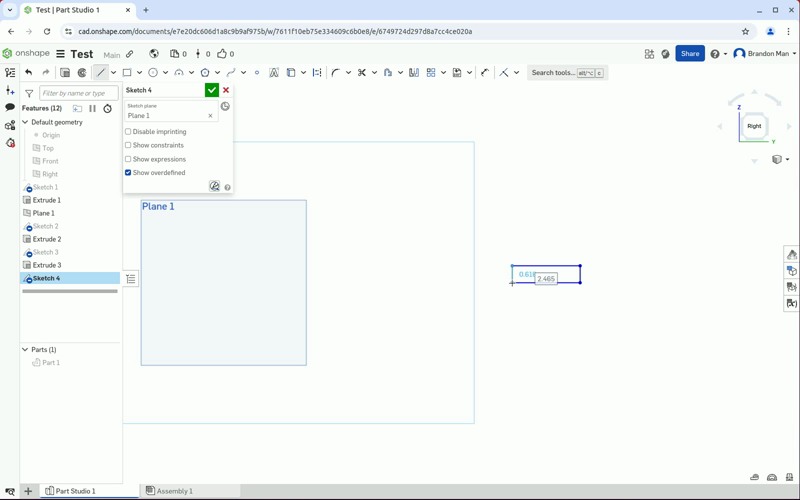
scroll(6)
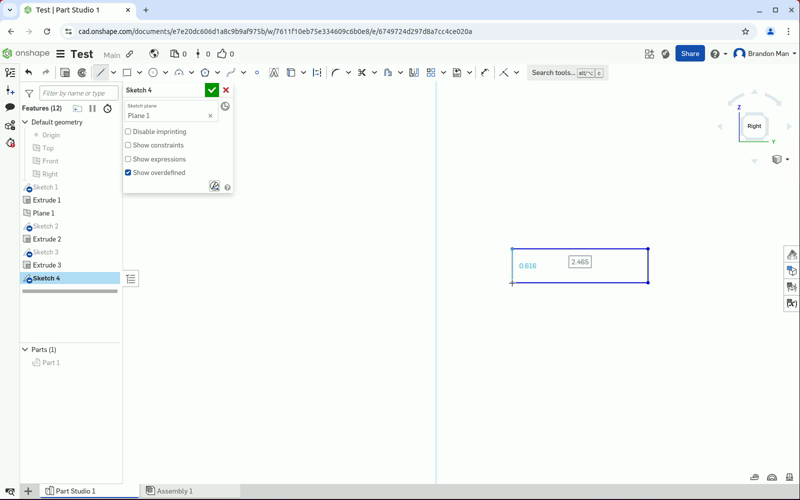
key_up(shift)
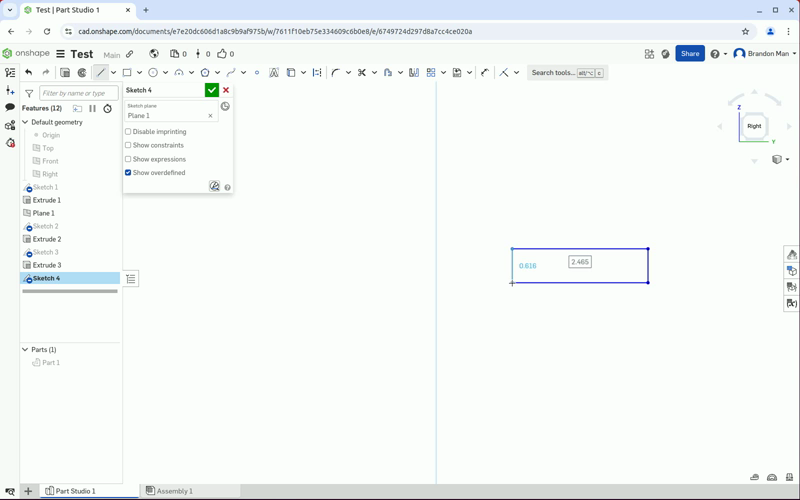
click(512, 282)
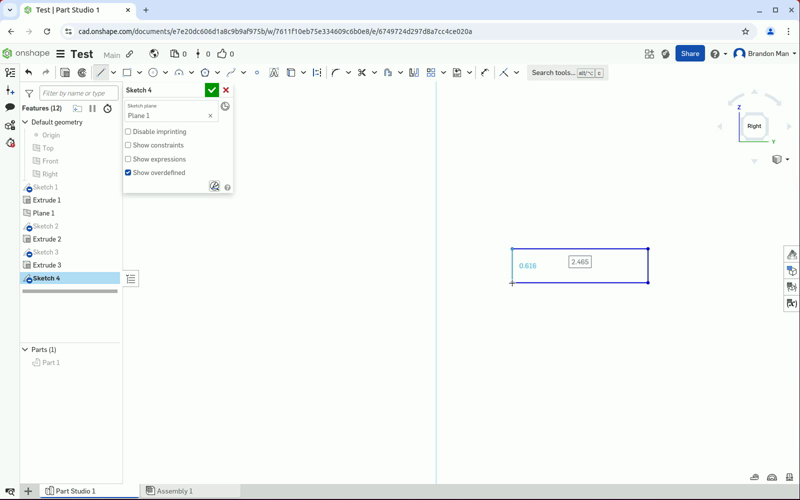
scroll(-6)
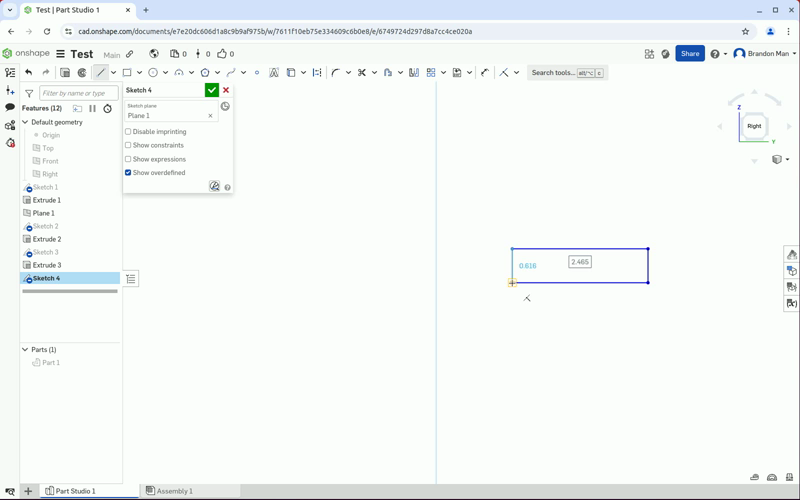
scroll(-6)
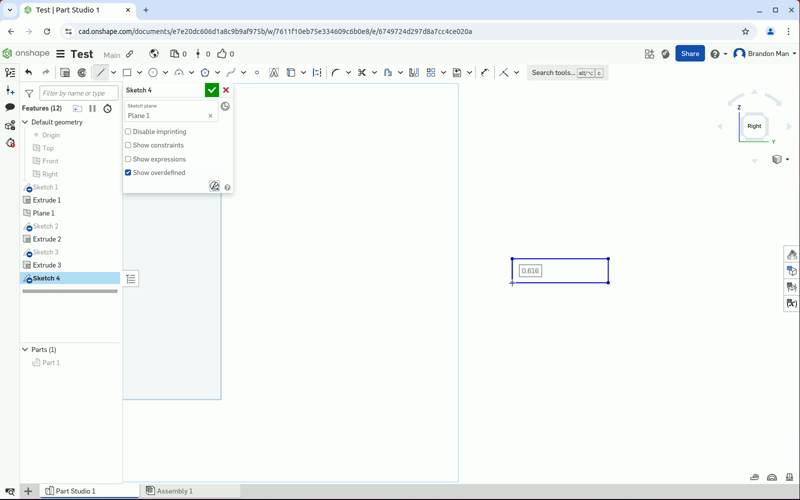
scroll(-6)
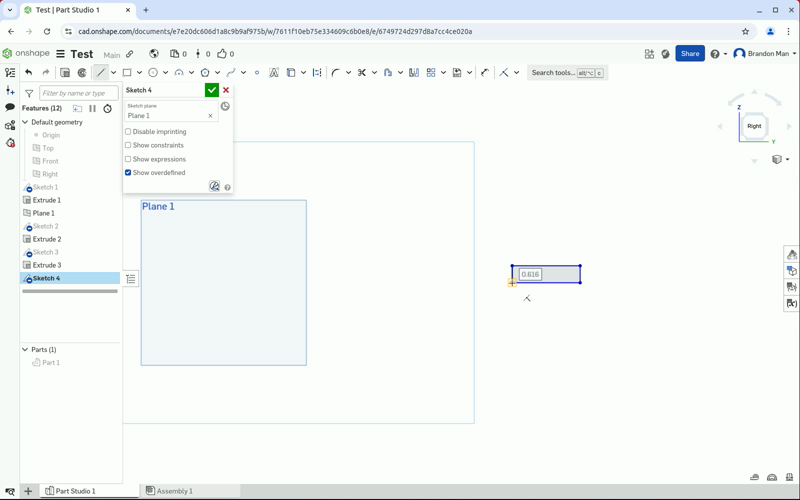
scroll(-6)
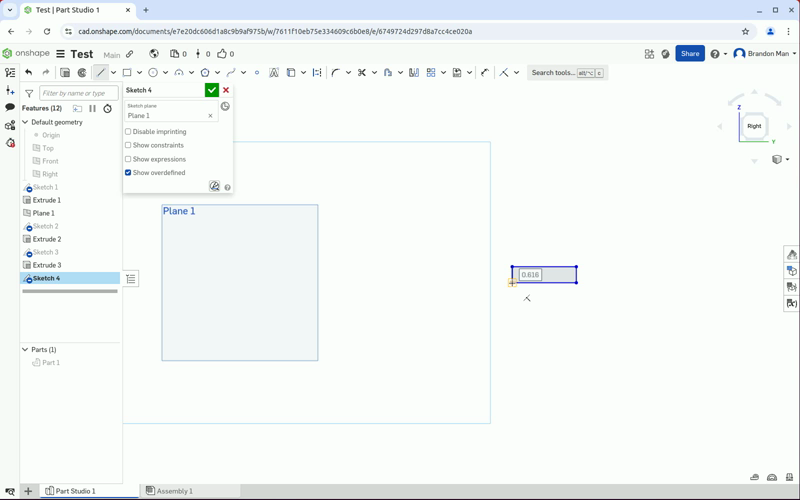
scroll(-6)
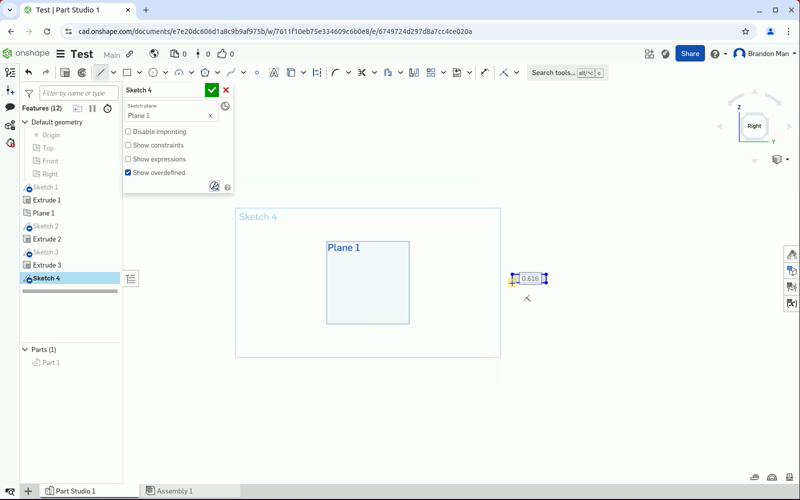
scroll(-6)
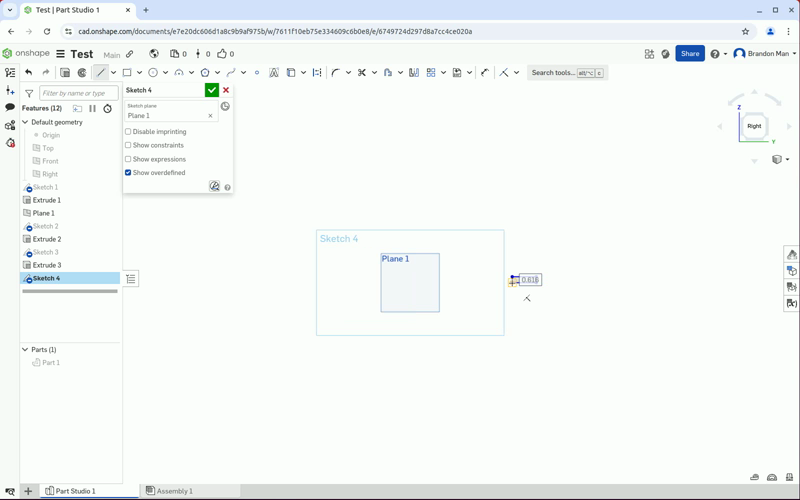
scroll(-6)
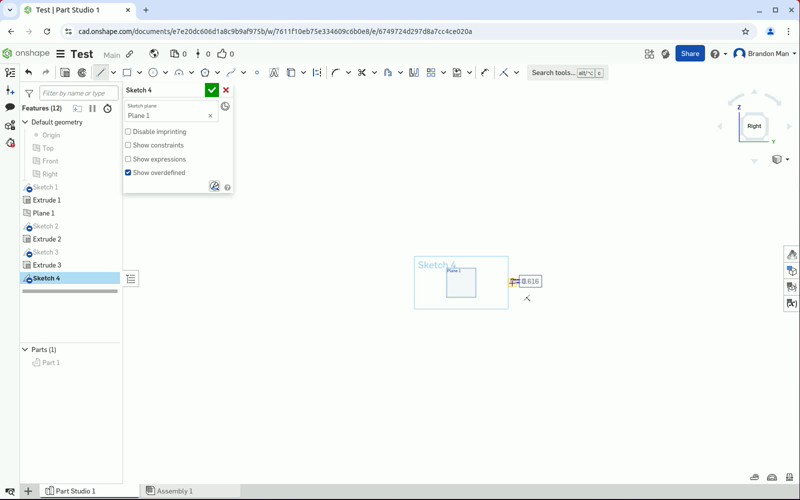
key(esc)
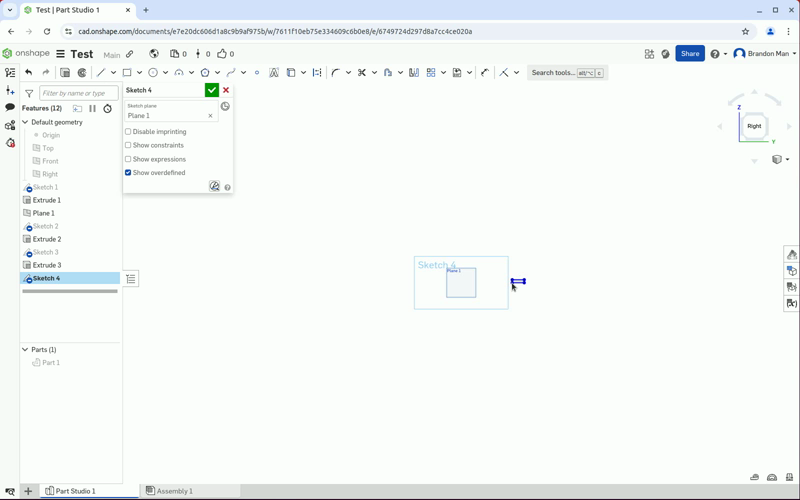
mouse_move(523, 280)
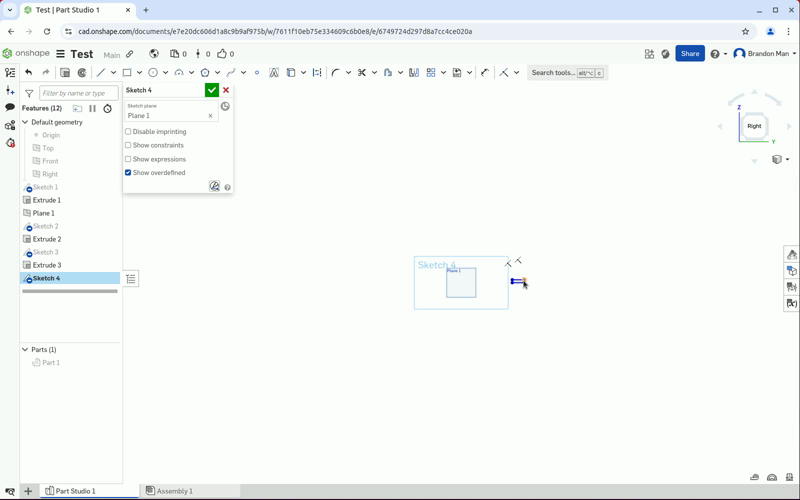
scroll(6)
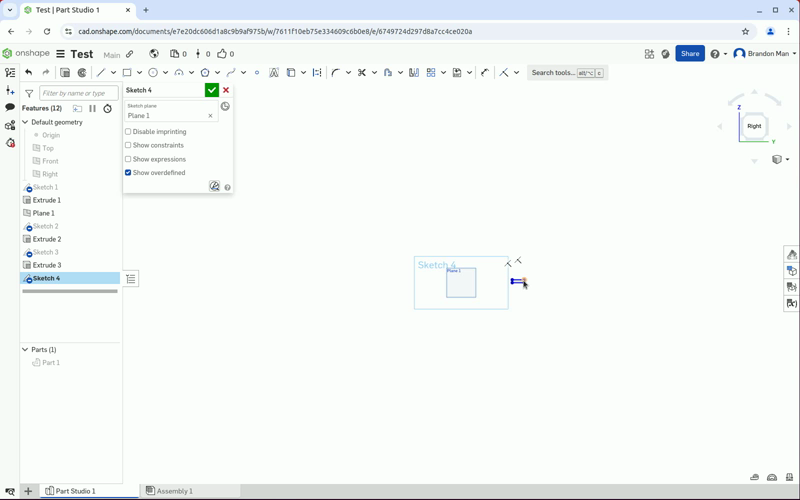
scroll(6)
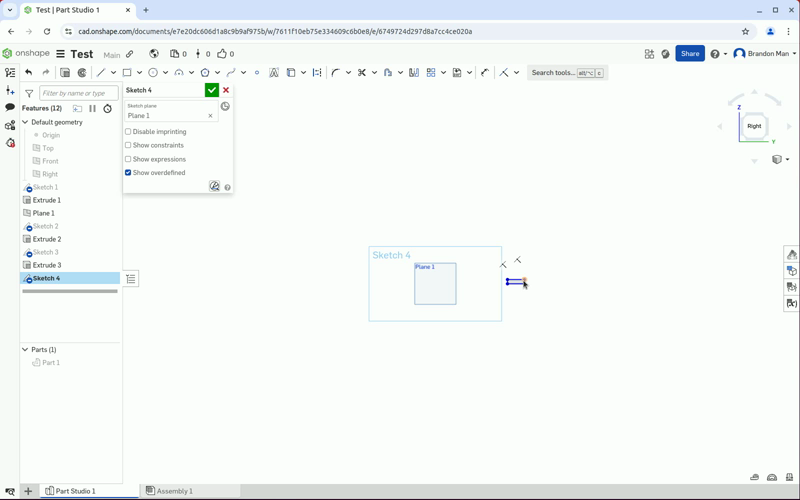
scroll(6)
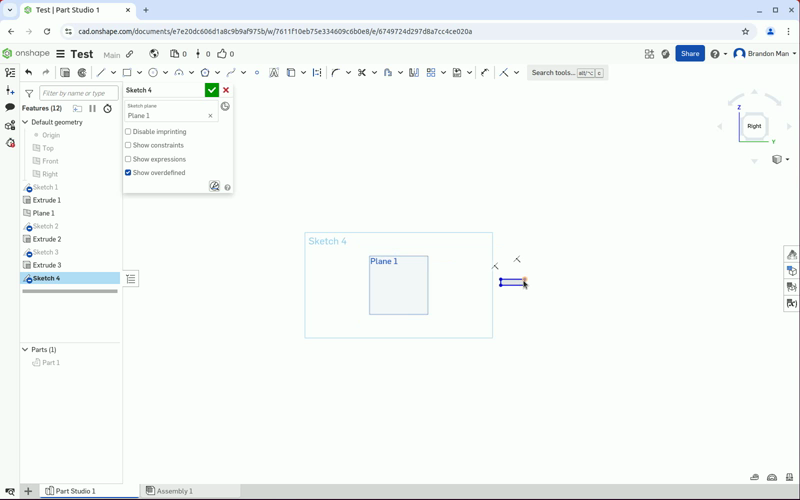
scroll(6)
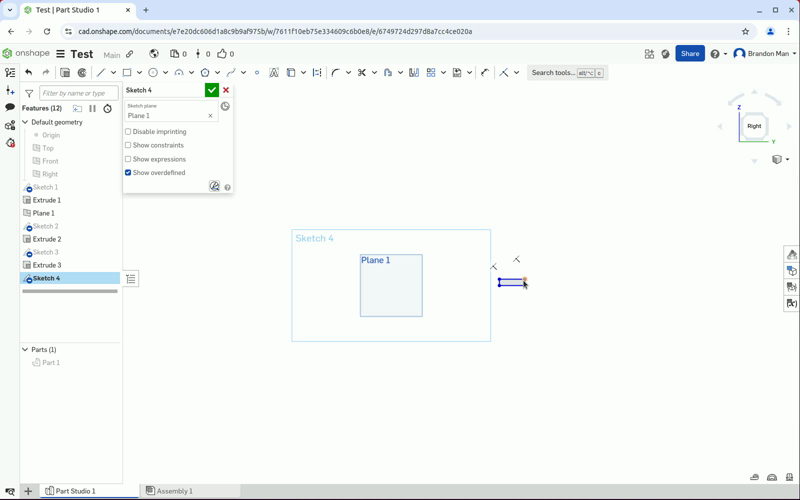
scroll(6)
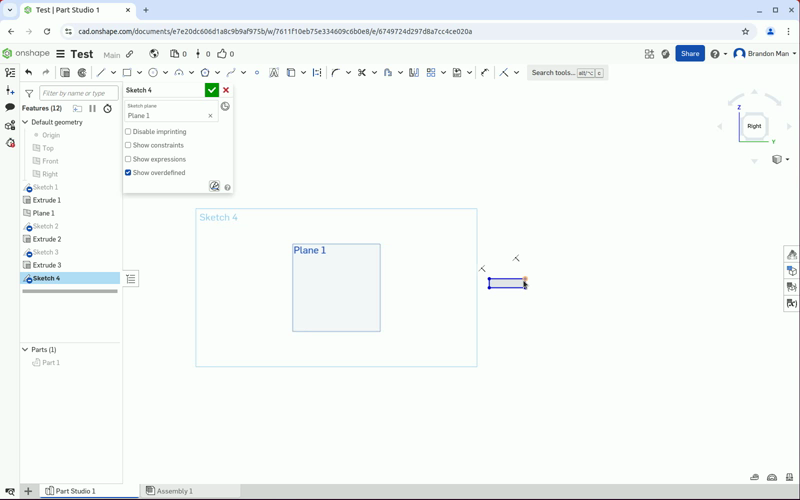
scroll(6)
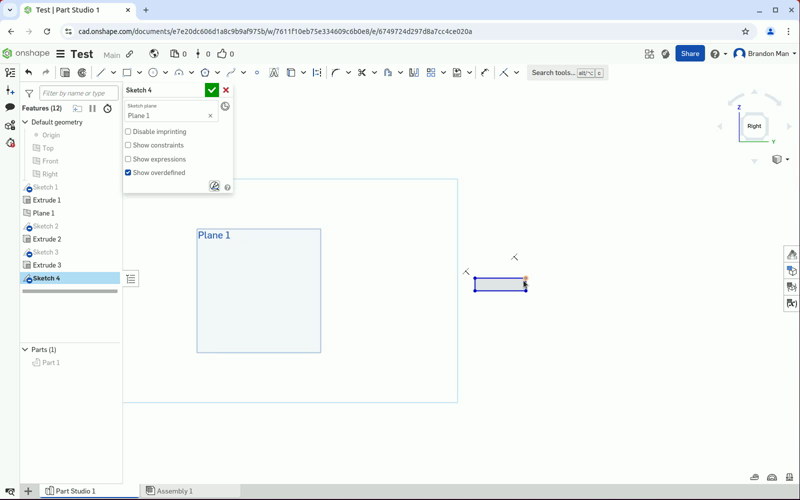
scroll(6)
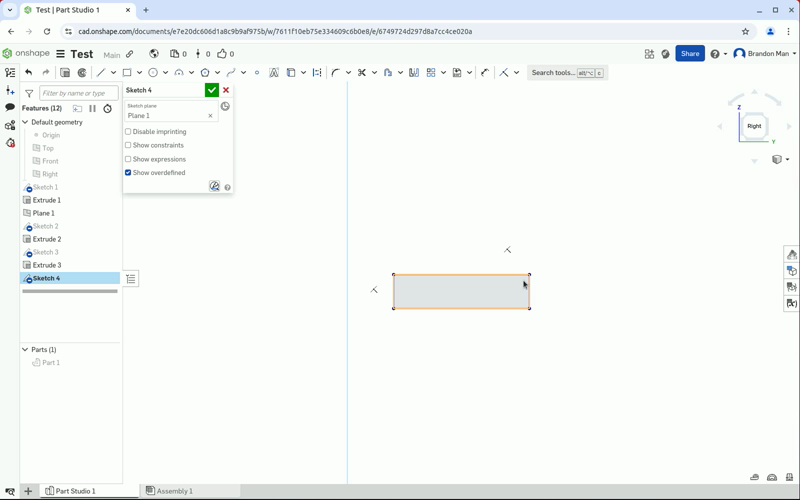
click(523, 280)
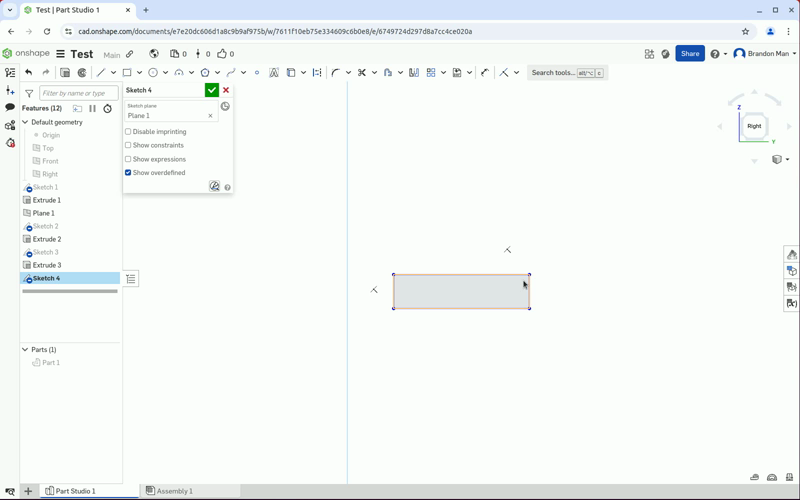
scroll(-6)
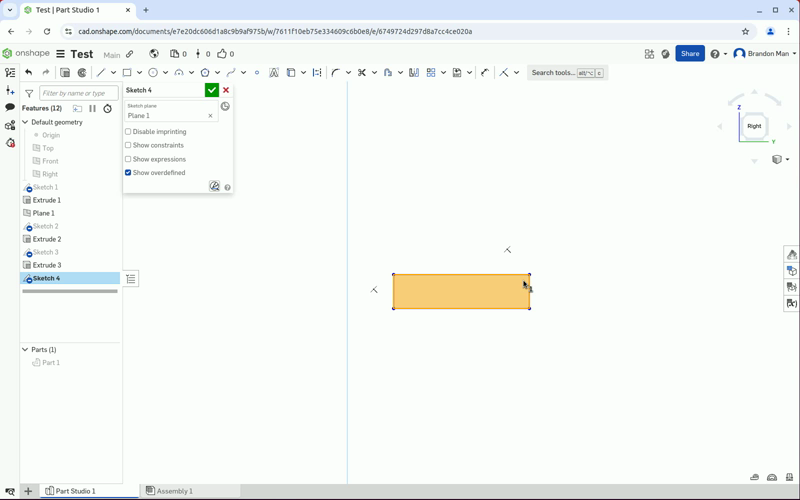
scroll(-6)
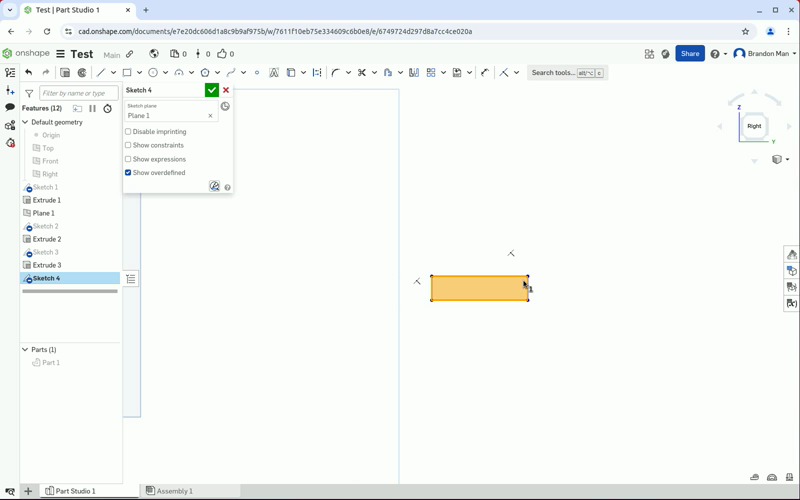
scroll(-6)
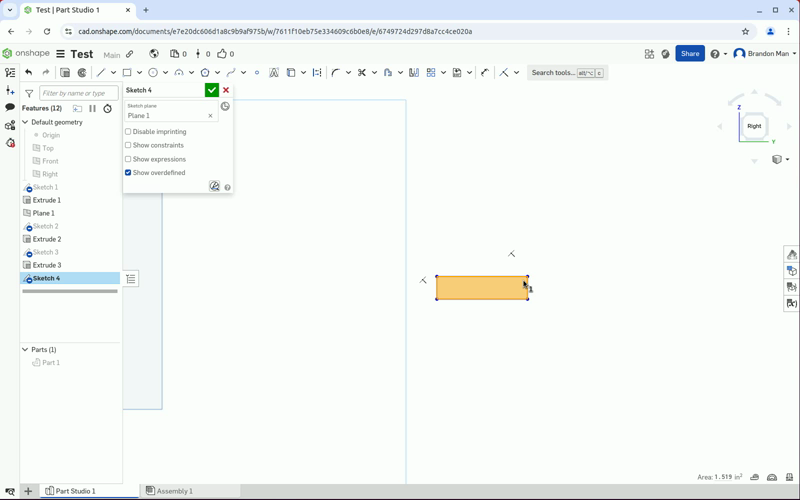
scroll(-6)
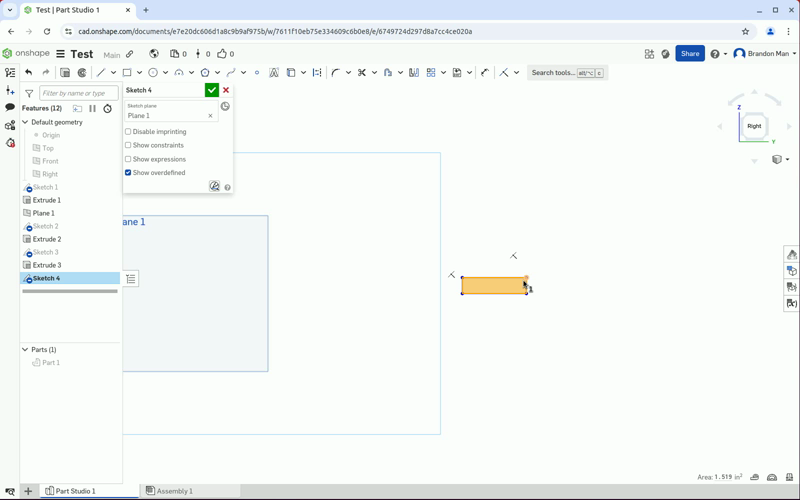
scroll(-6)
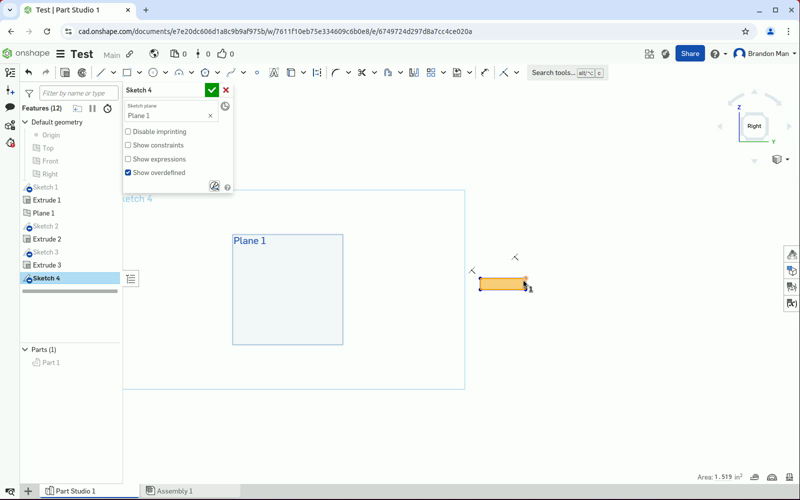
scroll(-6)
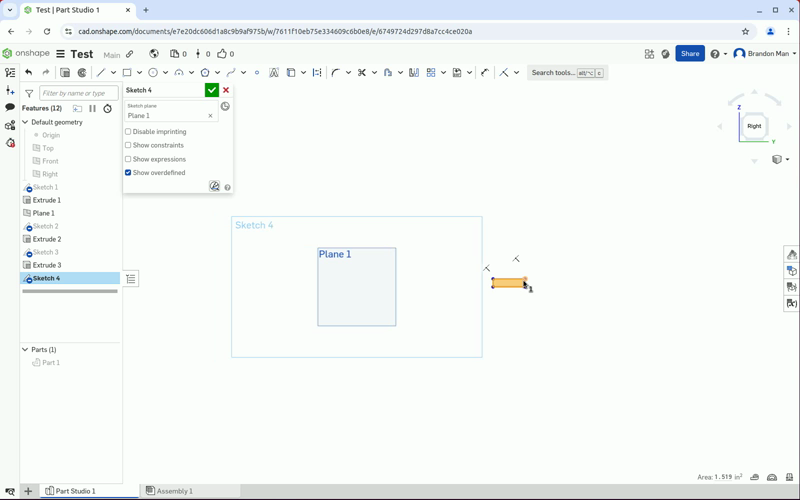
scroll(-6)
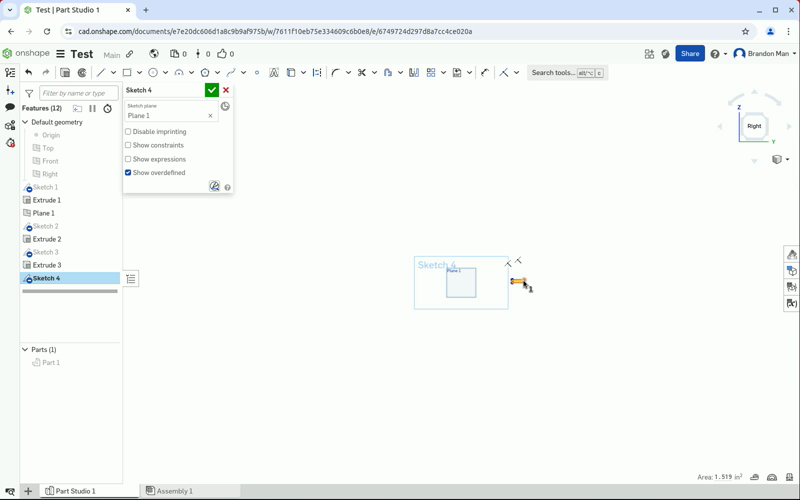
mouse_move(73, 352)
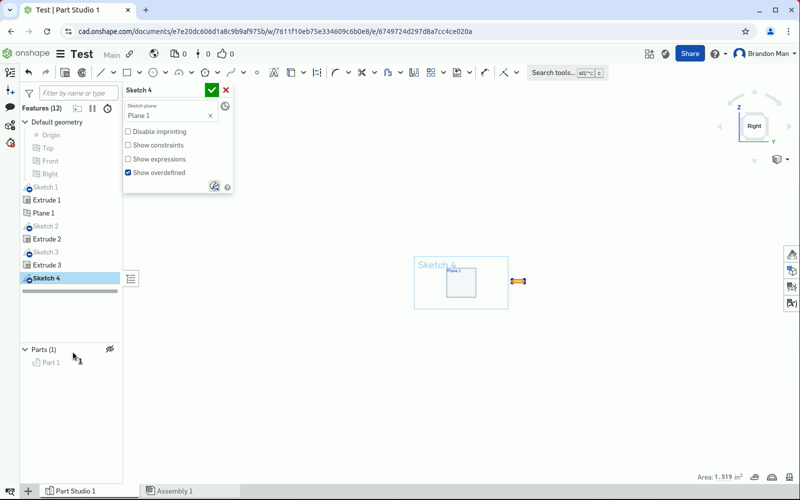
key(shift+y)
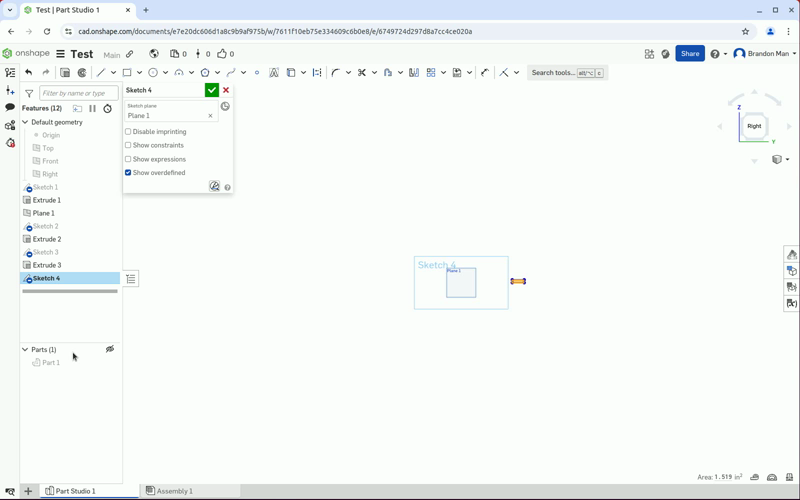
key(shift+e)
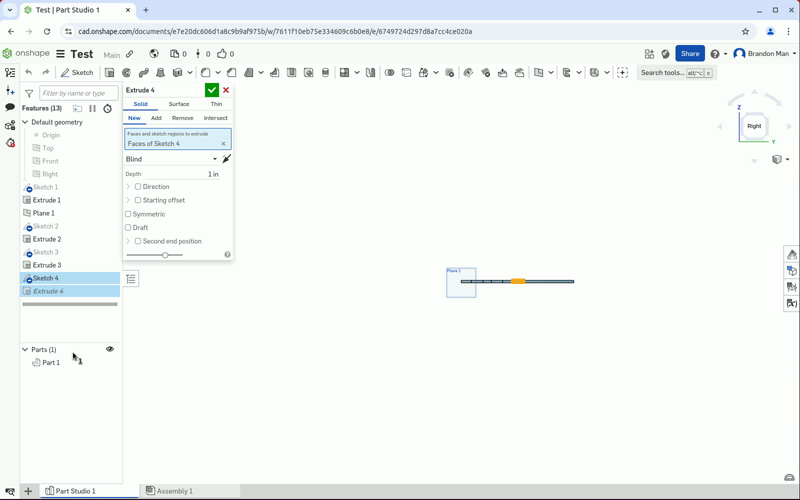
mouse_move(143, 106)
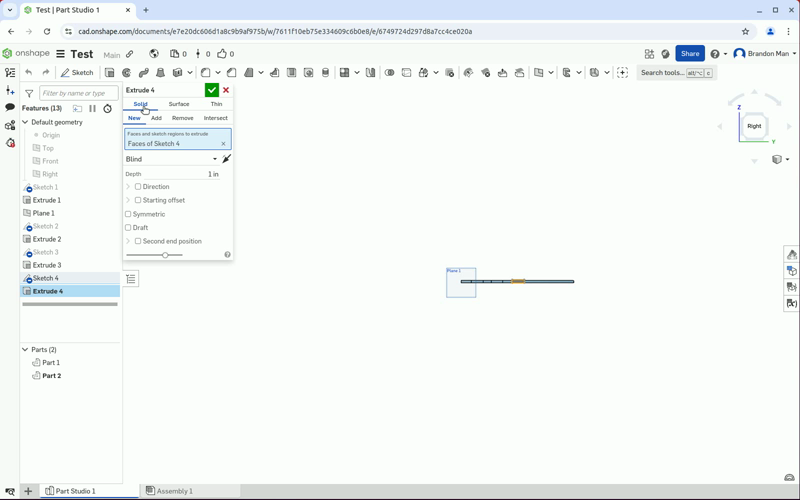
click(143, 106)
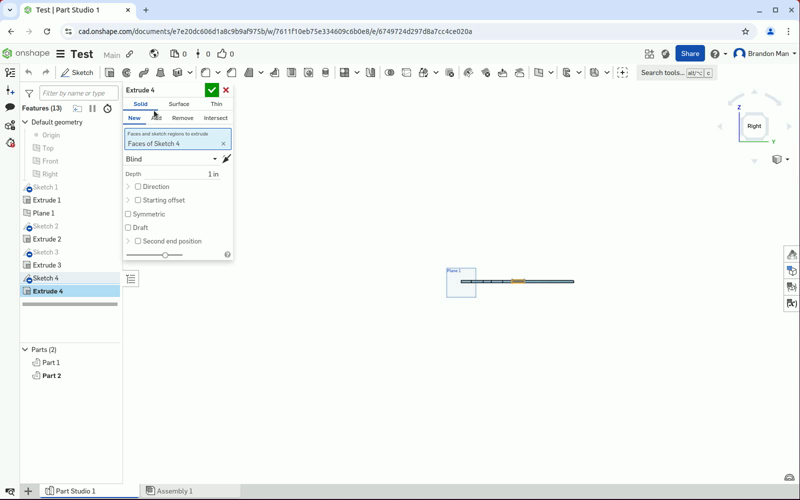
mouse_move(186, 120)
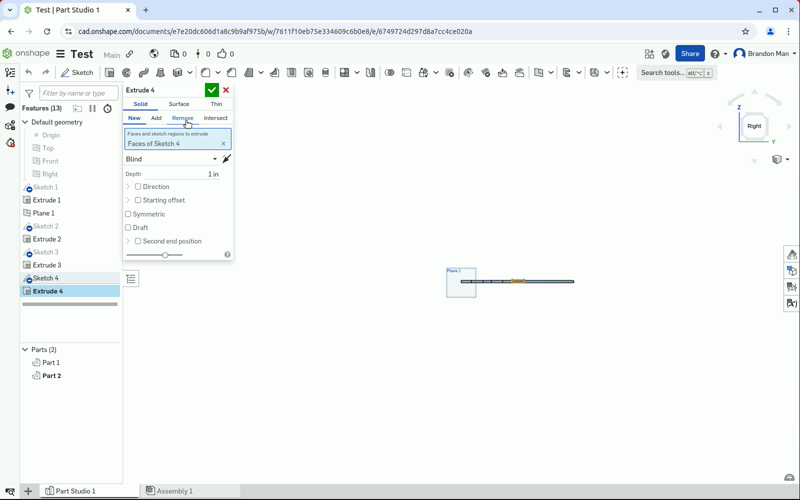
click(186, 120)
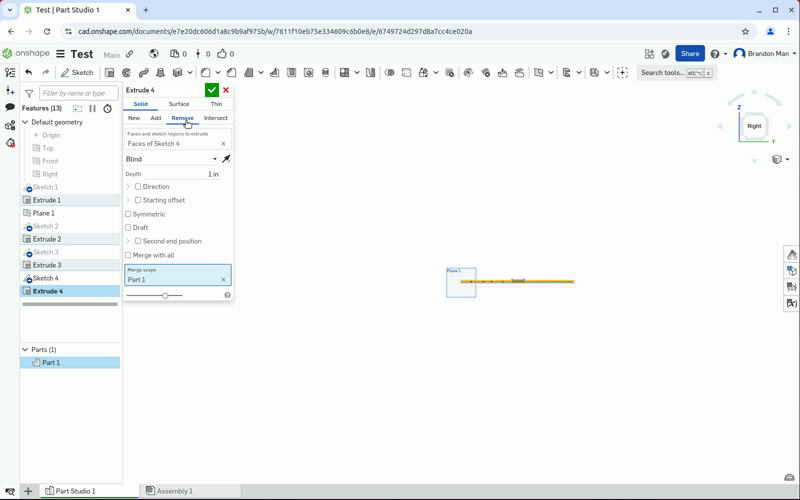
key(tab, 4)
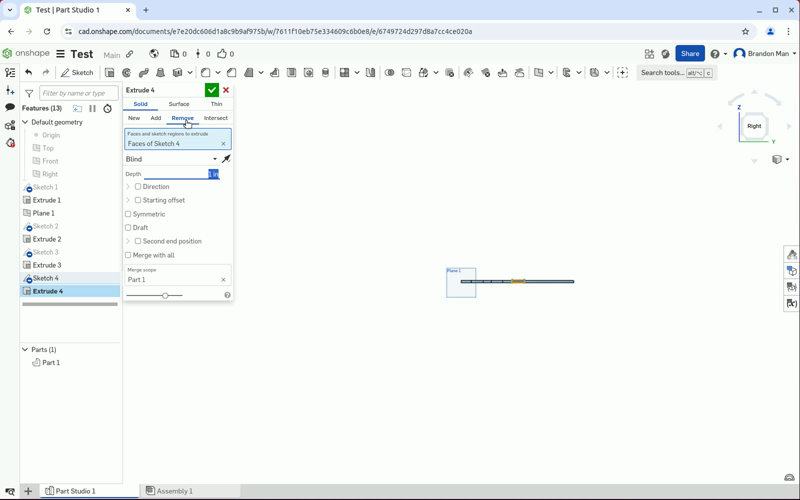
text(0.481)
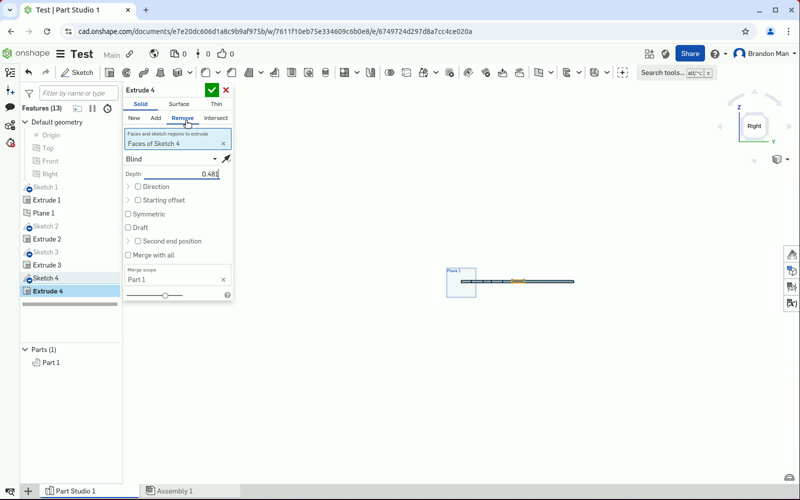
key(tab, 6)
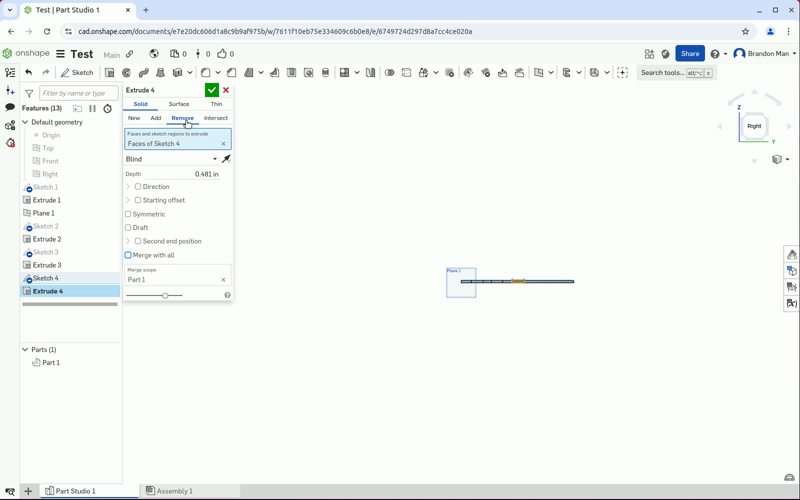
key(space)
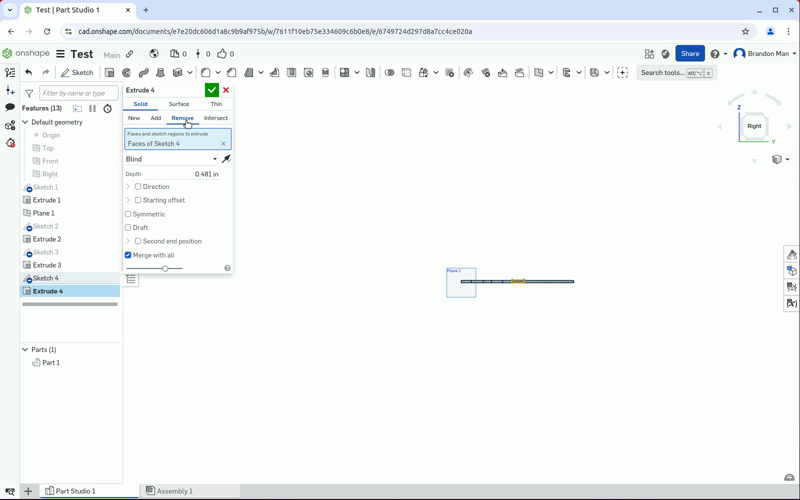
key(enter)
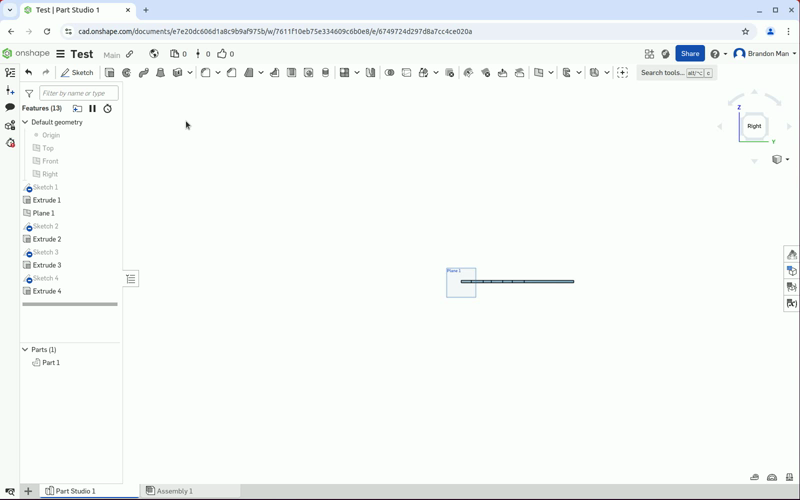
key(shift+h)
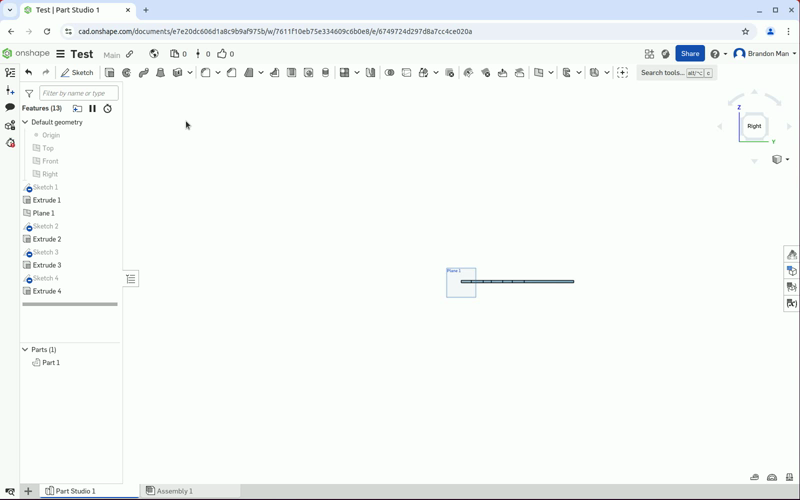
key(shift+h)
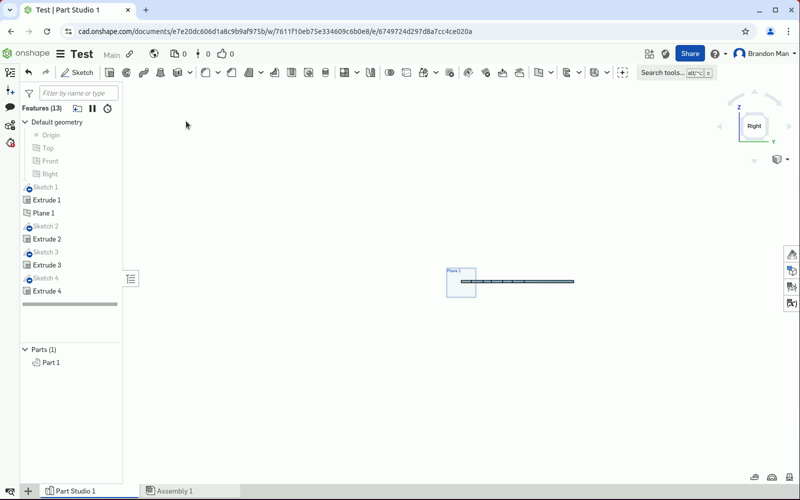
mouse_move(73, 189)
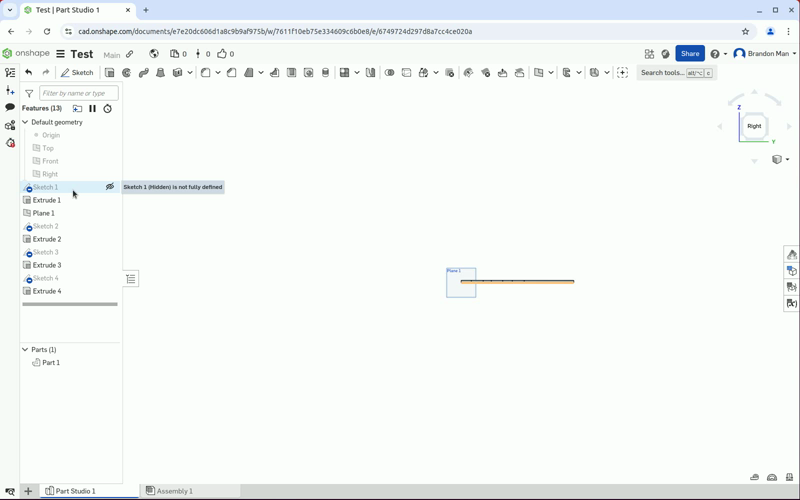
click(73, 189)
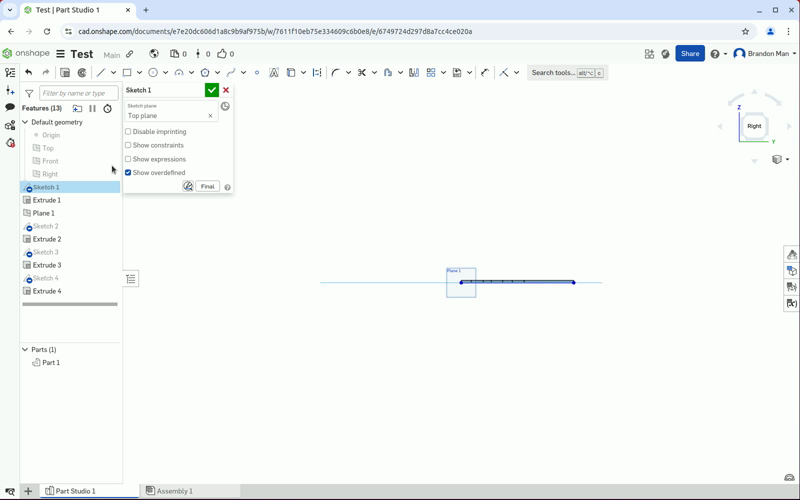
mouse_move(229, 92)
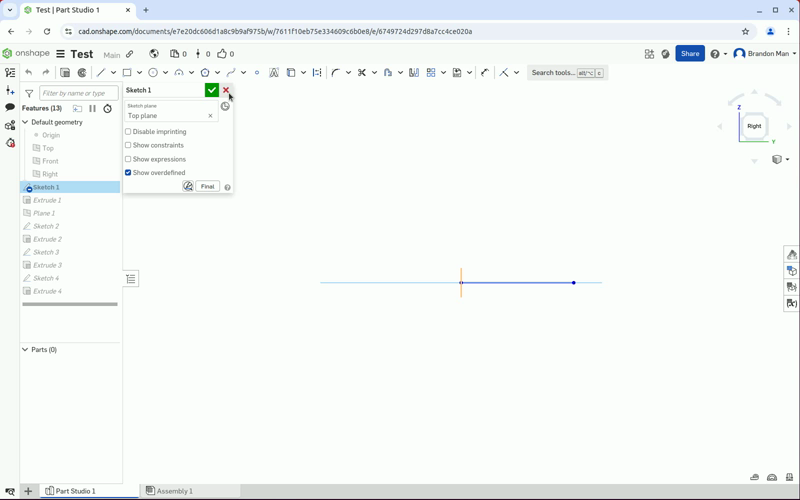
click(229, 92)
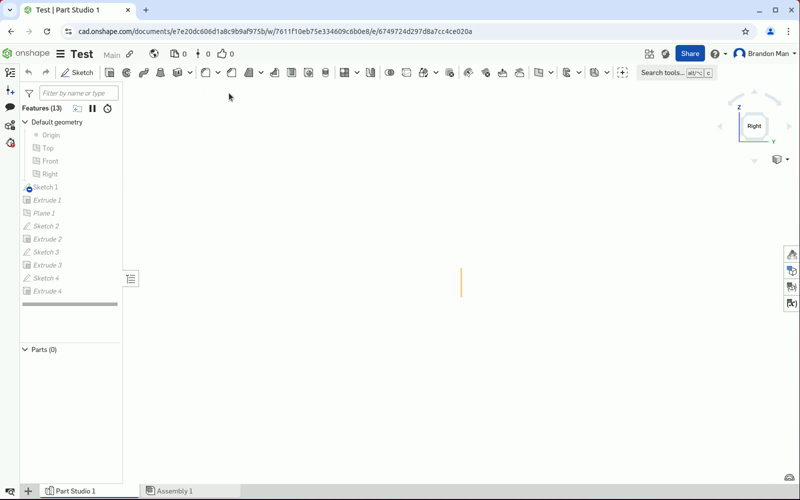
key(shift+s)
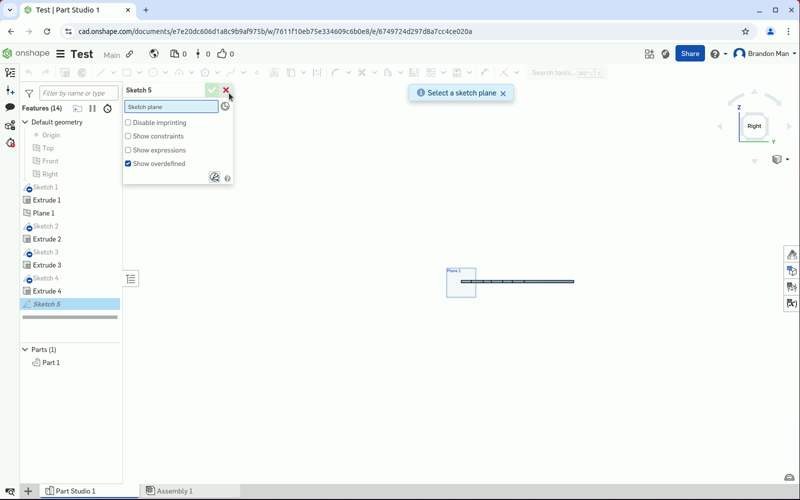
mouse_move(73, 215)
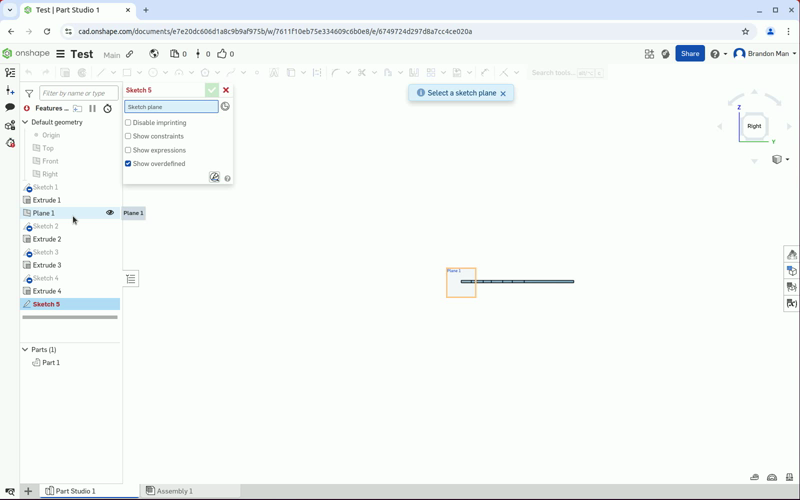
click(73, 215)
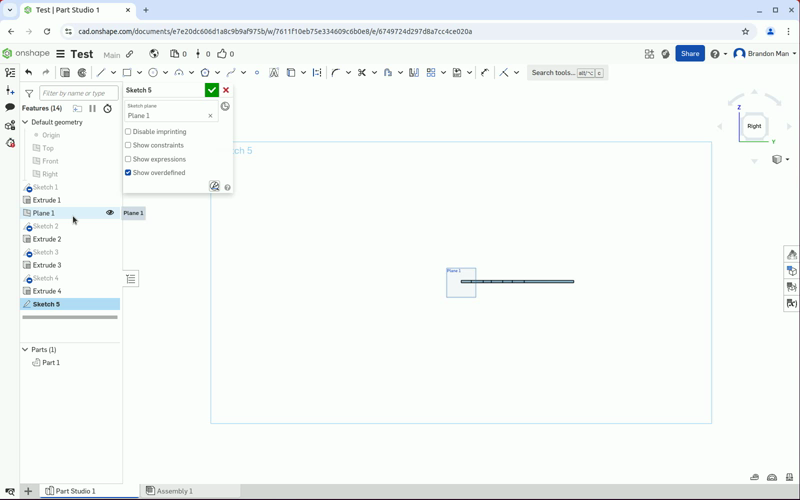
mouse_move(73, 352)
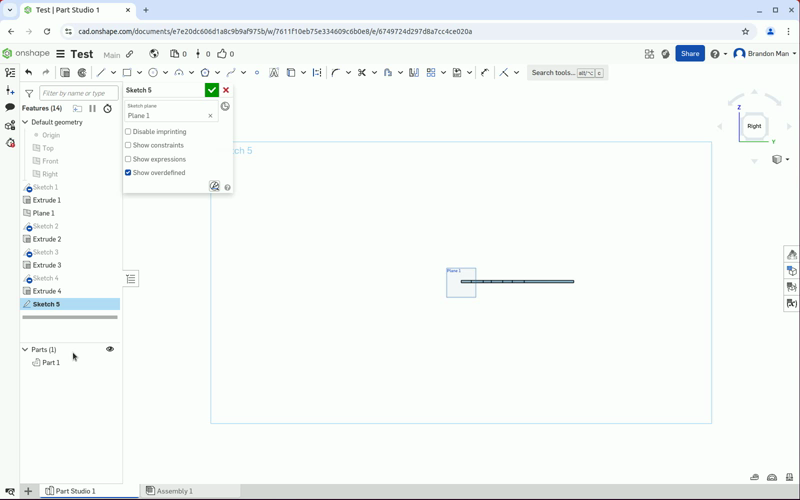
key(y)
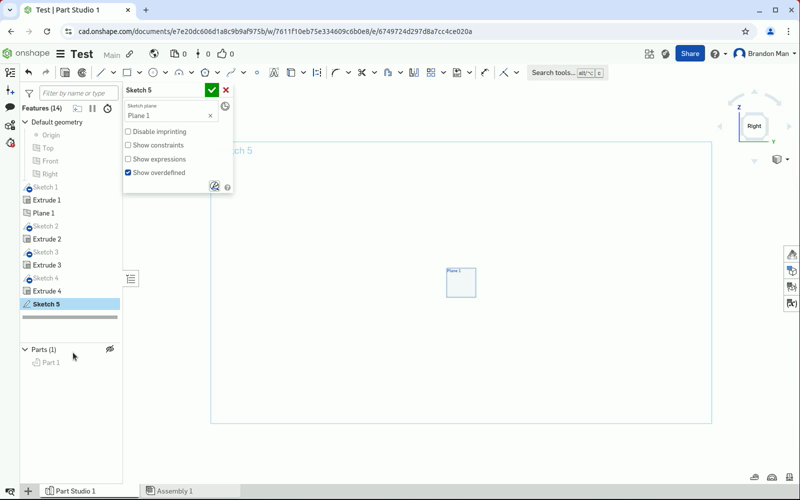
key(l)
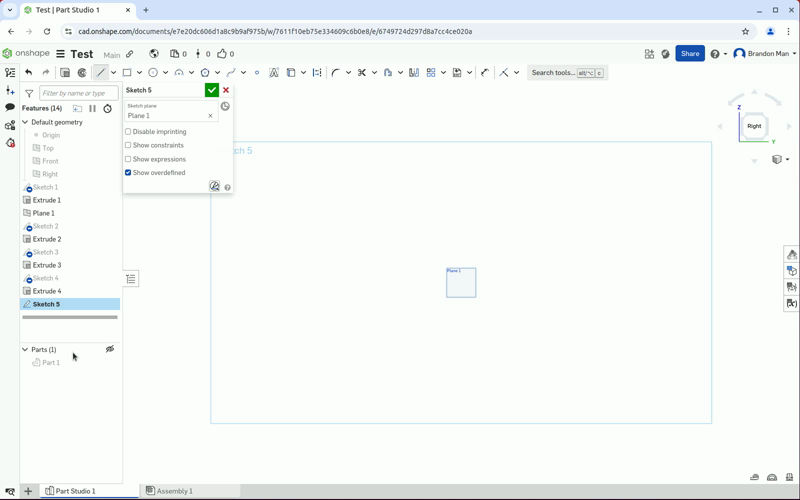
key_down(shift)
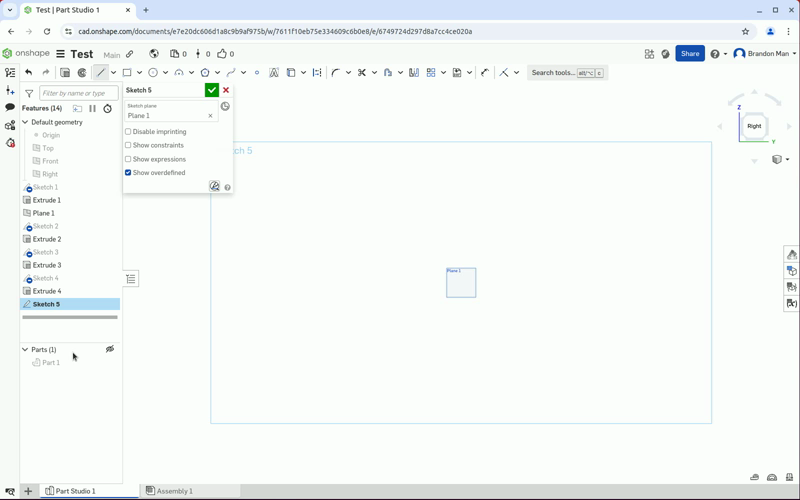
mouse_move(532, 282)
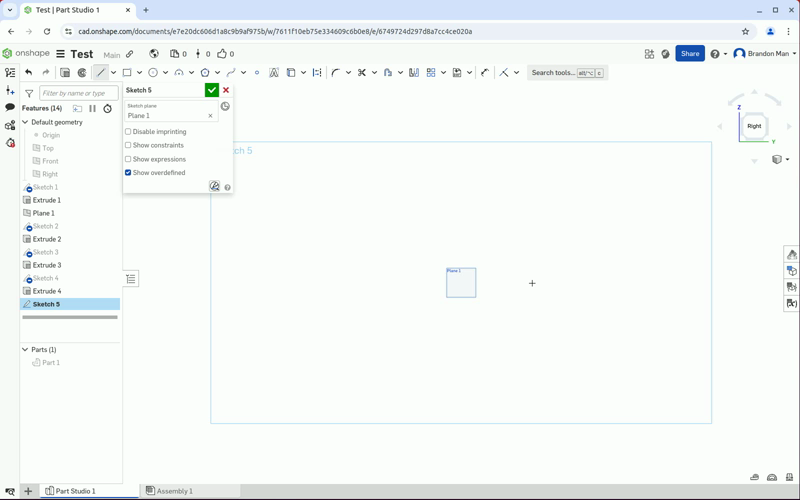
click(532, 282)
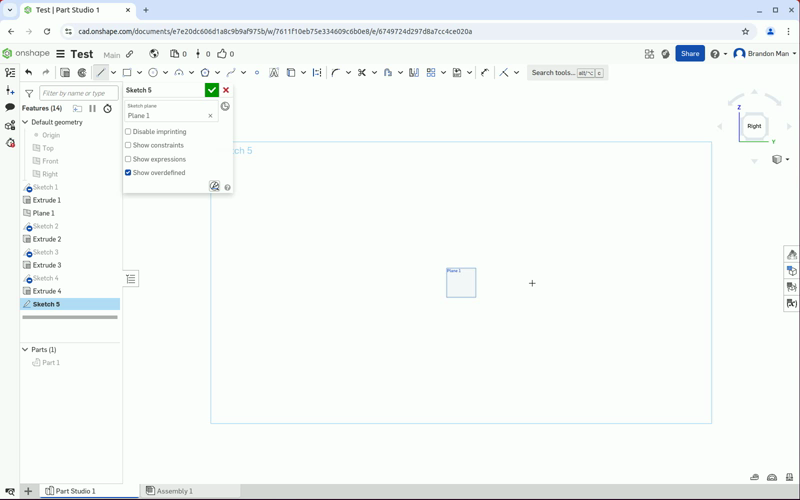
key_up(shift)
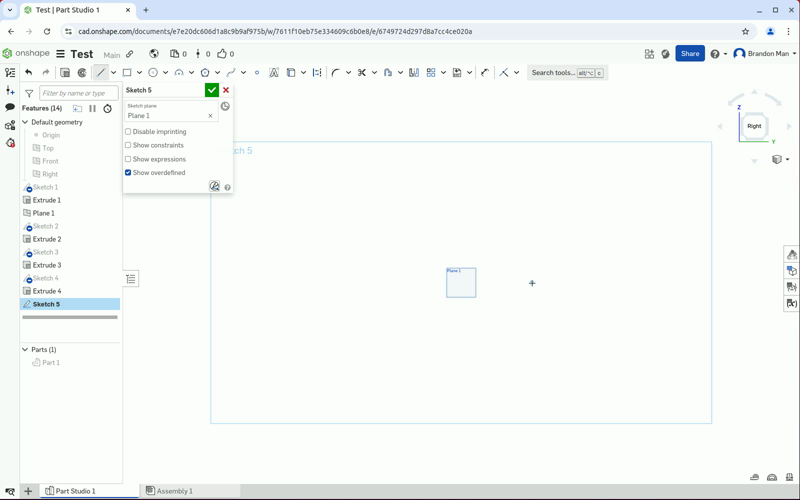
key_down(shift)
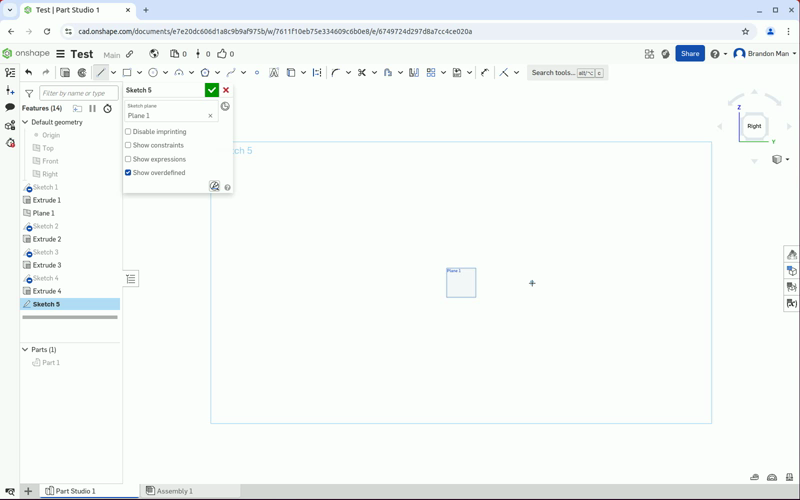
mouse_move(562, 282)
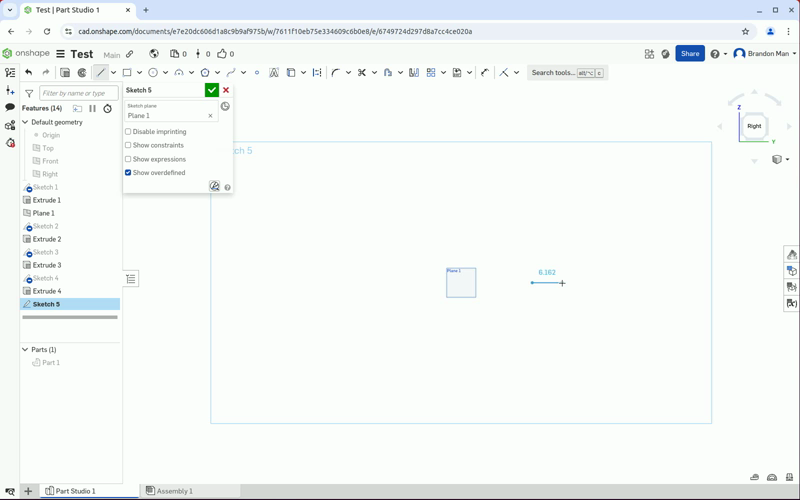
mouse_move(543, 282)
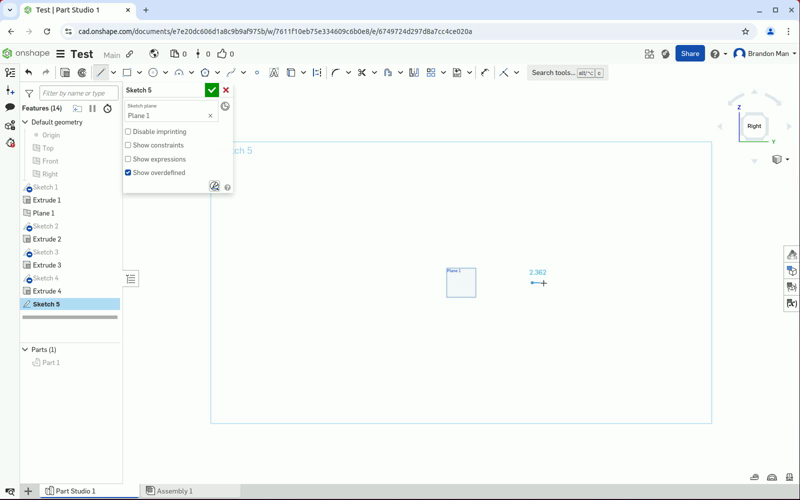
click(543, 282)
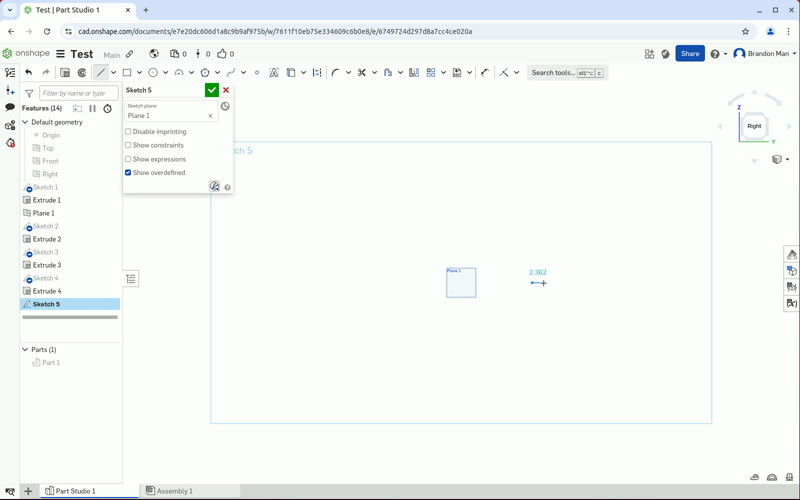
key_up(shift)
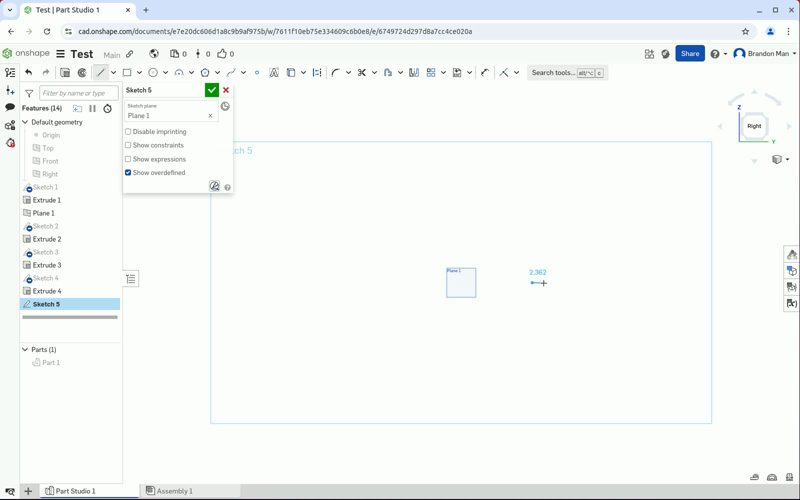
key_down(shift)
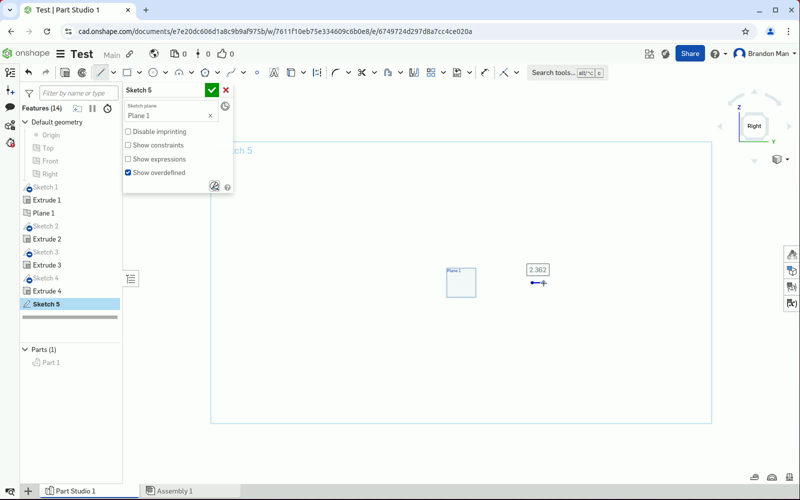
mouse_move(573, 282)
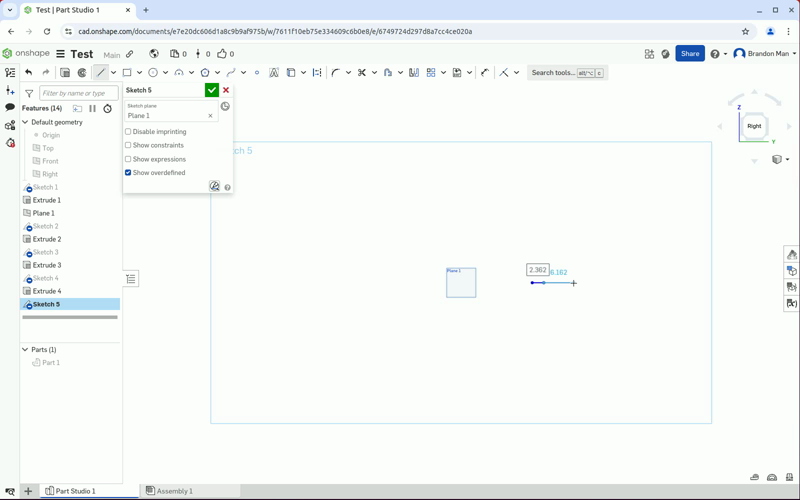
mouse_move(543, 279)
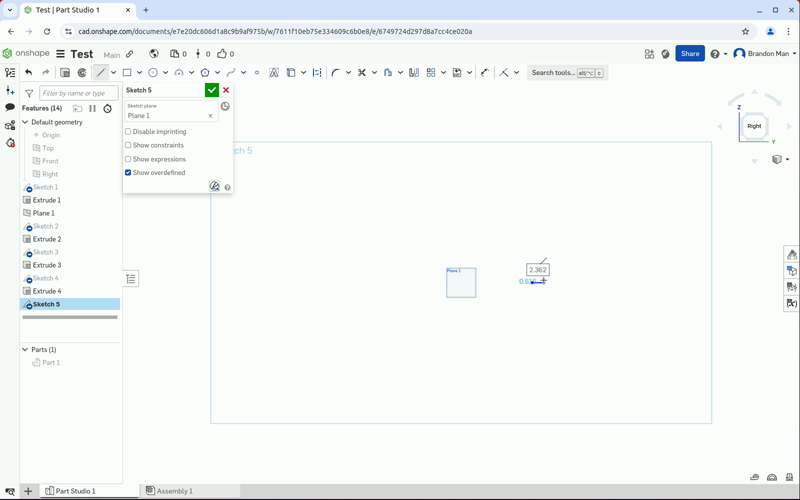
scroll(6)
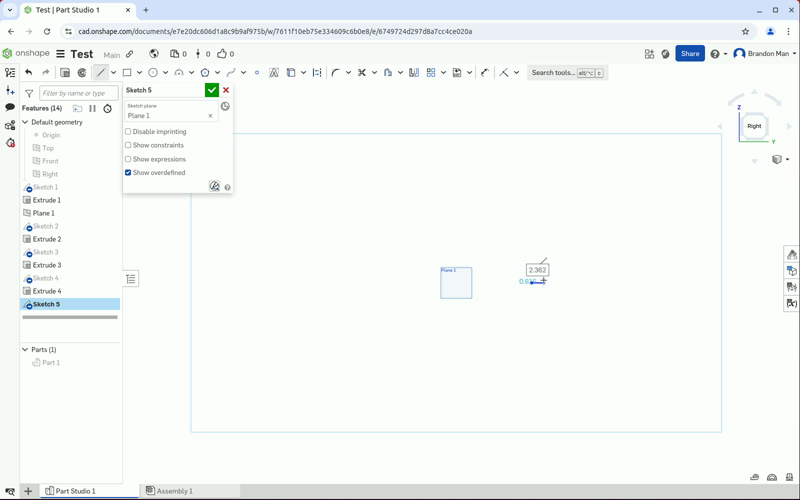
scroll(6)
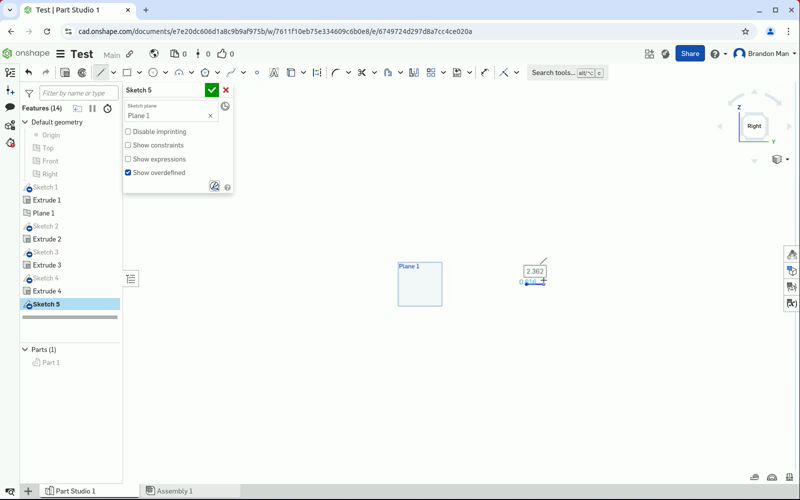
scroll(6)
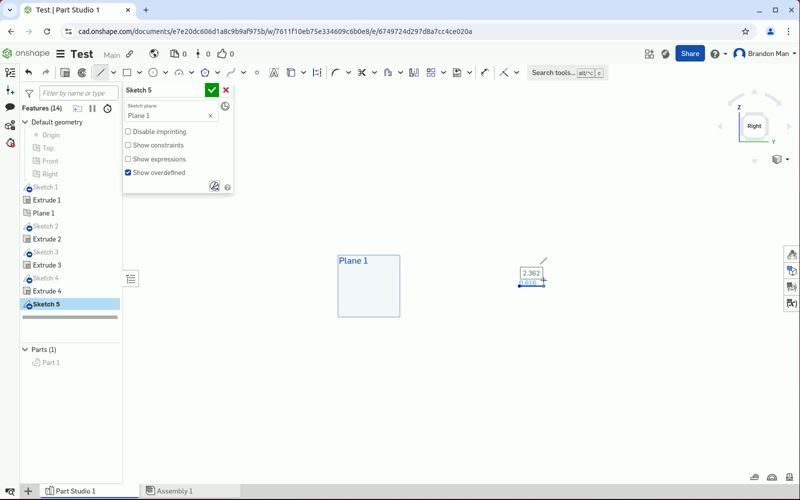
scroll(6)
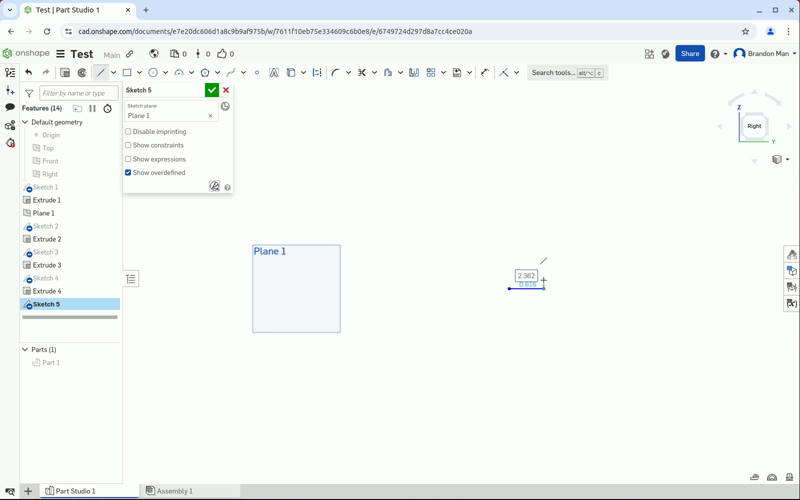
scroll(6)
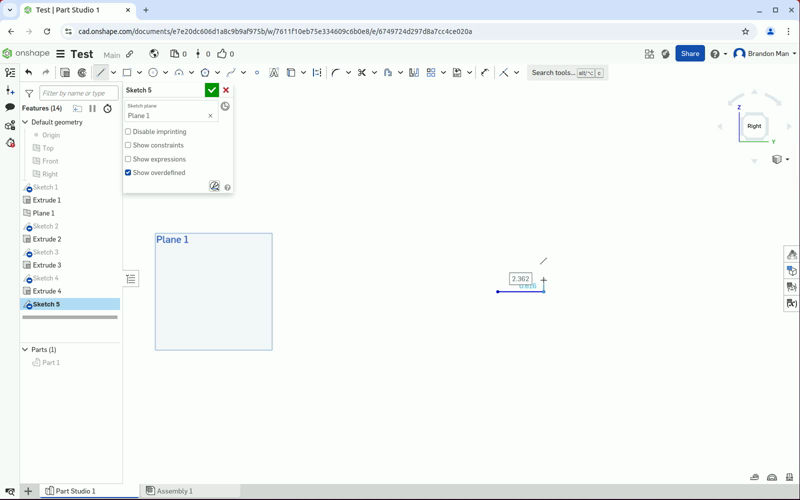
scroll(6)
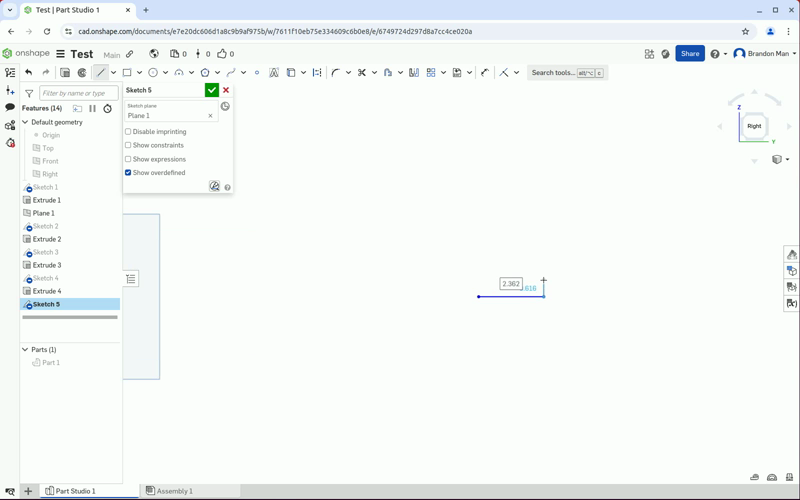
scroll(6)
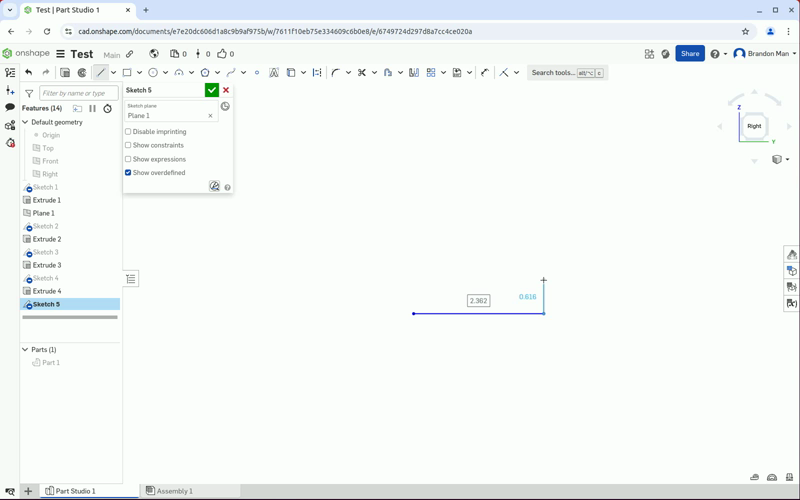
click(543, 279)
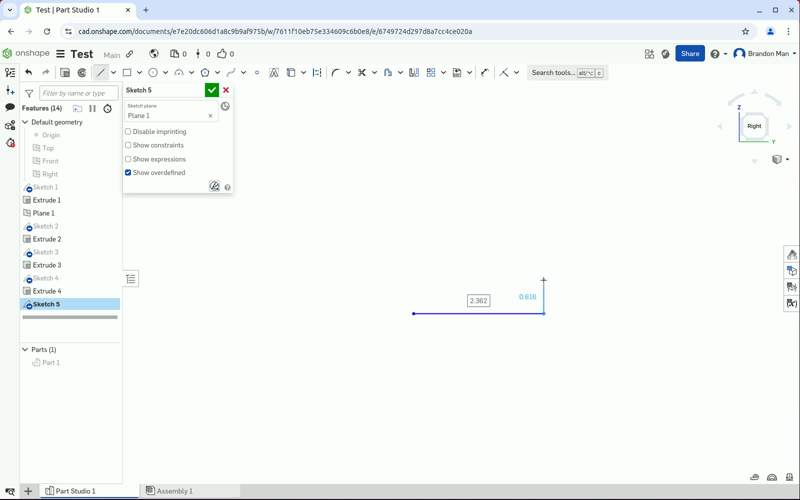
scroll(-6)
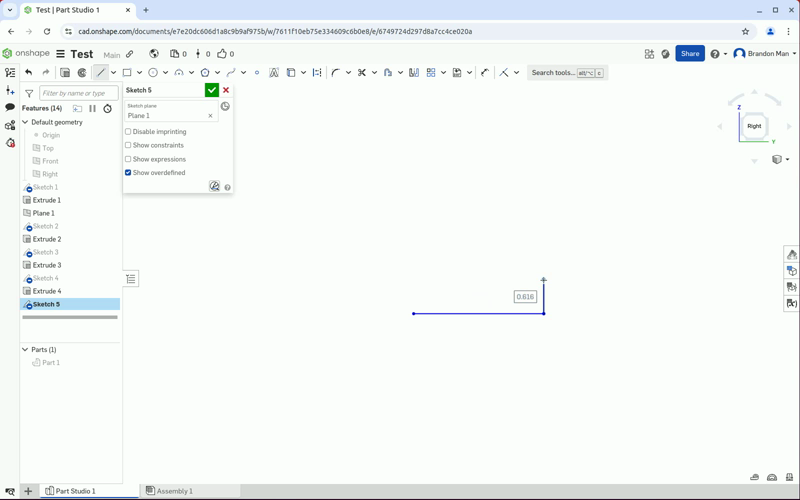
scroll(-6)
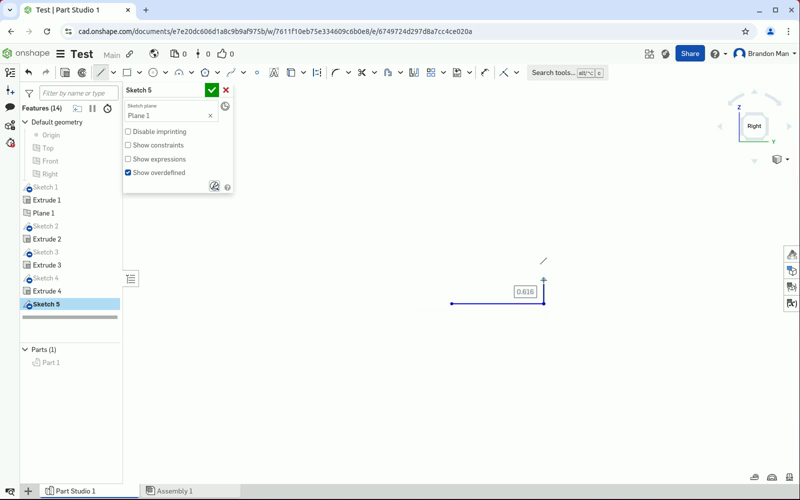
scroll(-6)
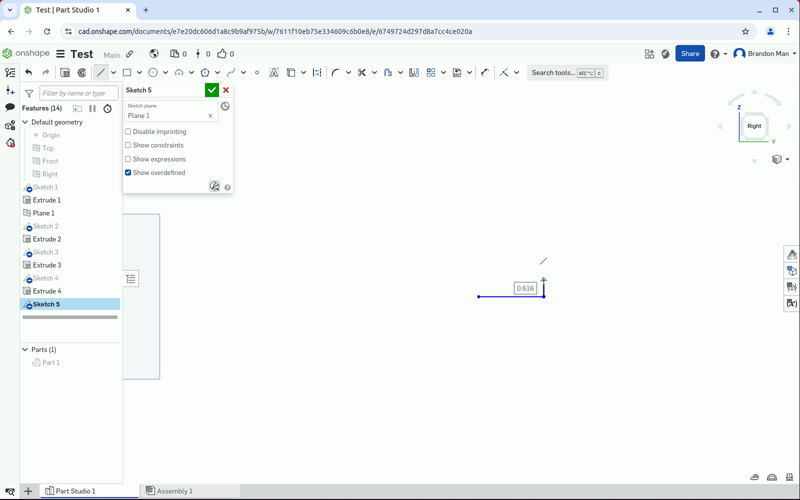
scroll(-6)
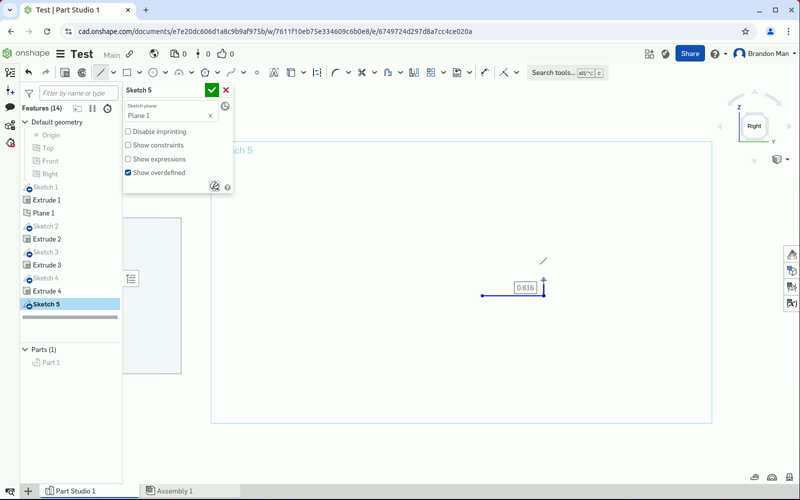
scroll(-6)
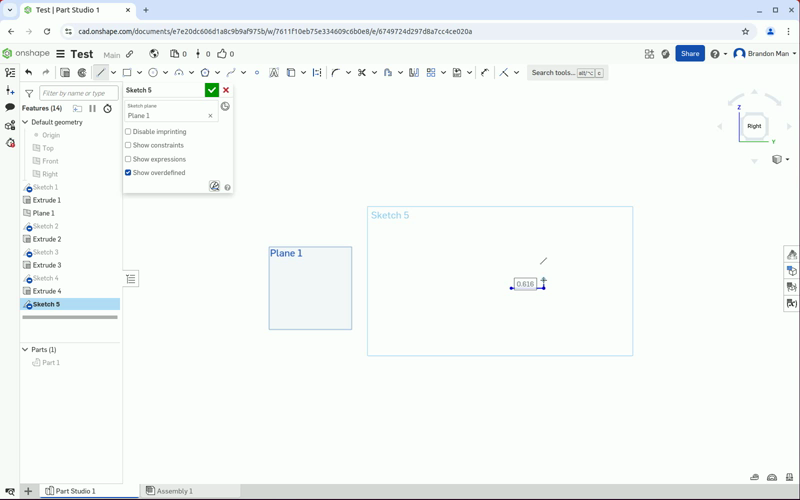
scroll(-6)
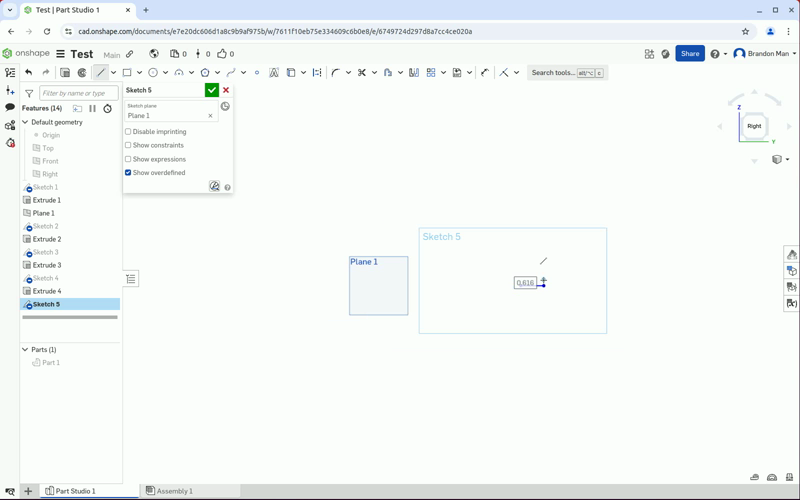
scroll(-6)
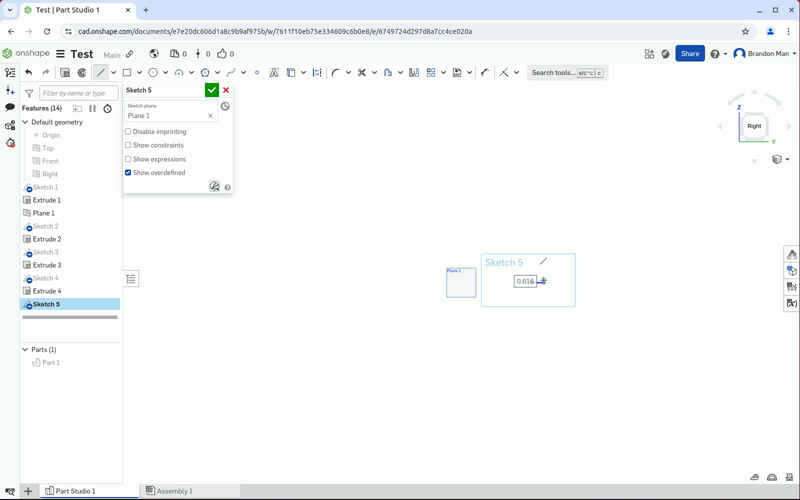
key_up(shift)
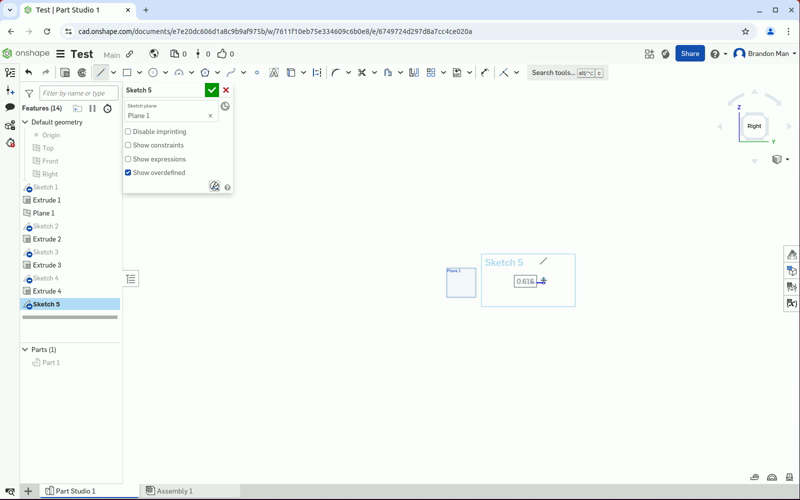
key_down(shift)
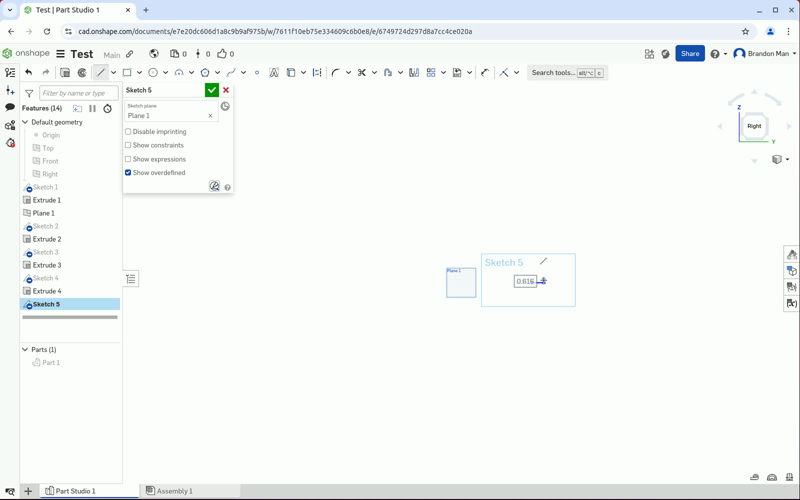
mouse_move(573, 279)
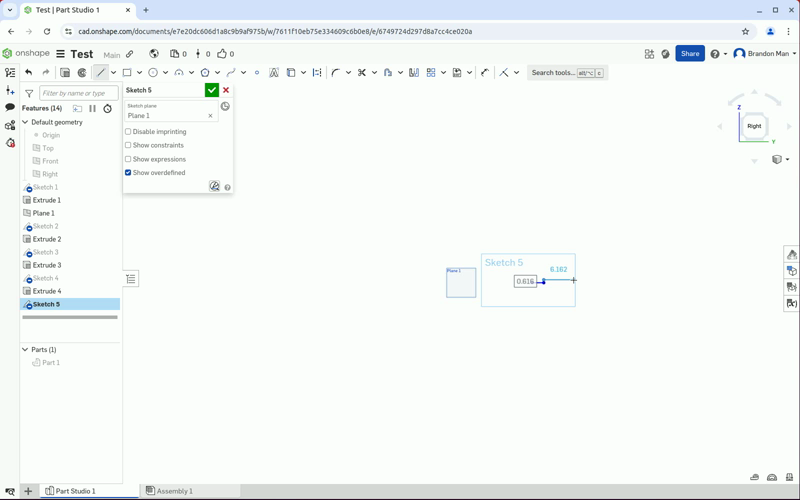
mouse_move(532, 279)
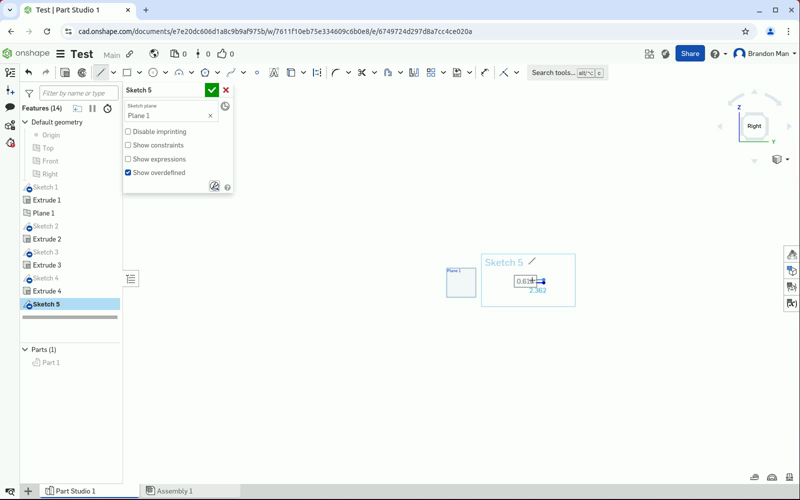
scroll(6)
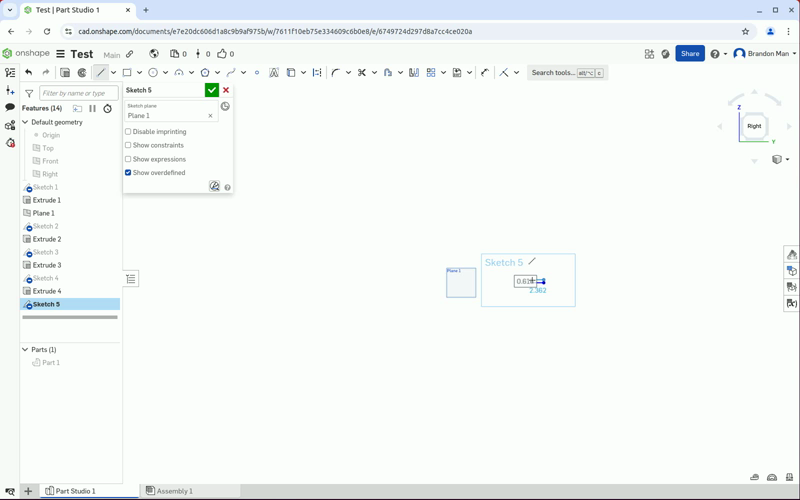
scroll(6)
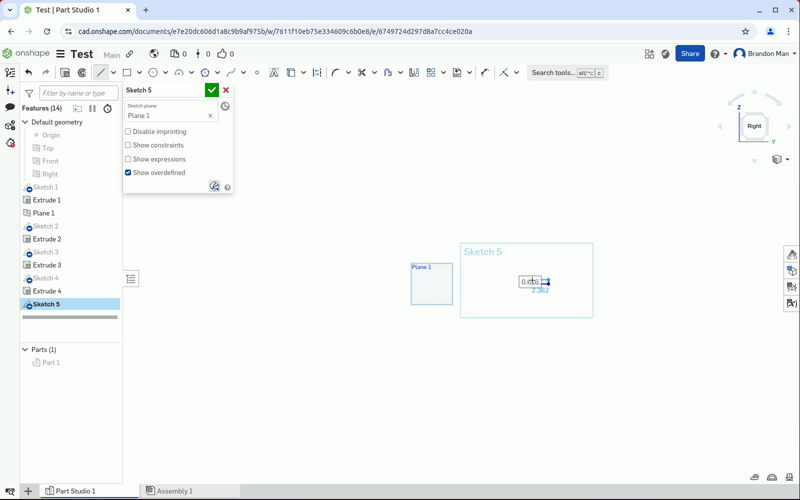
scroll(6)
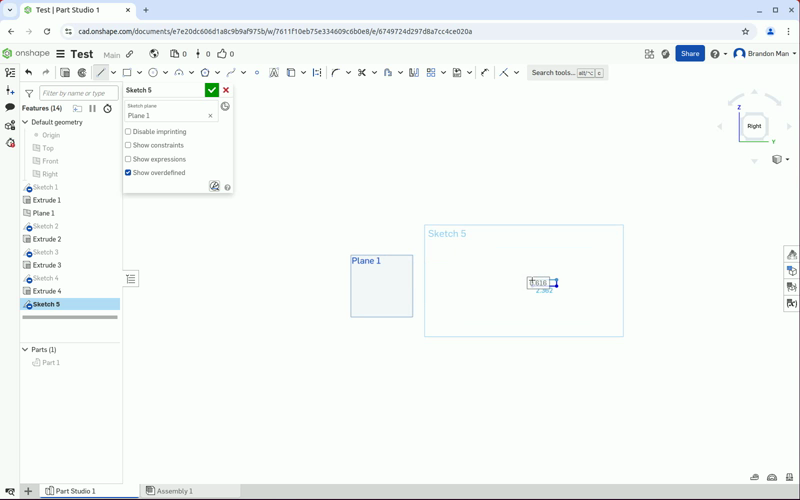
scroll(6)
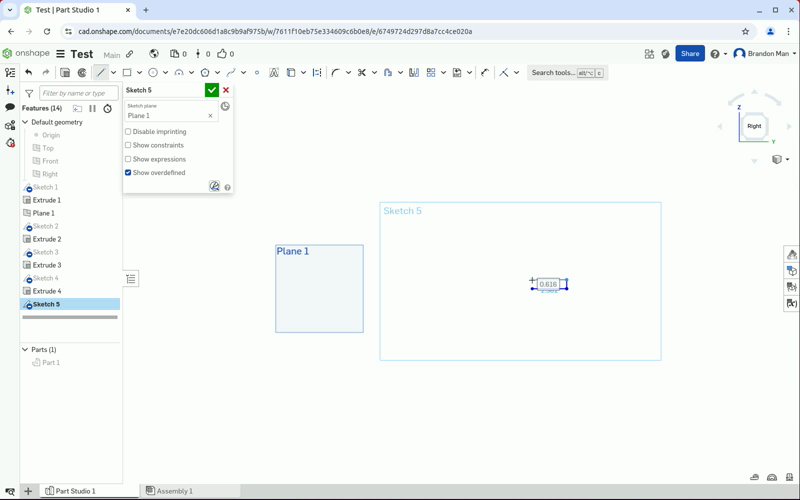
scroll(6)
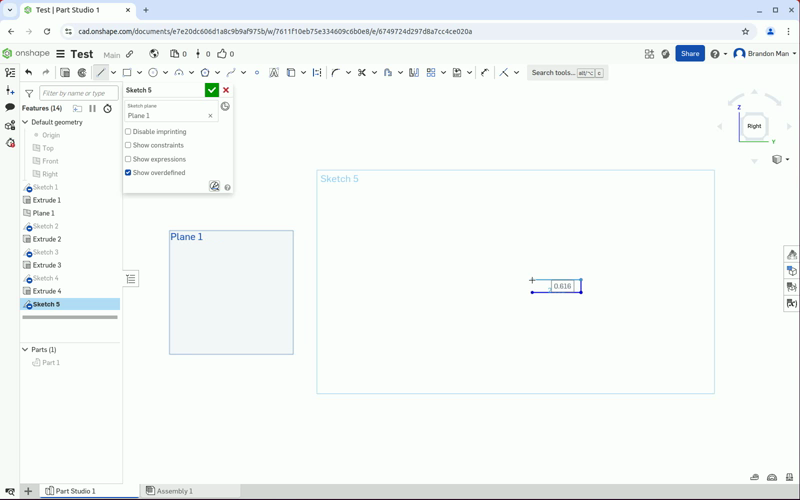
scroll(6)
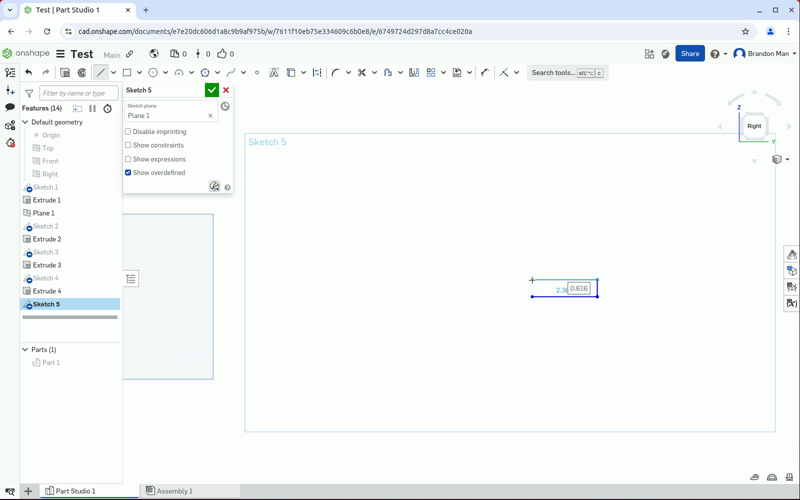
scroll(6)
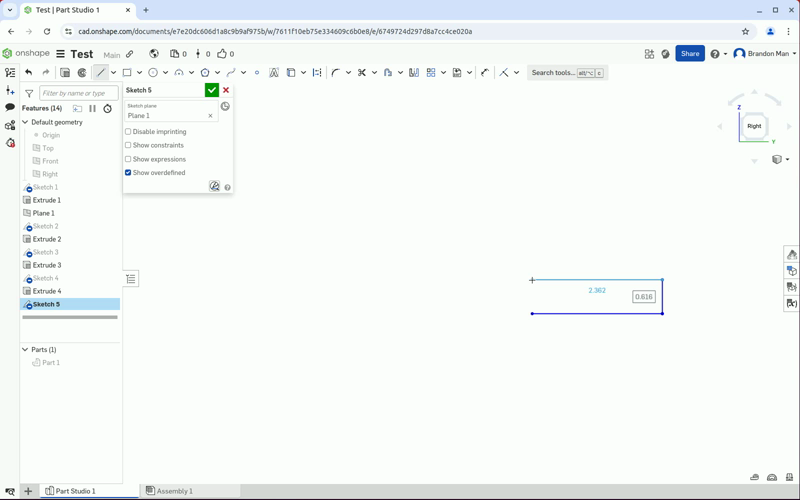
click(532, 279)
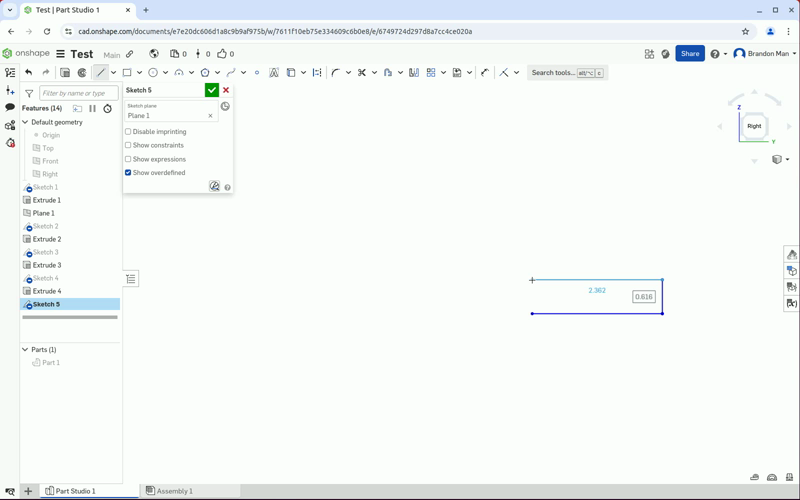
scroll(-6)
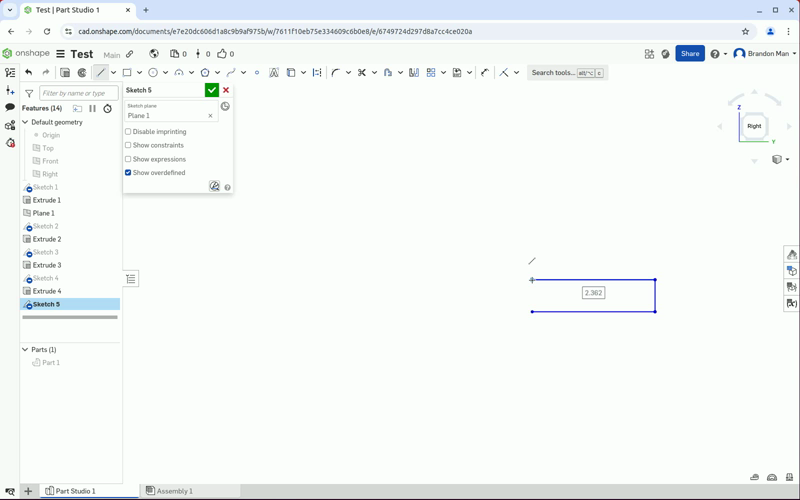
scroll(-6)
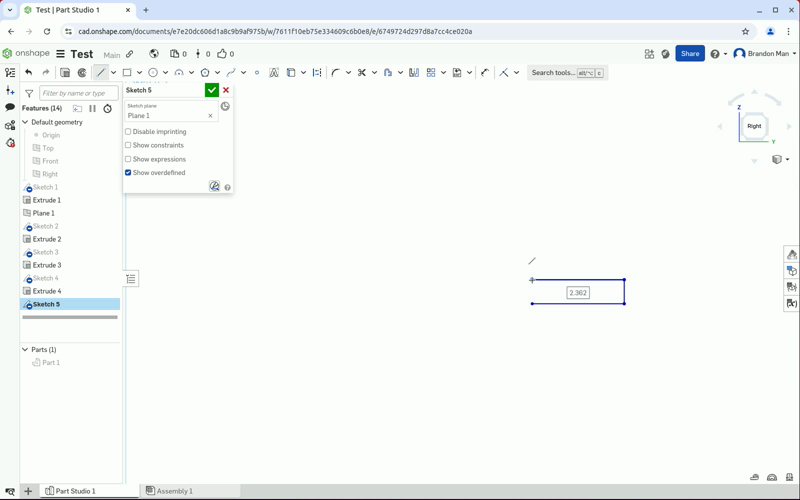
scroll(-6)
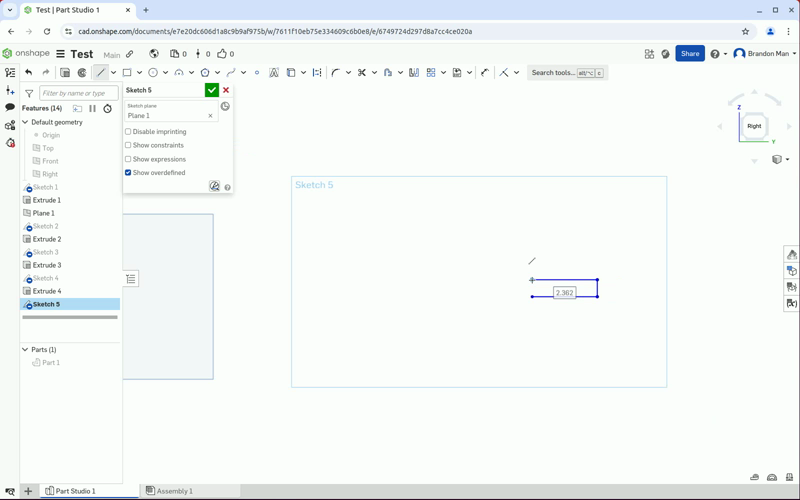
scroll(-6)
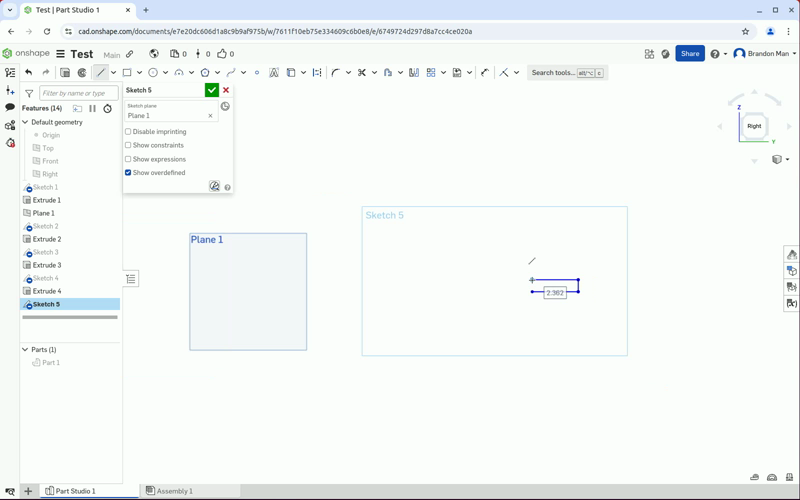
scroll(-6)
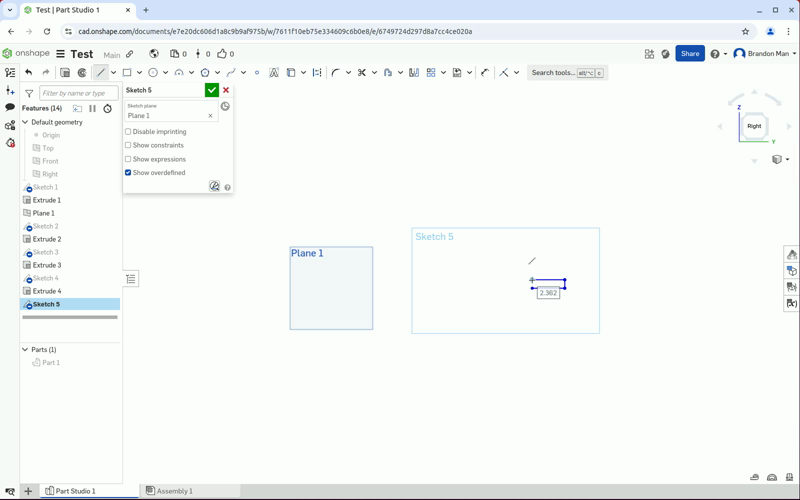
scroll(-6)
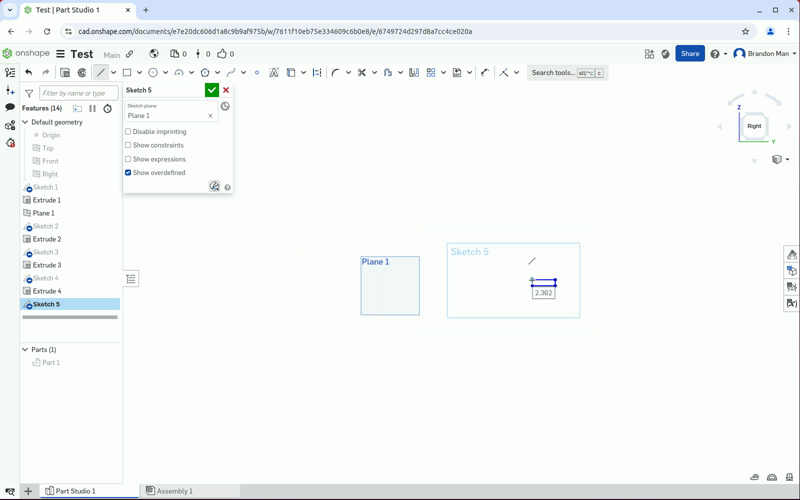
scroll(-6)
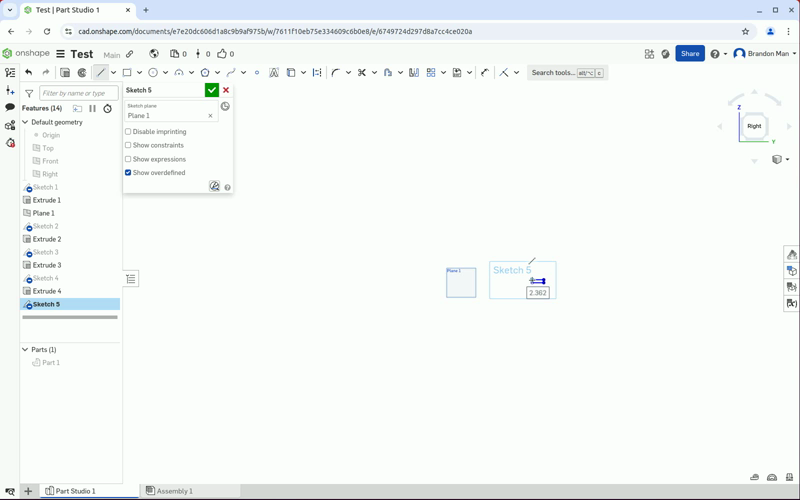
key_up(shift)
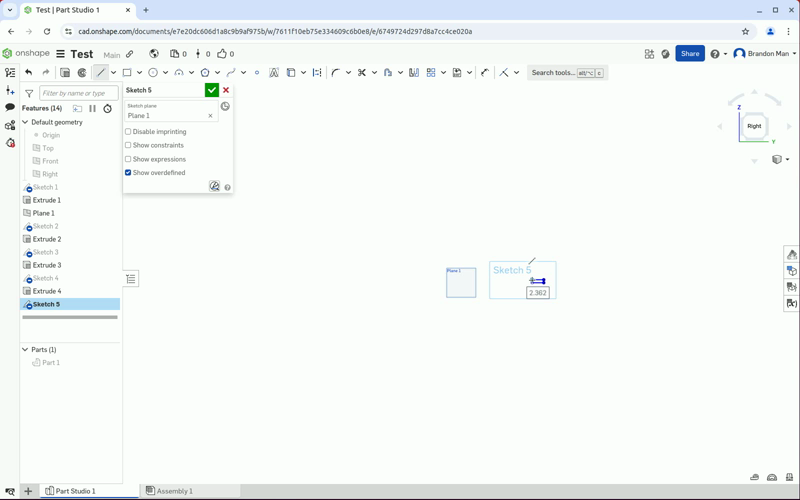
mouse_move(562, 279)
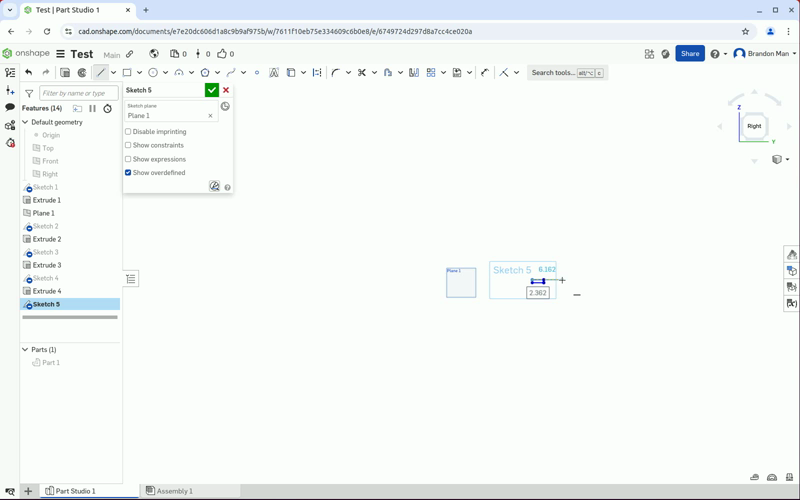
key_down(shift)
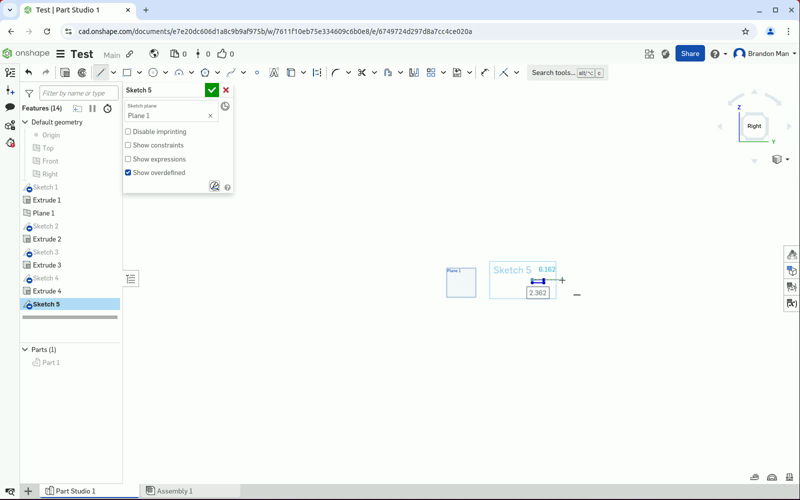
mouse_move(532, 282)
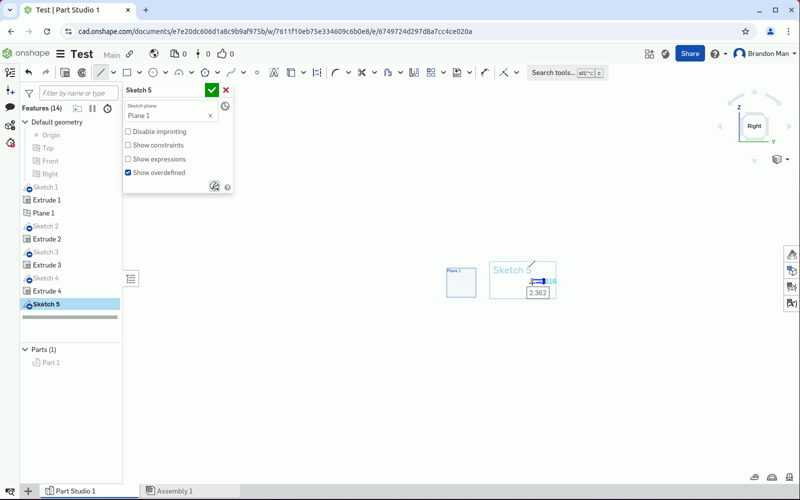
scroll(6)
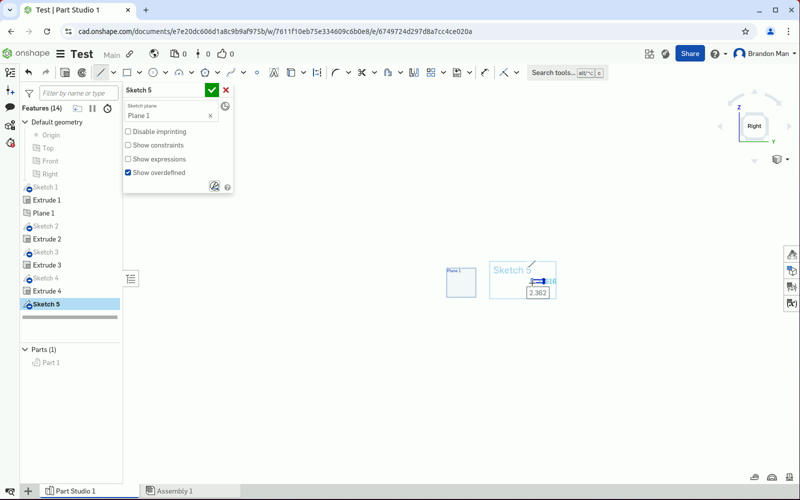
scroll(6)
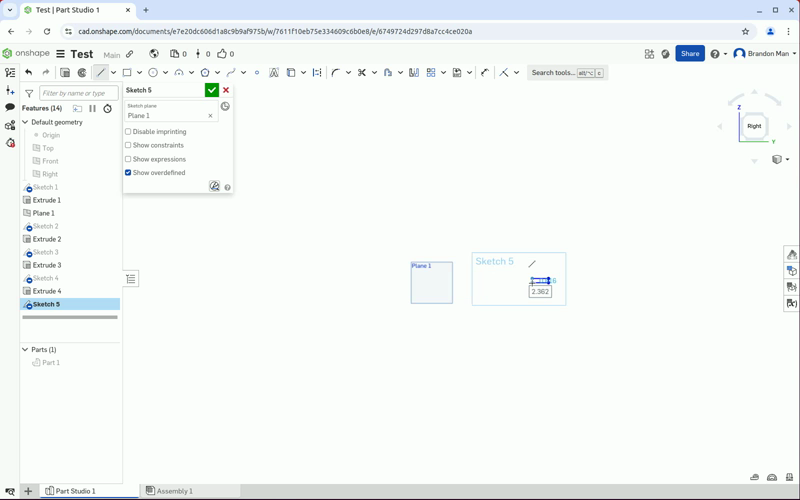
scroll(6)
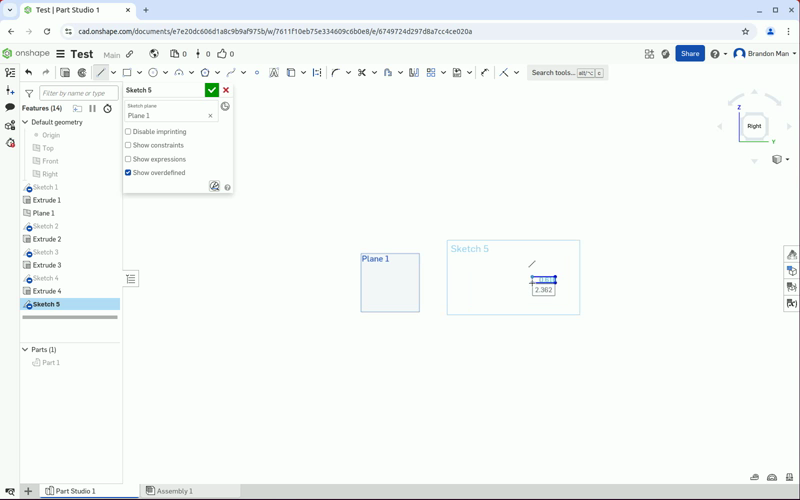
scroll(6)
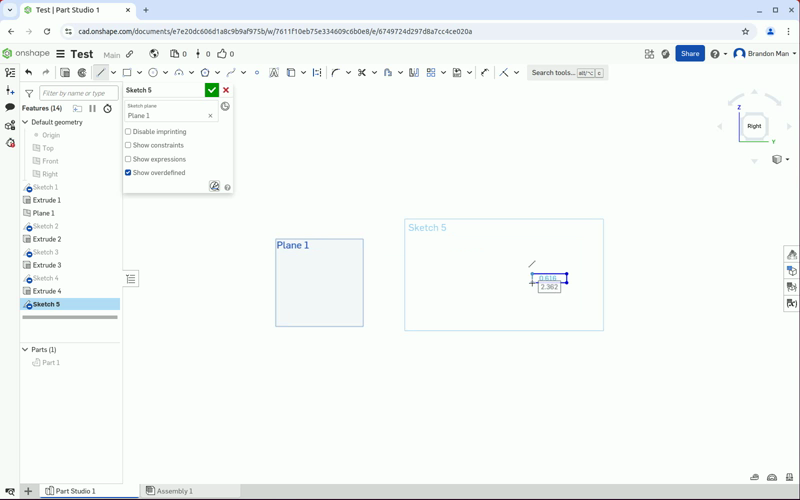
scroll(6)
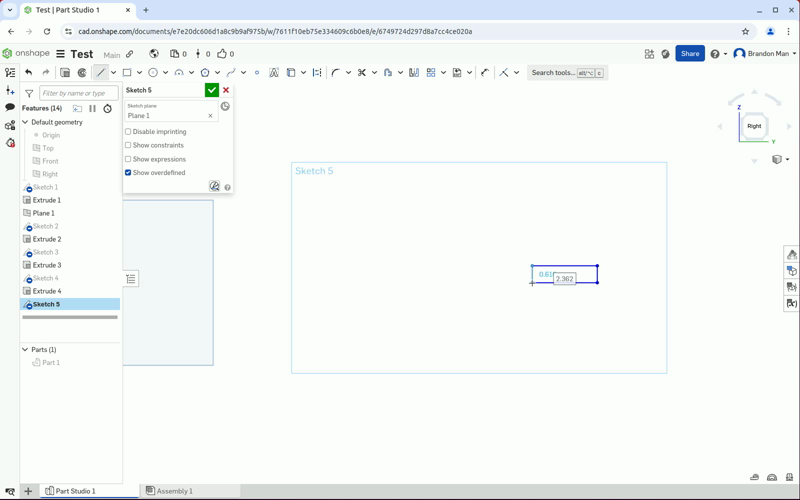
scroll(6)
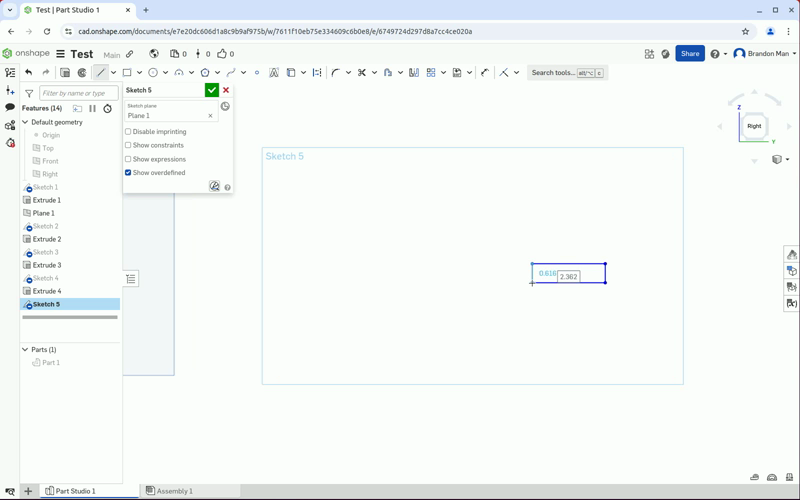
scroll(6)
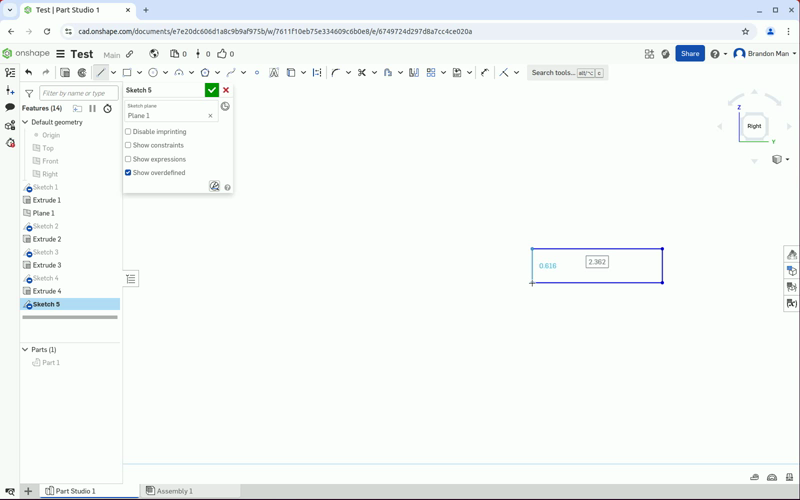
key_up(shift)
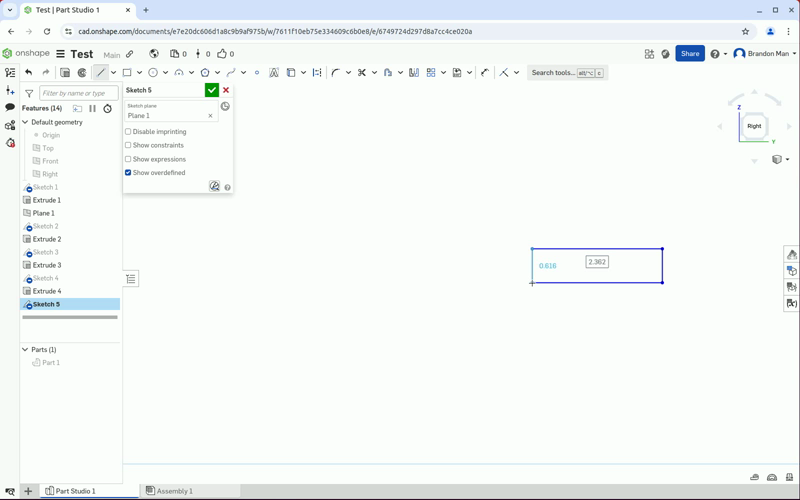
click(532, 282)
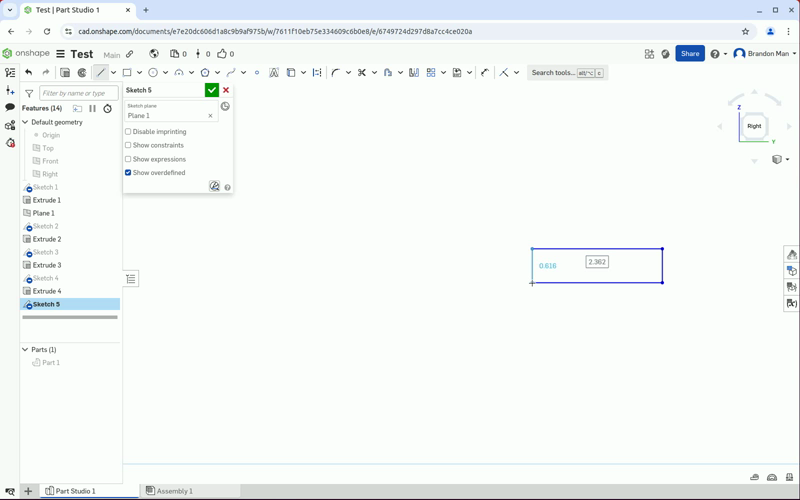
scroll(-6)
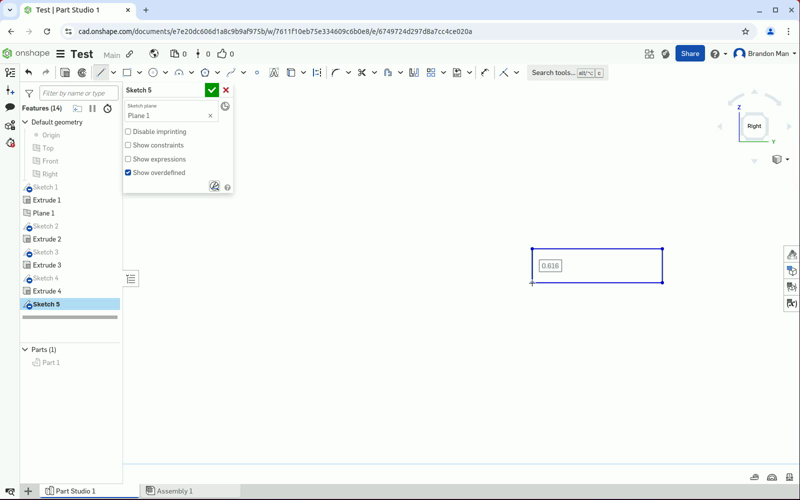
scroll(-6)
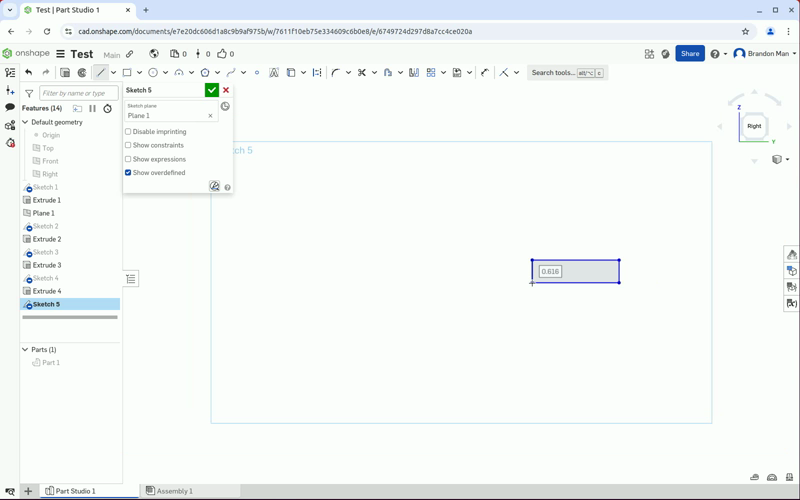
scroll(-6)
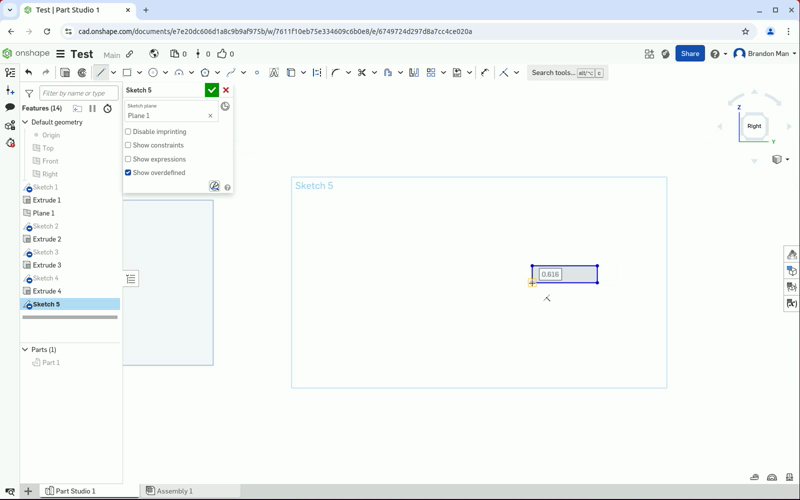
scroll(-6)
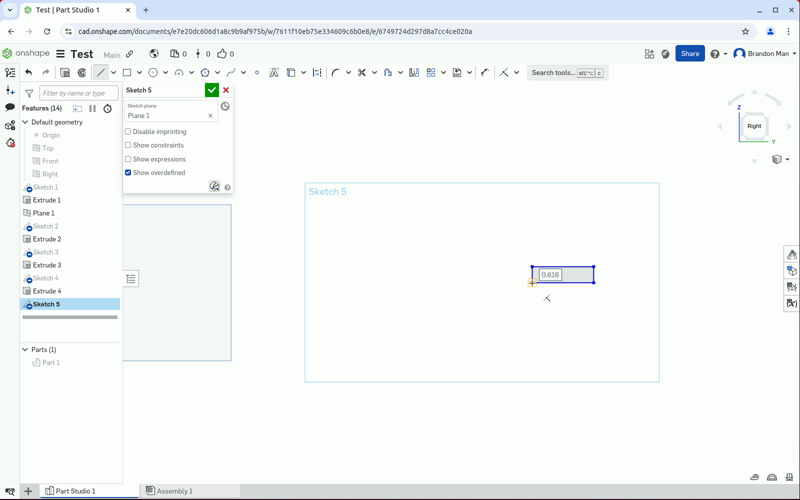
scroll(-6)
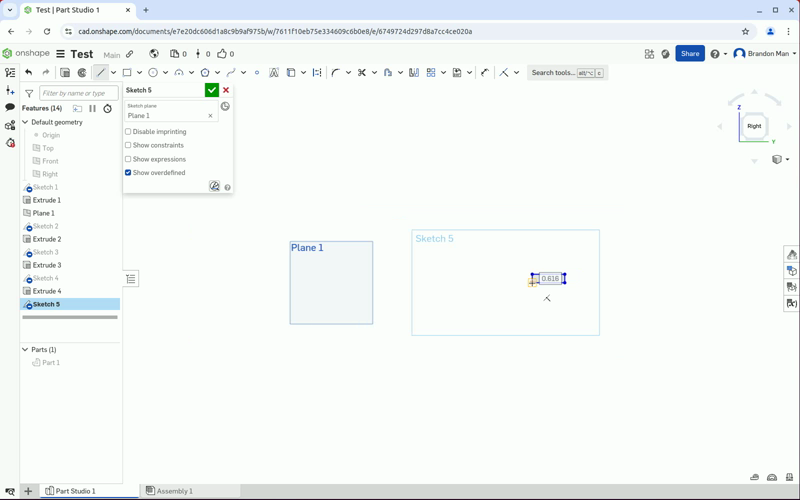
scroll(-6)
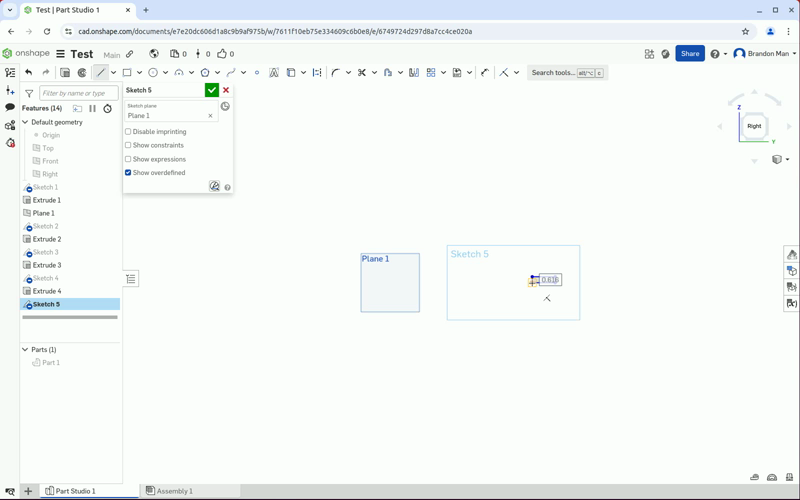
scroll(-6)
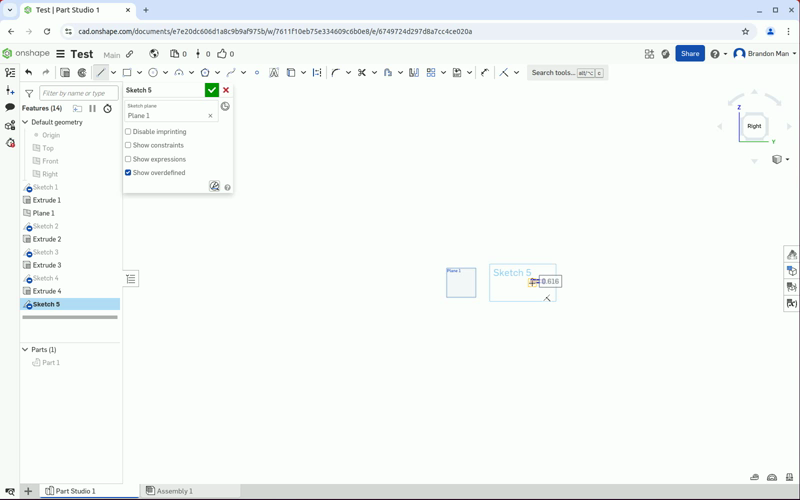
key(esc)
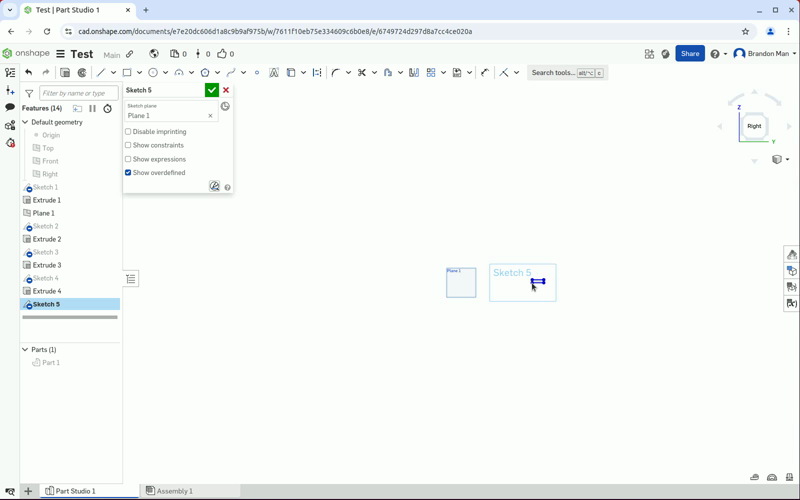
mouse_move(536, 282)
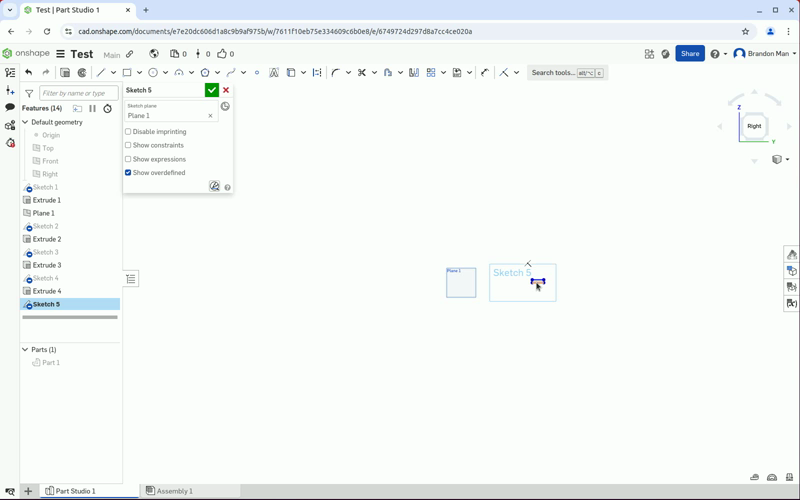
scroll(6)
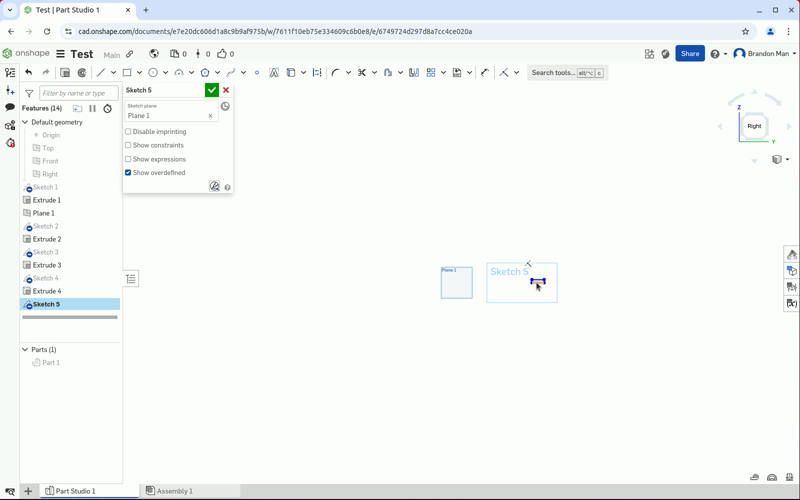
scroll(6)
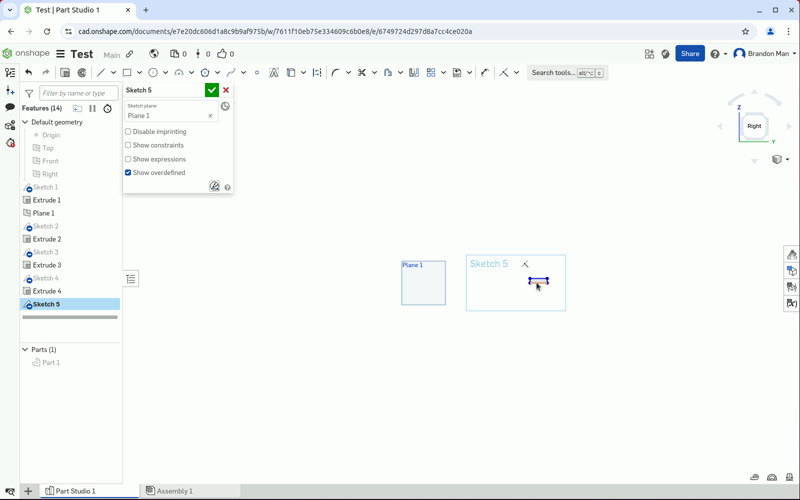
scroll(6)
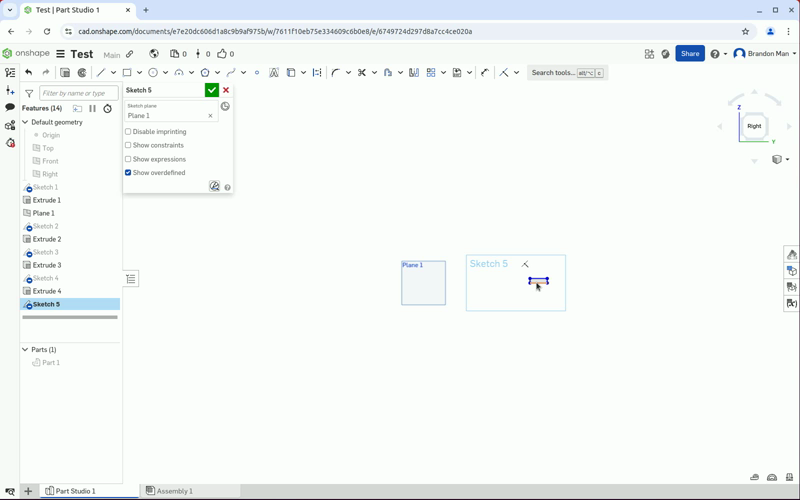
scroll(6)
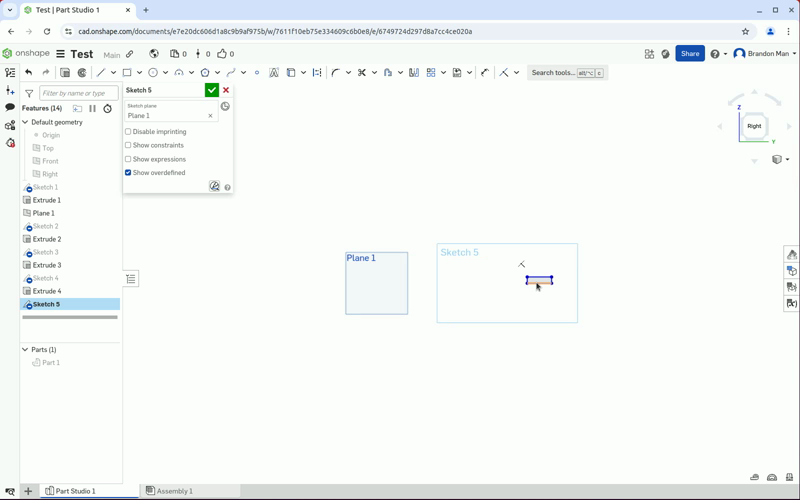
scroll(6)
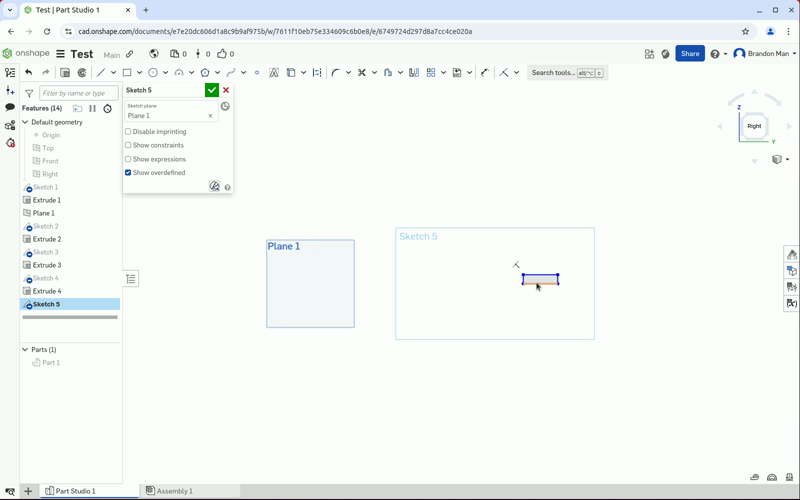
scroll(6)
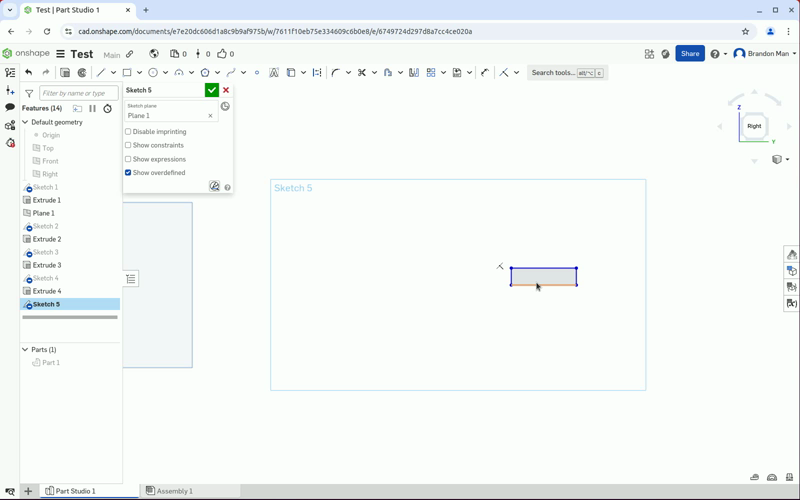
scroll(6)
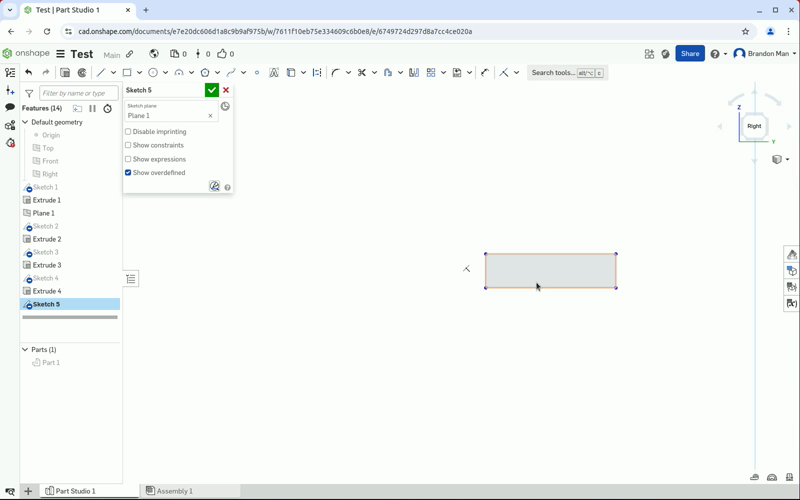
click(536, 282)
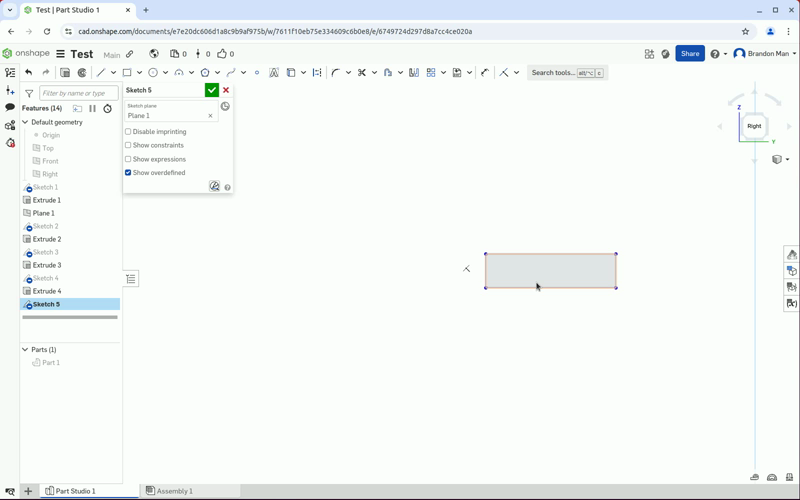
scroll(-6)
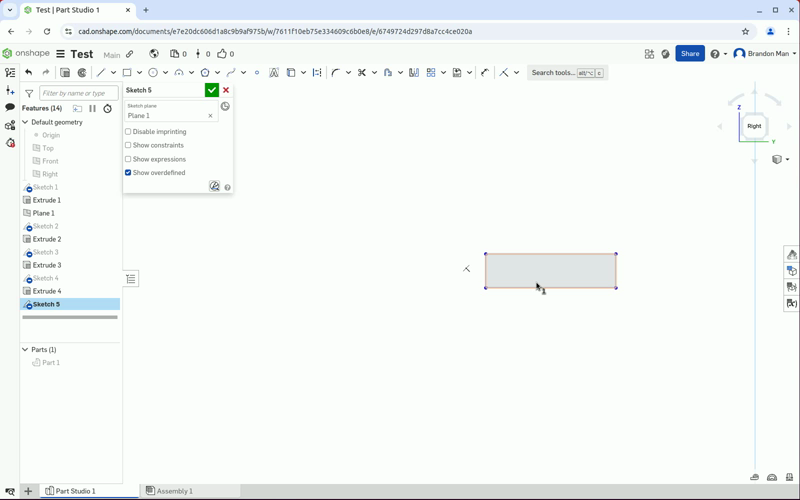
scroll(-6)
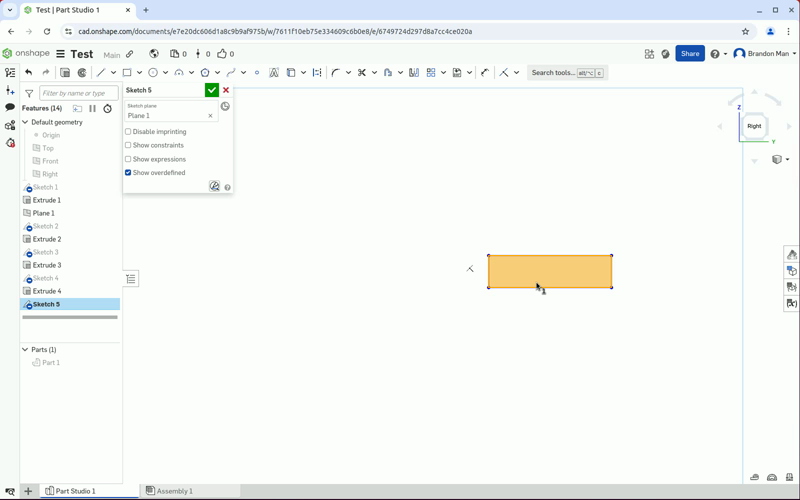
scroll(-6)
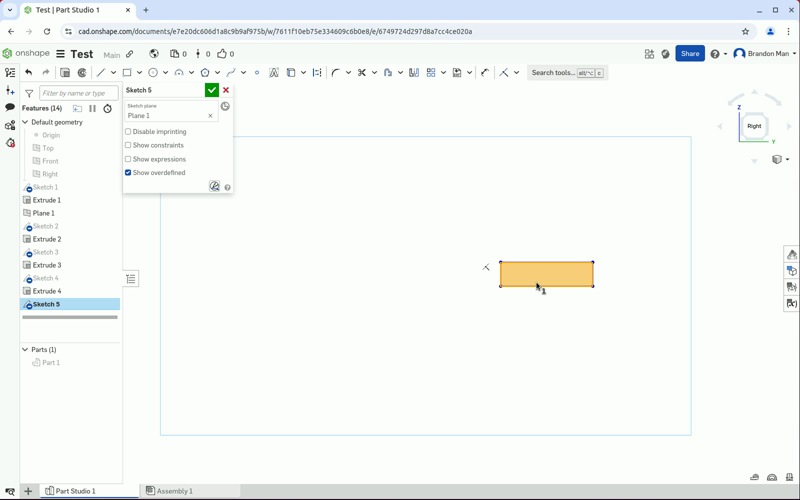
scroll(-6)
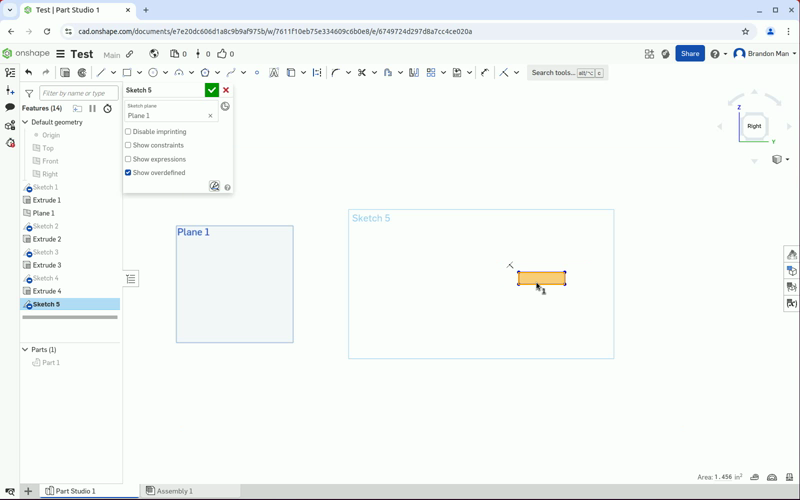
scroll(-6)
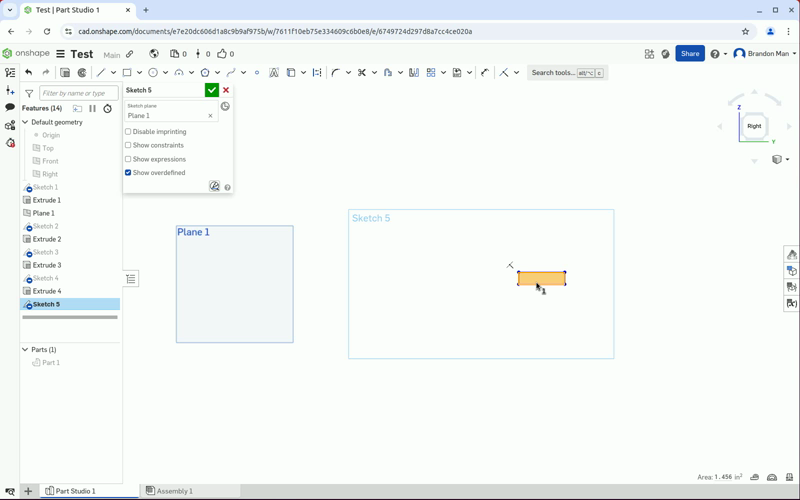
scroll(-6)
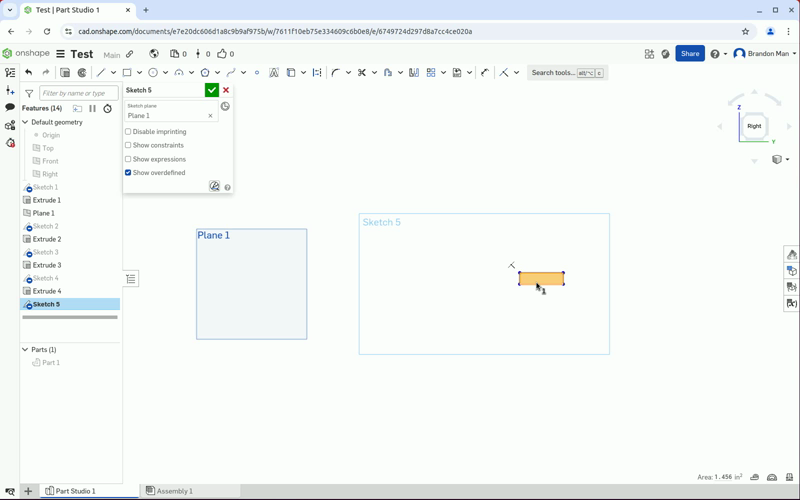
scroll(-6)
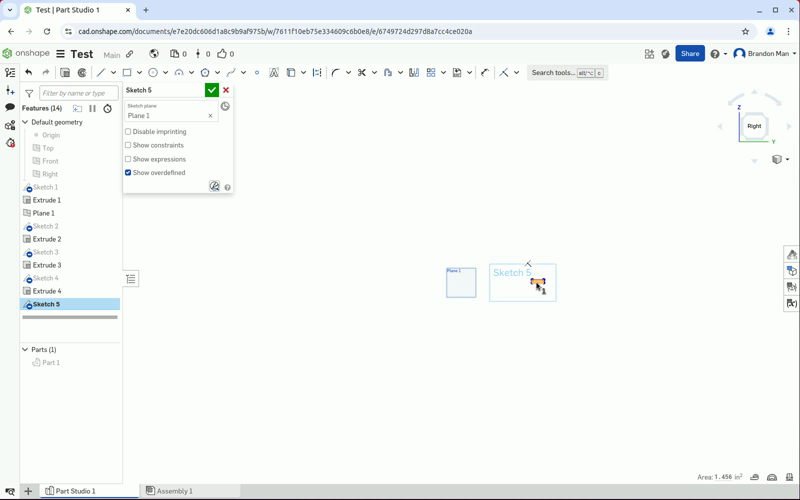
mouse_move(73, 352)
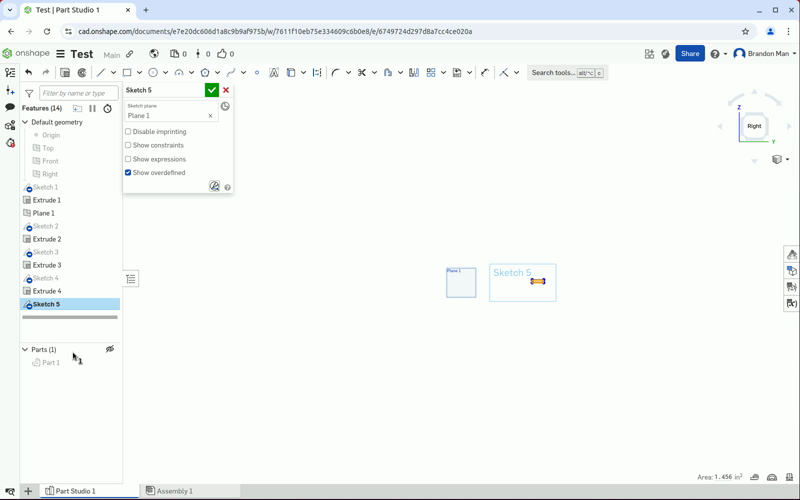
key(shift+y)
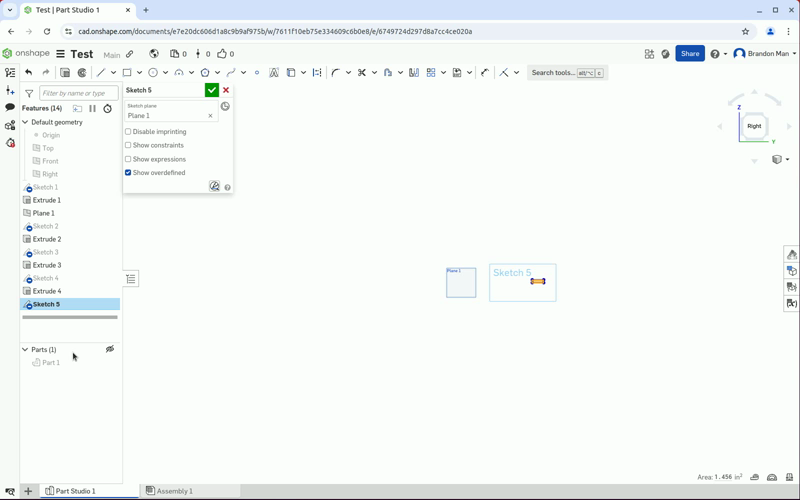
key(shift+e)
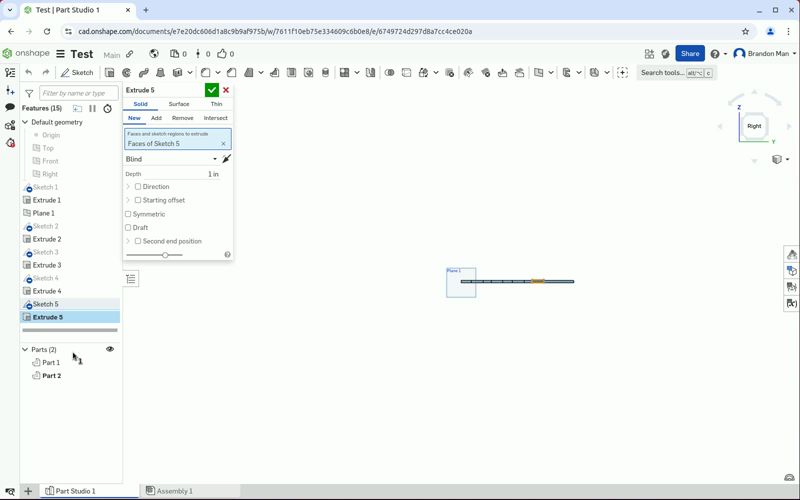
mouse_move(143, 106)
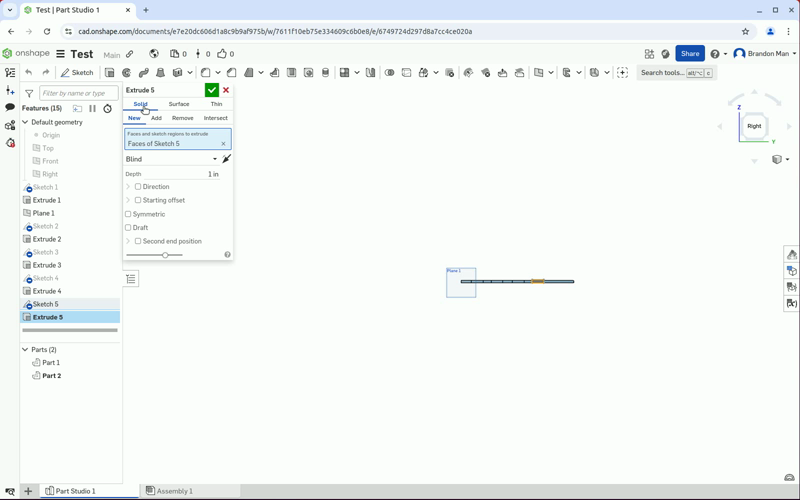
click(143, 106)
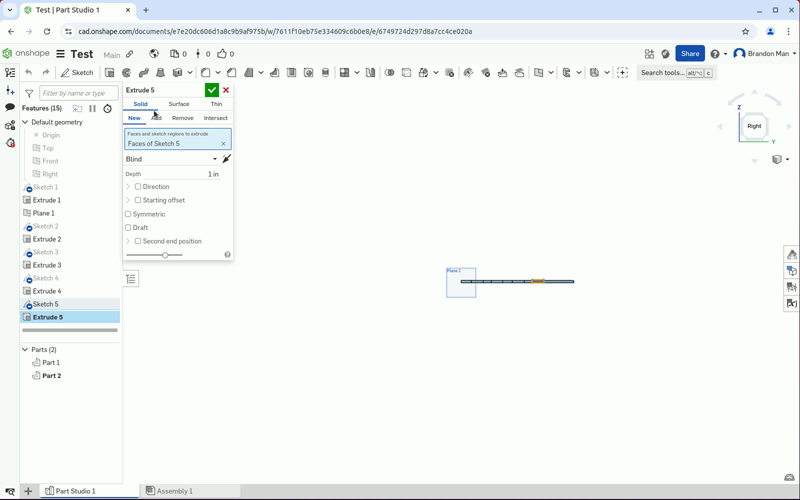
mouse_move(186, 120)
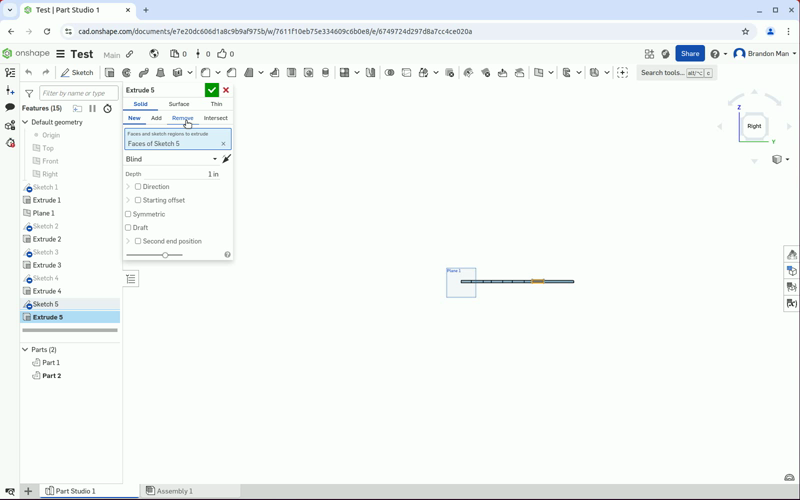
click(186, 120)
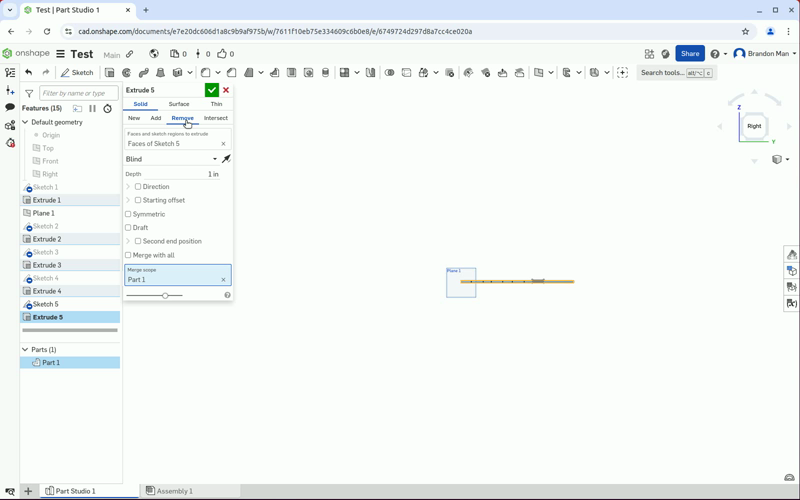
key(tab, 4)
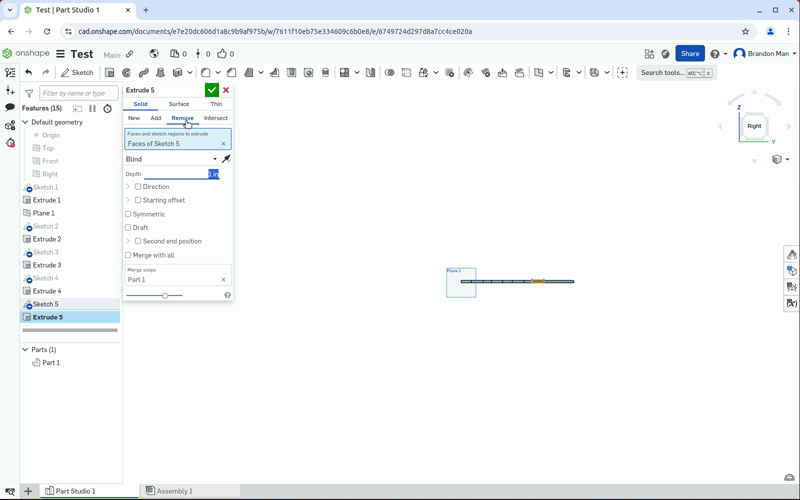
text(0.481)
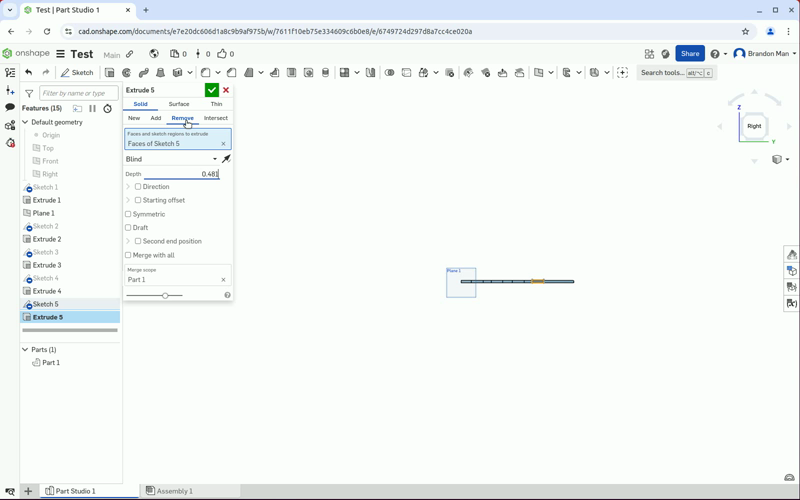
key(tab, 6)
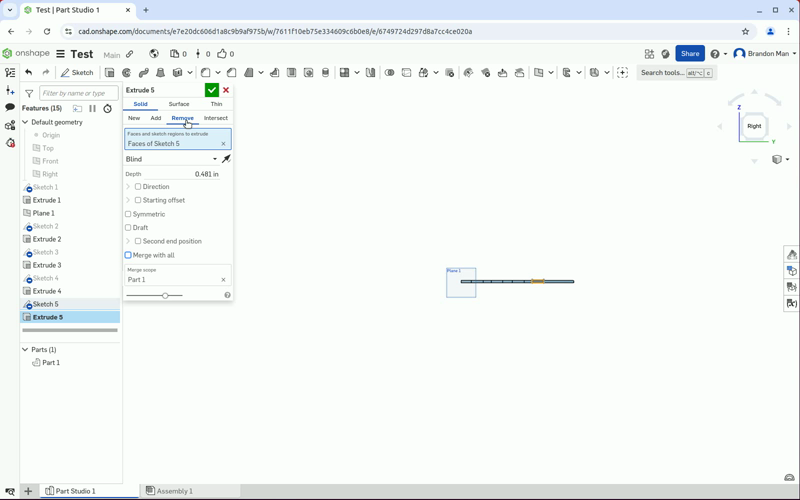
key(space)
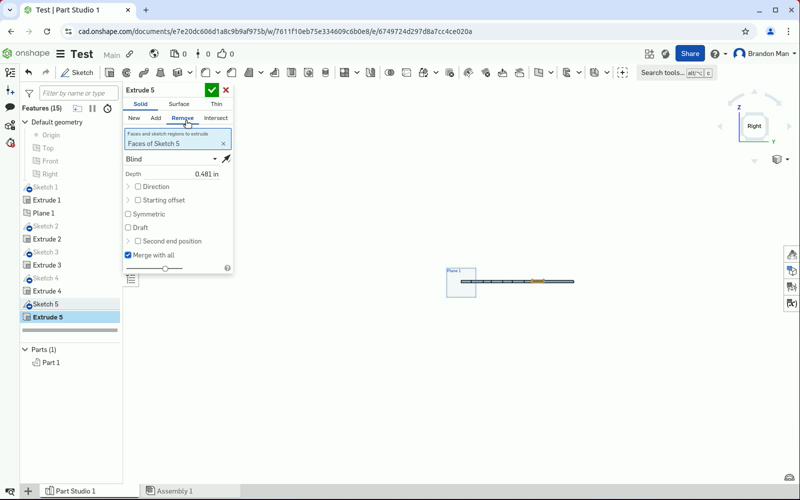
key(enter)
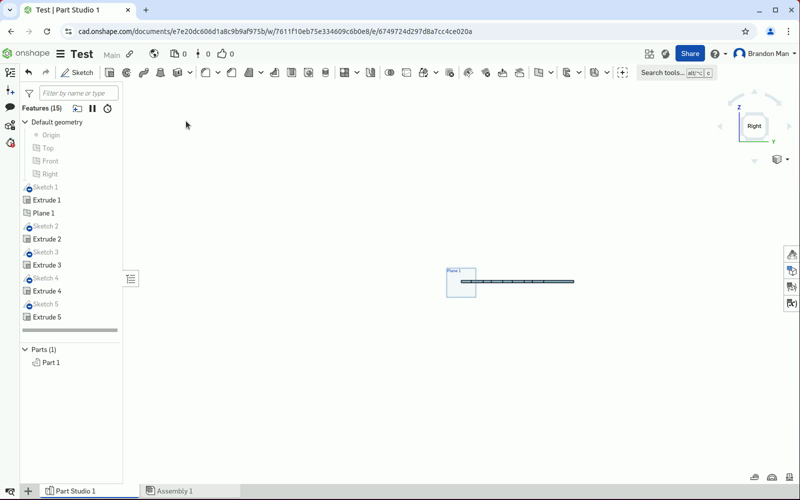
key(shift+h)
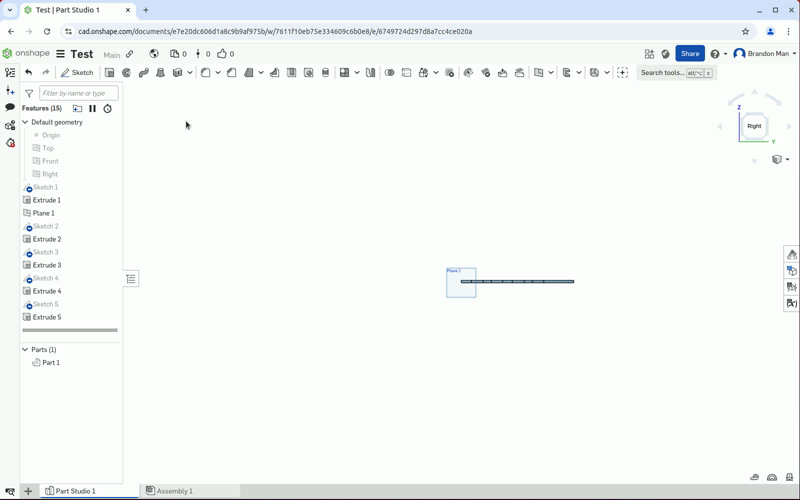
key(shift+h)
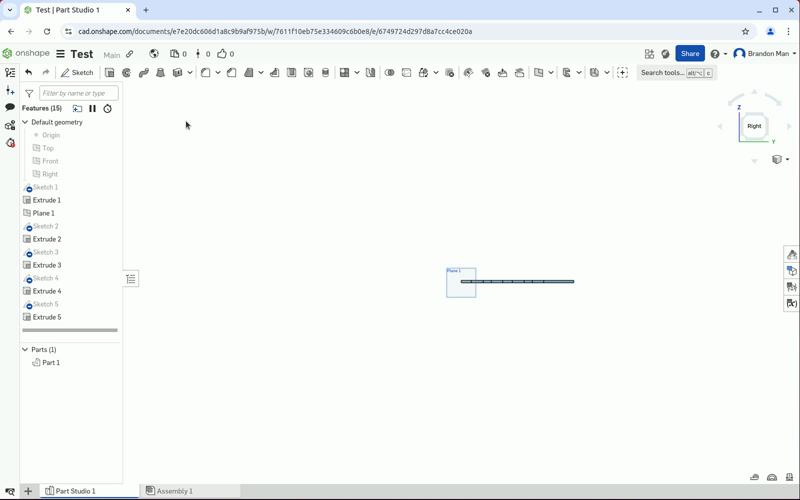
mouse_move(73, 189)
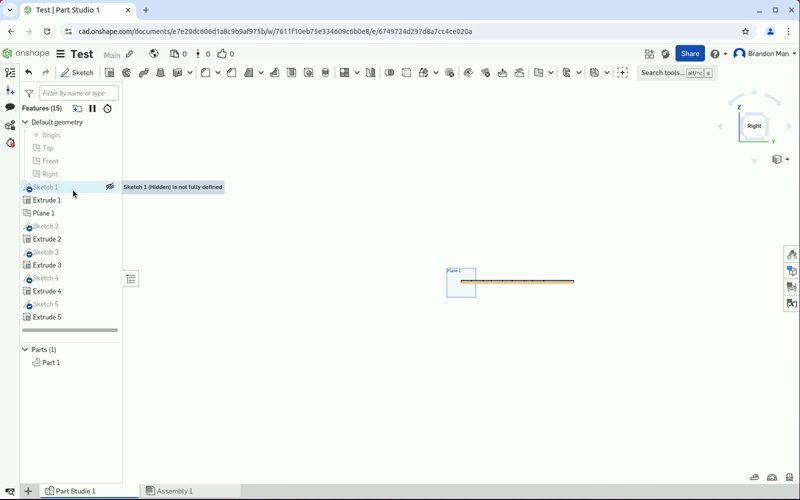
click(73, 189)
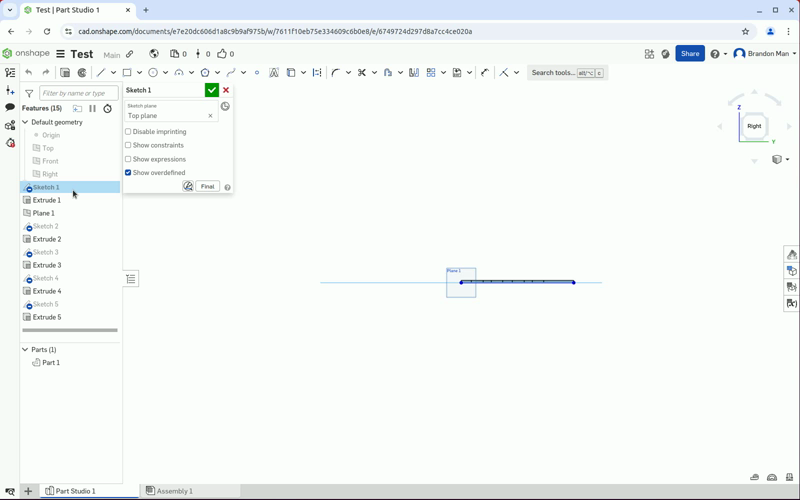
mouse_move(229, 92)
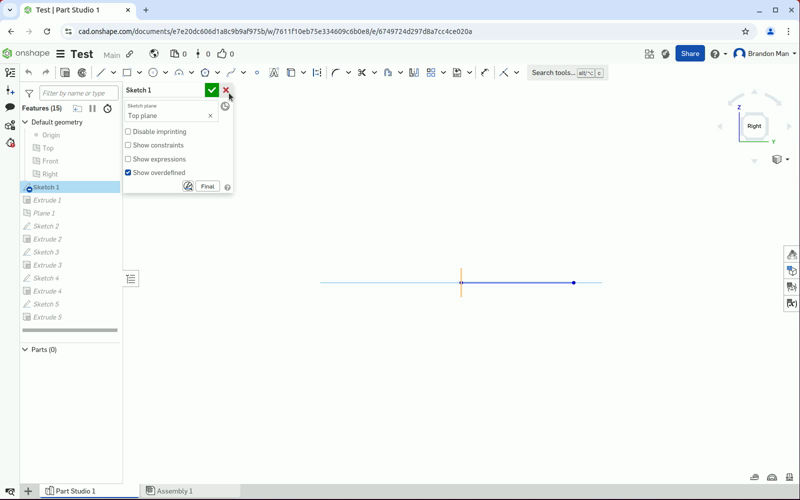
click(229, 92)
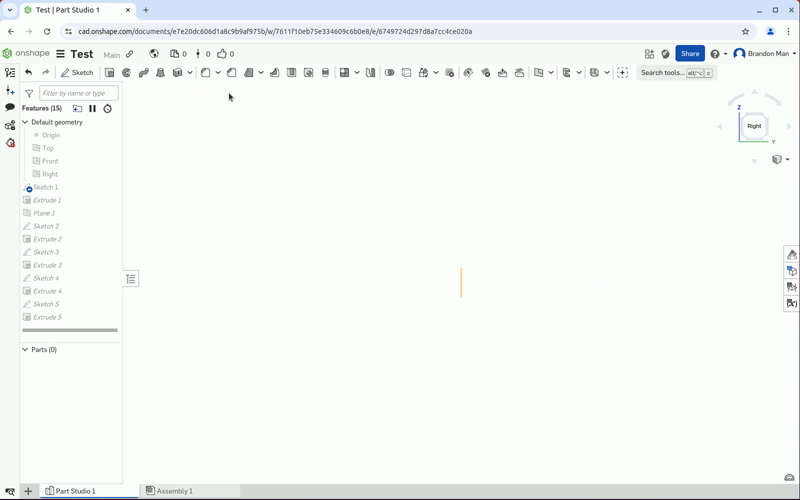
key(shift+s)
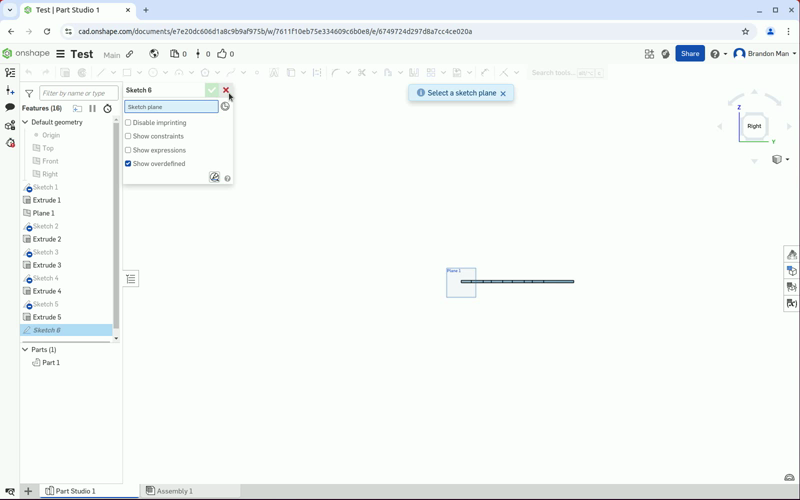
mouse_move(69, 215)
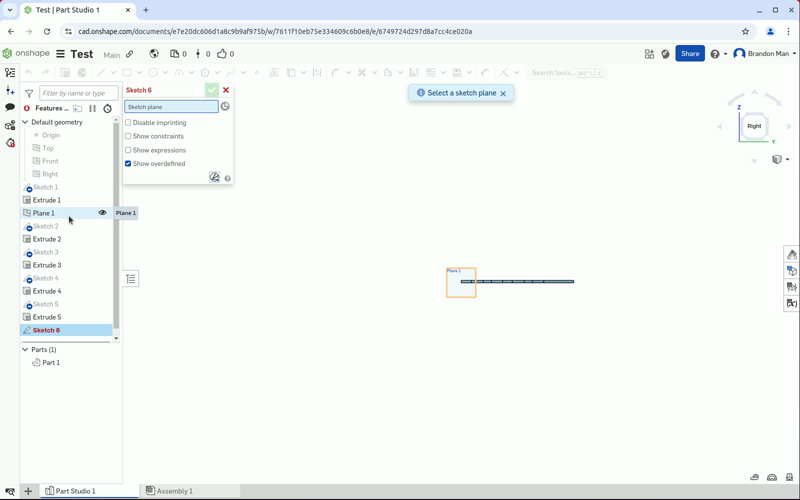
click(69, 215)
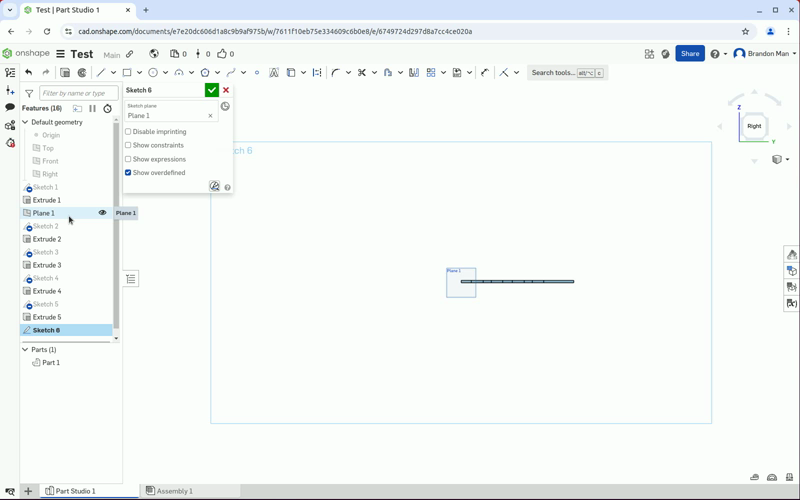
mouse_move(73, 352)
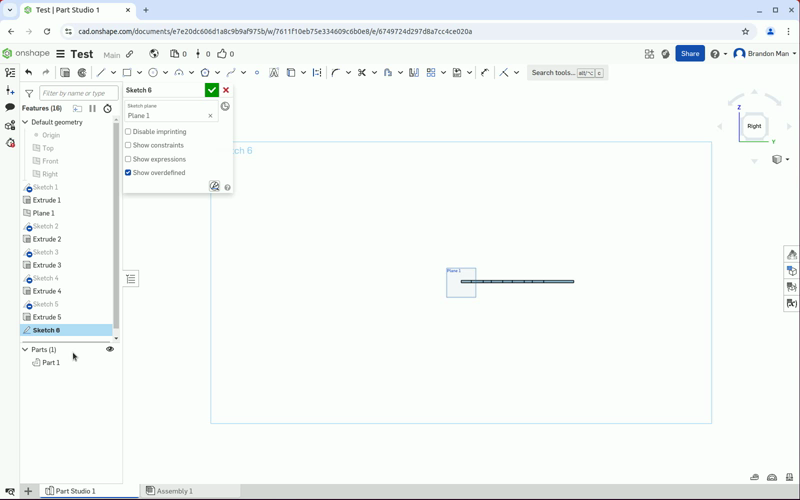
key(y)
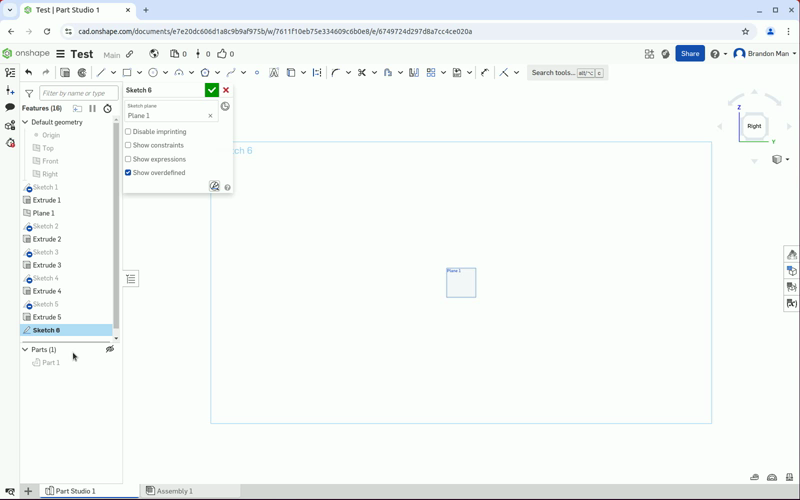
key(l)
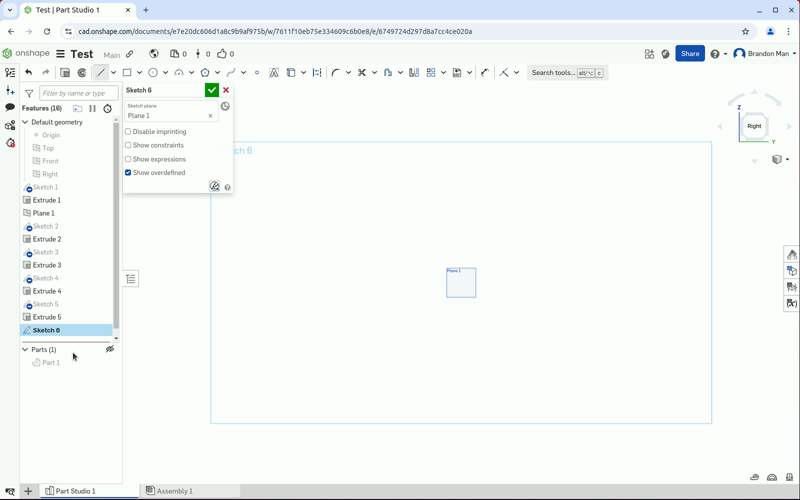
key_down(shift)
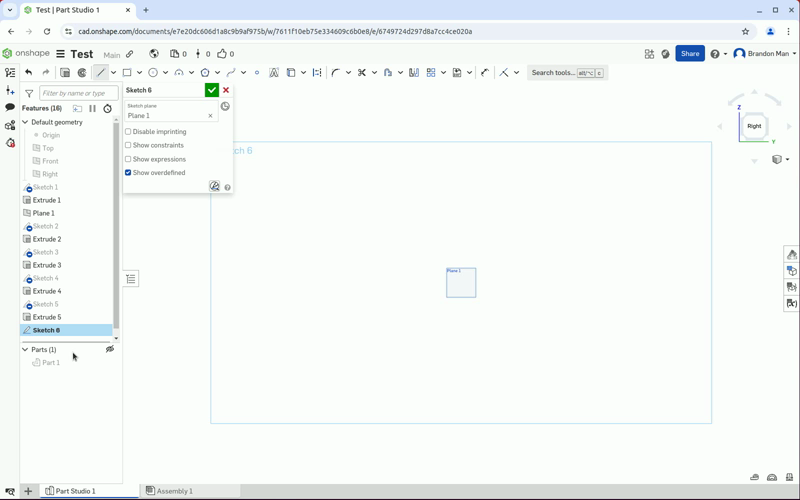
mouse_move(553, 282)
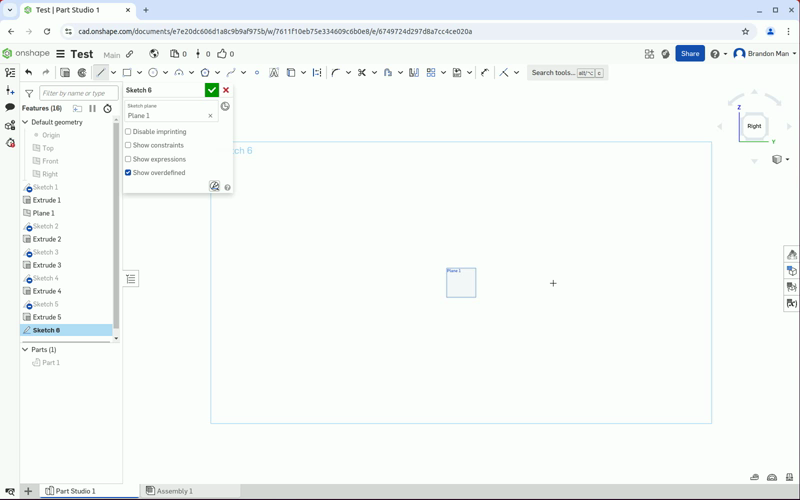
click(553, 282)
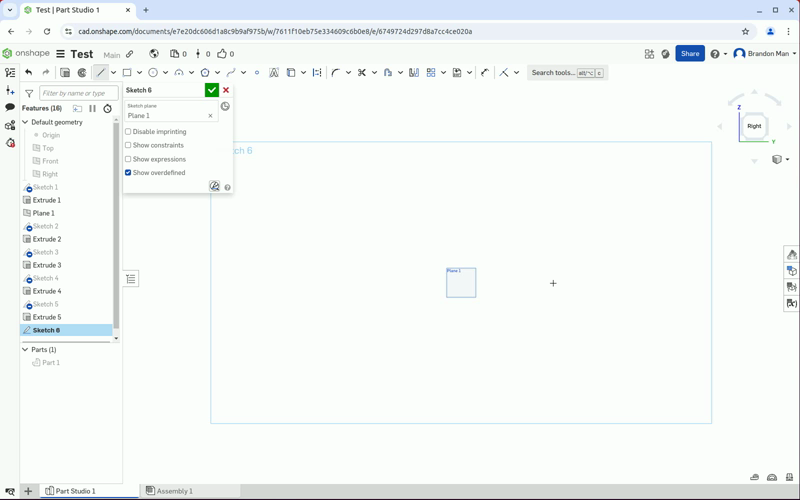
key_up(shift)
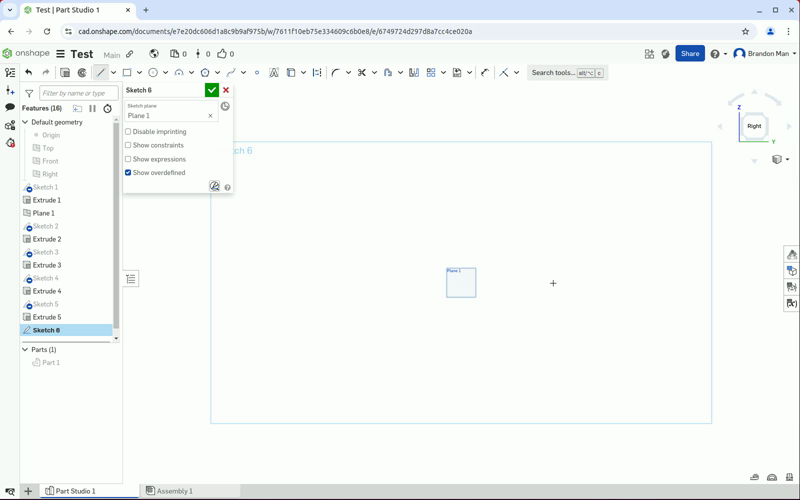
key_down(shift)
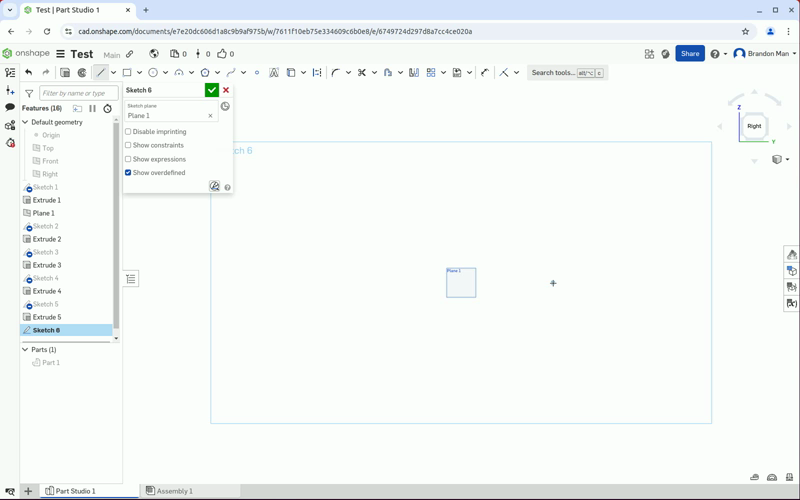
mouse_move(583, 282)
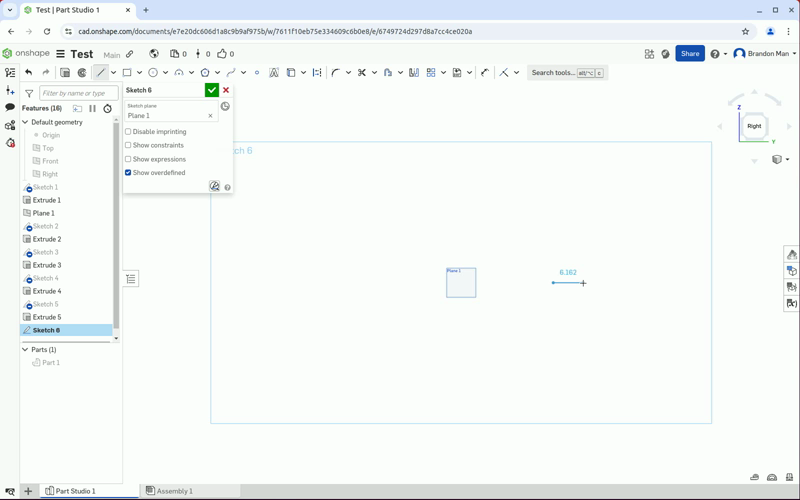
mouse_move(564, 282)
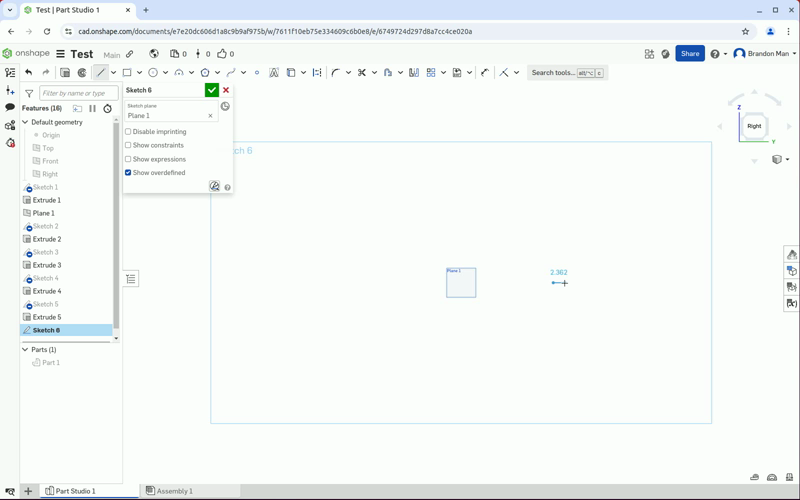
click(564, 282)
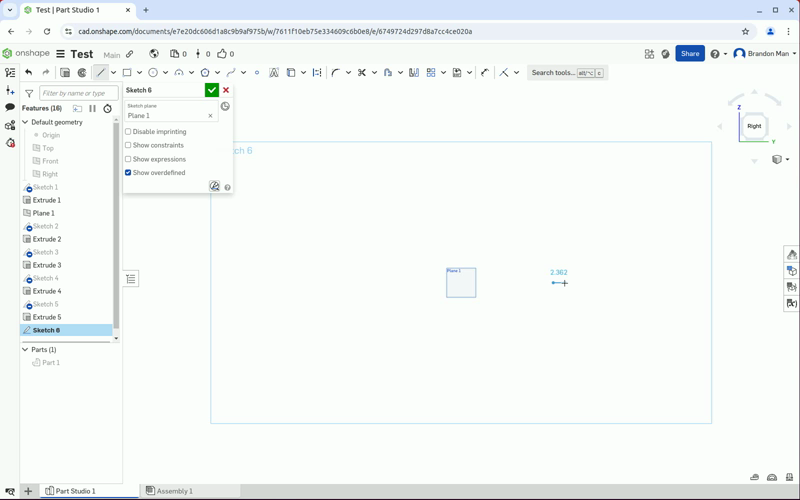
key_up(shift)
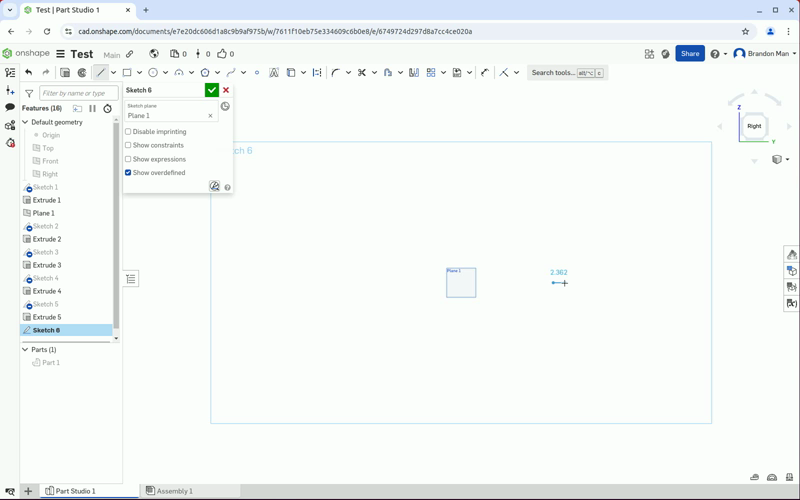
key_down(shift)
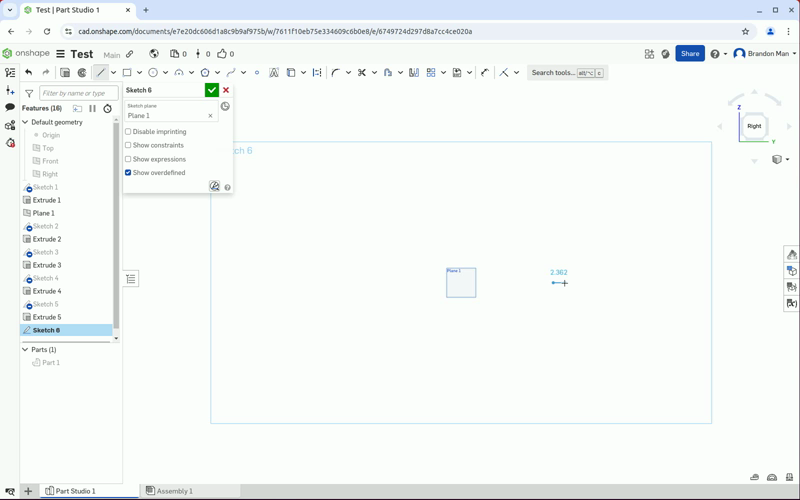
mouse_move(589, 282)
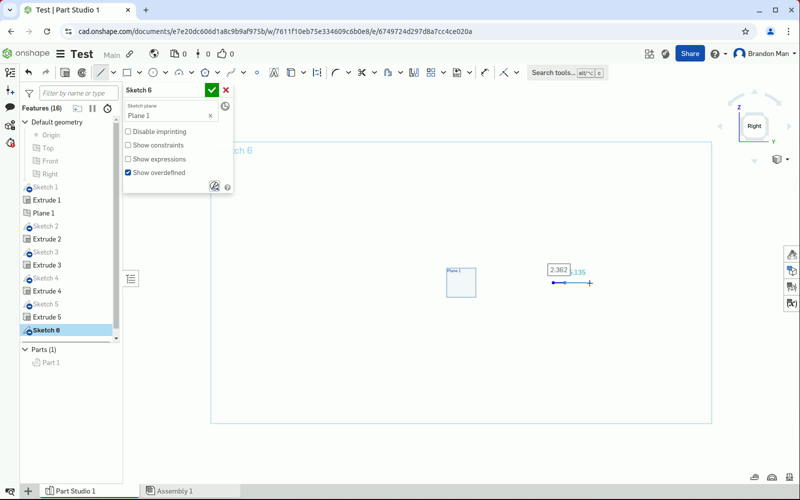
mouse_move(564, 279)
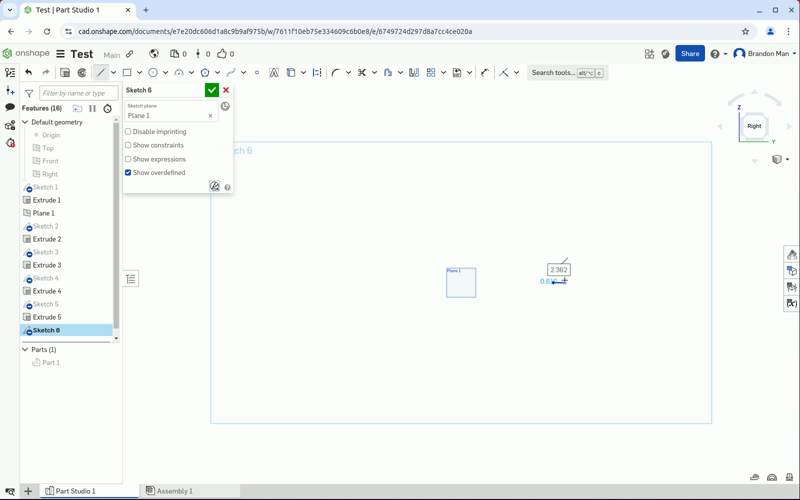
scroll(6)
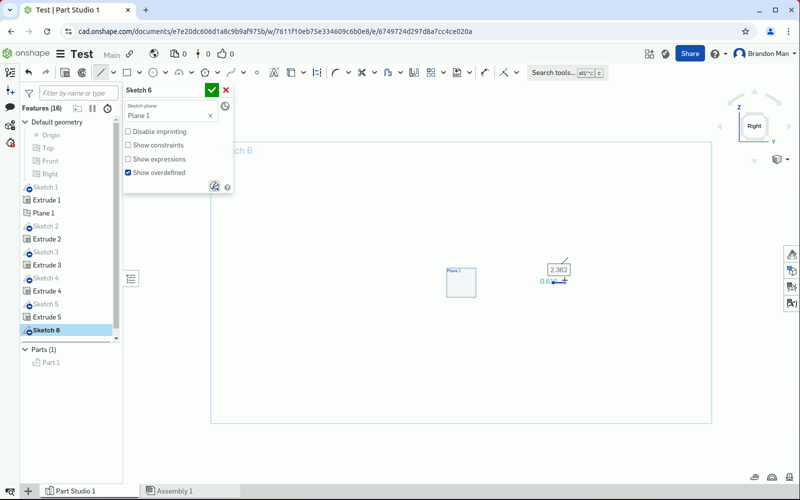
scroll(6)
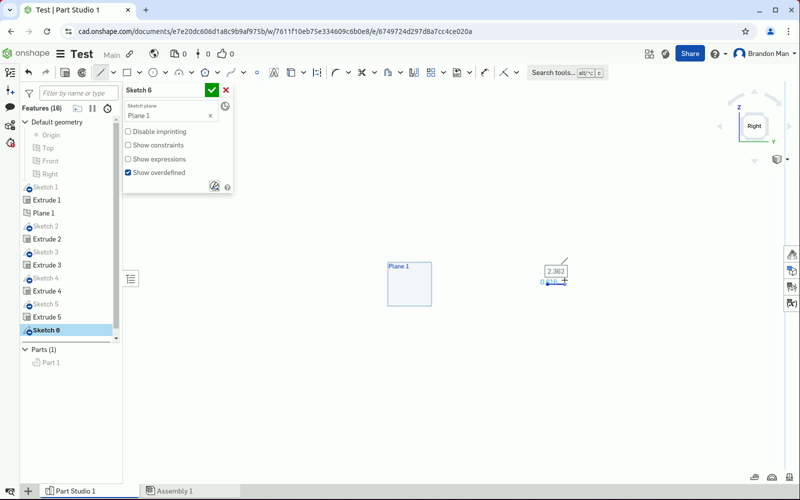
scroll(6)
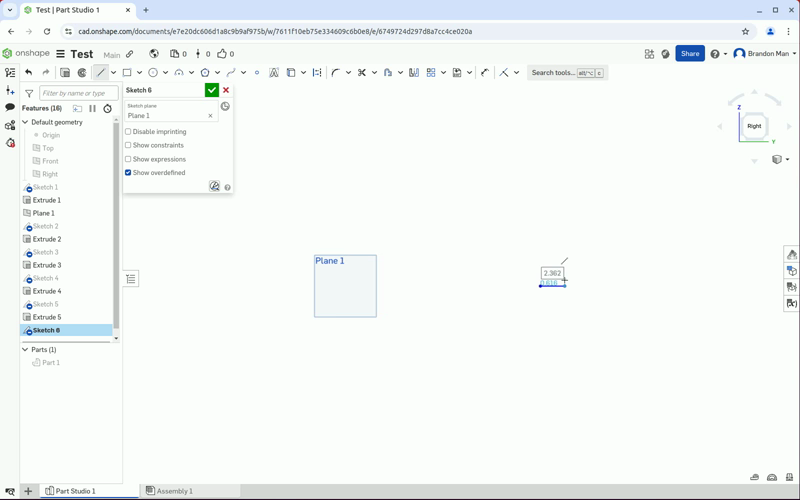
scroll(6)
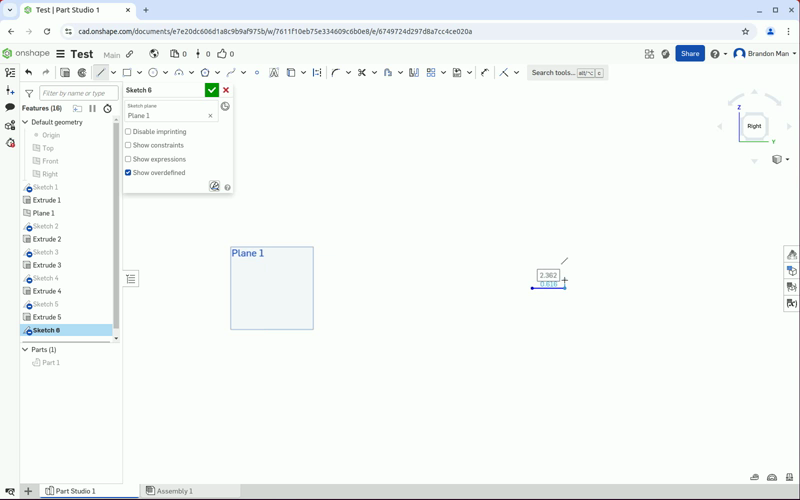
scroll(6)
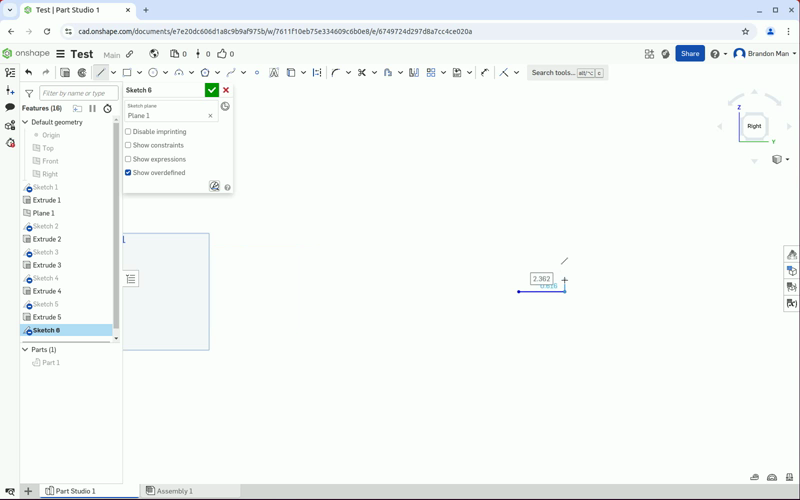
scroll(6)
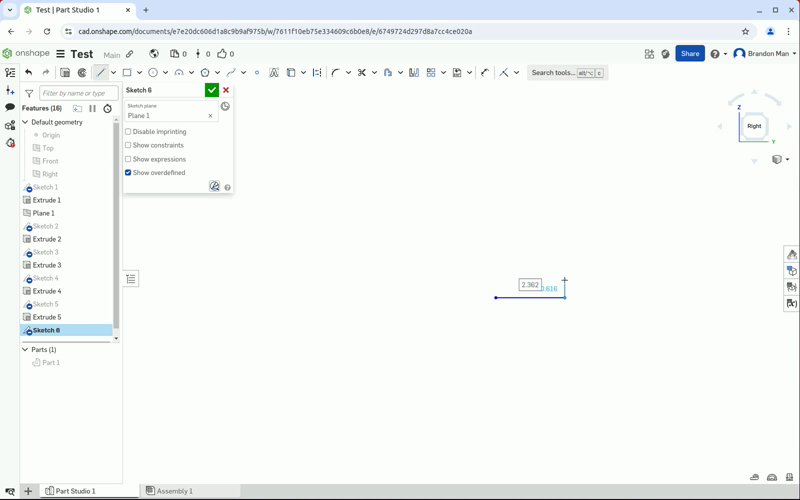
scroll(6)
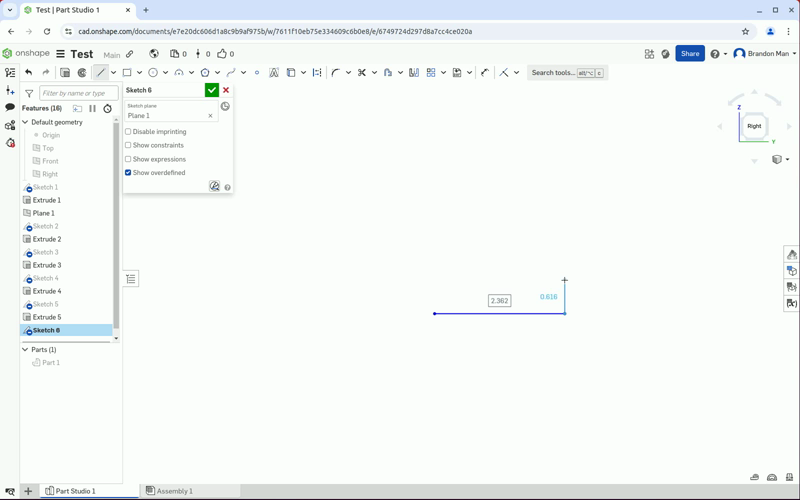
click(564, 279)
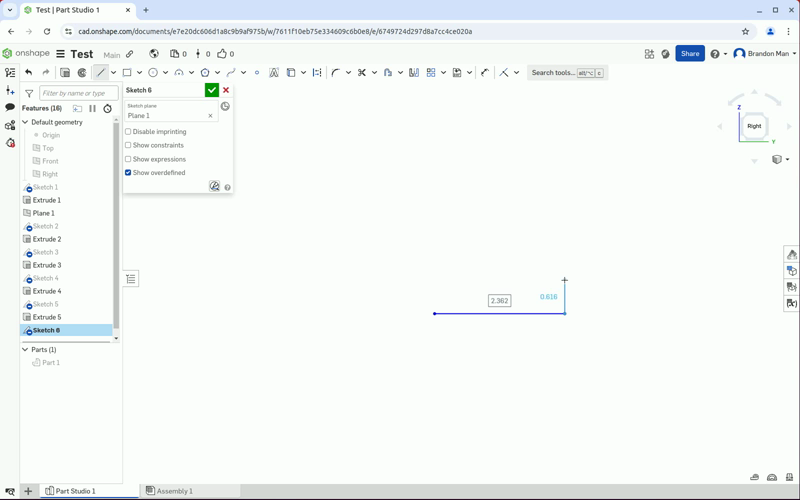
scroll(-6)
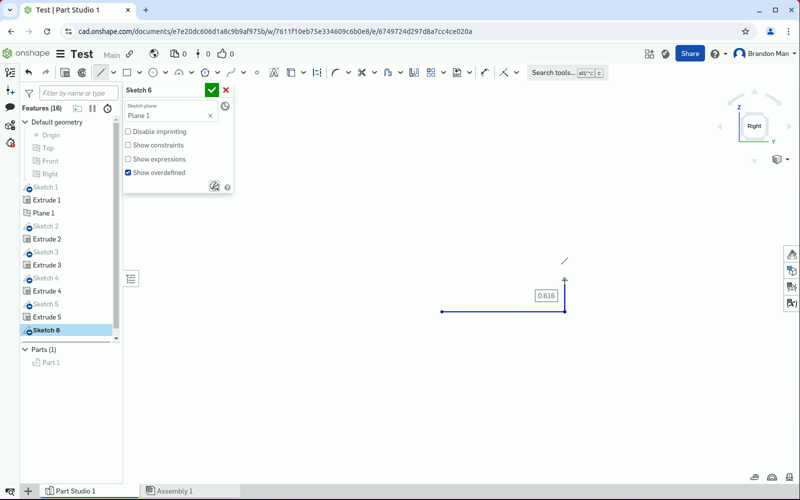
scroll(-6)
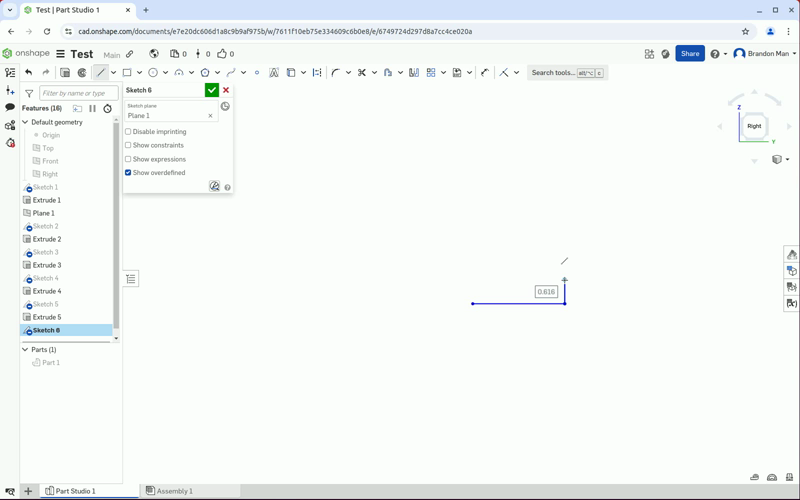
scroll(-6)
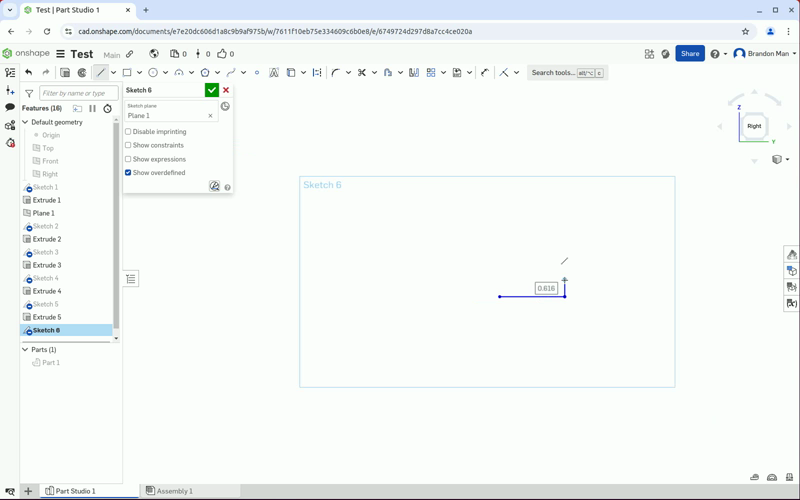
scroll(-6)
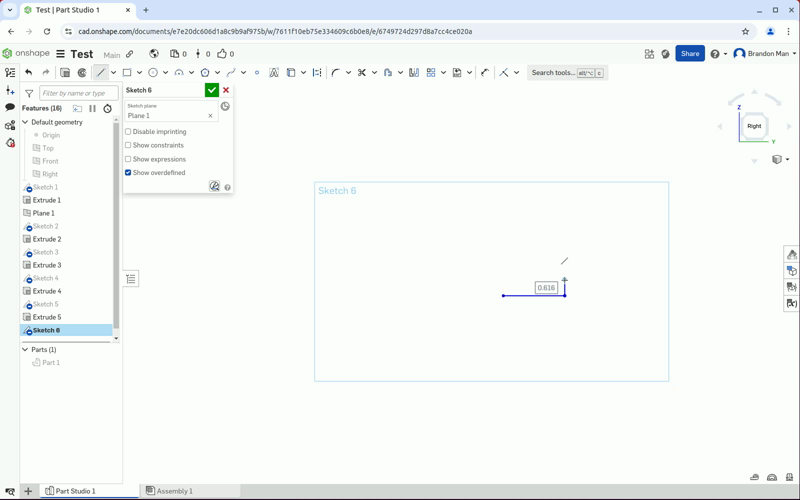
scroll(-6)
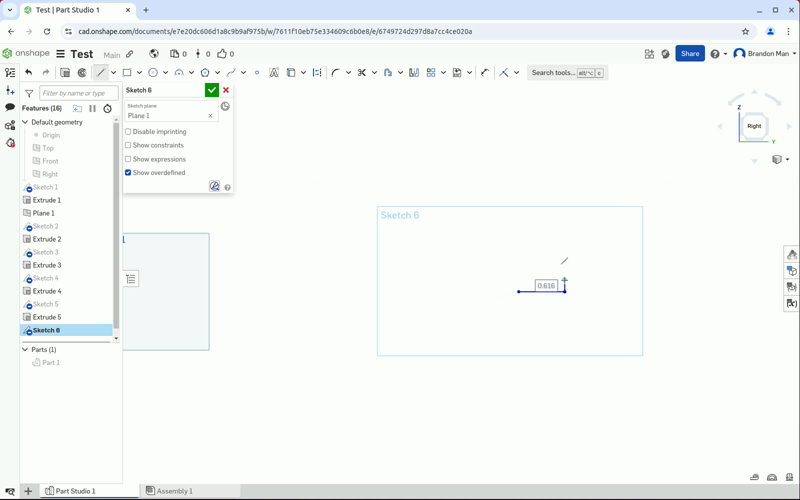
scroll(-6)
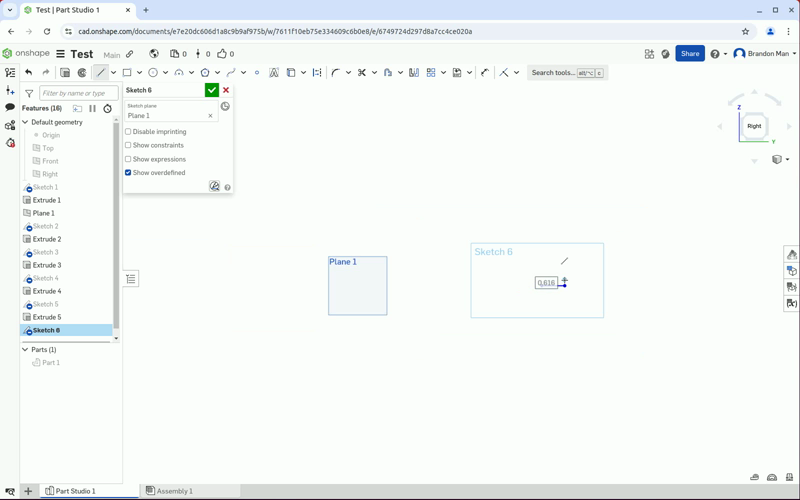
scroll(-6)
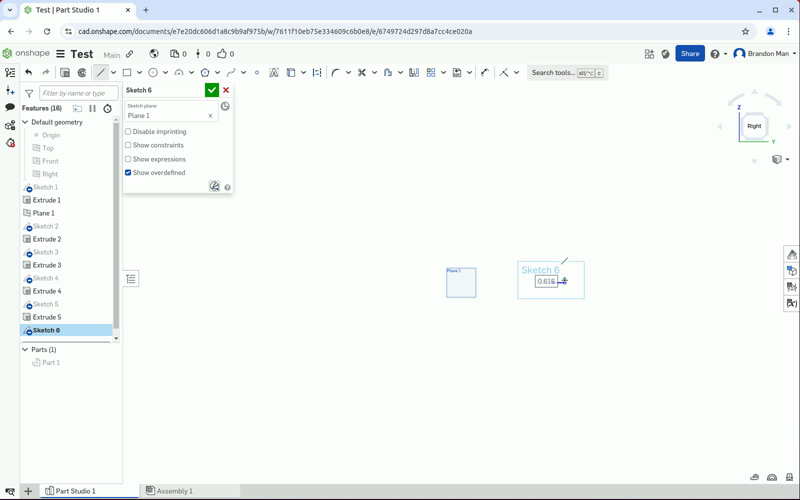
key_up(shift)
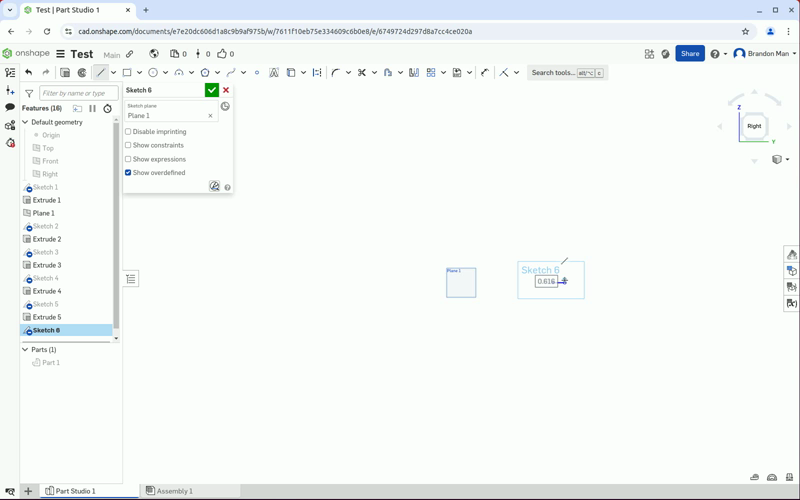
key_down(shift)
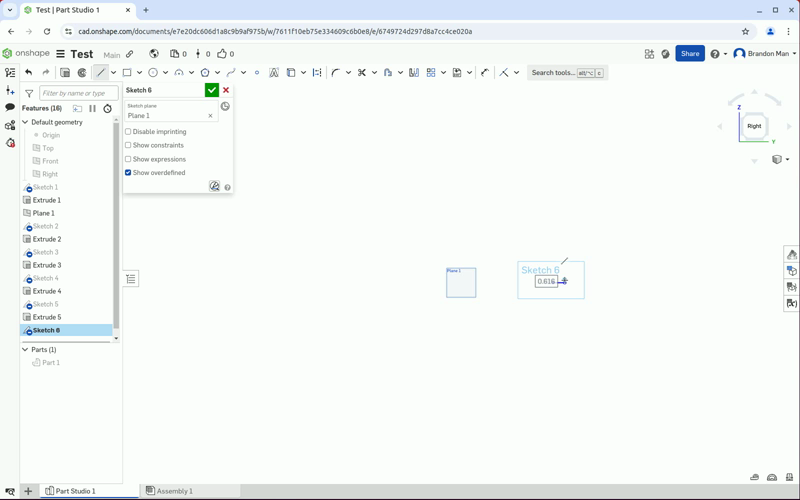
mouse_move(589, 279)
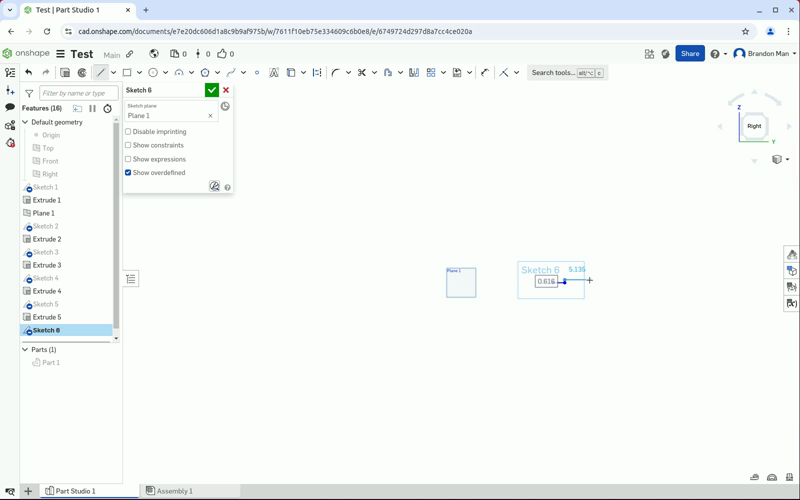
mouse_move(553, 279)
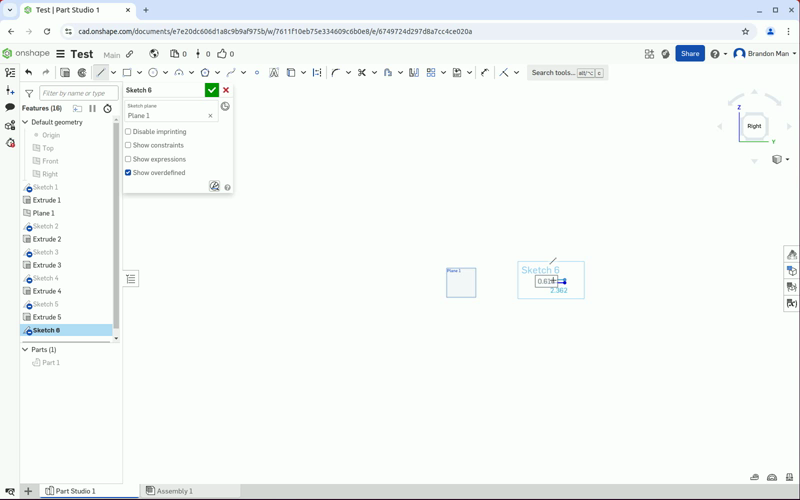
scroll(6)
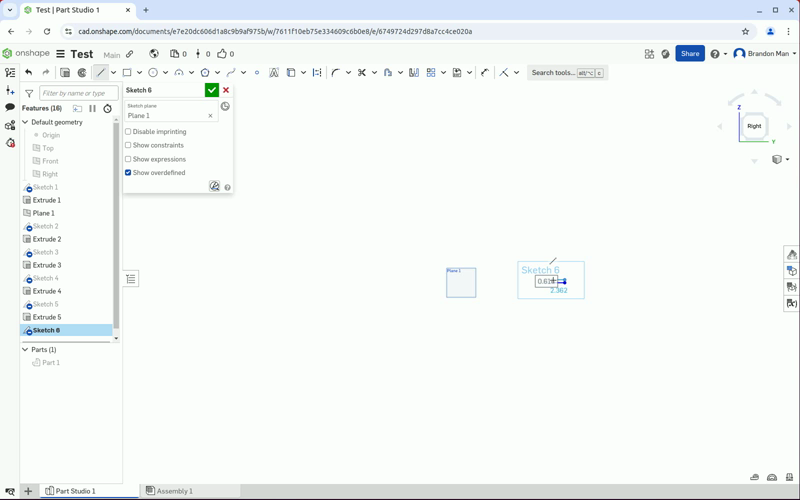
scroll(6)
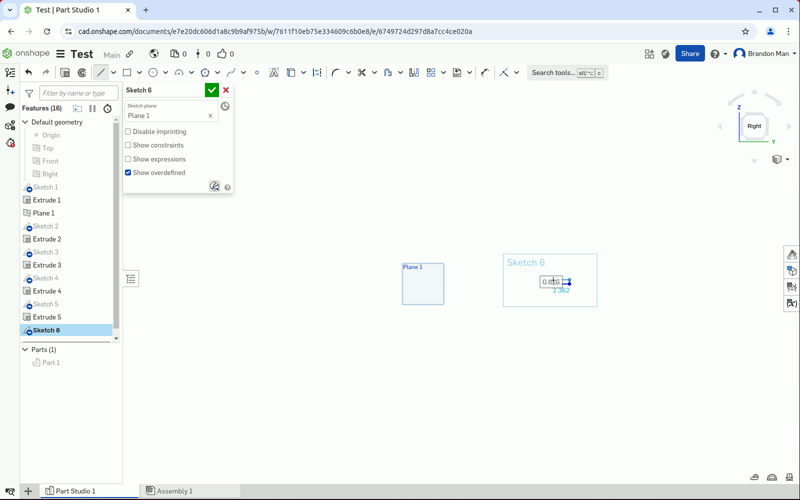
scroll(6)
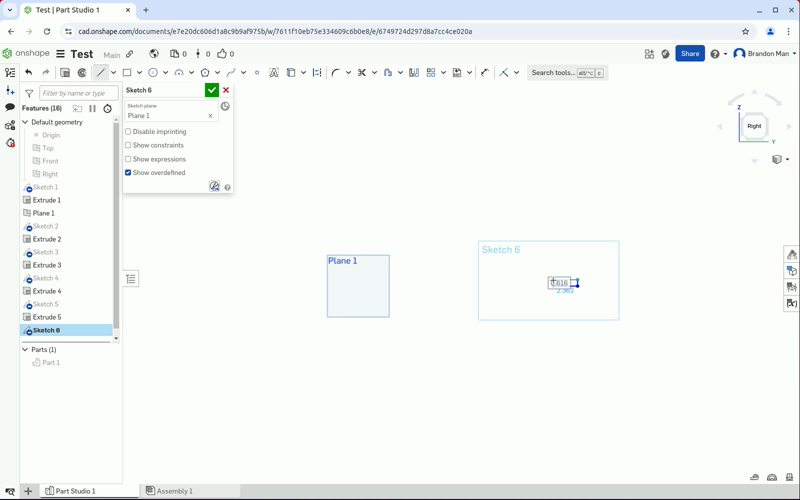
scroll(6)
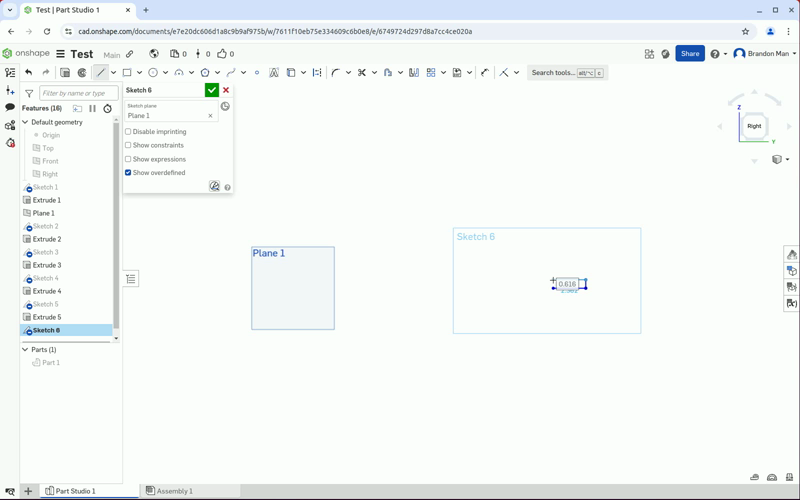
scroll(6)
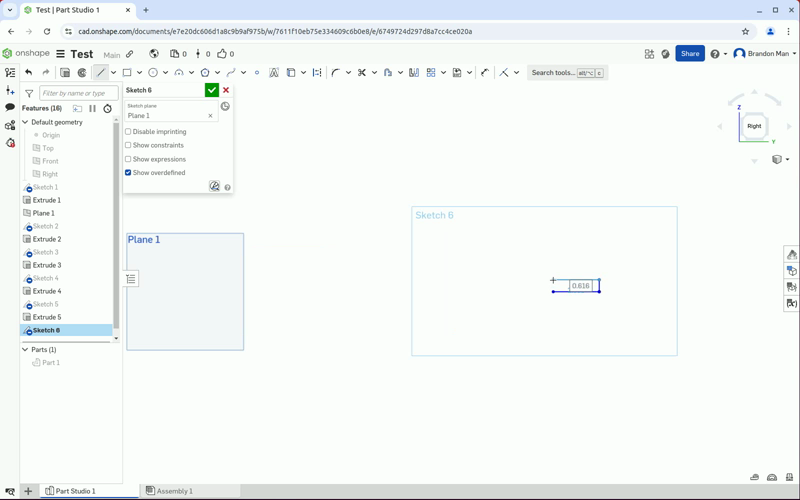
scroll(6)
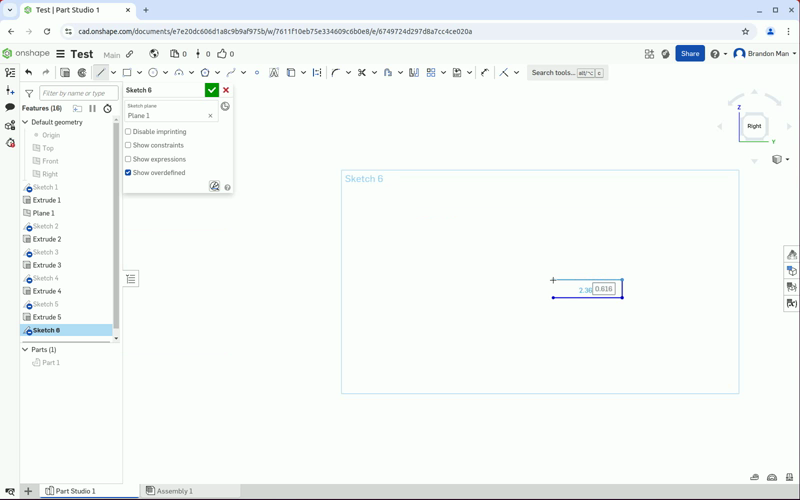
scroll(6)
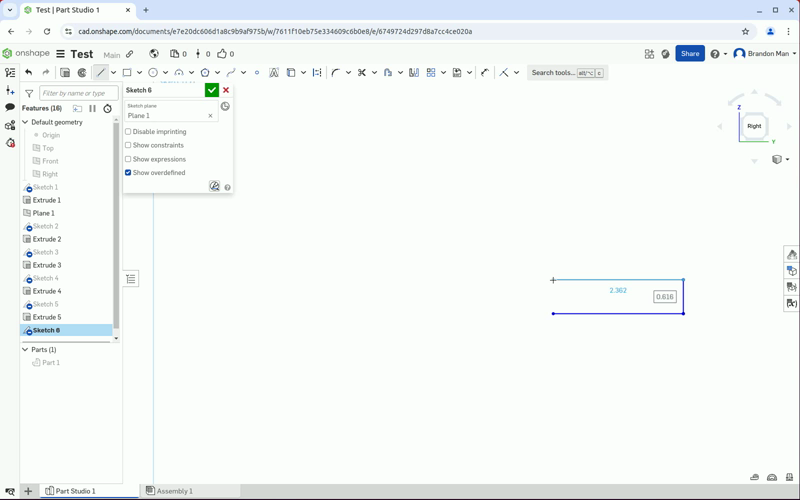
click(553, 279)
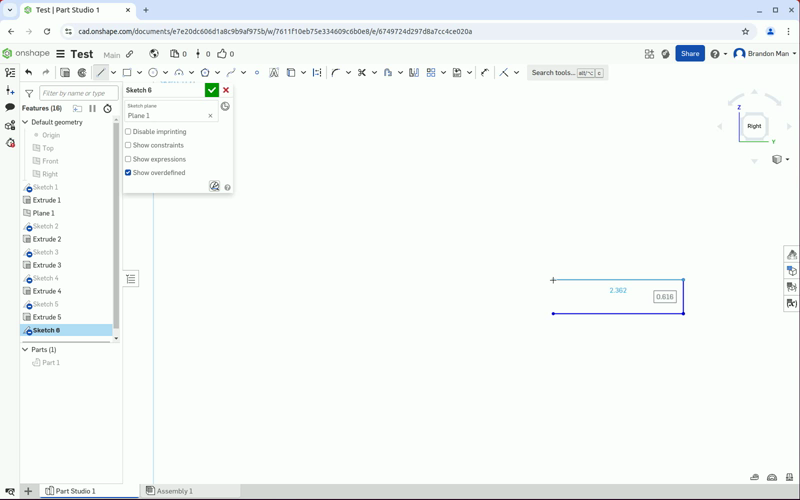
scroll(-6)
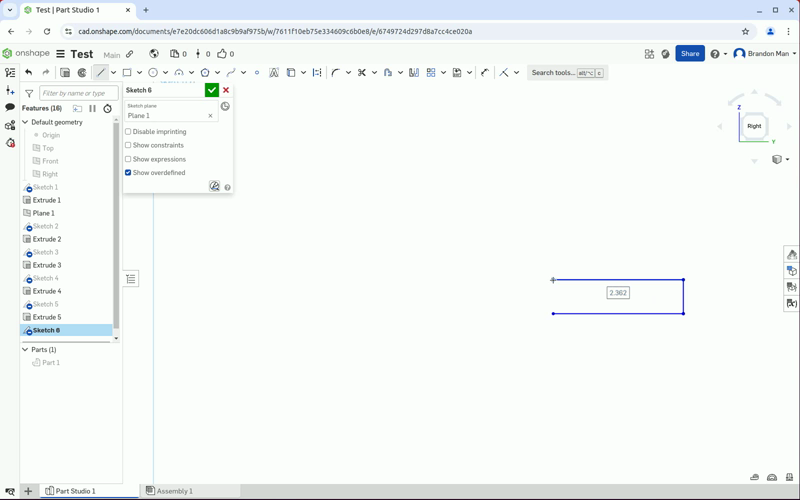
scroll(-6)
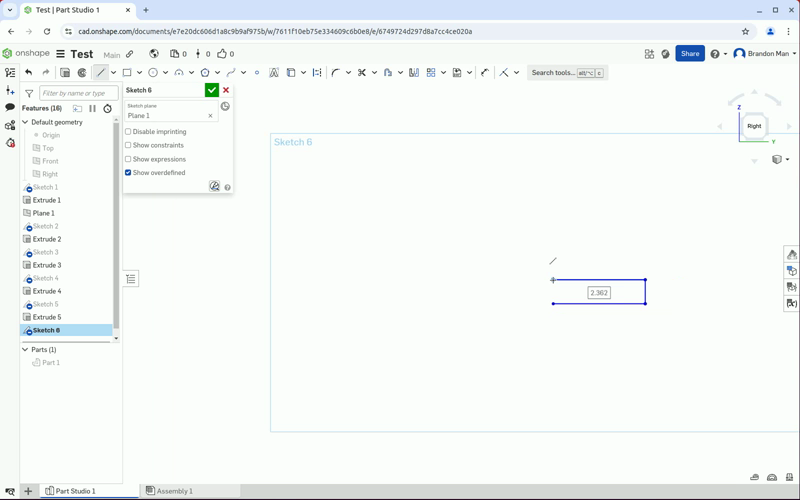
scroll(-6)
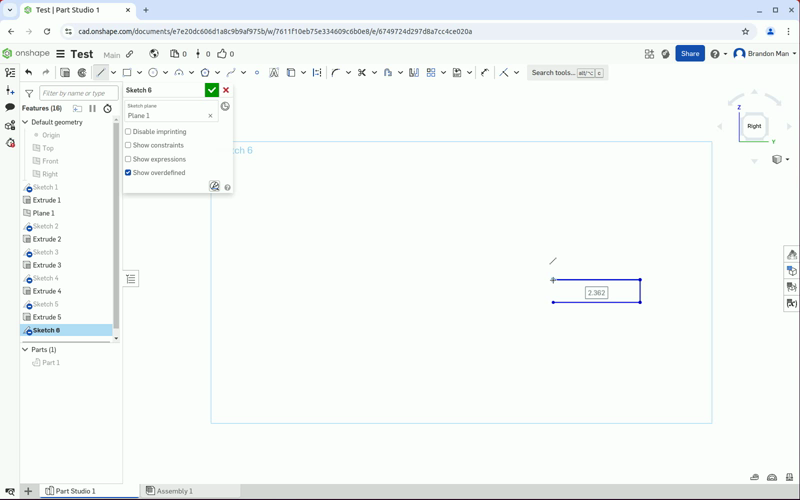
scroll(-6)
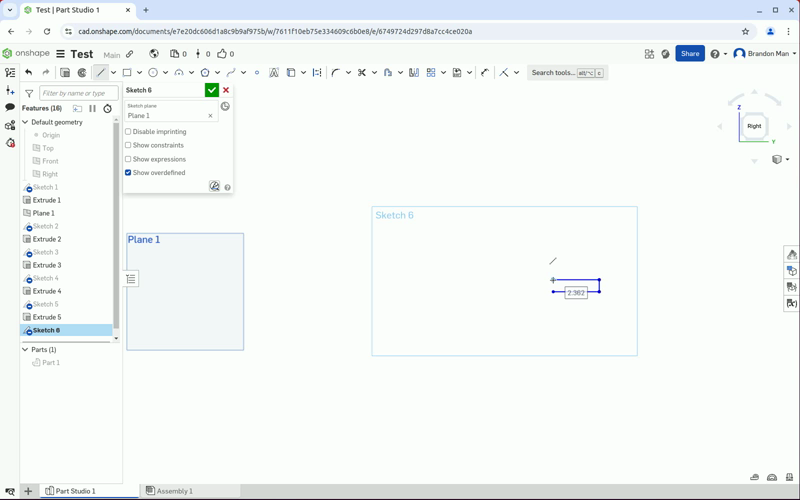
scroll(-6)
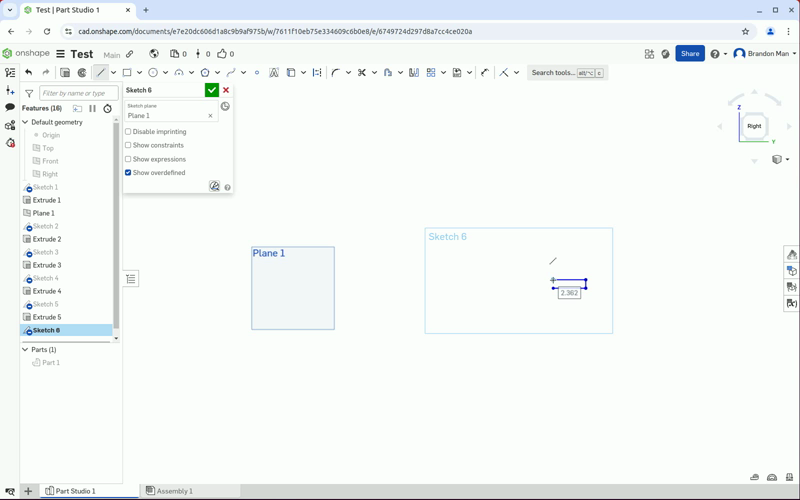
scroll(-6)
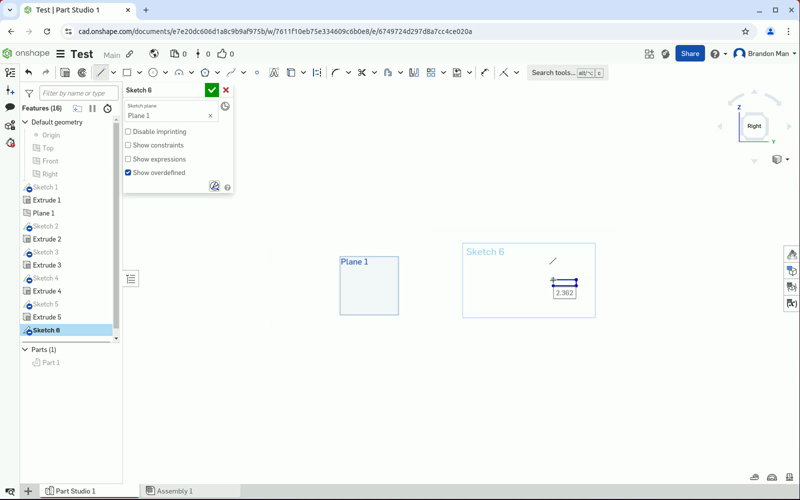
scroll(-6)
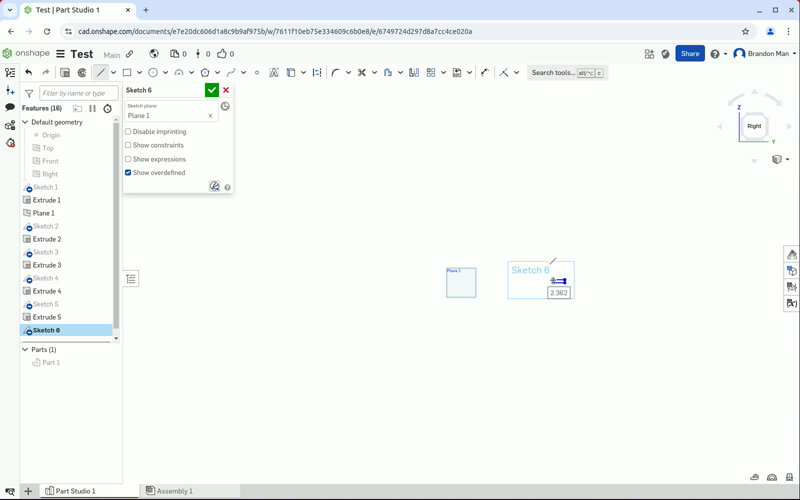
key_up(shift)
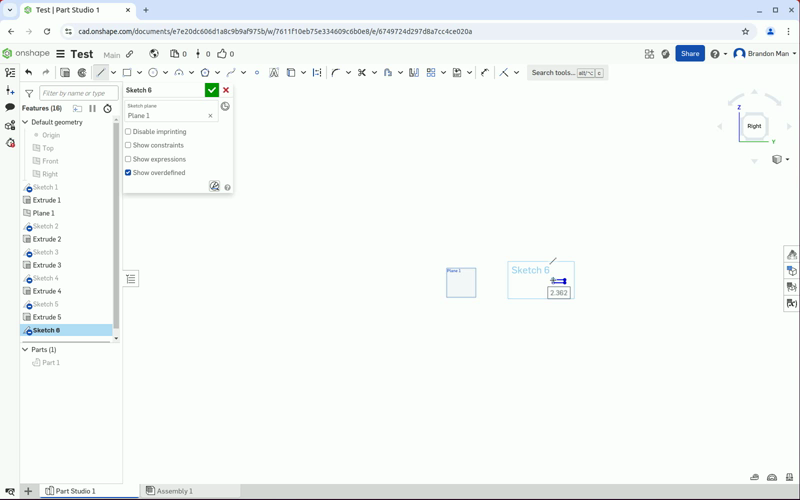
mouse_move(583, 279)
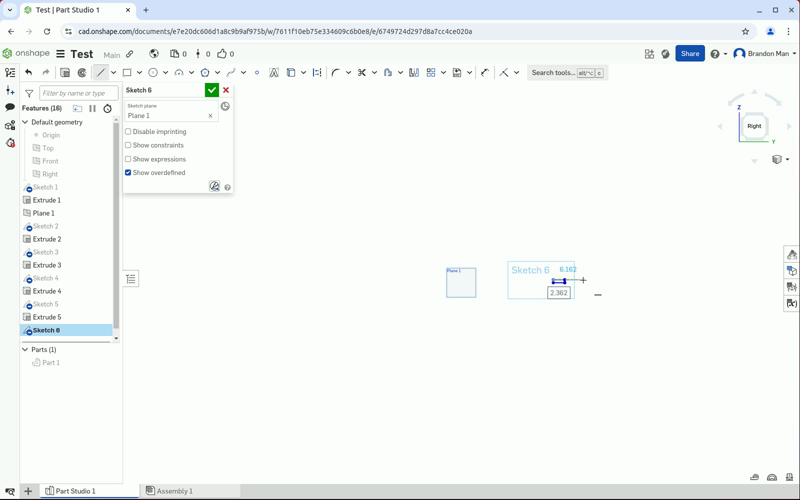
key_down(shift)
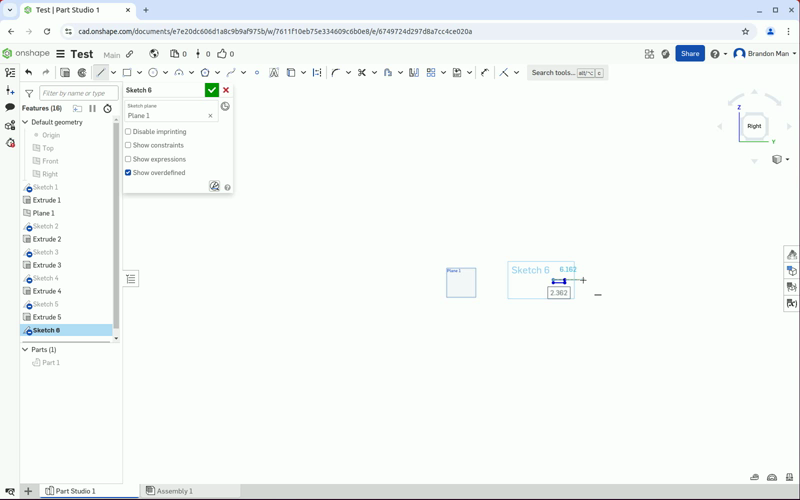
mouse_move(553, 282)
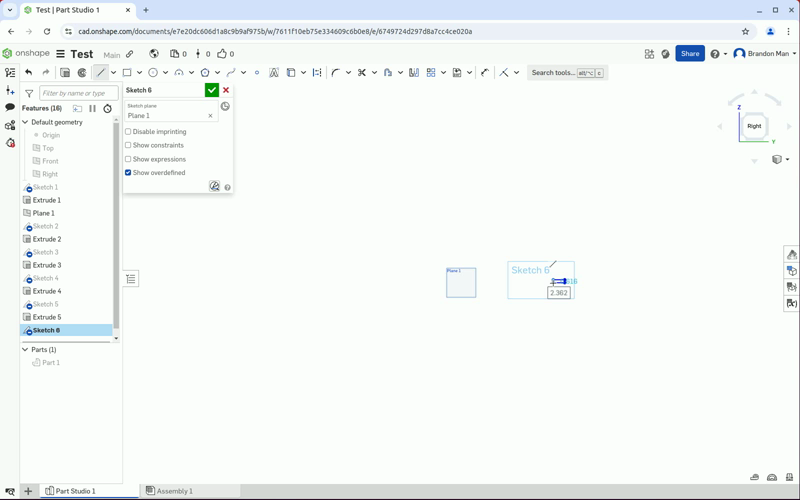
scroll(6)
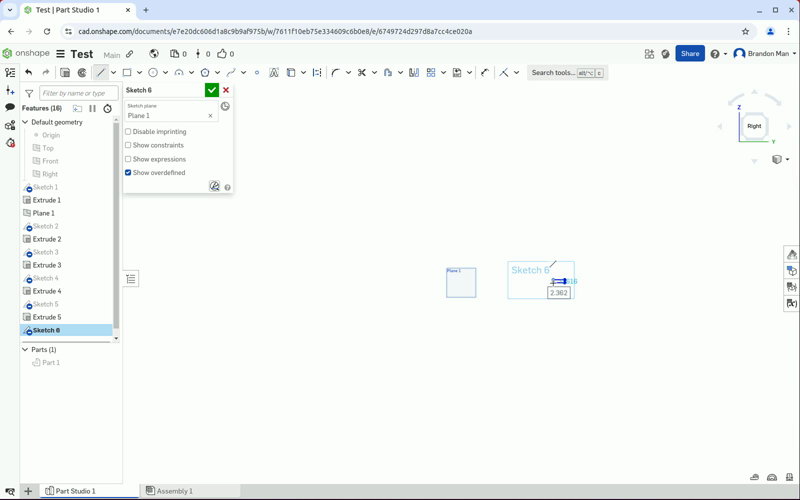
scroll(6)
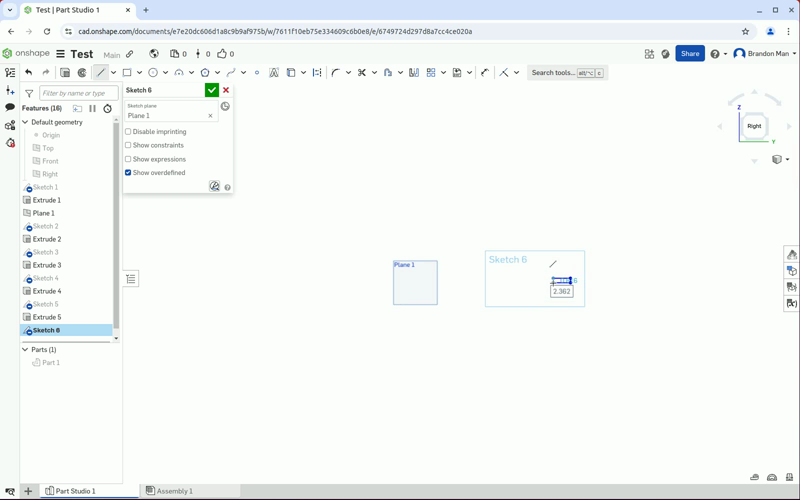
scroll(6)
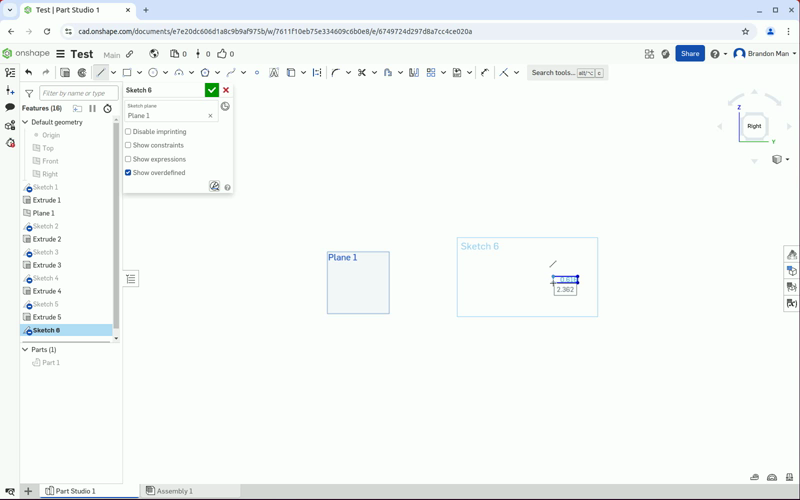
scroll(6)
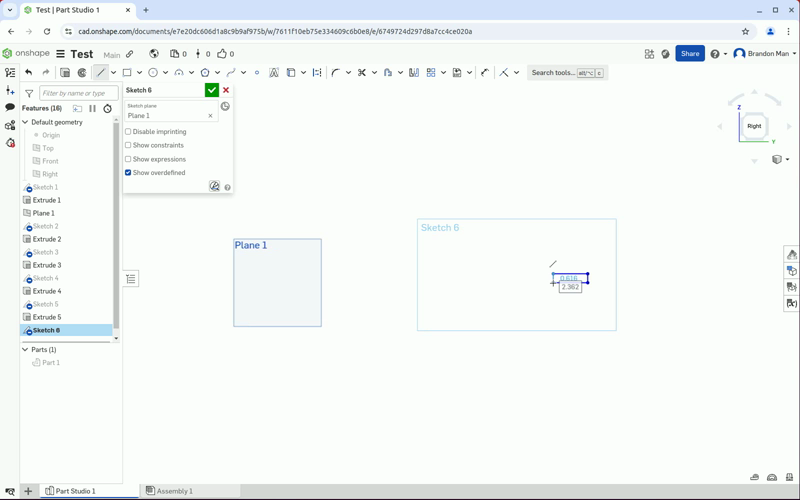
scroll(6)
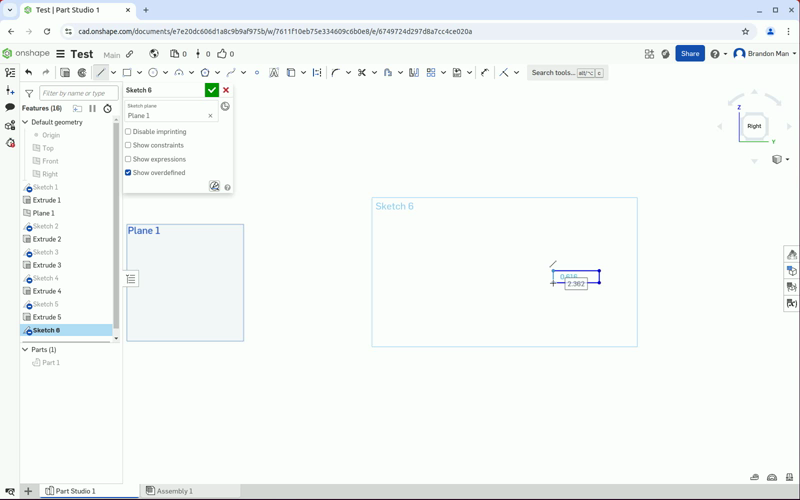
scroll(6)
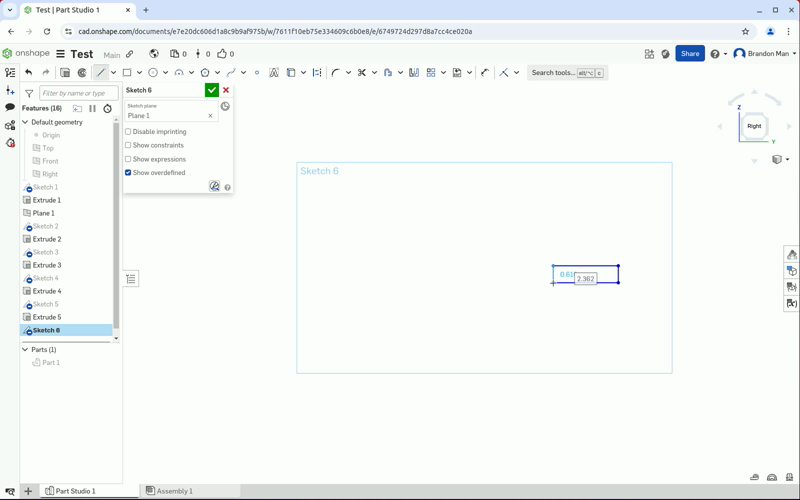
scroll(6)
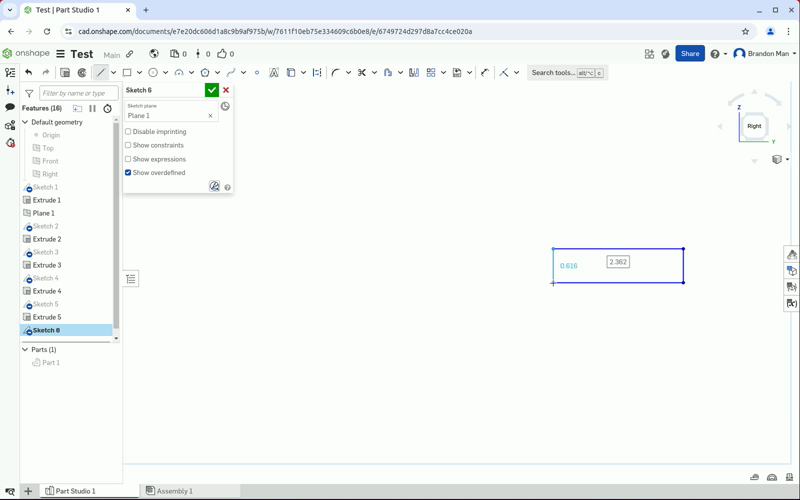
key_up(shift)
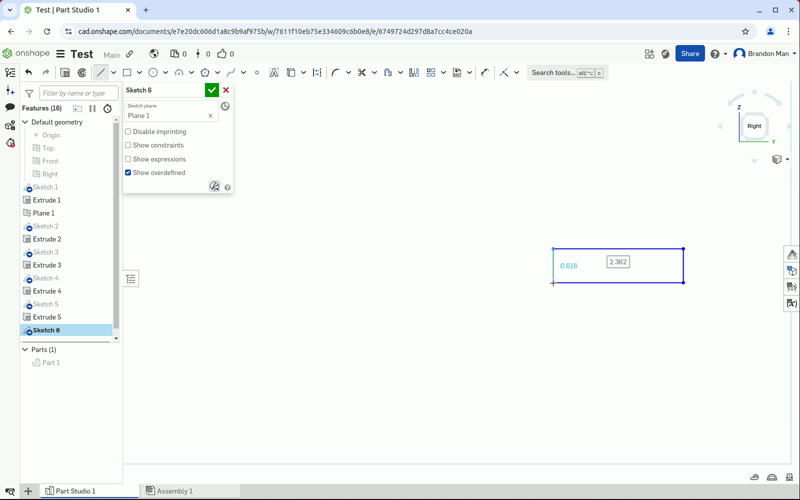
click(553, 282)
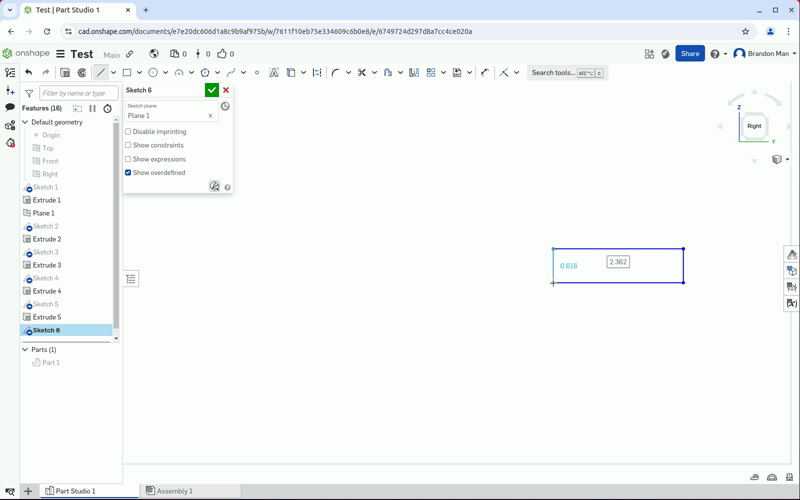
scroll(-6)
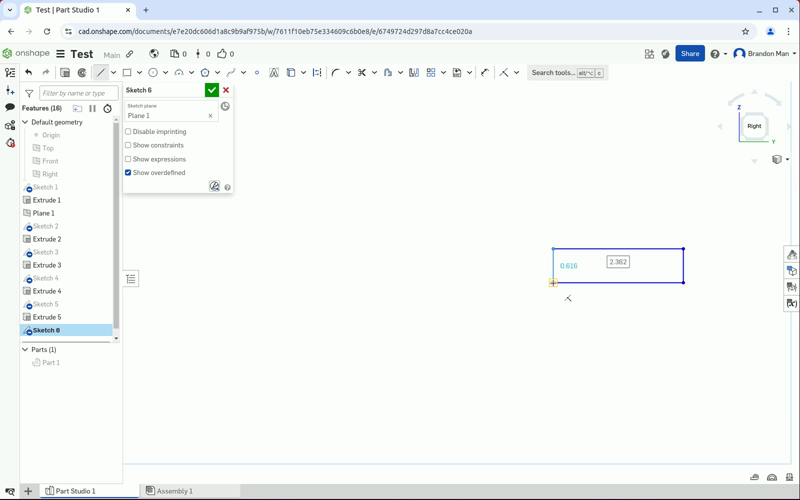
scroll(-6)
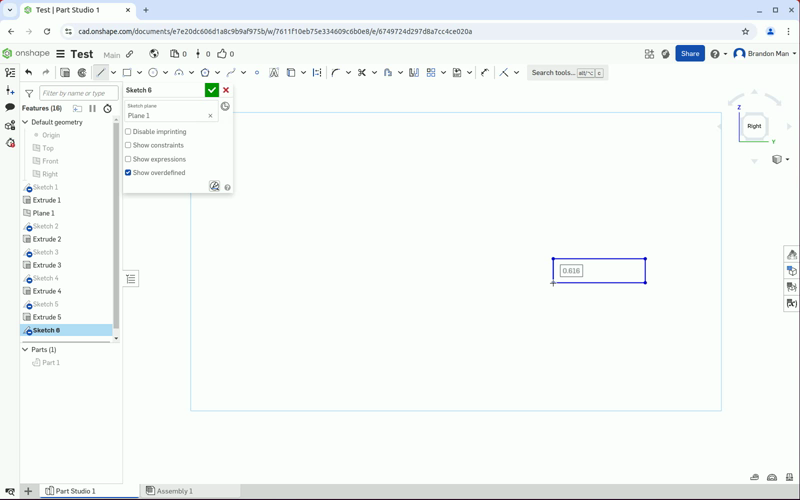
scroll(-6)
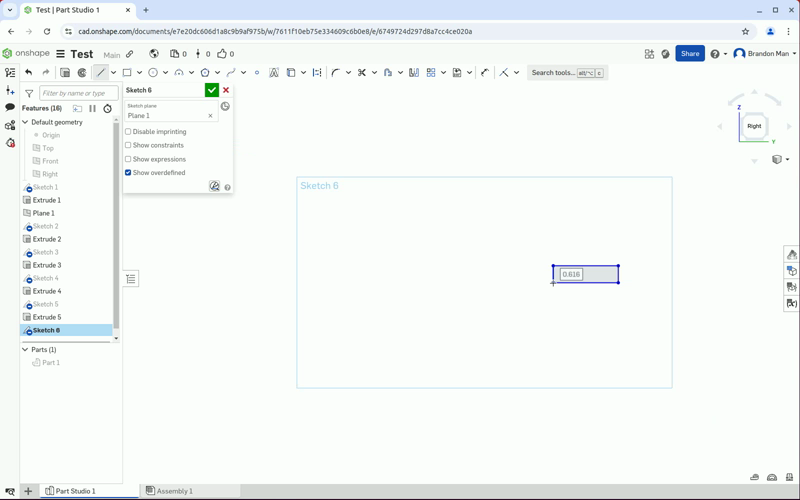
scroll(-6)
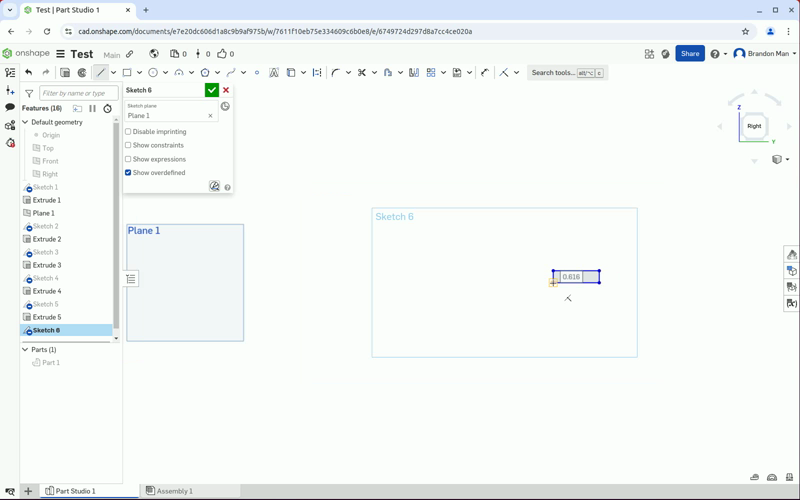
scroll(-6)
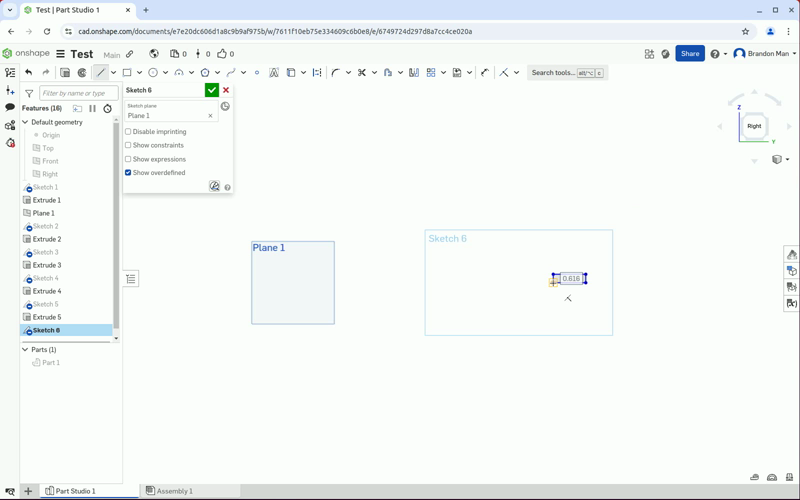
scroll(-6)
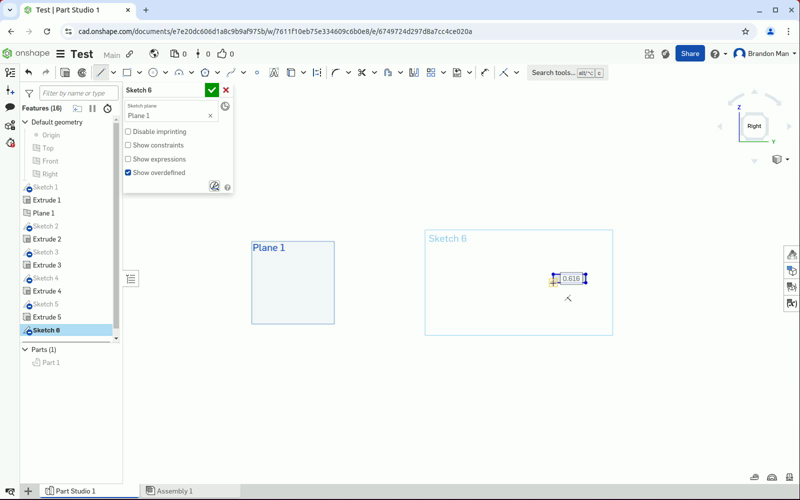
scroll(-6)
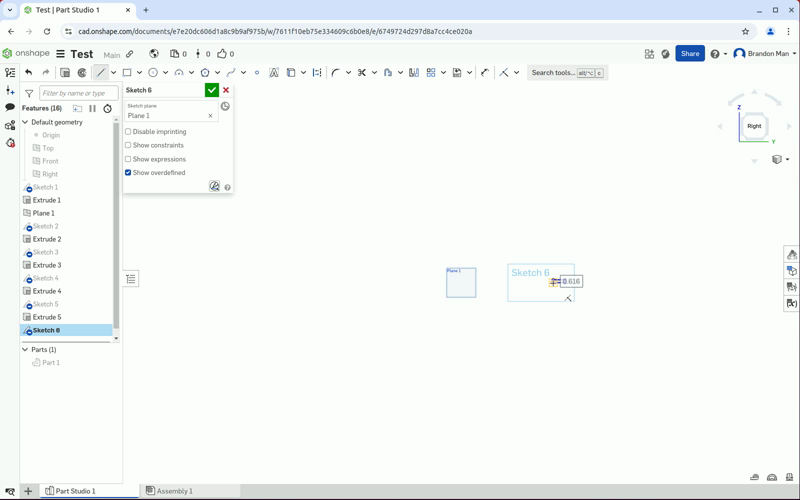
key(esc)
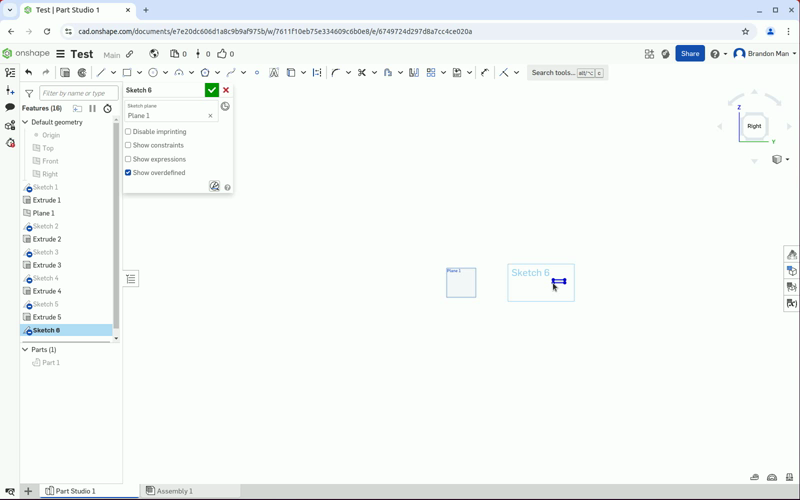
mouse_move(561, 280)
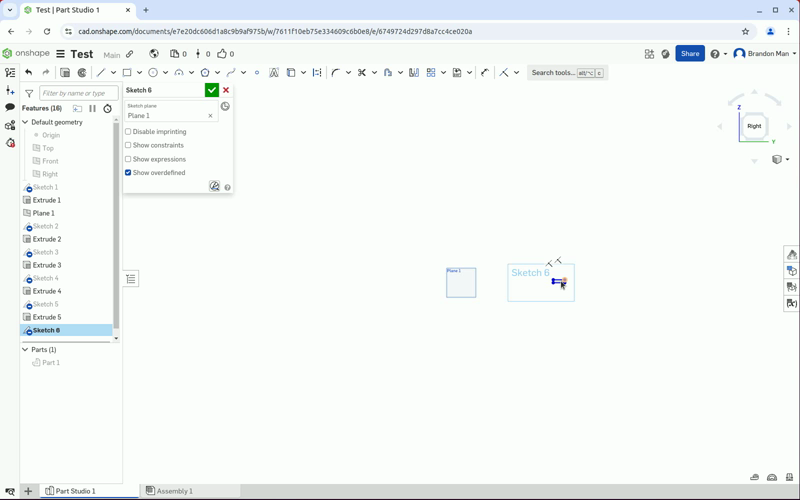
scroll(6)
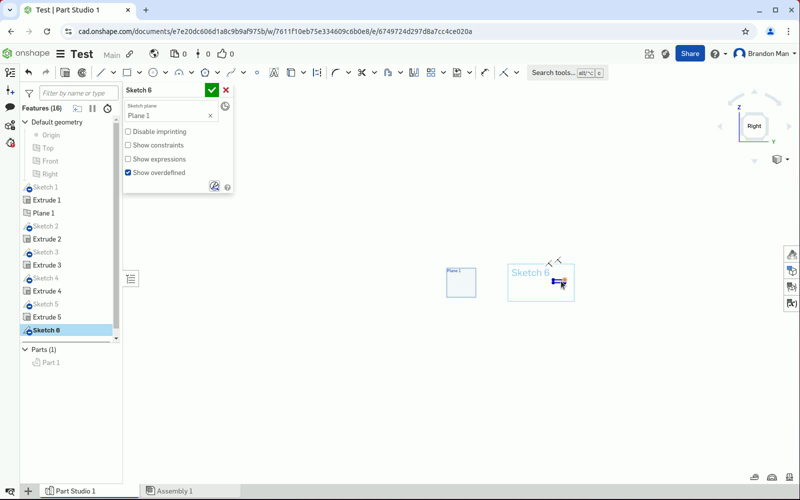
scroll(6)
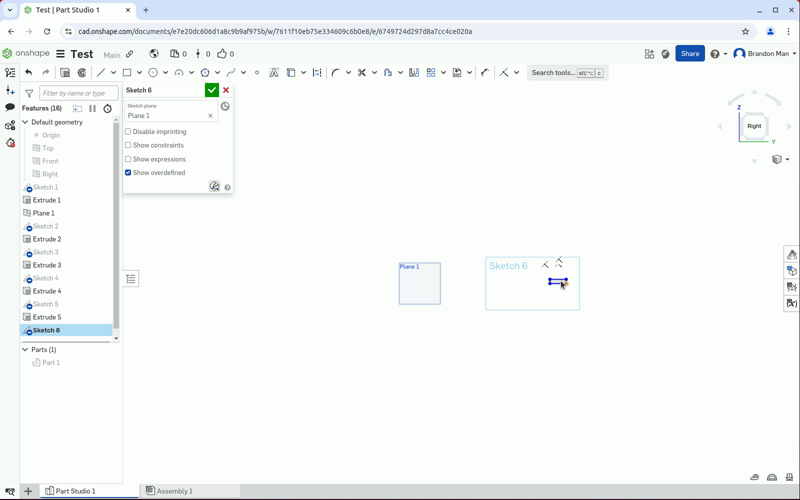
scroll(6)
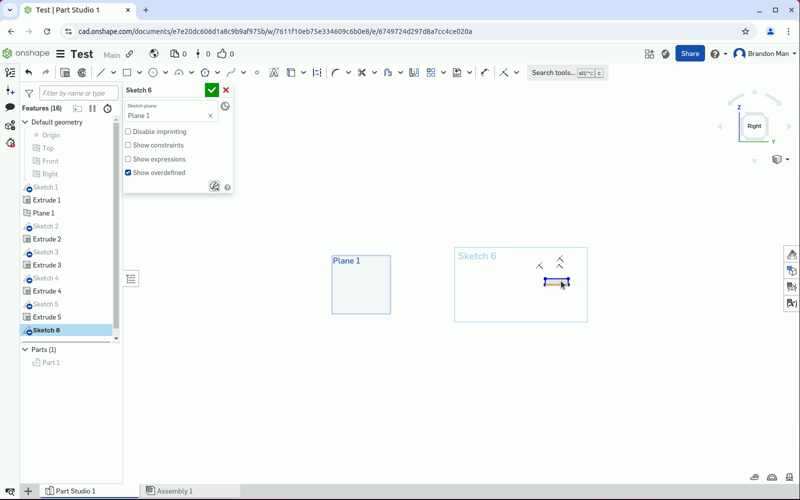
scroll(6)
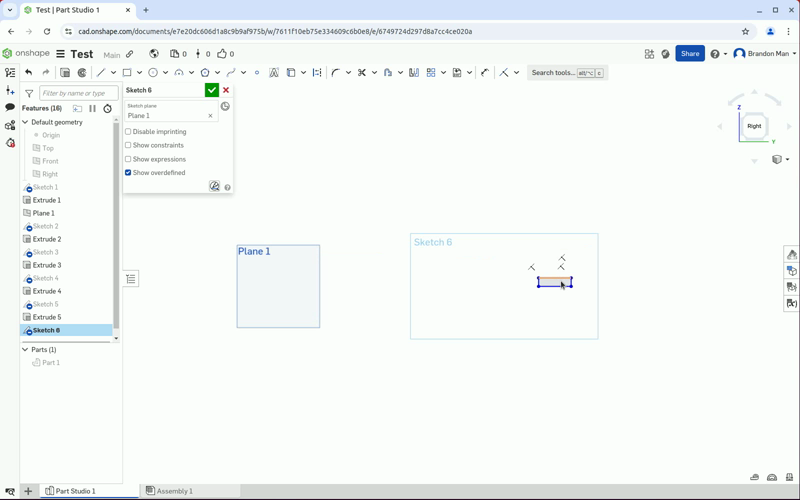
scroll(6)
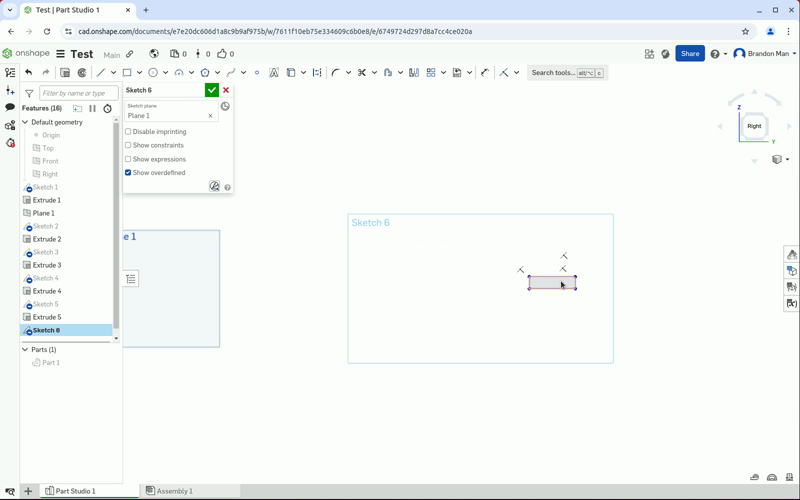
scroll(6)
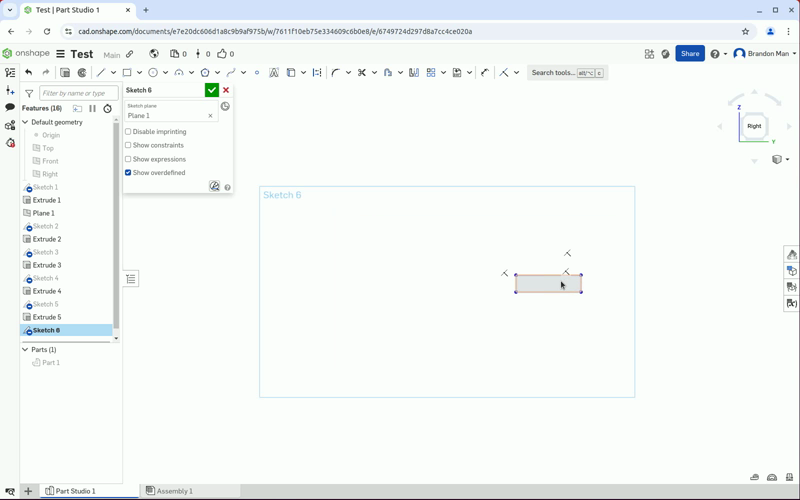
scroll(6)
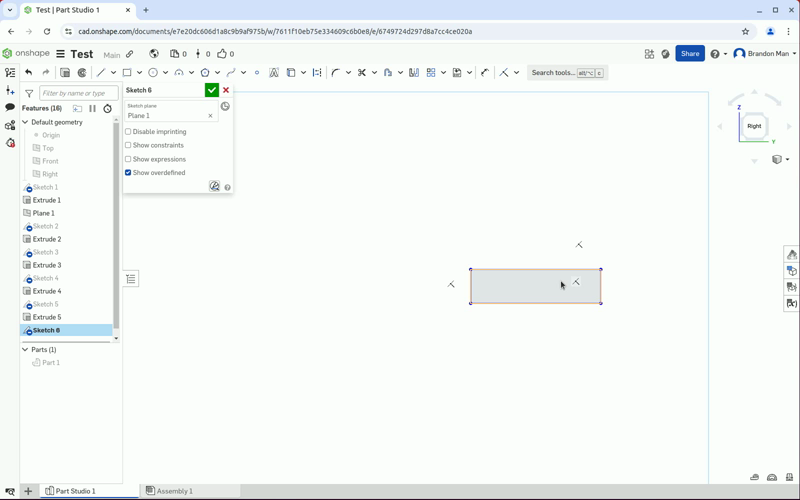
click(561, 280)
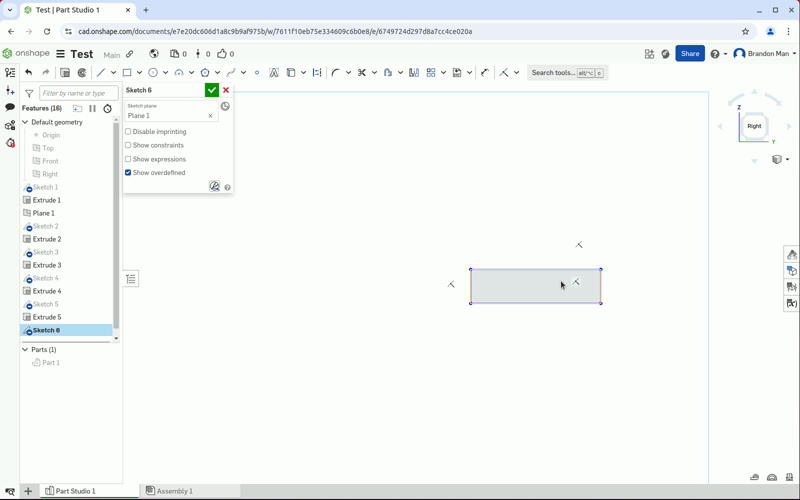
scroll(-6)
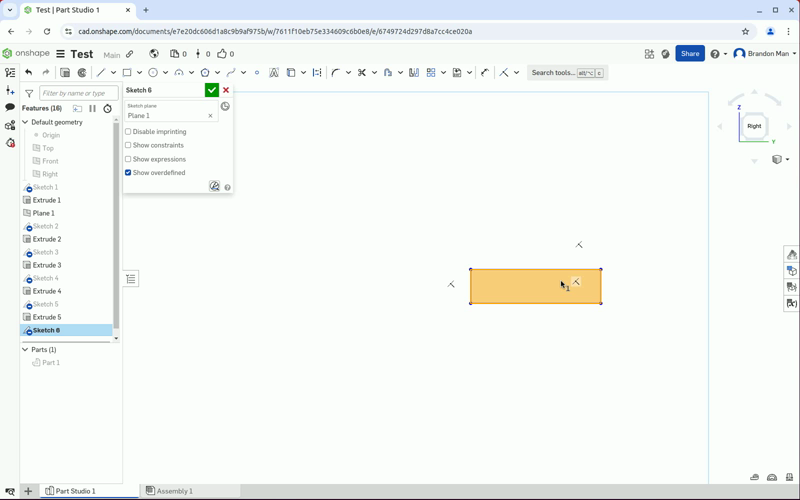
scroll(-6)
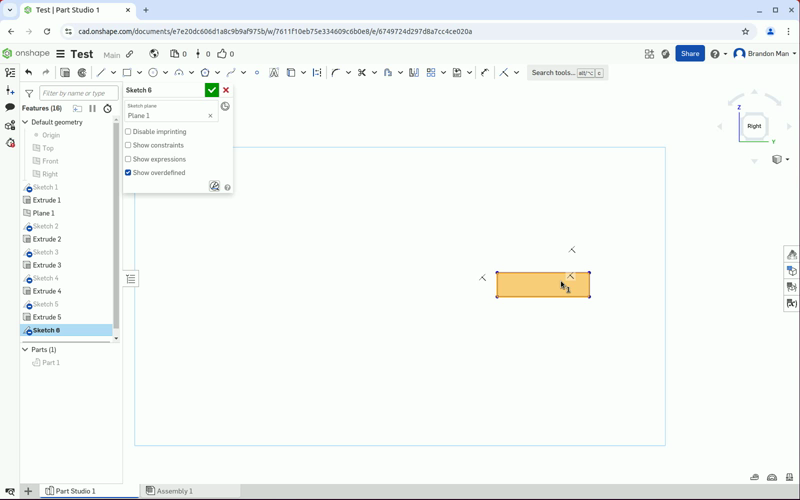
scroll(-6)
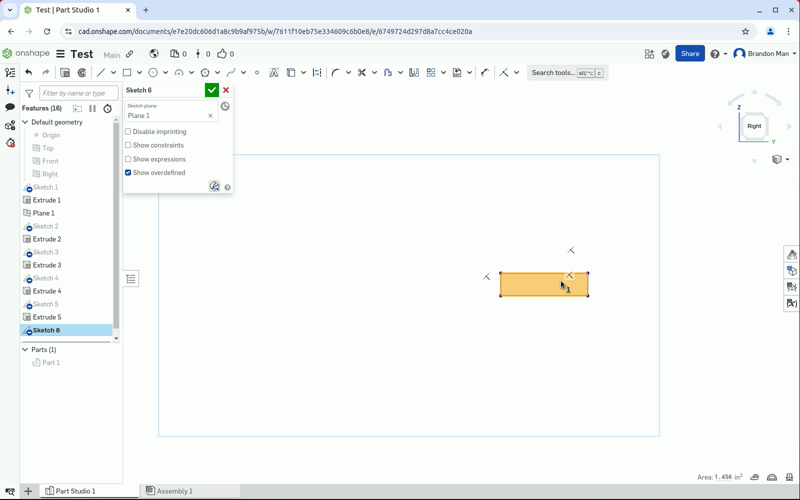
scroll(-6)
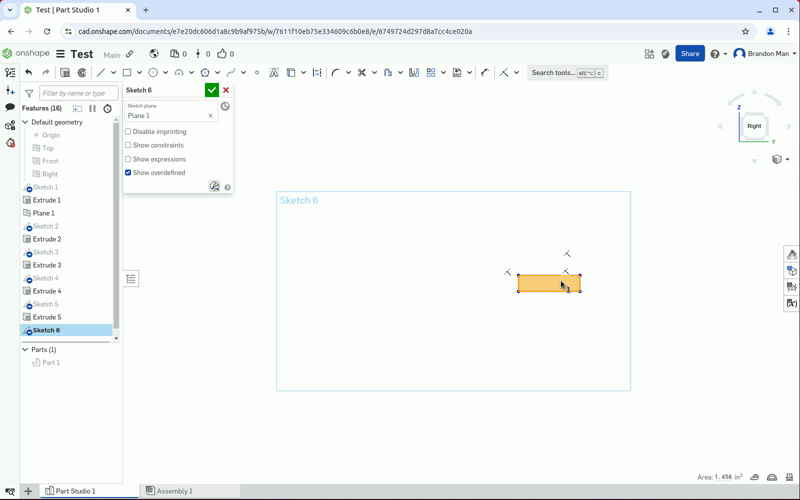
scroll(-6)
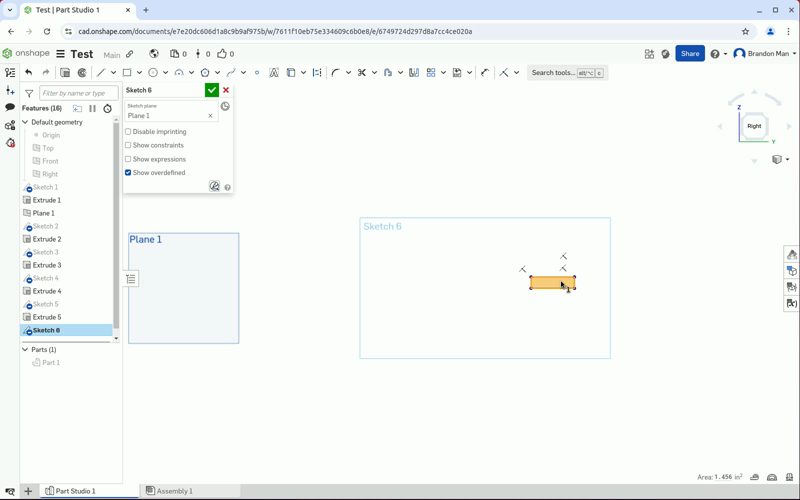
scroll(-6)
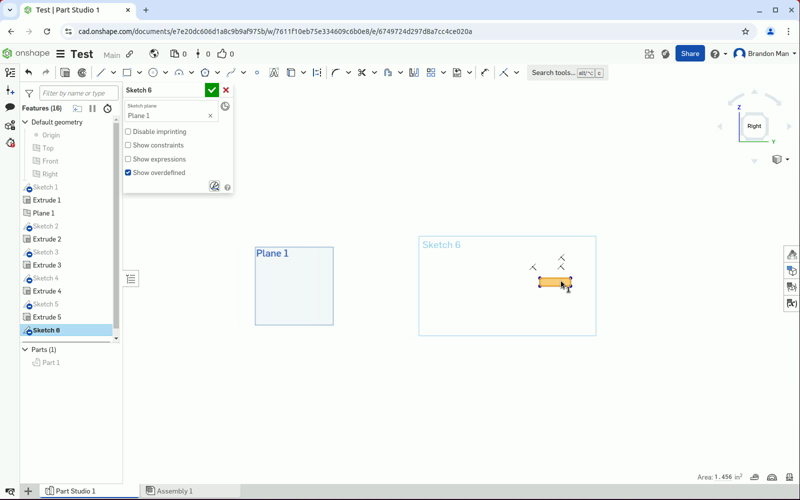
scroll(-6)
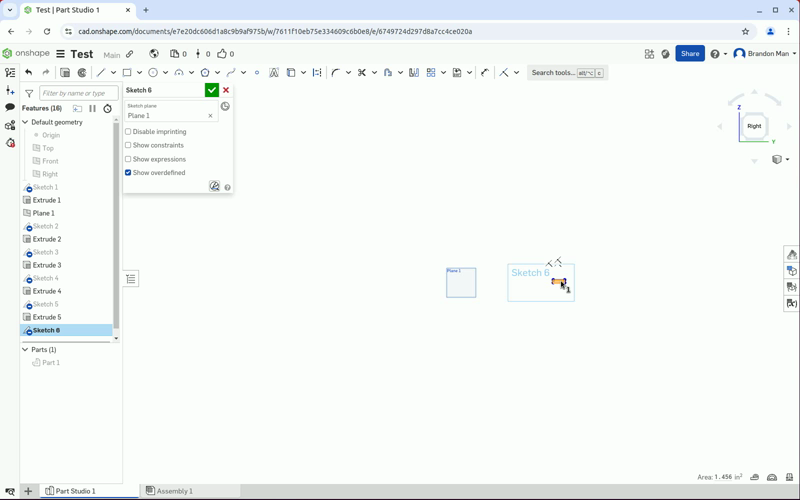
mouse_move(73, 352)
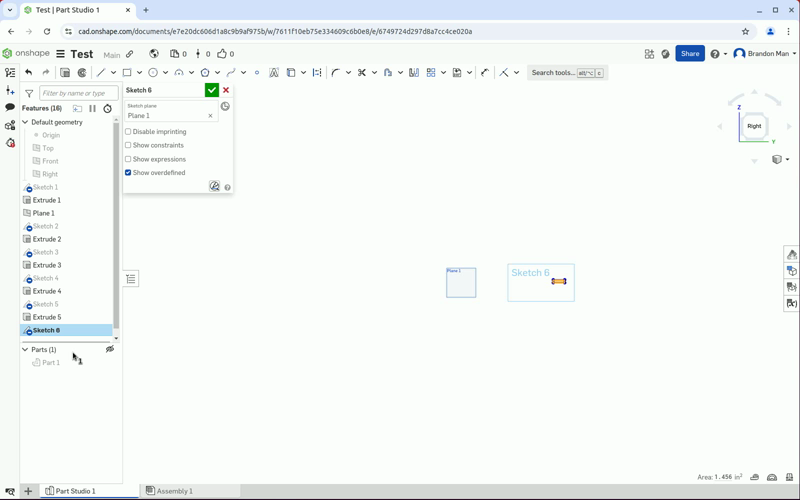
key(shift+y)
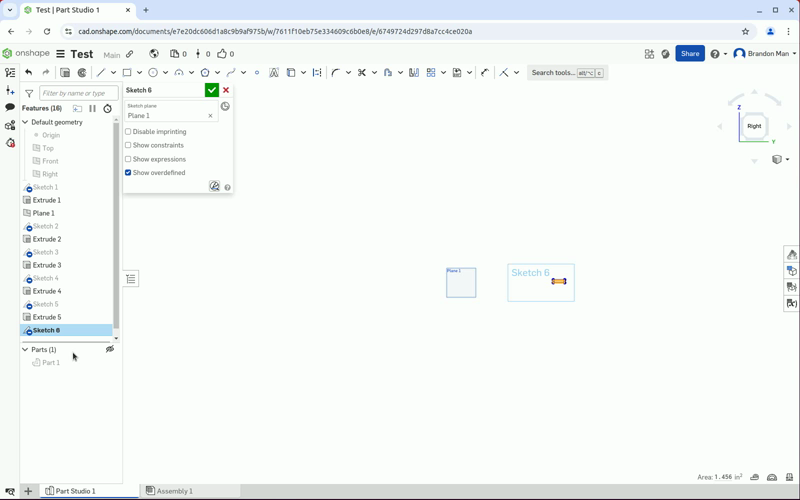
key(shift+e)
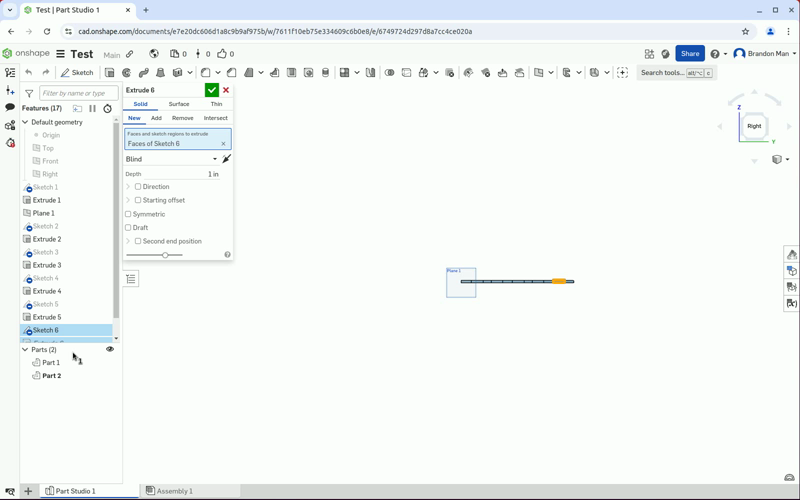
mouse_move(143, 106)
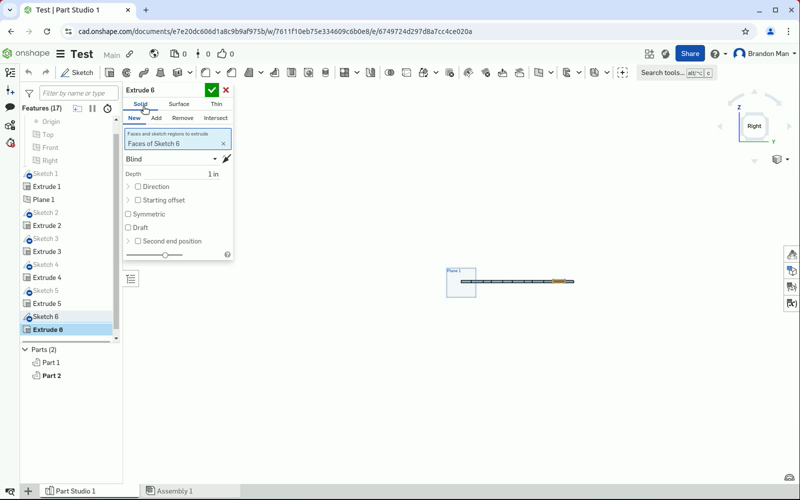
click(143, 106)
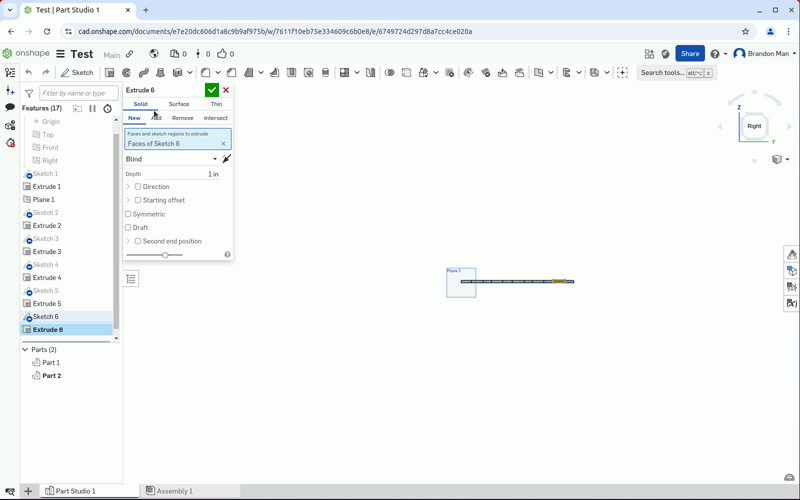
mouse_move(186, 120)
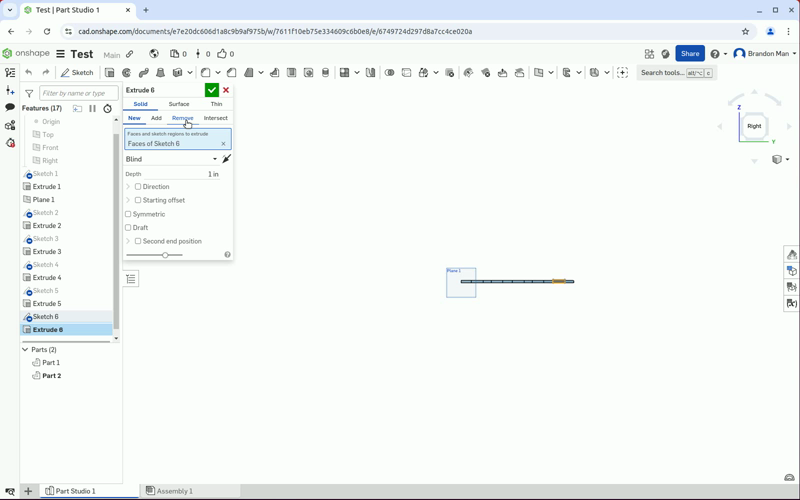
click(186, 120)
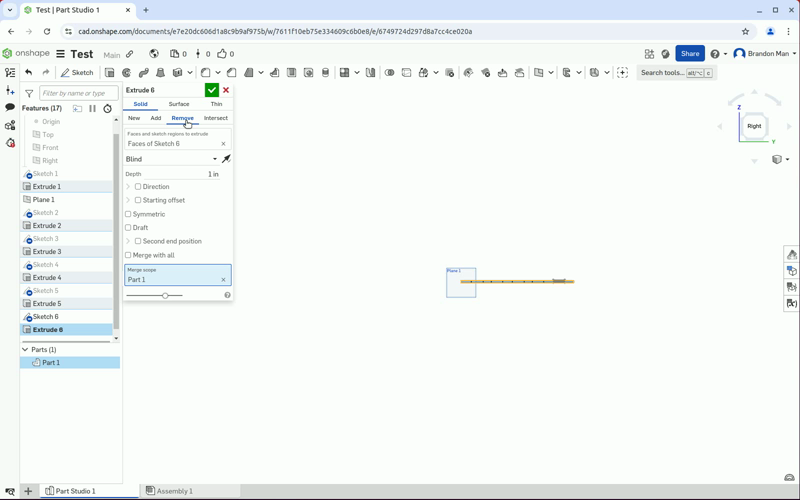
key(tab, 4)
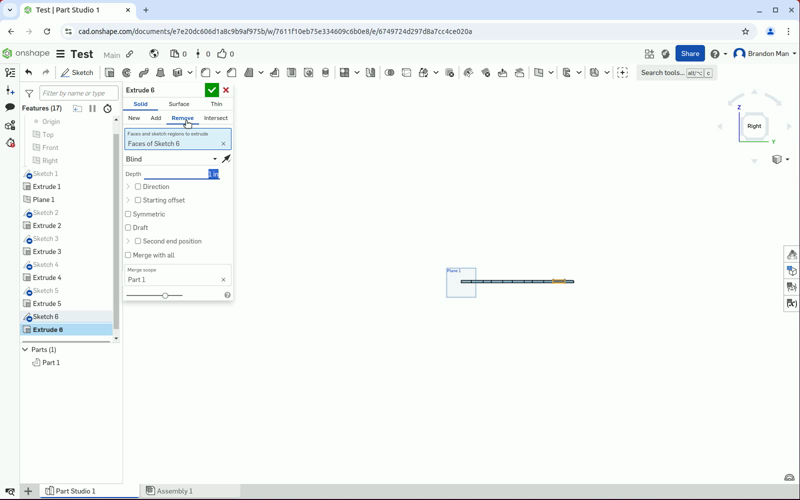
text(0.481)
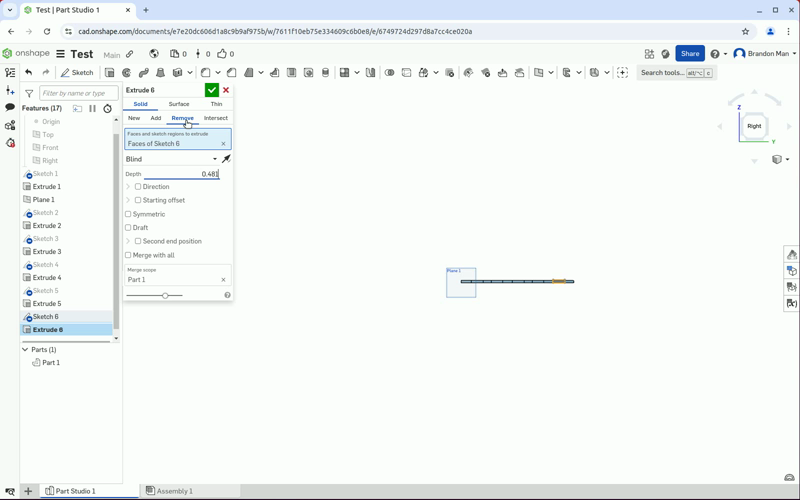
key(tab, 6)
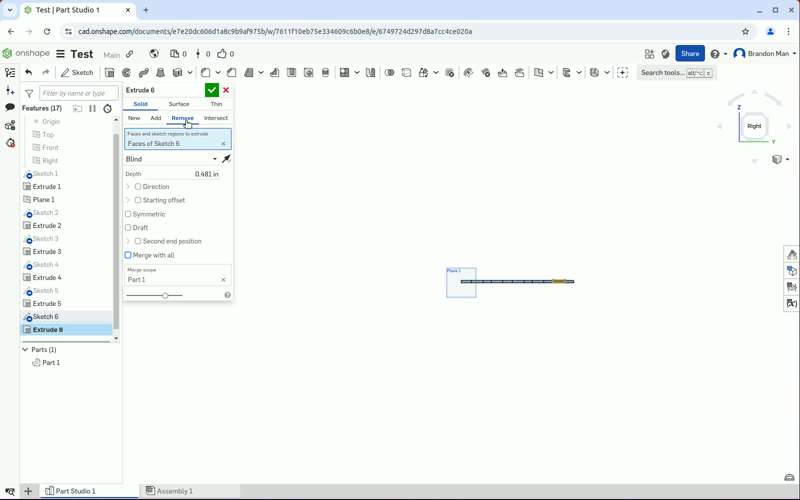
key(space)
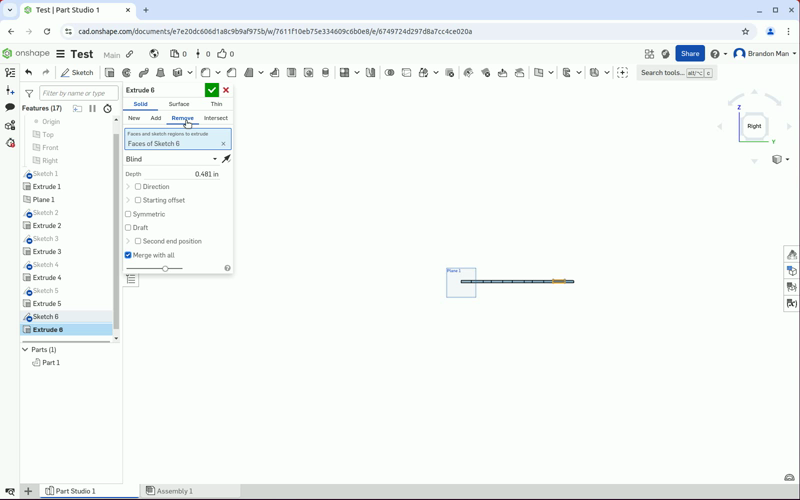
key(enter)
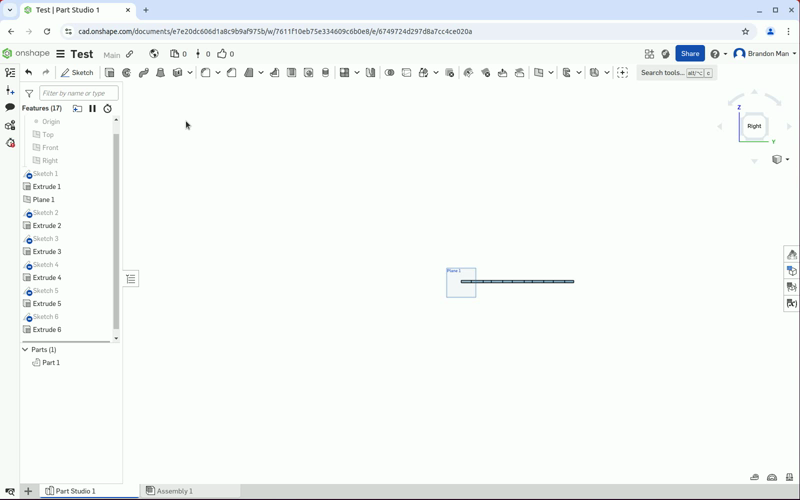
key(shift+h)
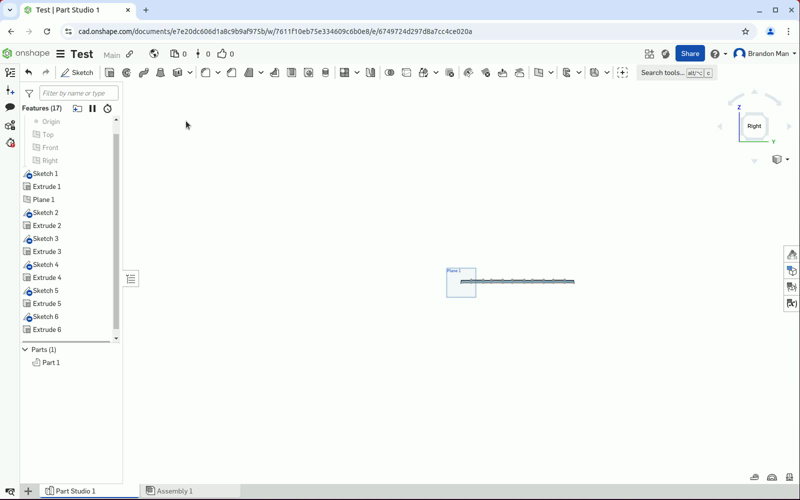
key(shift+h)
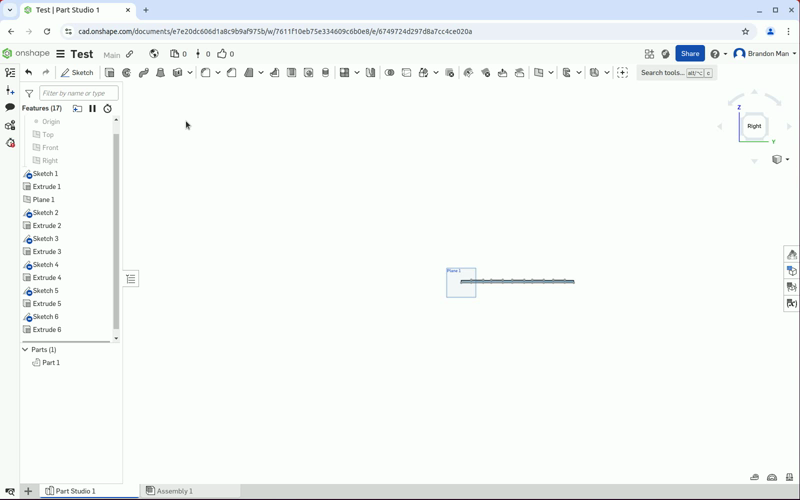
key(shift+7)
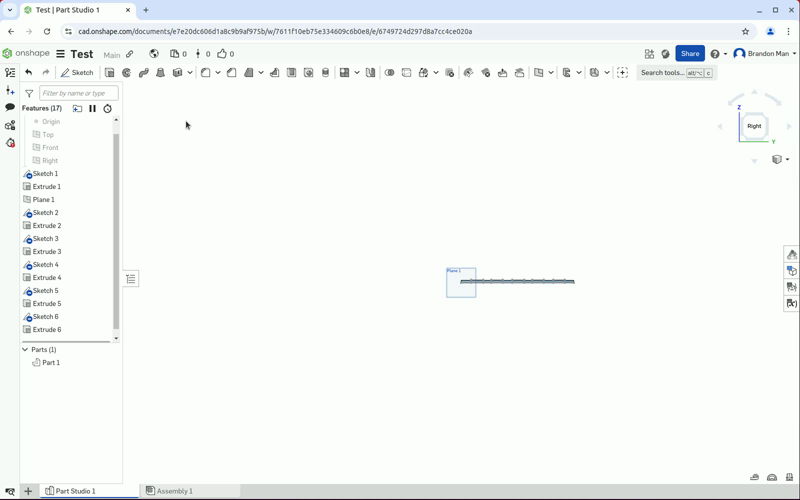
key(right, 2)
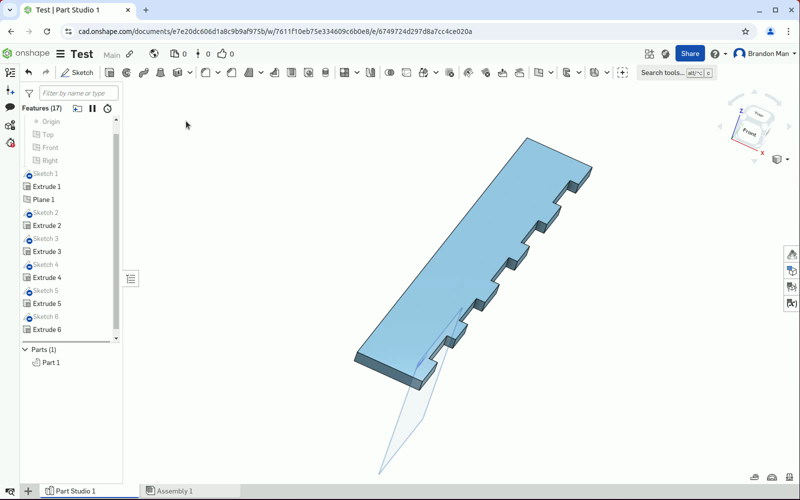
key(down, 2)
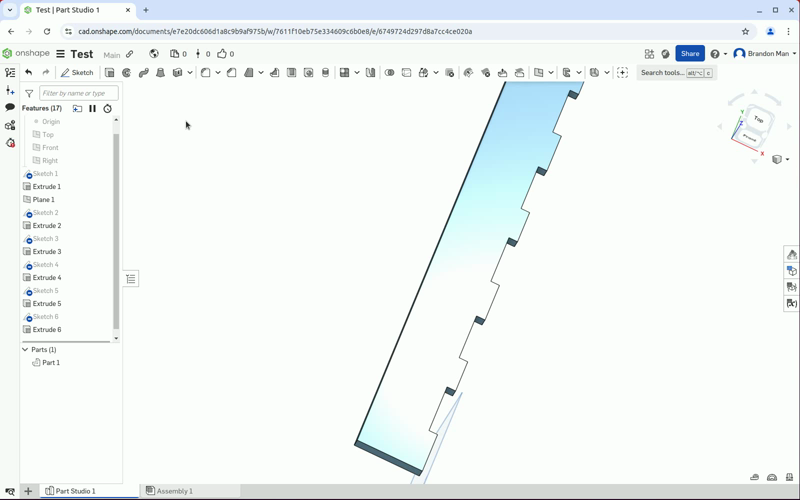
key(up, 2)
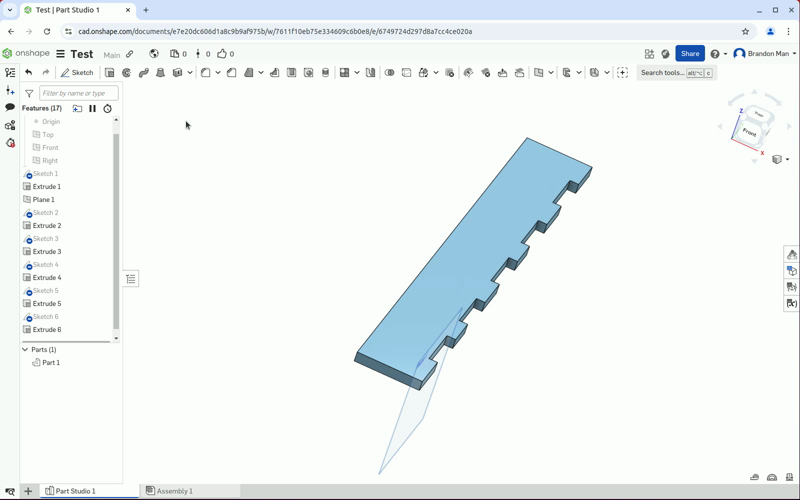
key(left, 2)
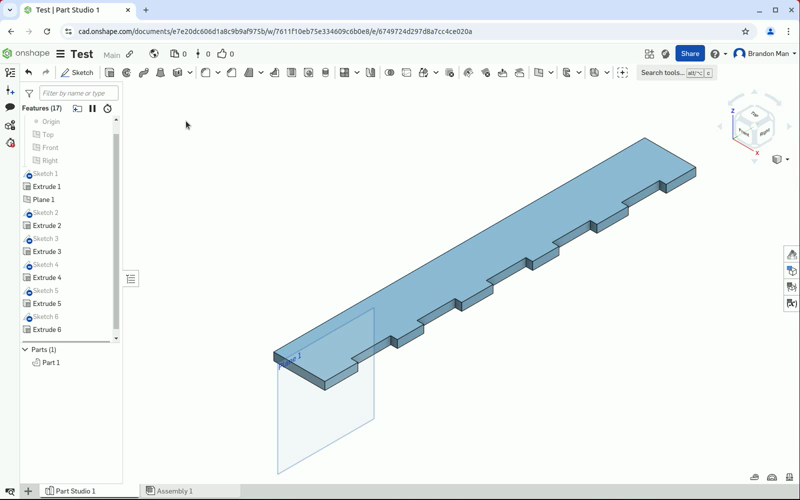
mouse_move(69, 176)
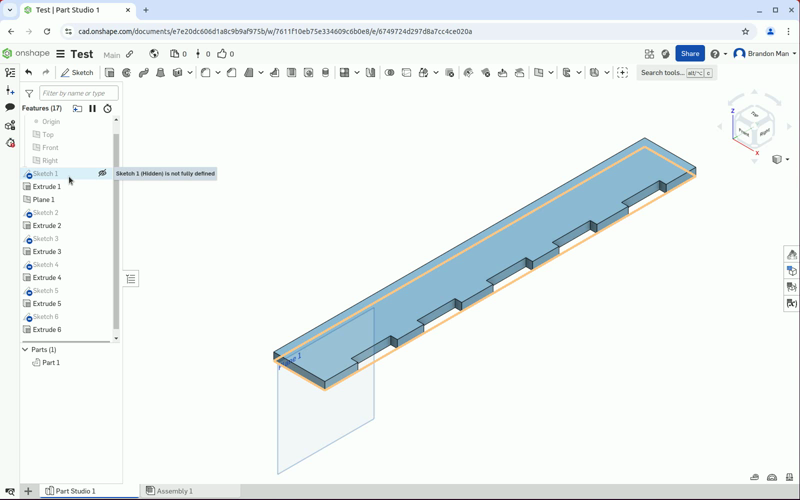
click(69, 176)